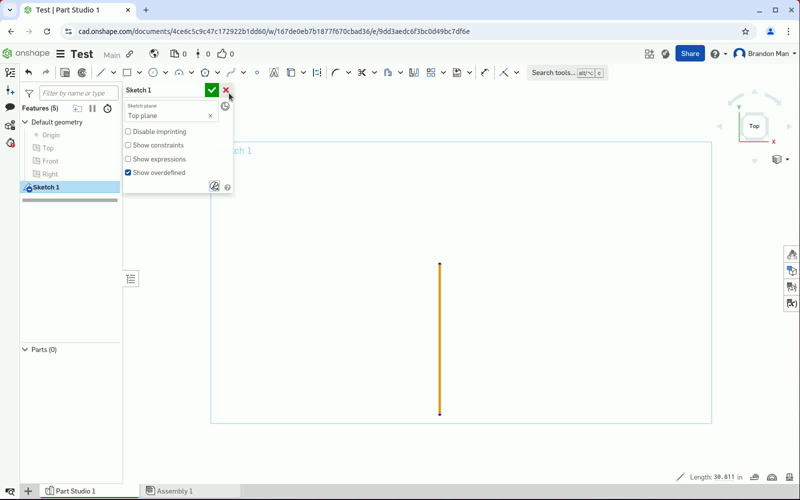
key(shift+h)
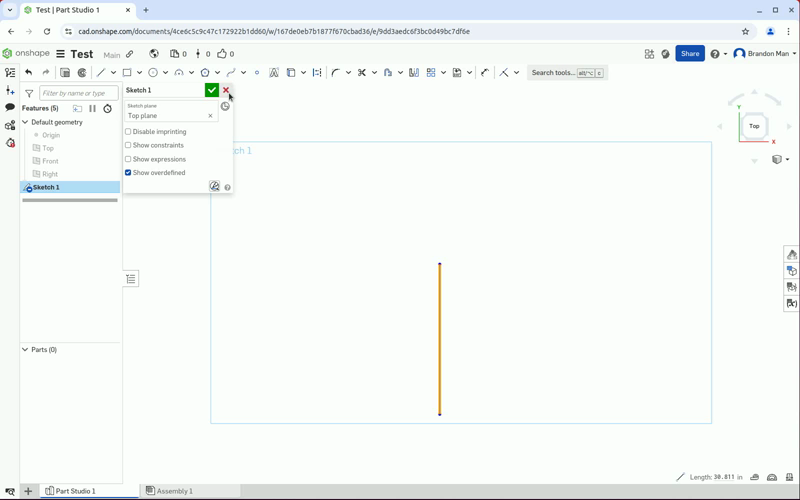
key(shift+s)
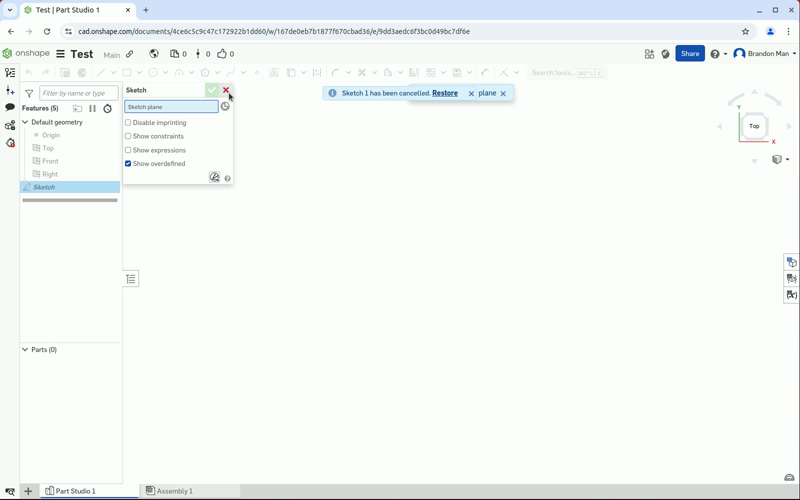
mouse_move(73, 150)
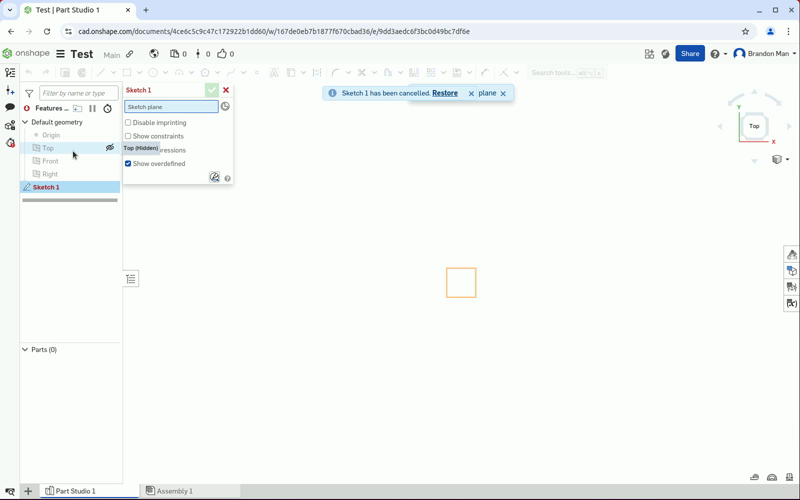
click(73, 150)
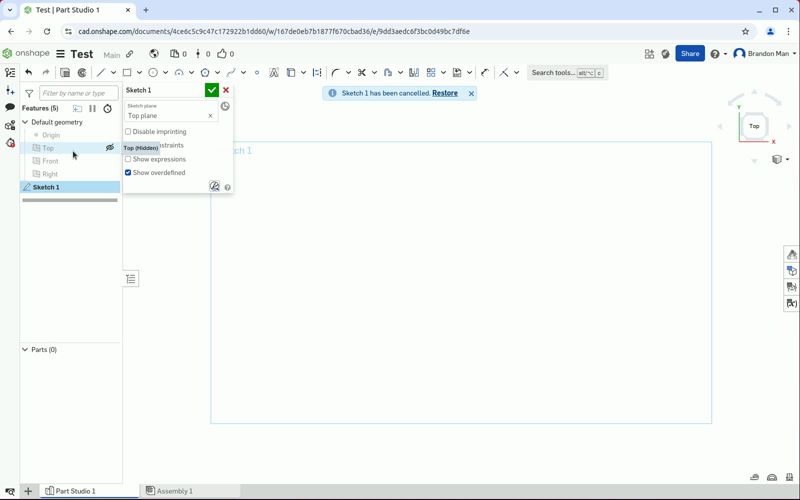
mouse_move(73, 352)
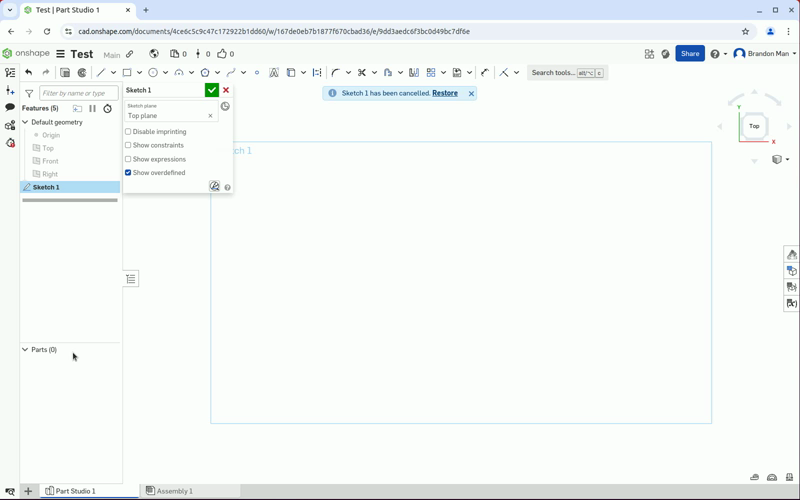
key(y)
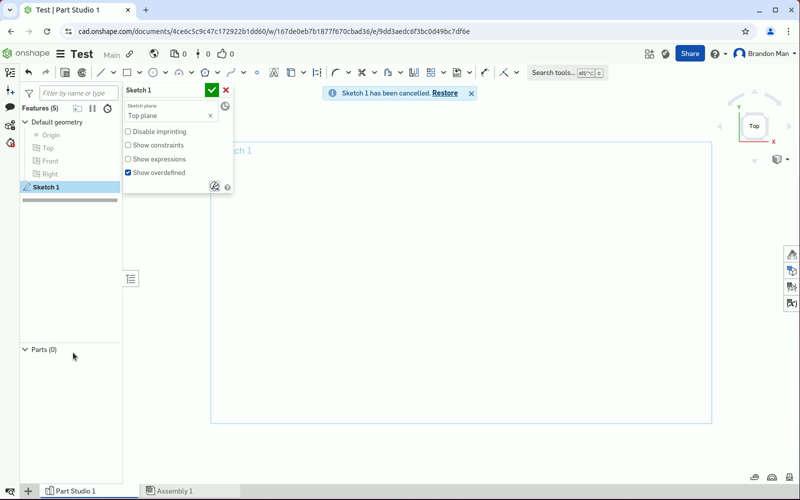
key(l)
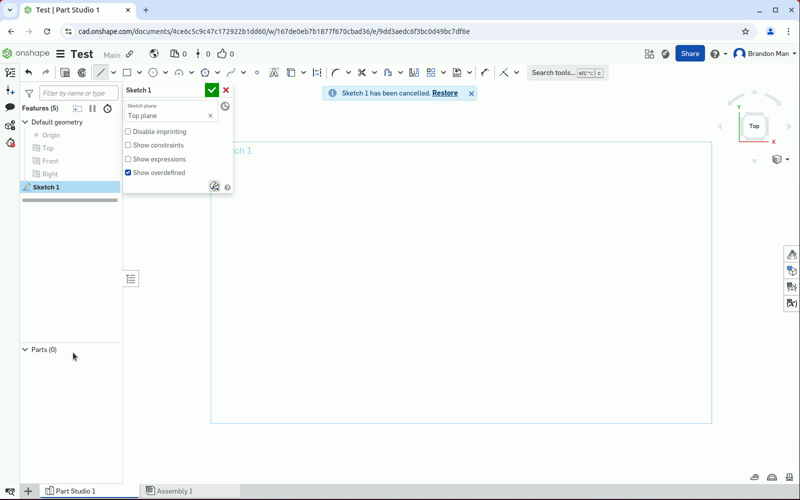
key_down(shift)
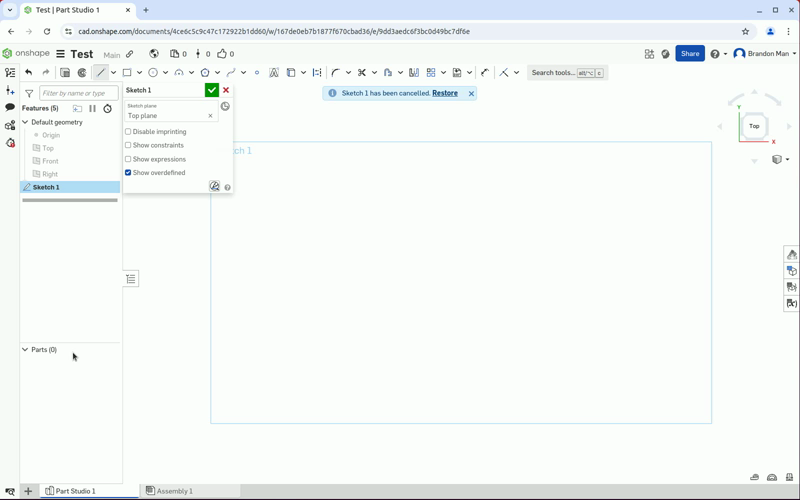
mouse_move(358, 298)
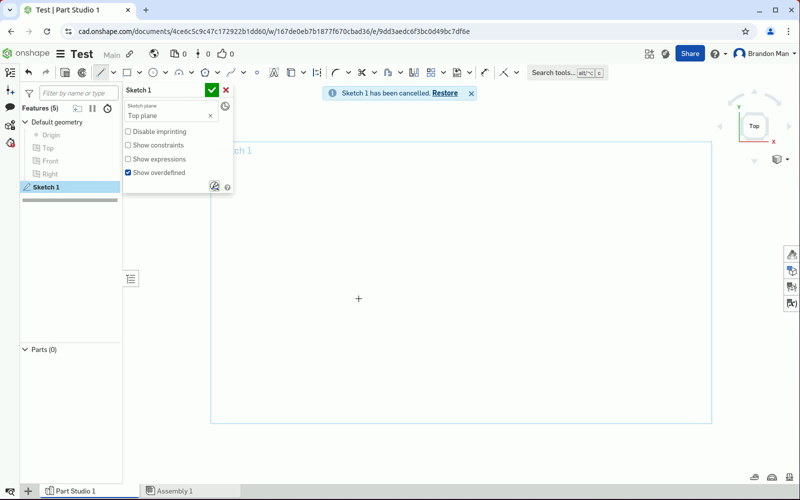
click(358, 298)
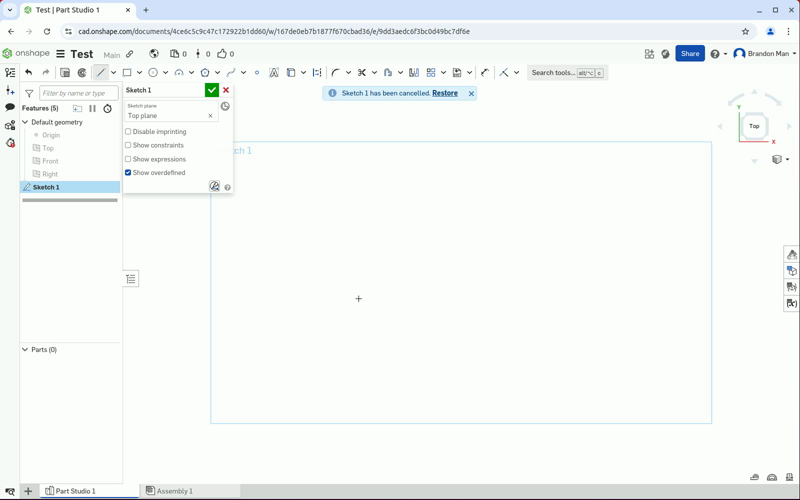
key_up(shift)
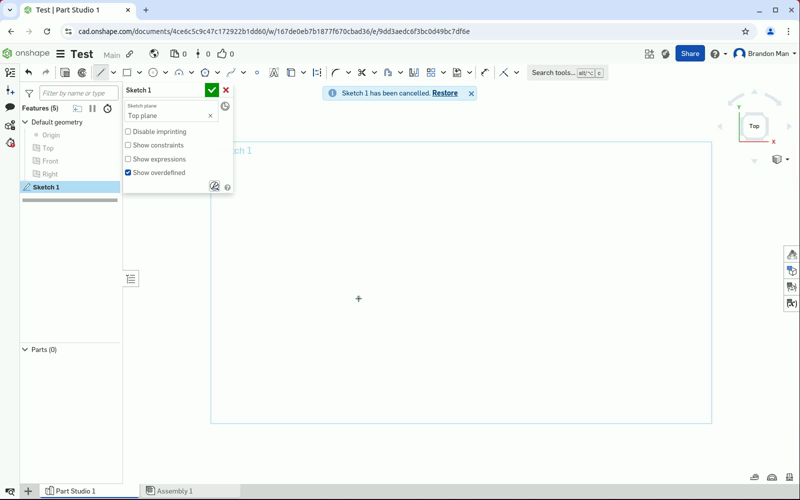
key_down(shift)
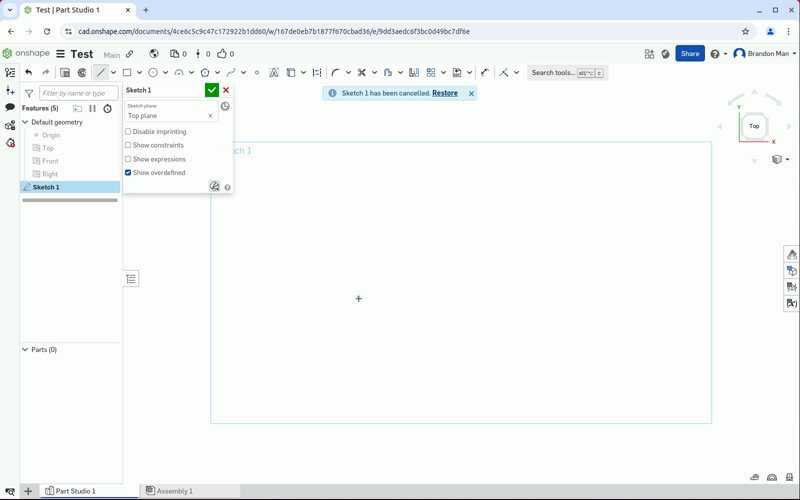
mouse_move(562, 298)
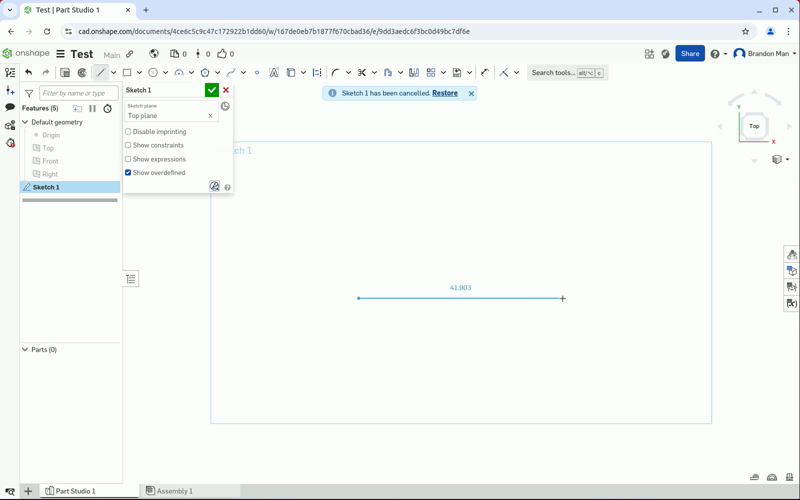
click(562, 298)
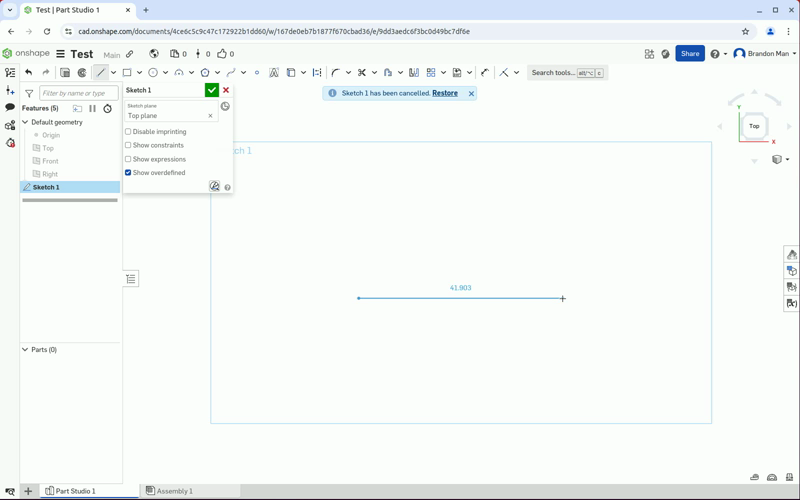
key_up(shift)
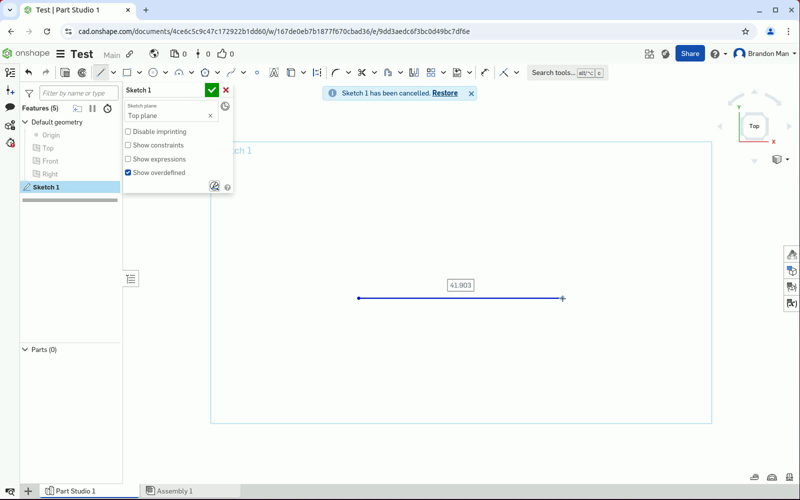
key_down(shift)
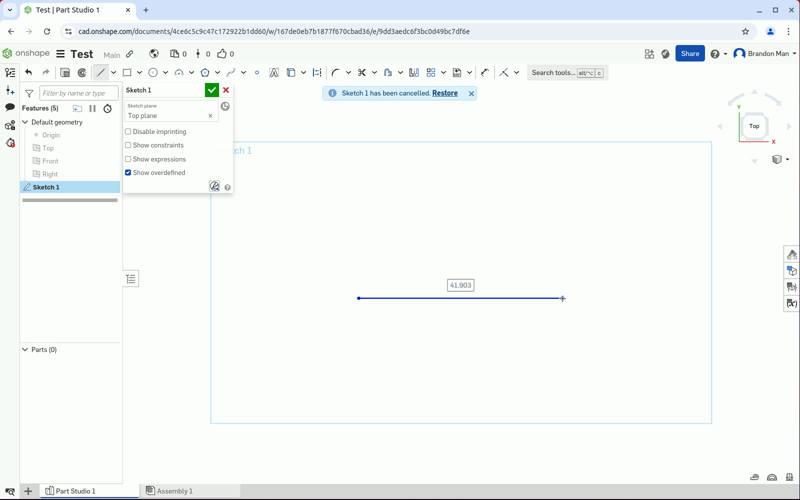
mouse_move(589, 298)
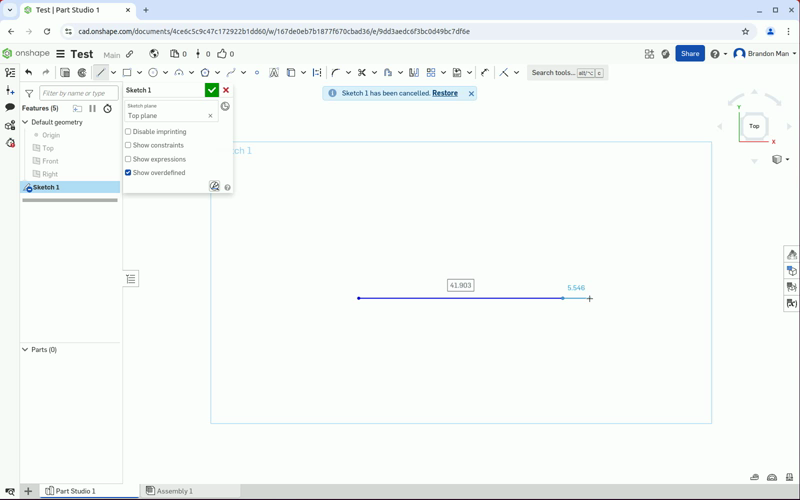
mouse_move(562, 285)
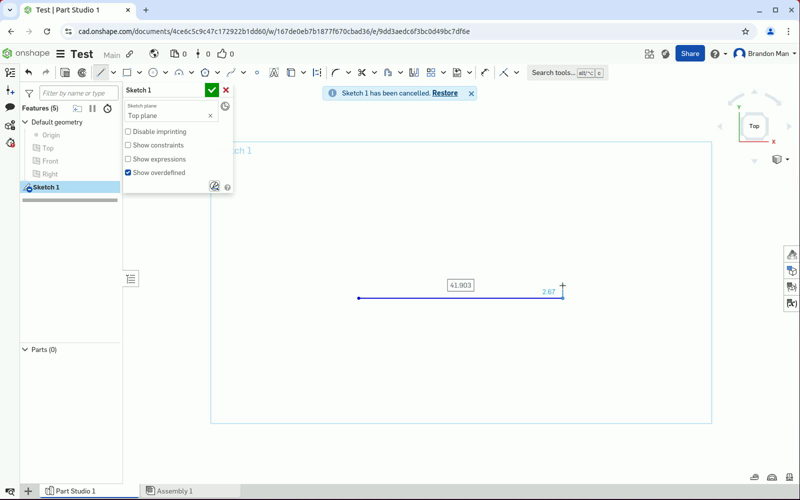
click(562, 285)
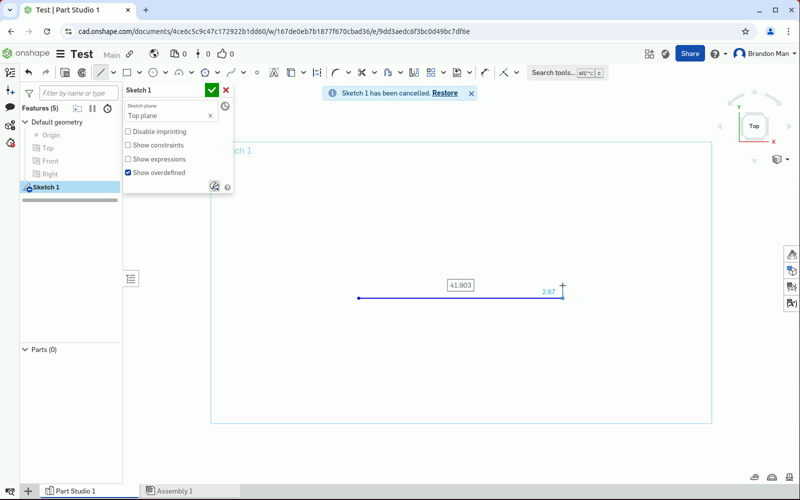
key_up(shift)
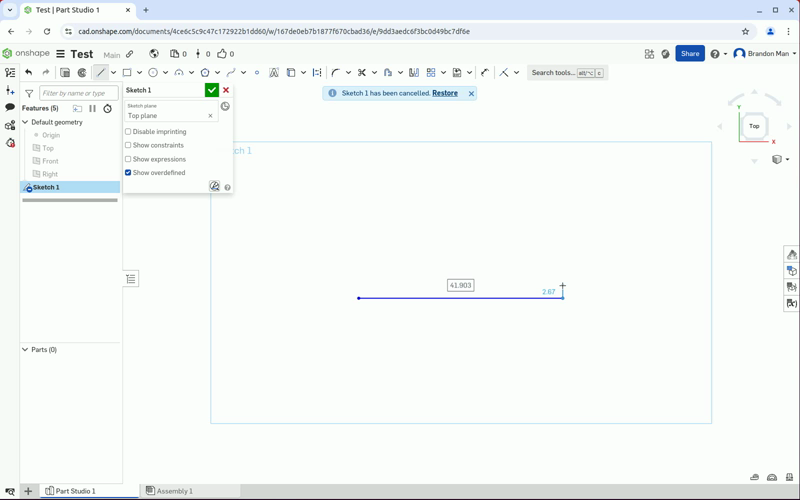
key_down(shift)
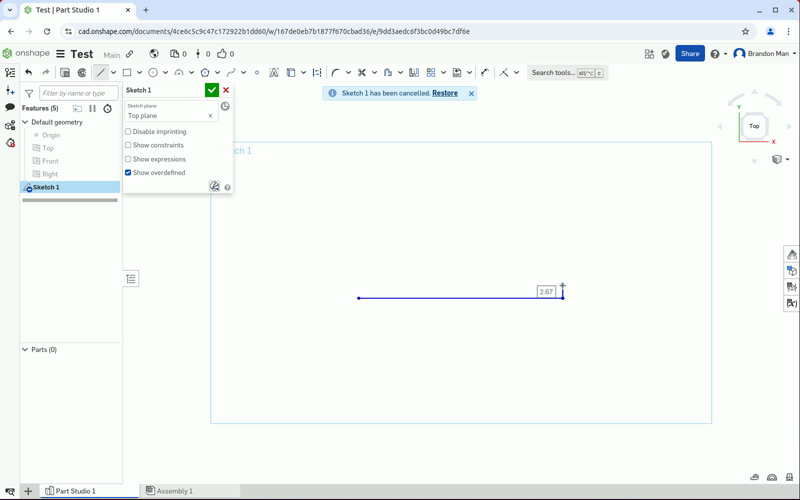
mouse_move(358, 285)
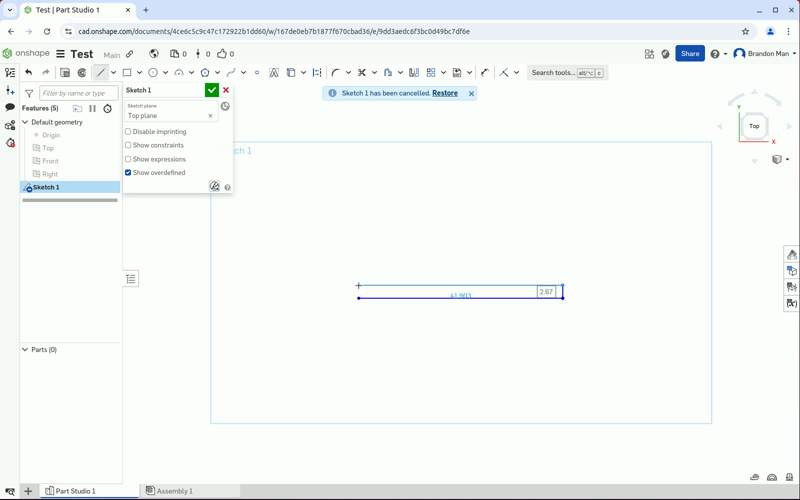
click(358, 285)
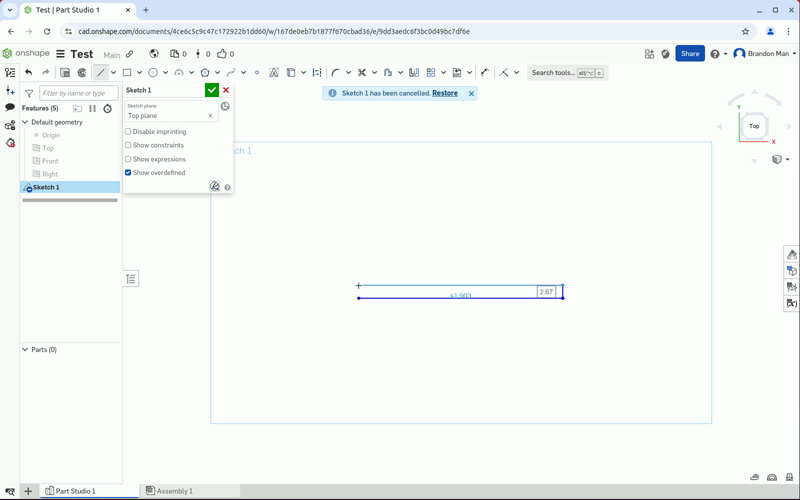
key_up(shift)
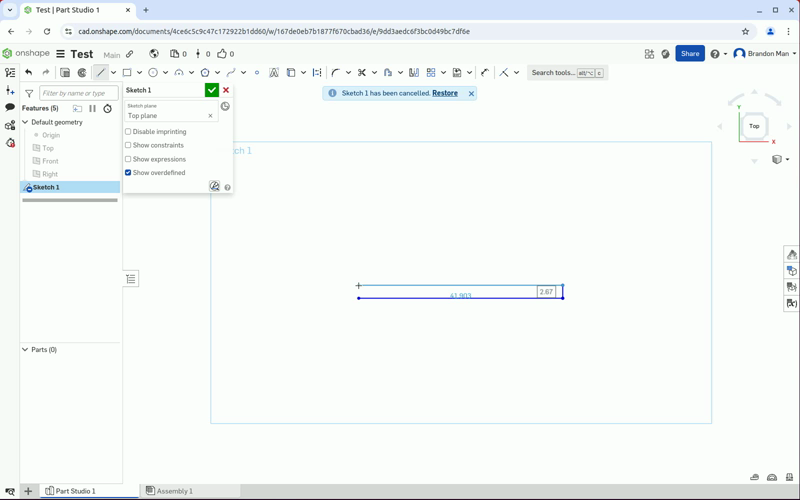
mouse_move(388, 285)
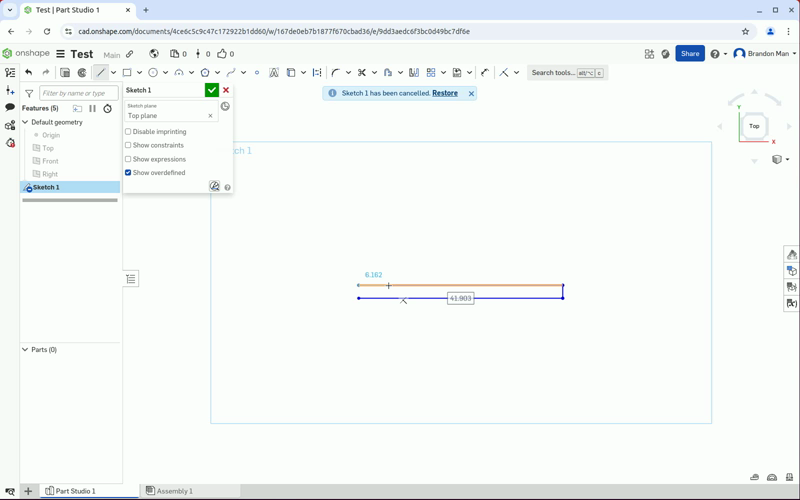
key_down(shift)
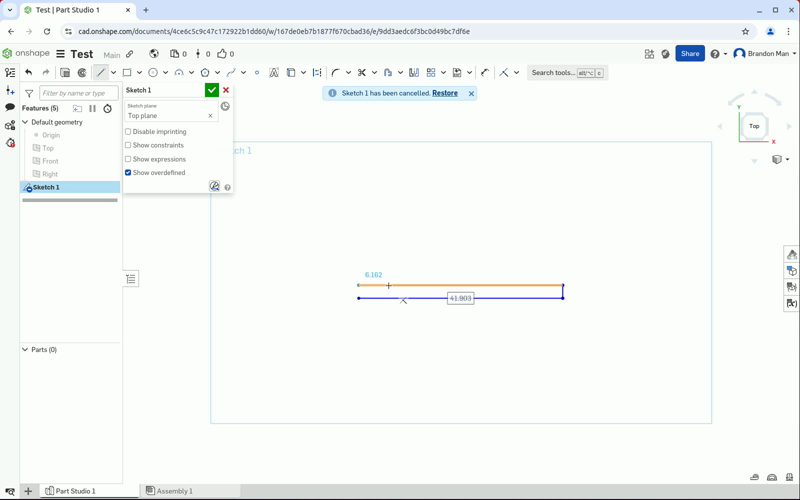
mouse_move(358, 298)
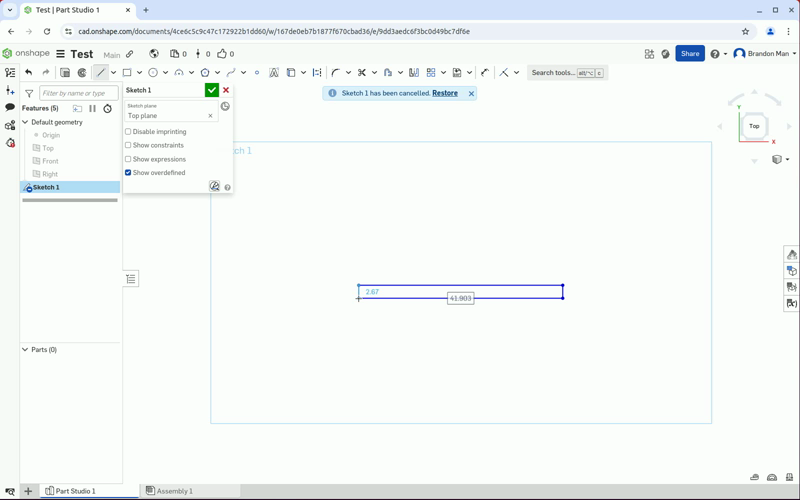
key_up(shift)
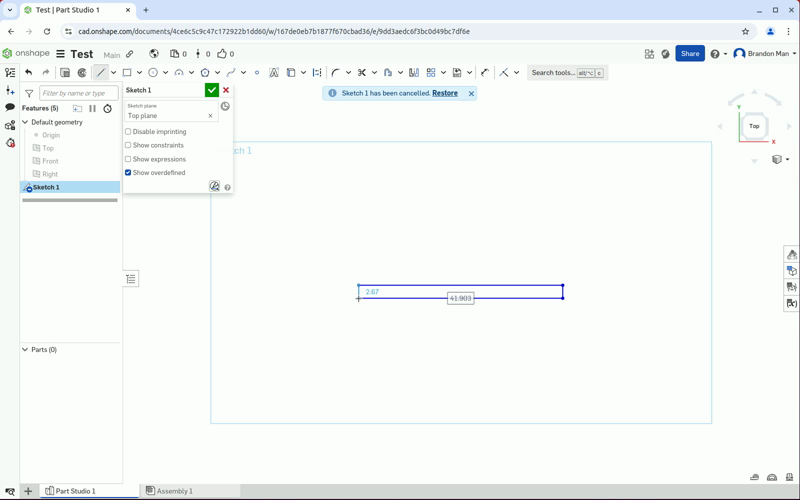
click(358, 298)
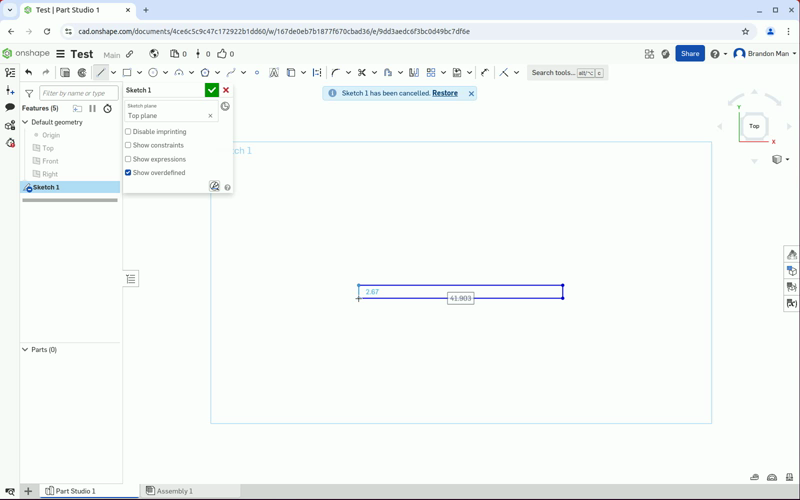
key(esc)
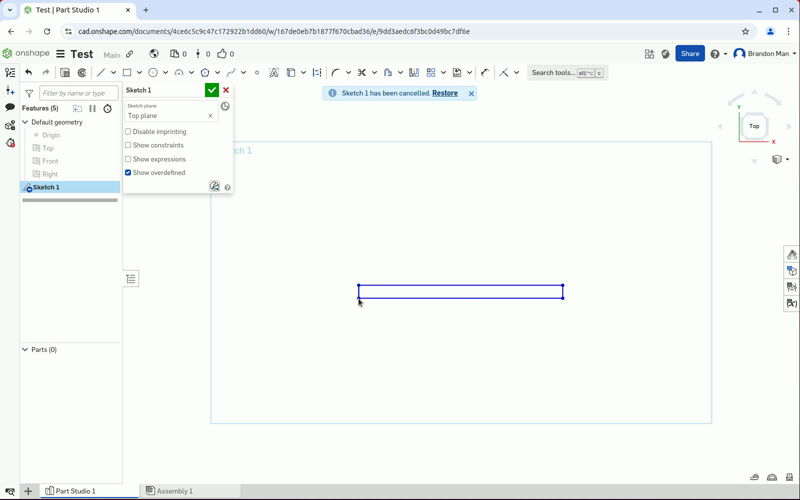
mouse_move(382, 287)
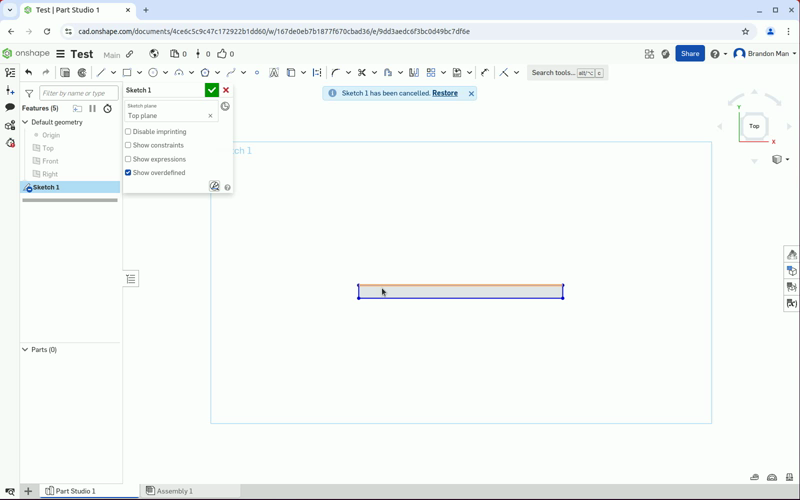
click(382, 287)
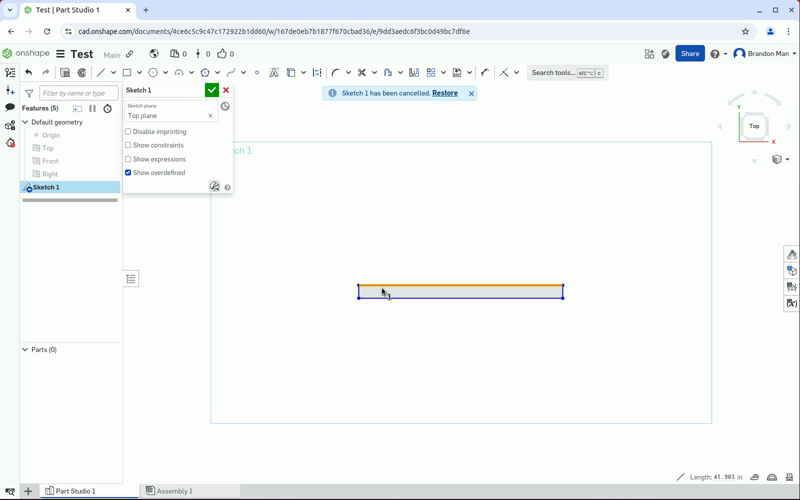
mouse_move(73, 352)
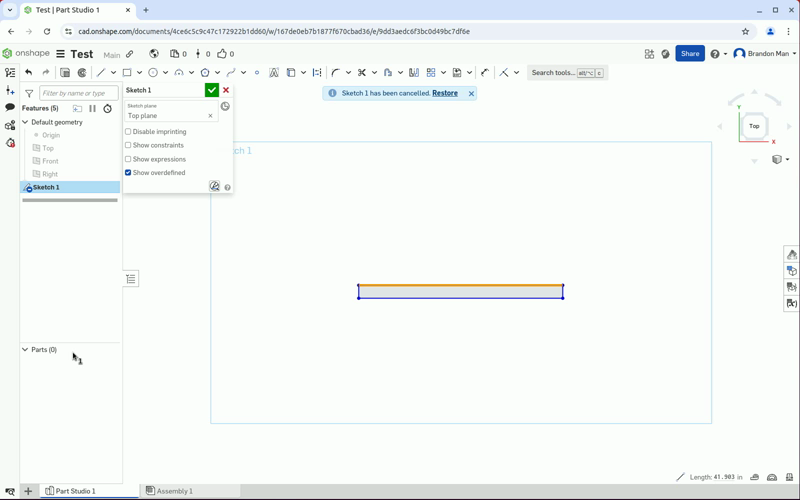
key(shift+y)
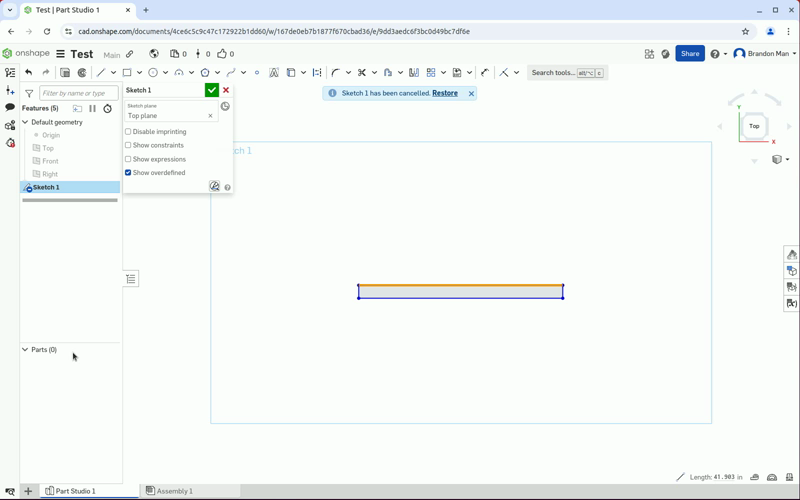
key(shift+e)
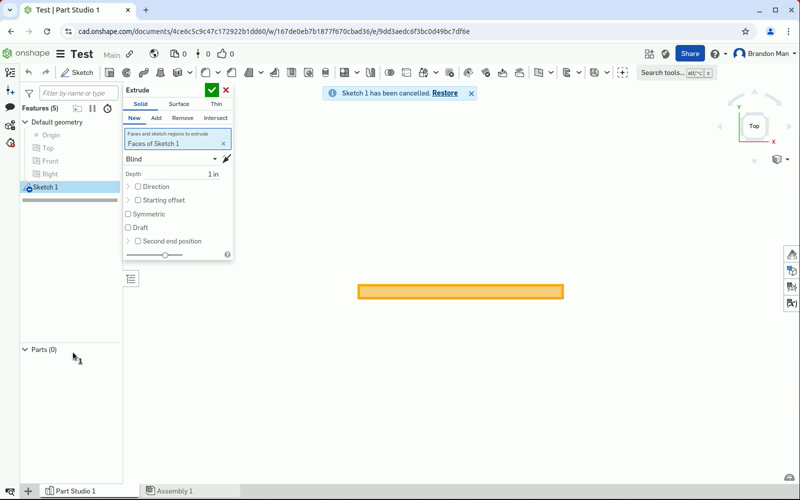
mouse_move(143, 106)
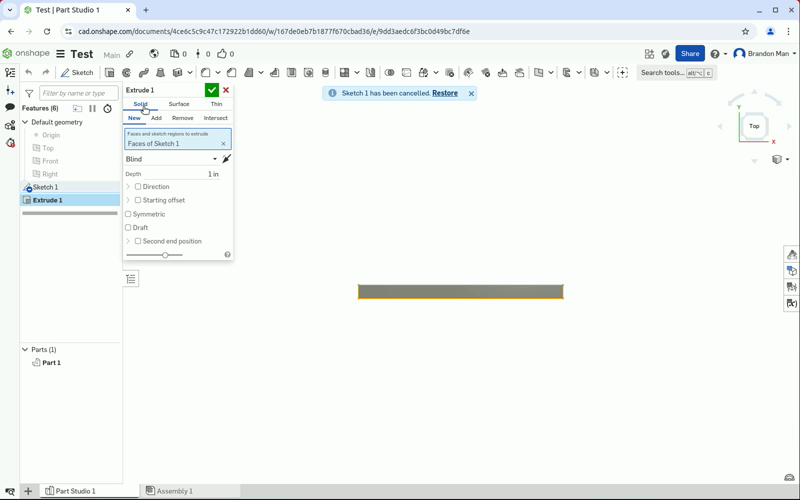
click(143, 106)
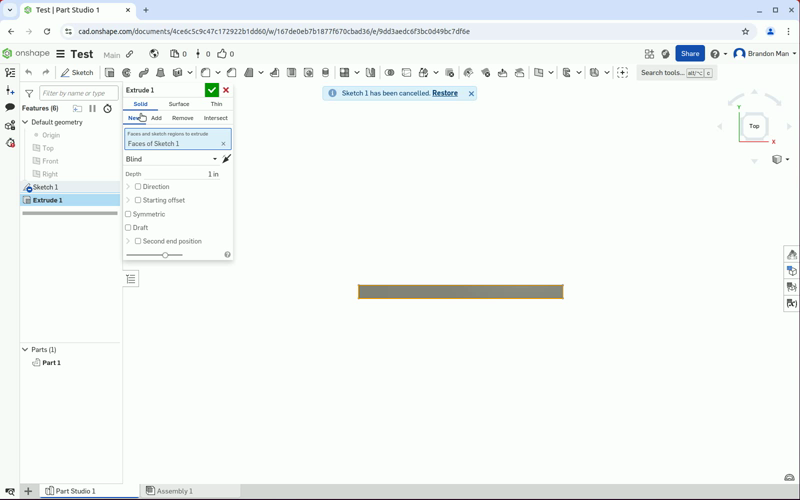
mouse_move(137, 120)
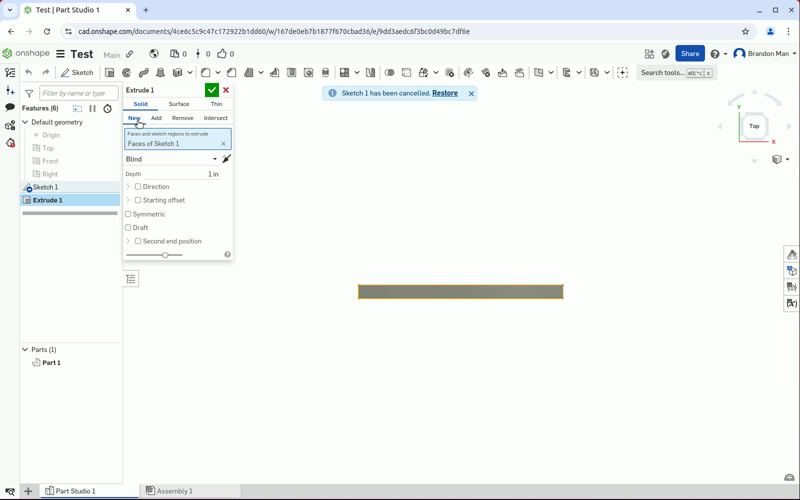
click(137, 120)
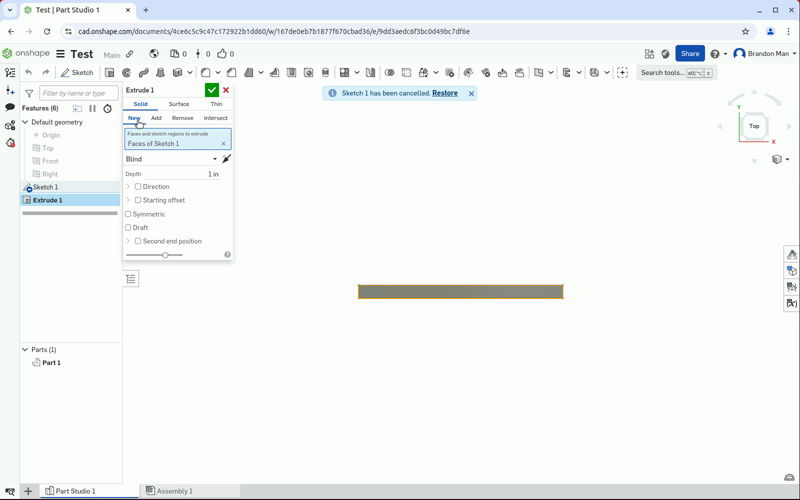
key(tab, 4)
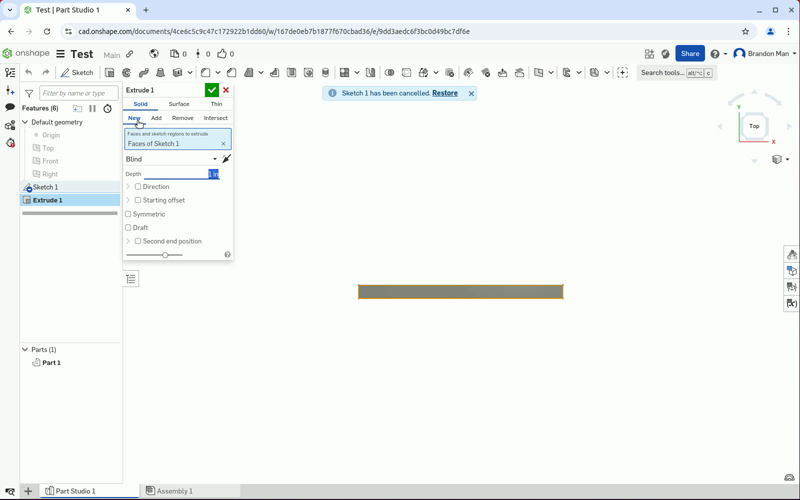
text(-23.108)
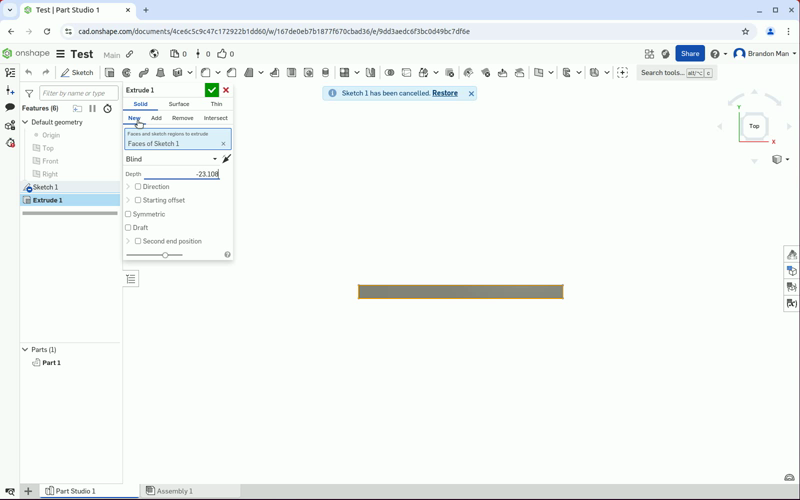
key(enter)
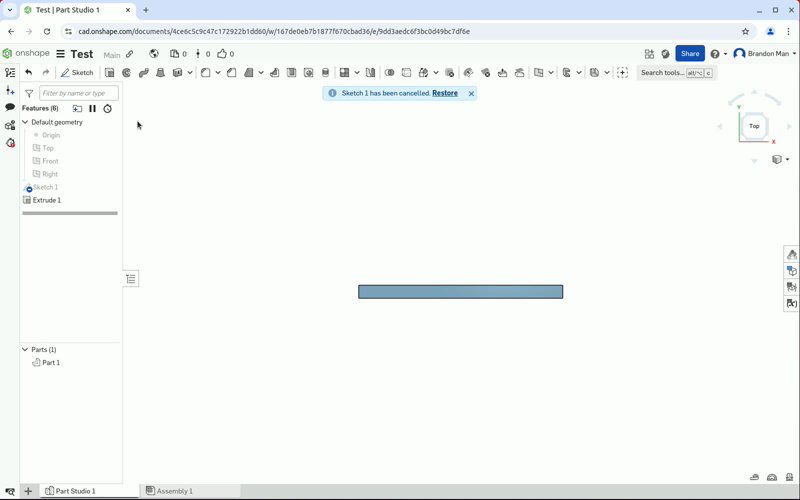
key(shift+h)
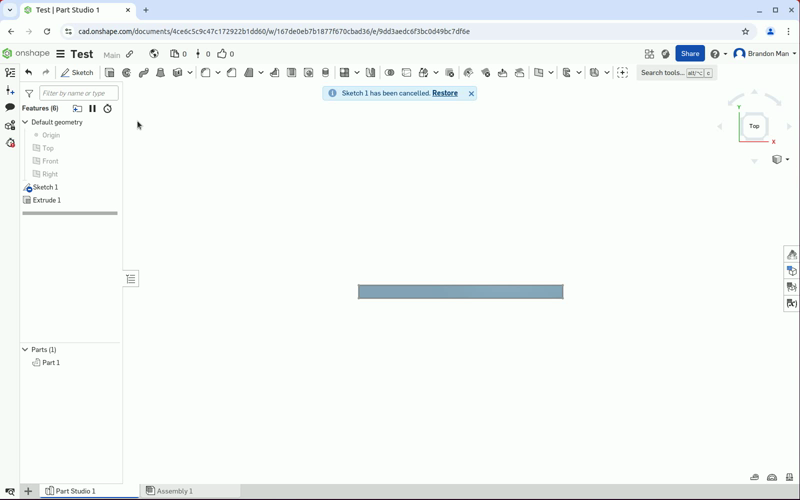
key(shift+h)
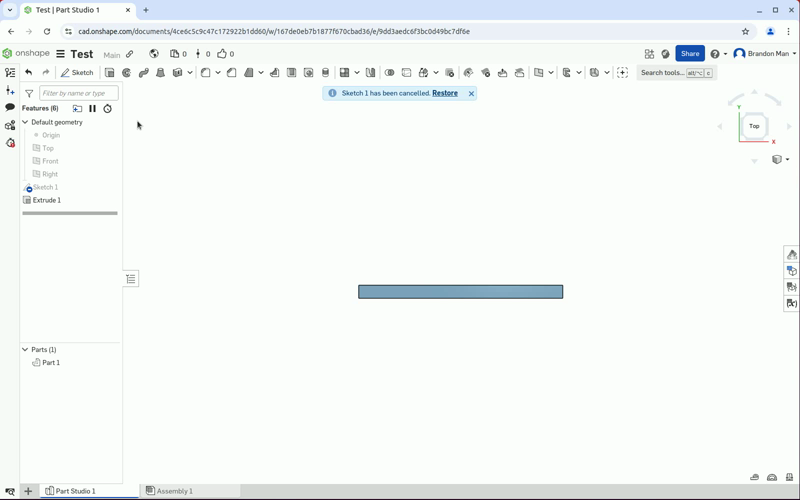
mouse_move(73, 189)
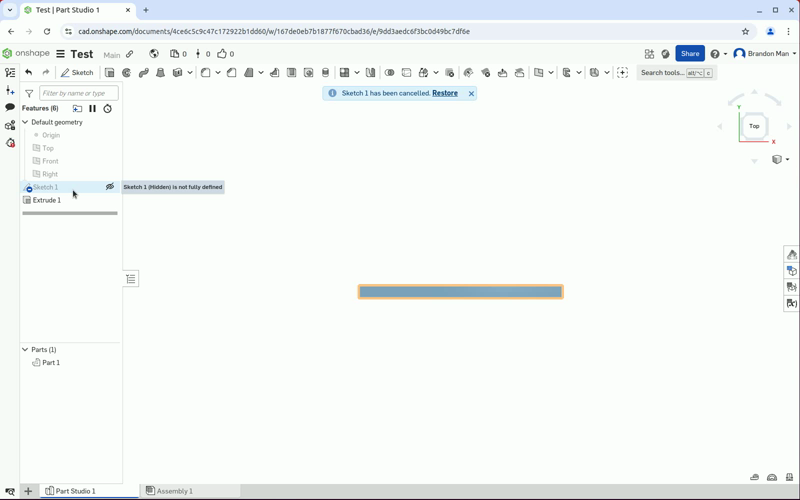
click(73, 189)
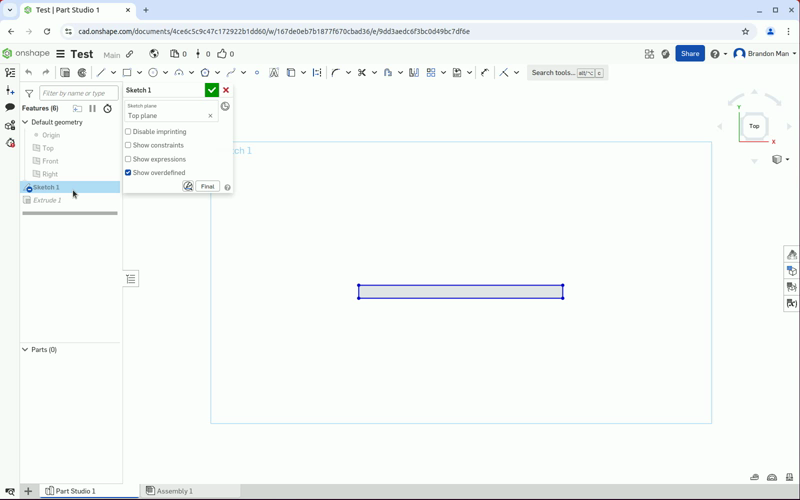
mouse_move(229, 92)
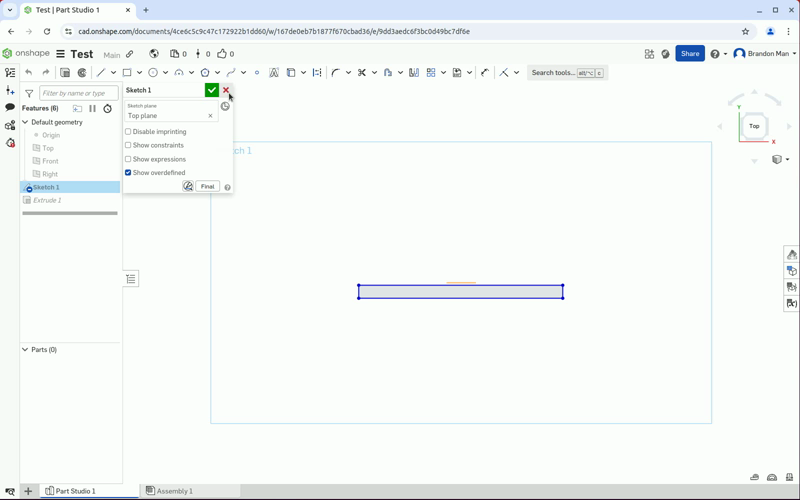
click(229, 92)
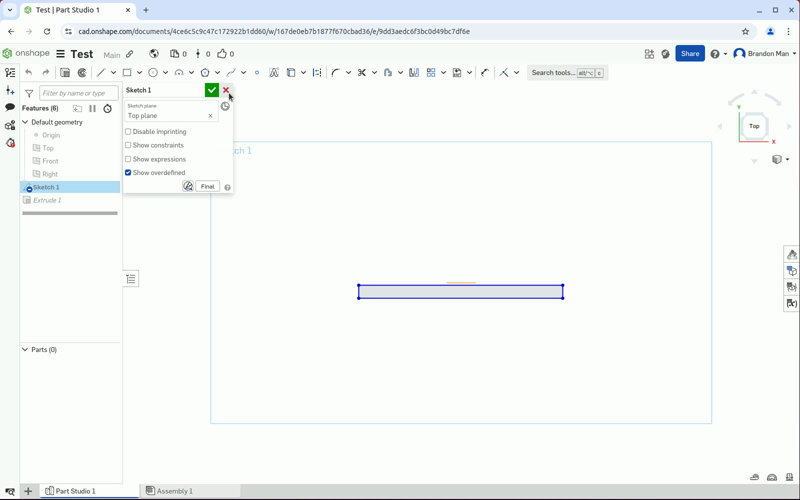
key(shift+s)
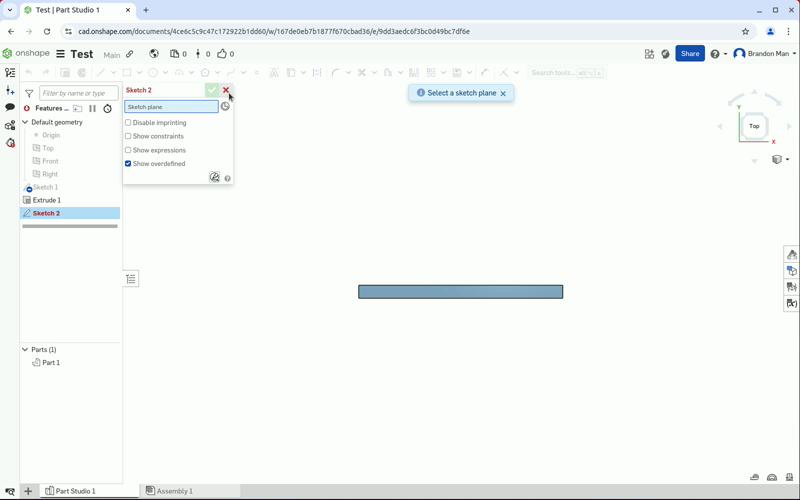
mouse_move(73, 150)
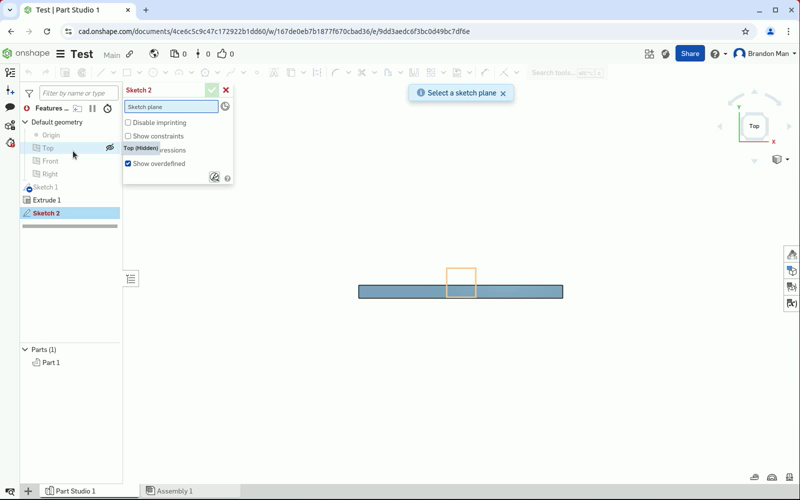
click(73, 150)
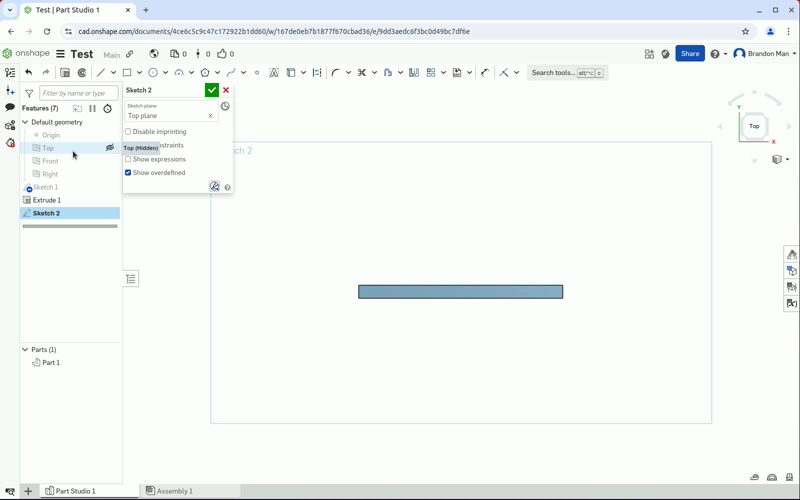
mouse_move(73, 352)
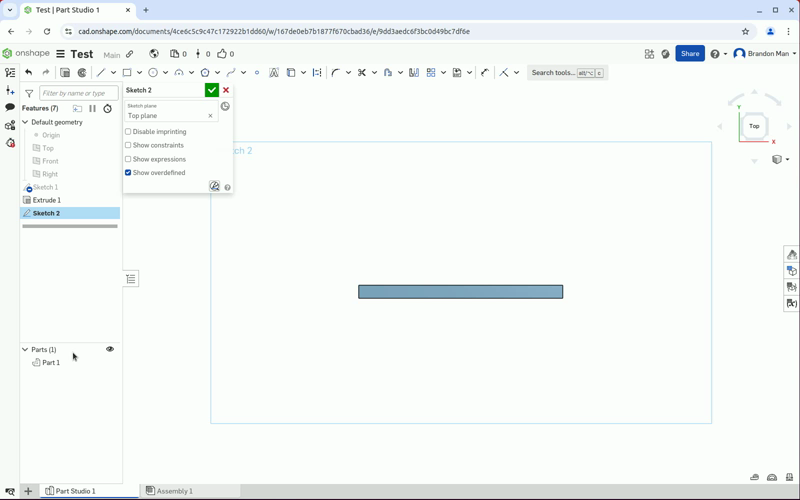
key(y)
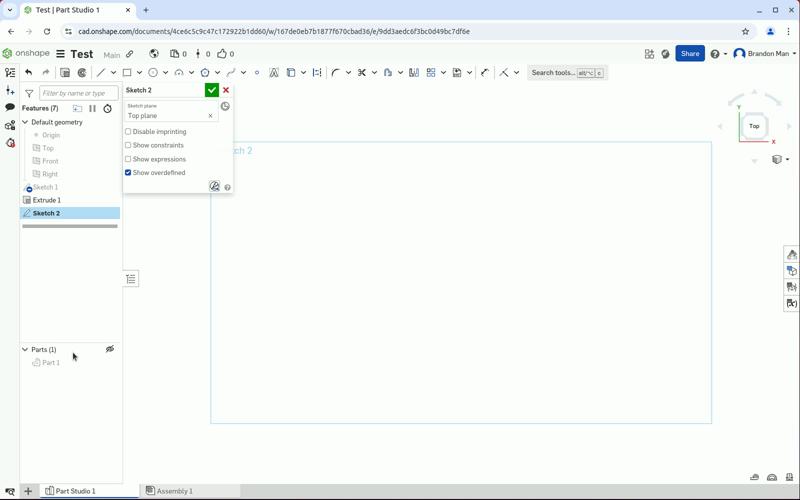
key(l)
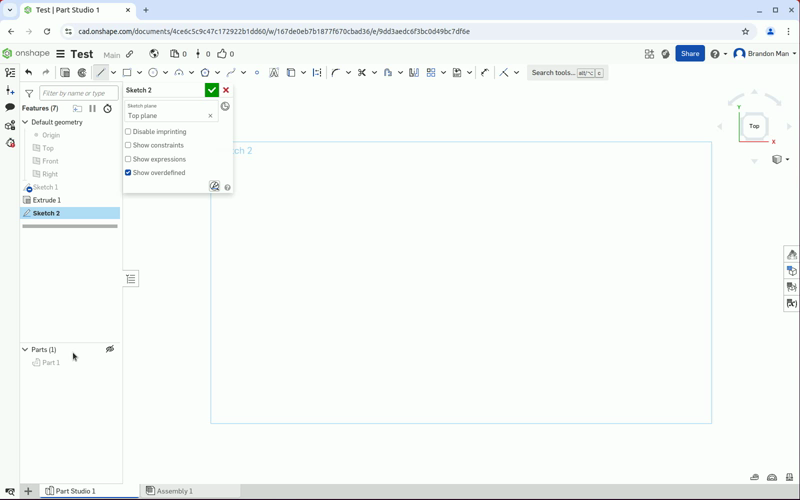
key_down(shift)
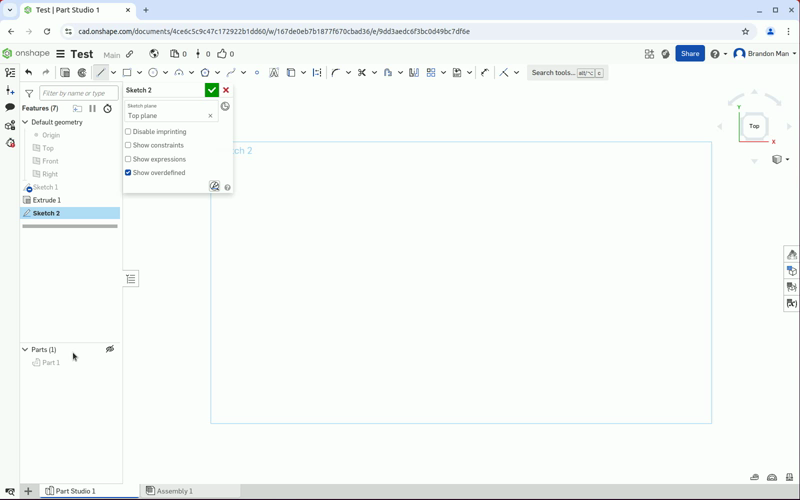
mouse_move(358, 279)
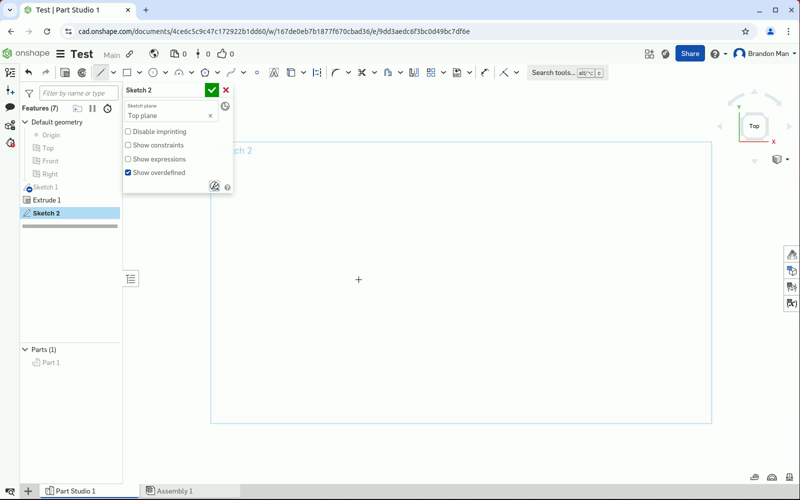
click(358, 279)
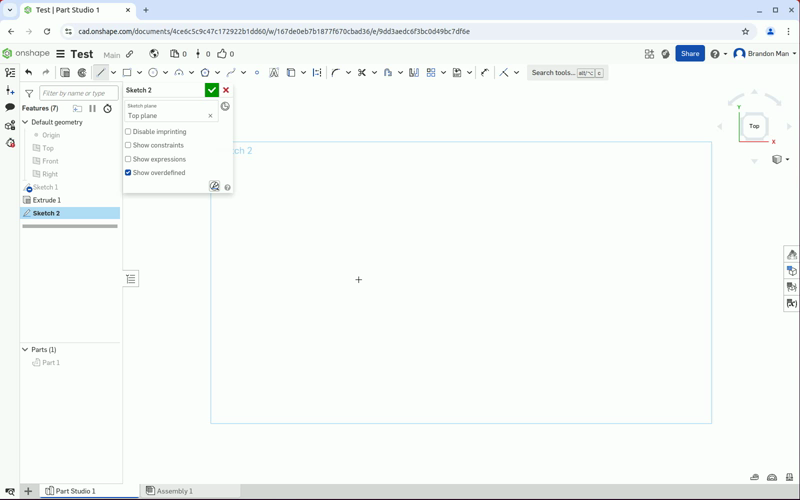
key_up(shift)
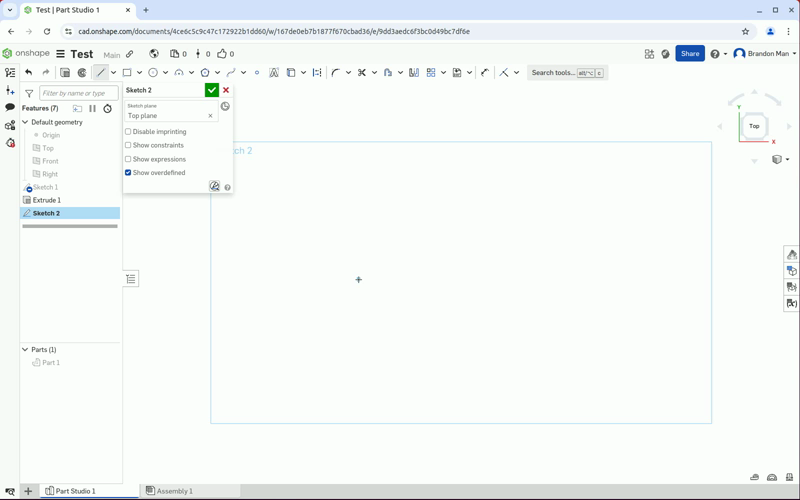
key_down(shift)
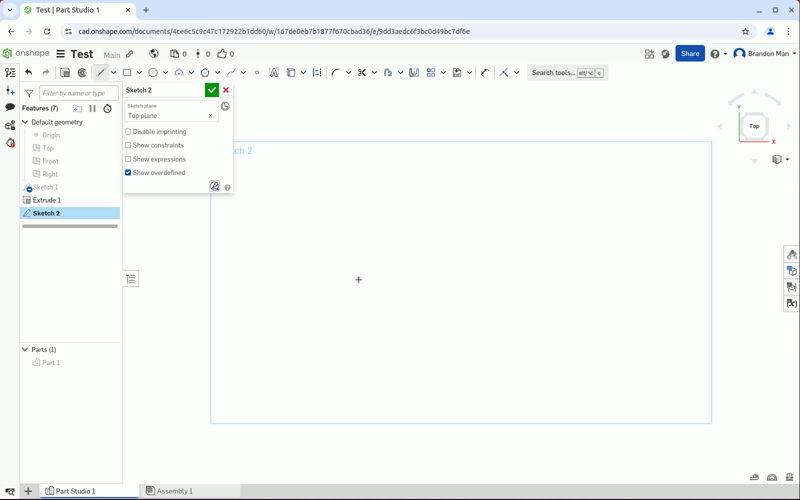
mouse_move(562, 279)
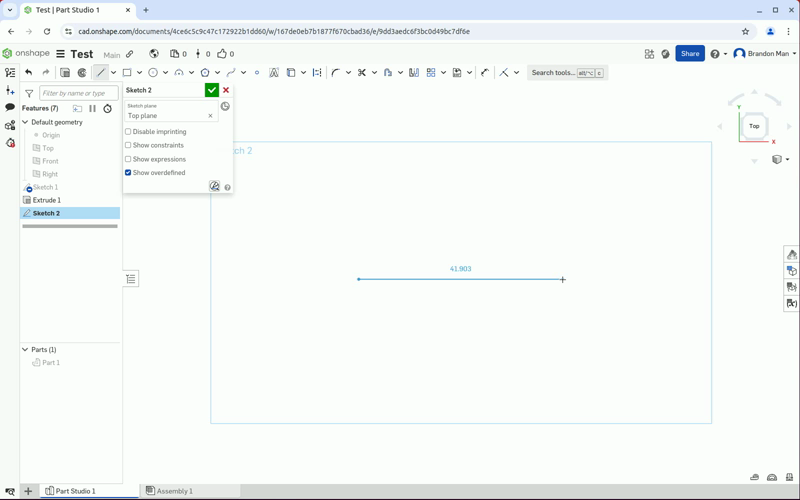
click(562, 279)
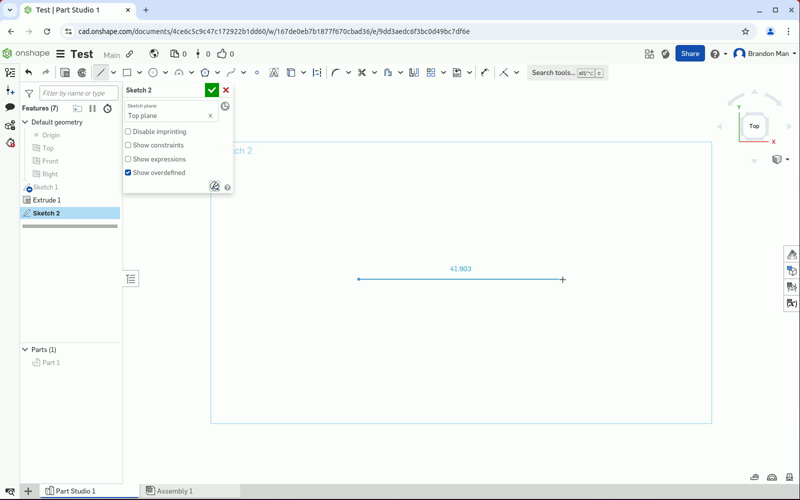
key_up(shift)
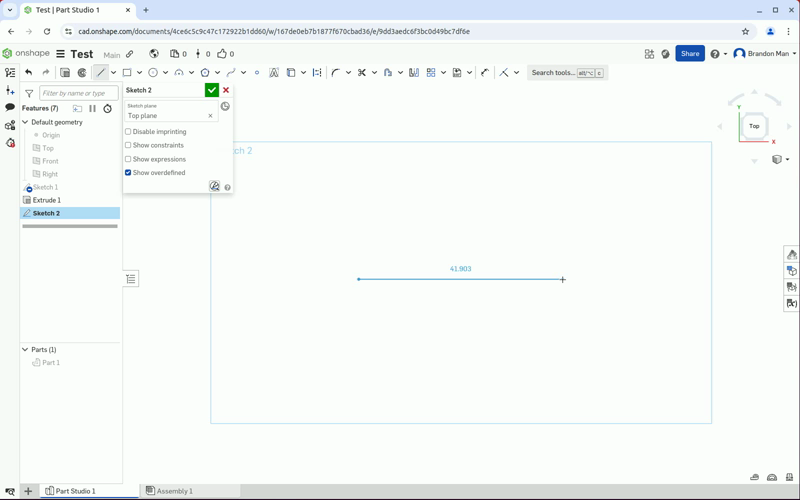
key_down(shift)
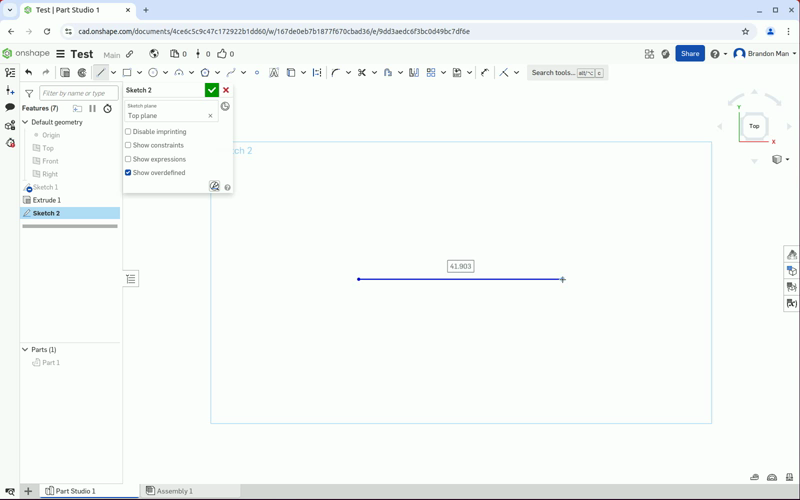
mouse_move(589, 279)
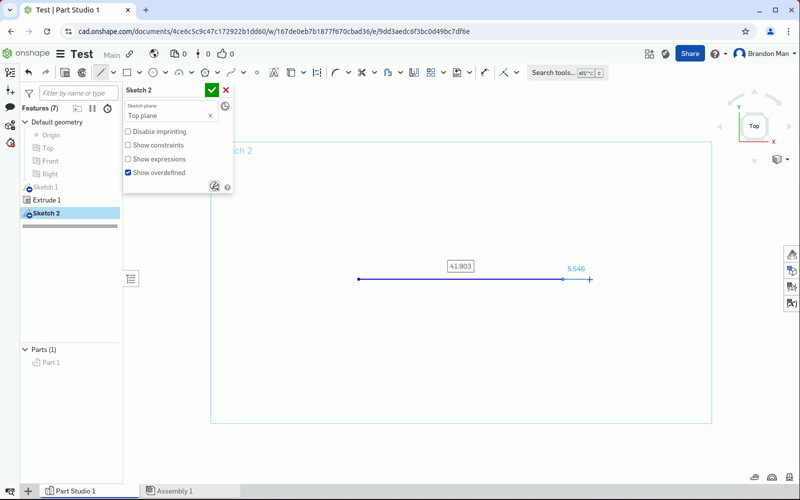
mouse_move(562, 266)
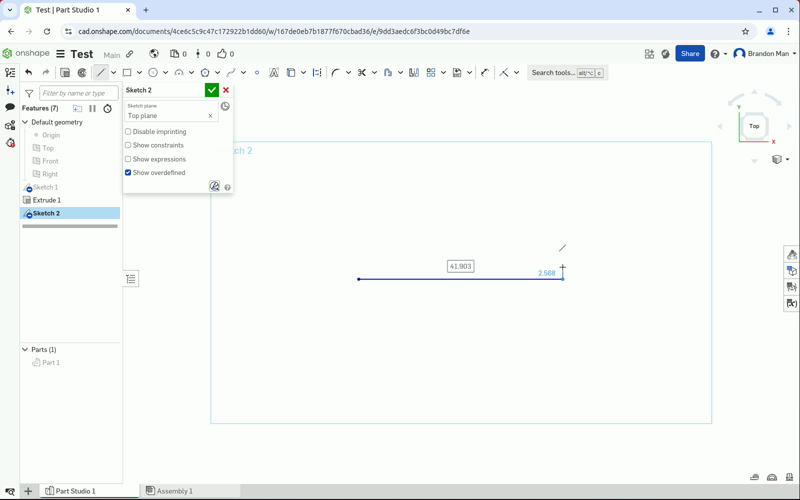
click(562, 266)
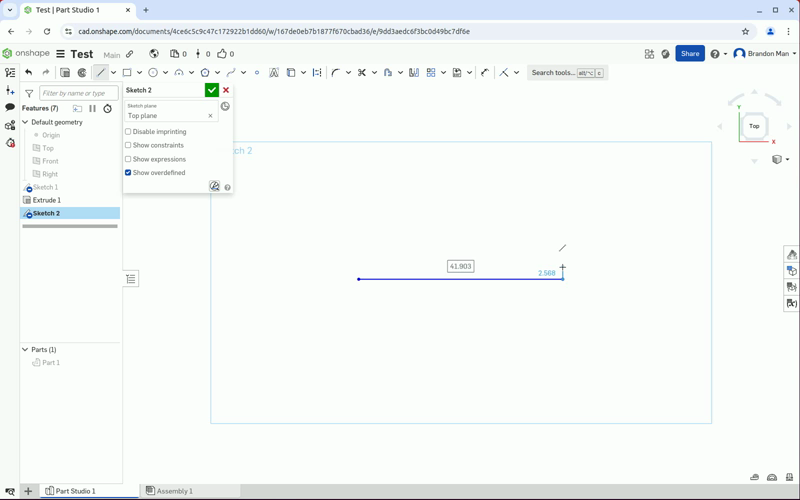
key_up(shift)
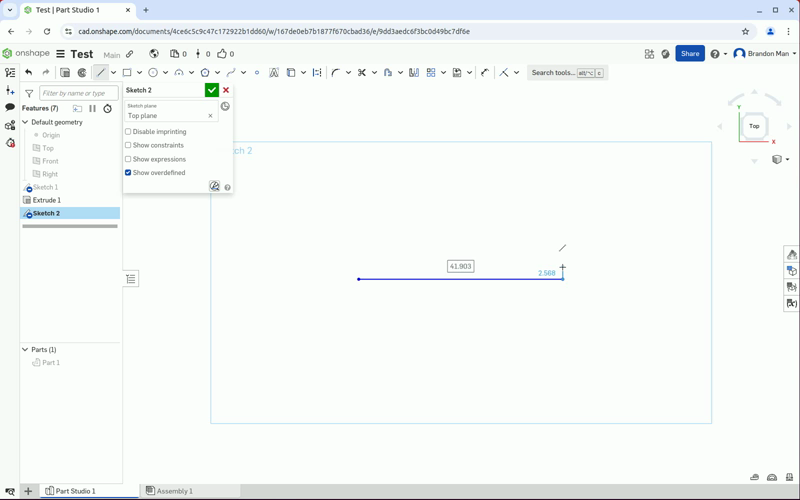
key_down(shift)
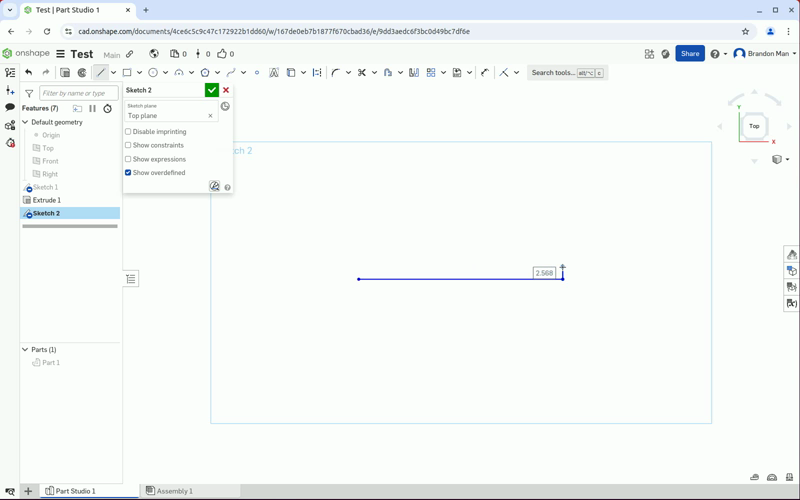
mouse_move(358, 266)
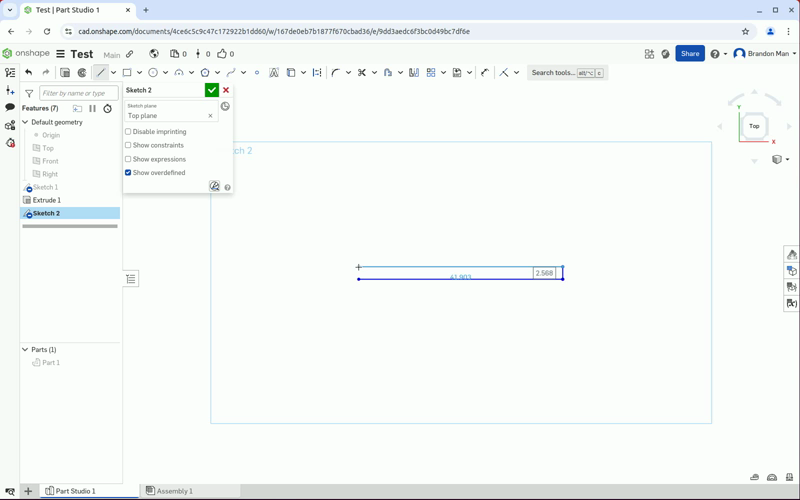
click(358, 266)
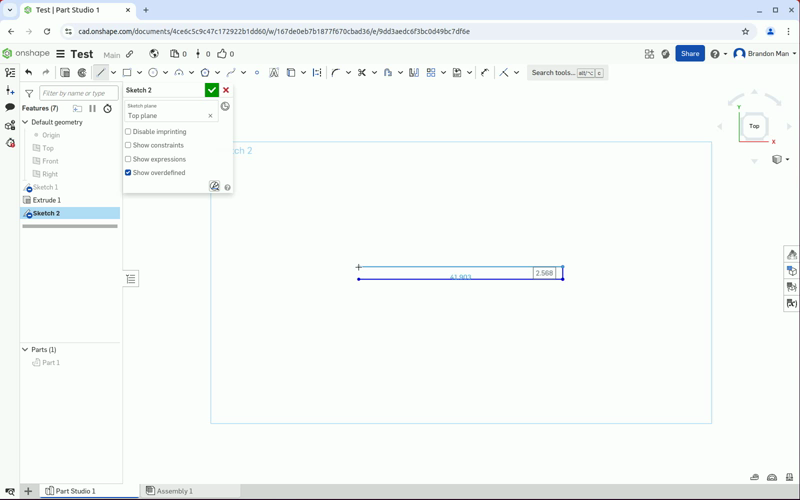
key_up(shift)
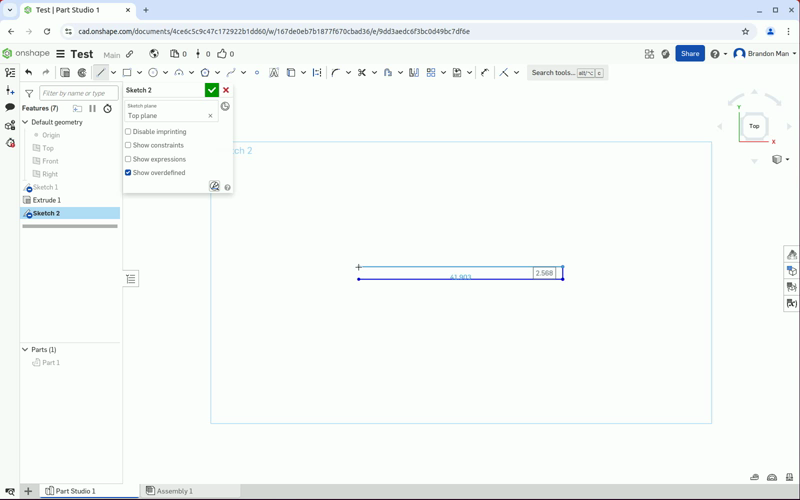
mouse_move(388, 266)
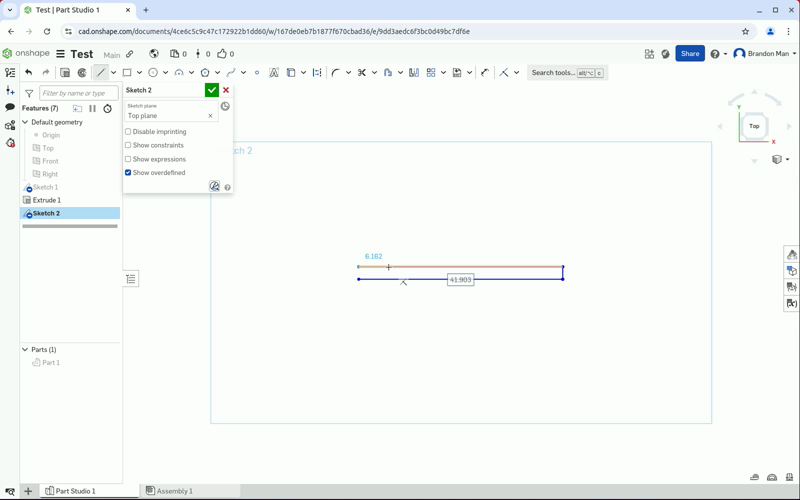
key_down(shift)
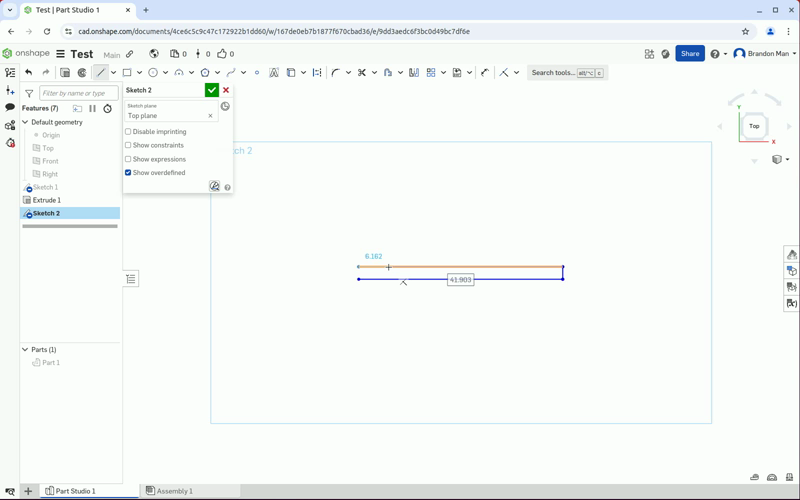
mouse_move(358, 279)
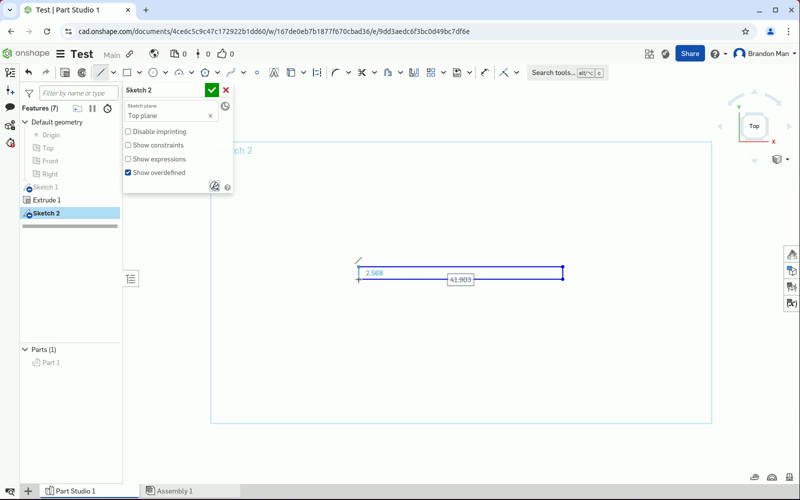
key_up(shift)
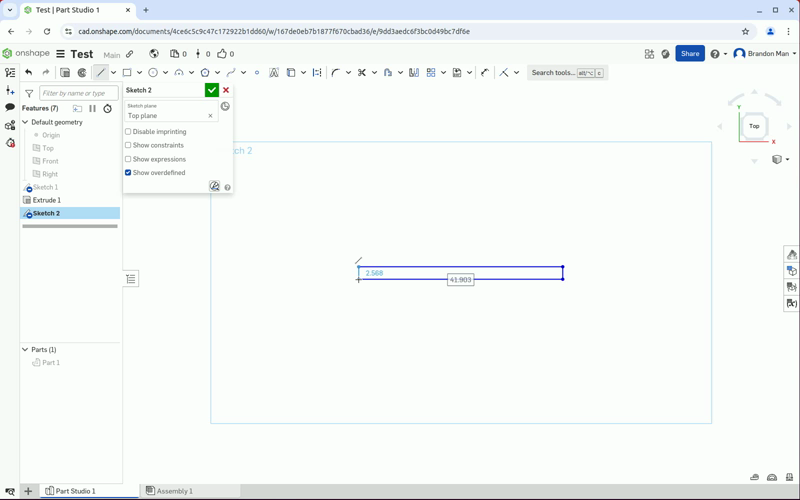
click(358, 279)
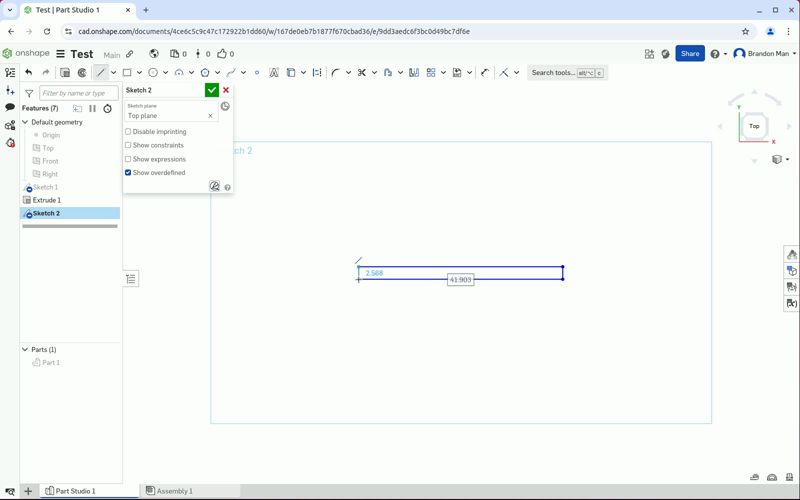
key(esc)
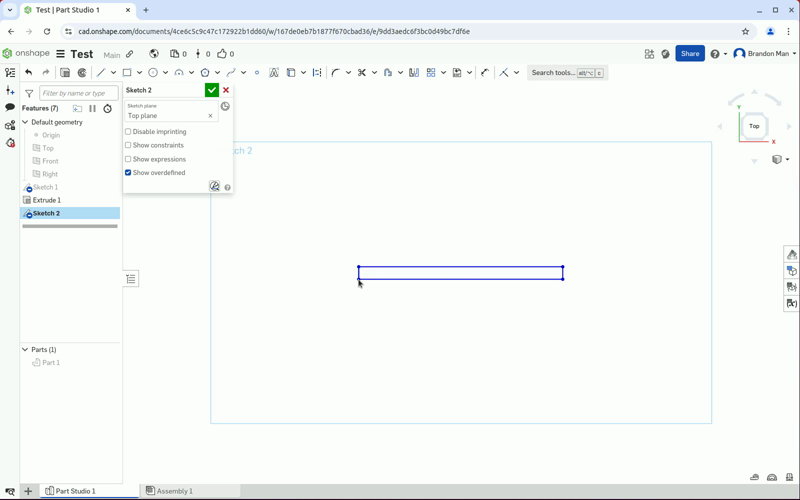
mouse_move(480, 270)
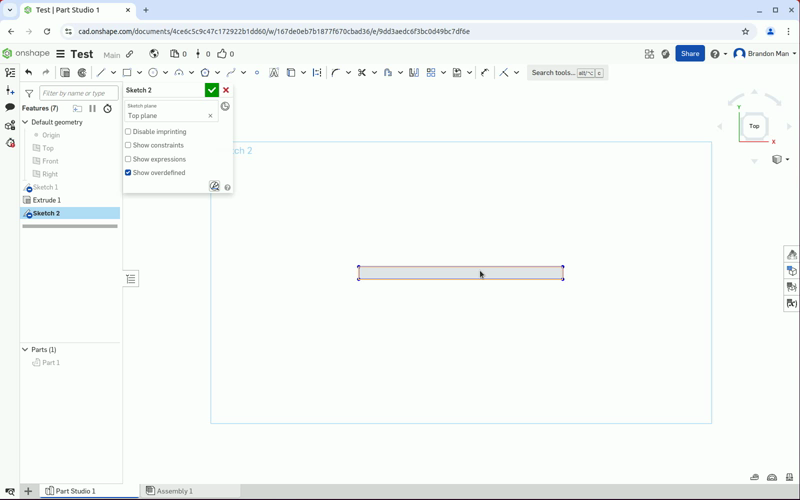
click(480, 270)
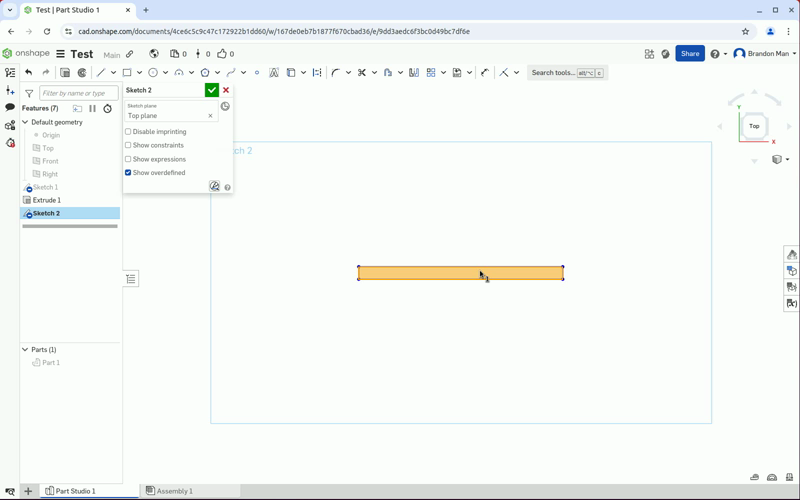
mouse_move(73, 352)
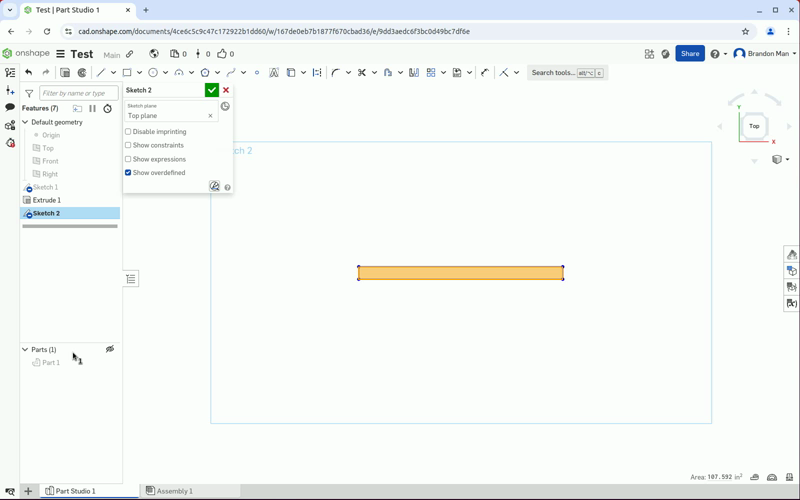
key(shift+y)
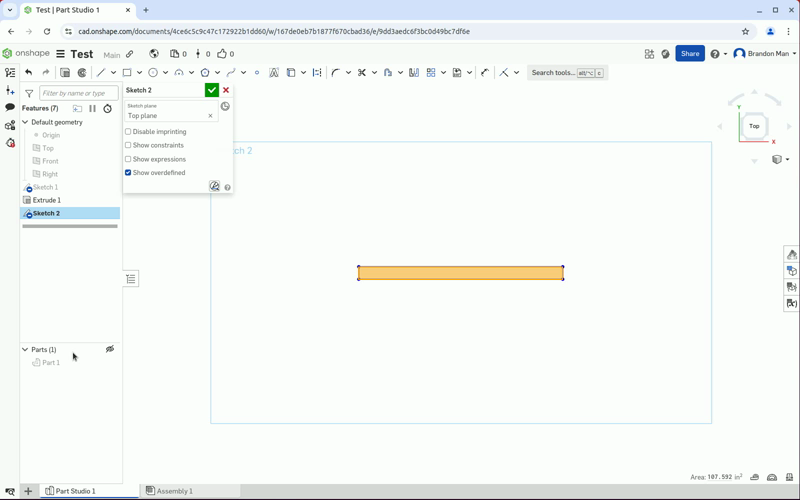
key(shift+e)
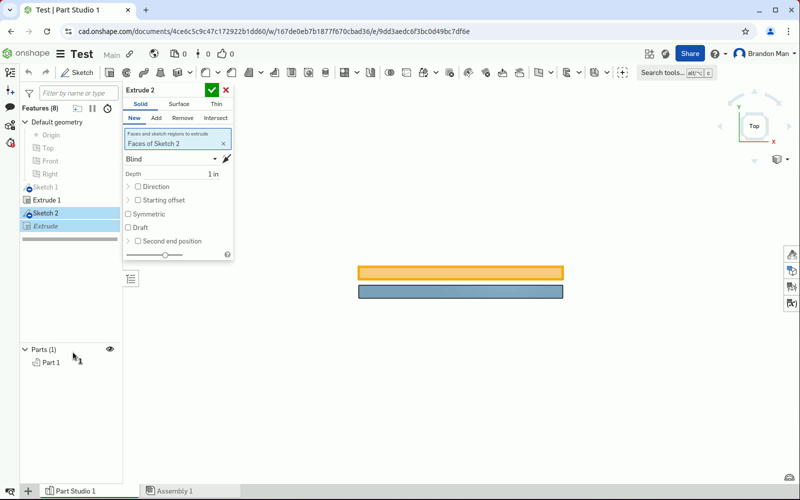
mouse_move(143, 106)
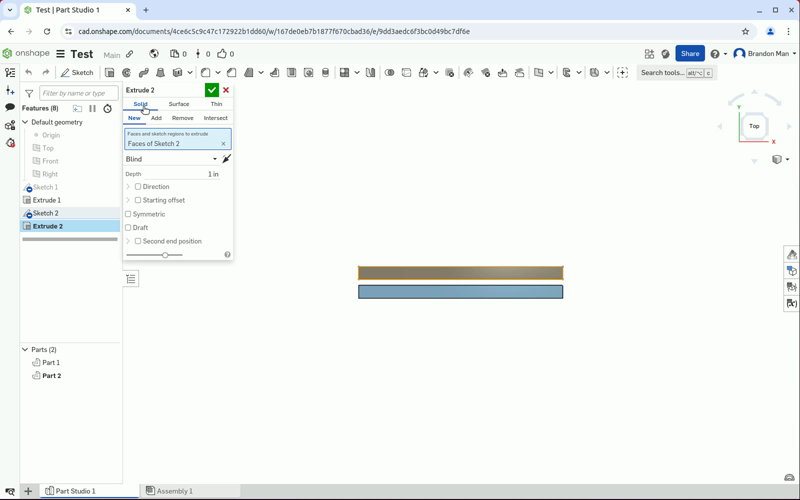
click(143, 106)
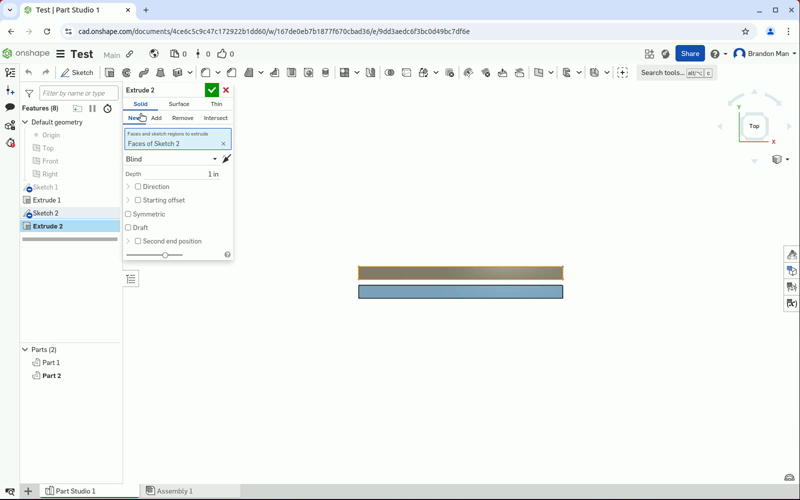
mouse_move(137, 120)
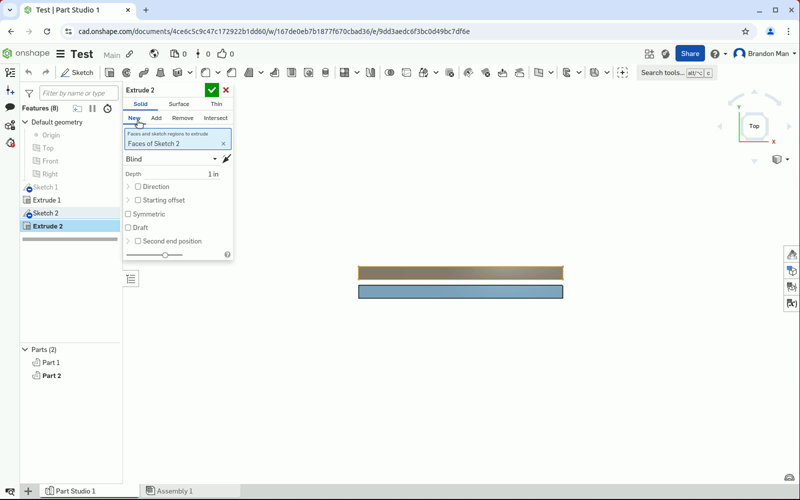
click(137, 120)
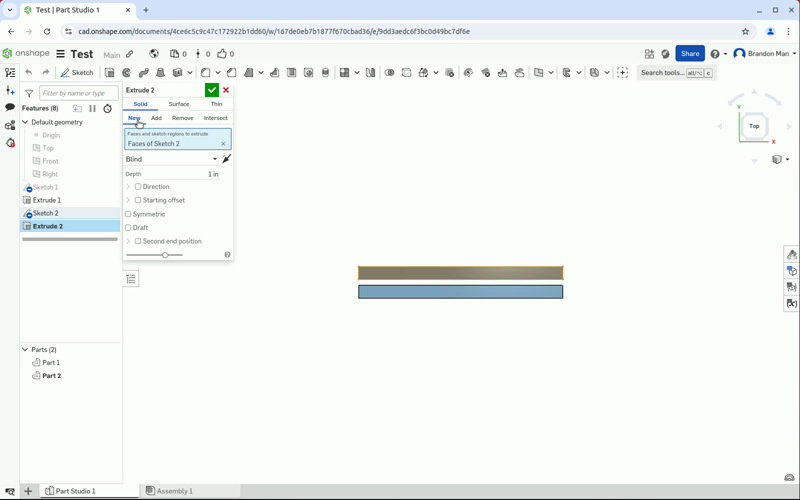
key(tab, 4)
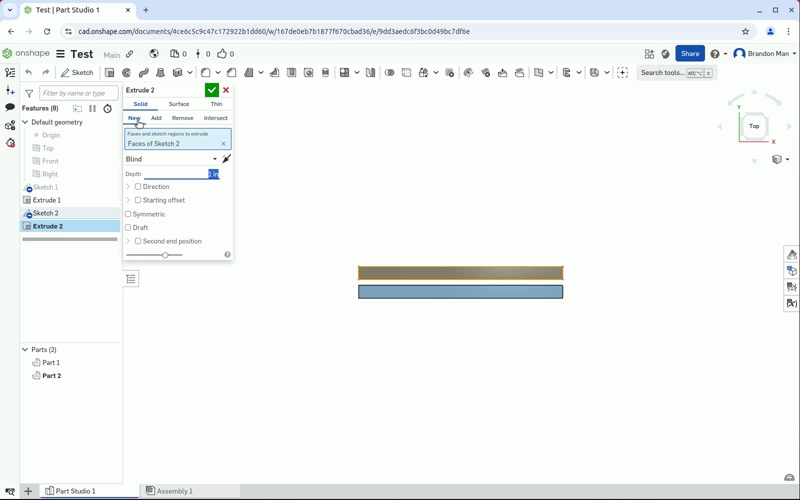
text(-2.166)
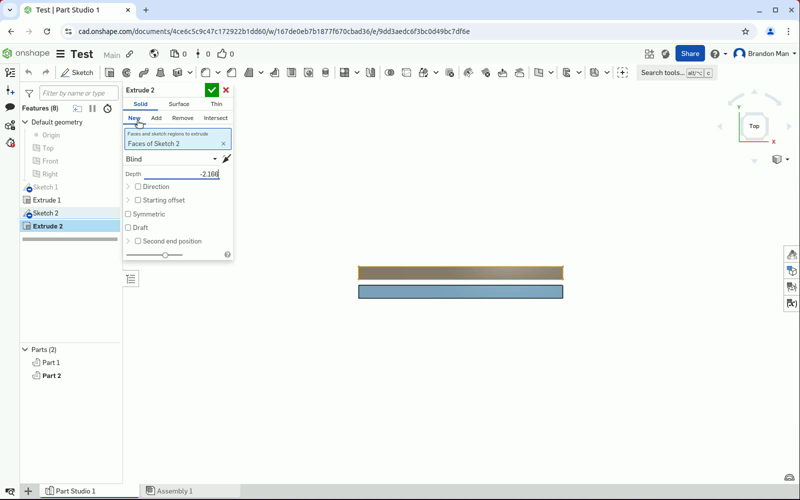
key(enter)
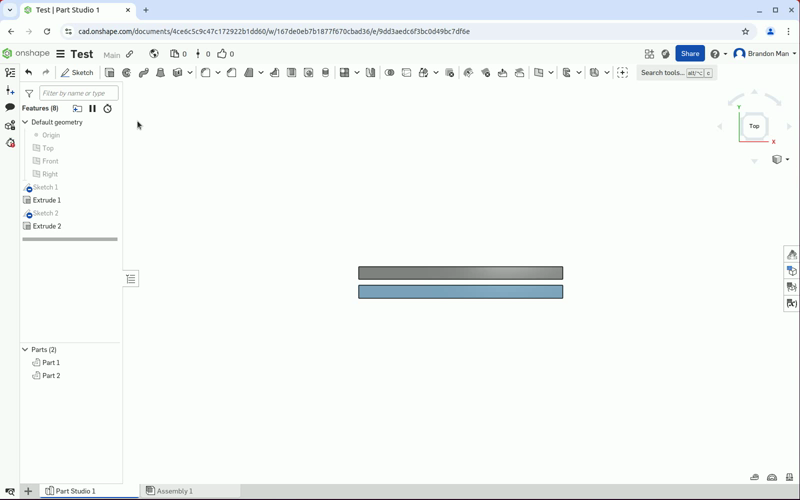
key(shift+h)
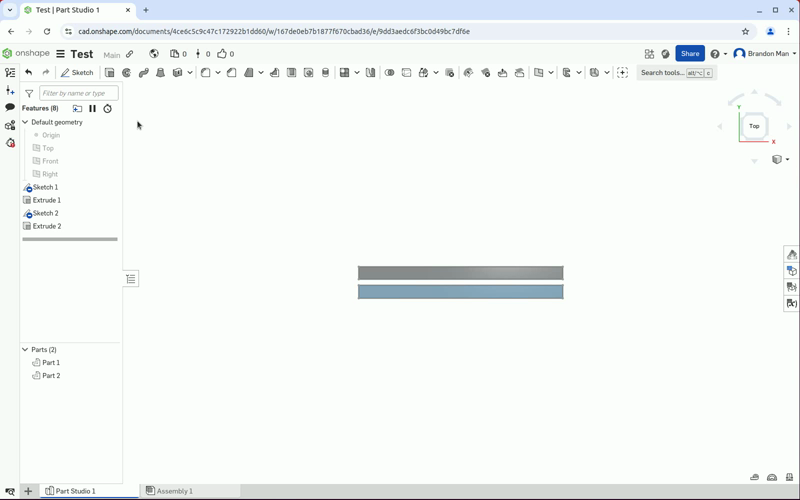
key(shift+h)
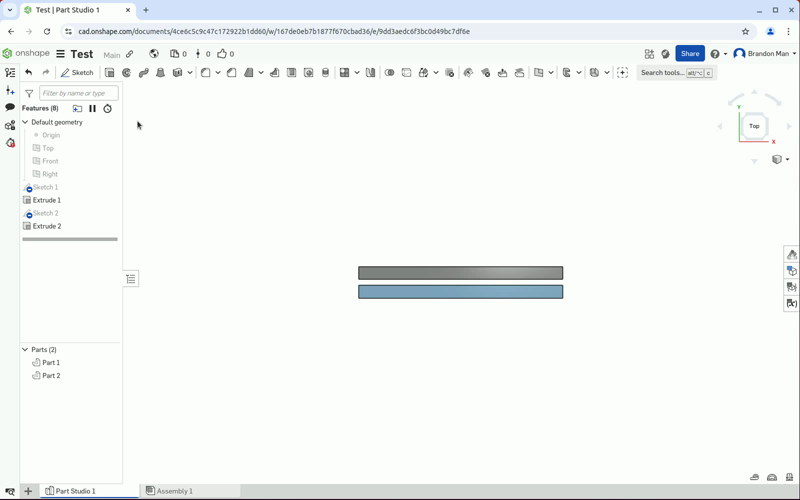
mouse_move(73, 189)
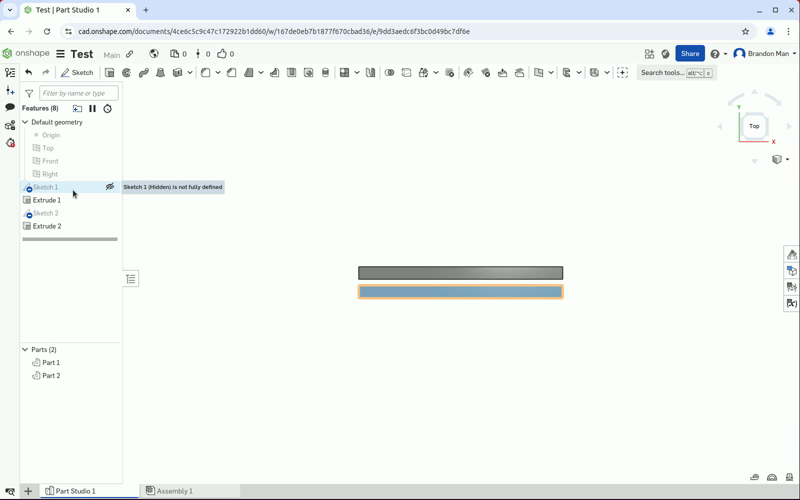
click(73, 189)
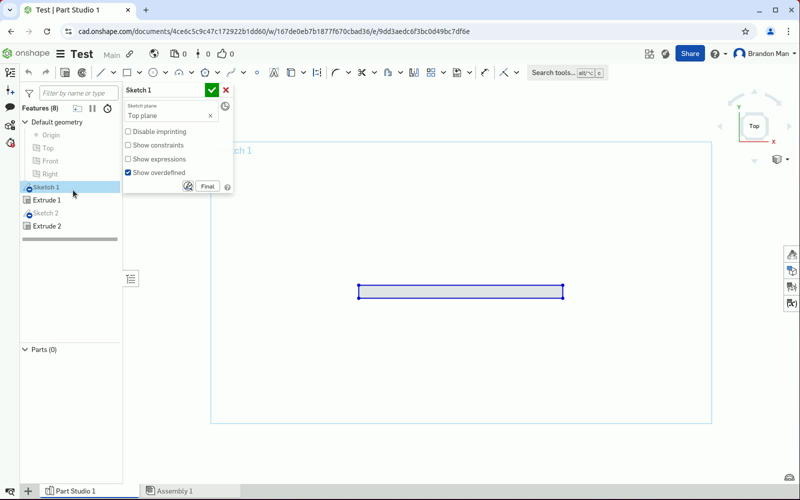
mouse_move(229, 92)
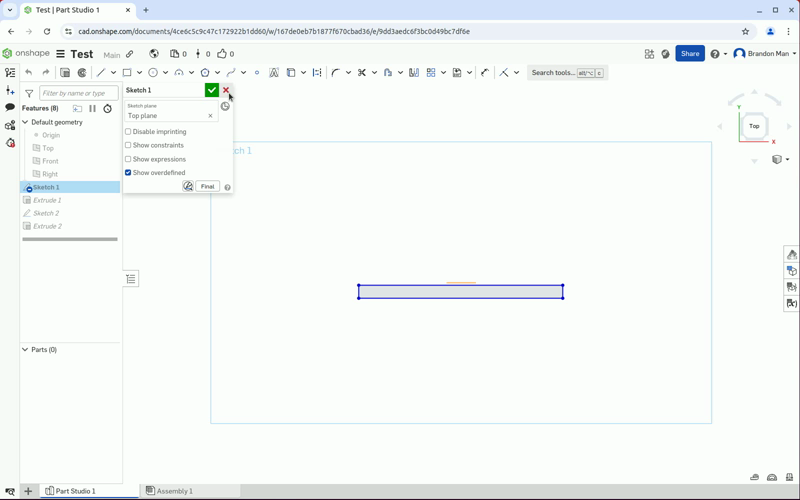
click(229, 92)
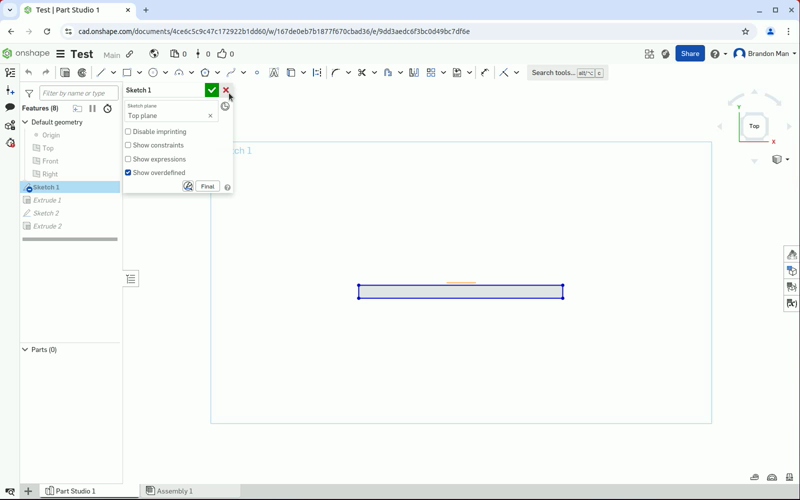
key(shift+s)
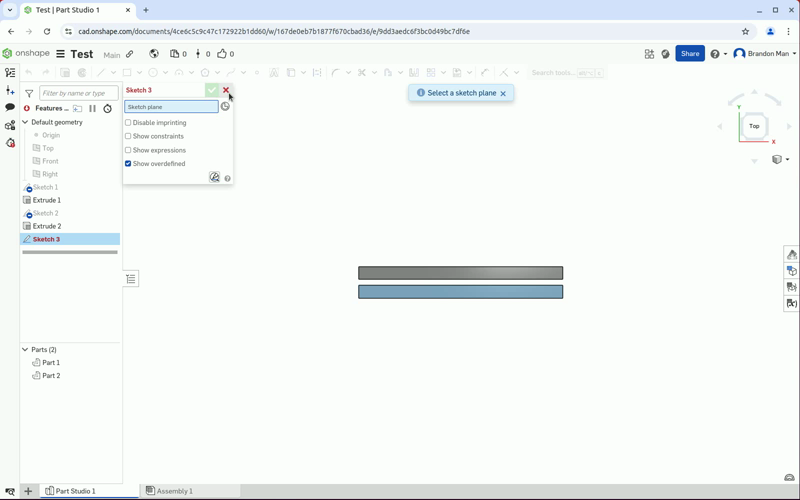
mouse_move(73, 150)
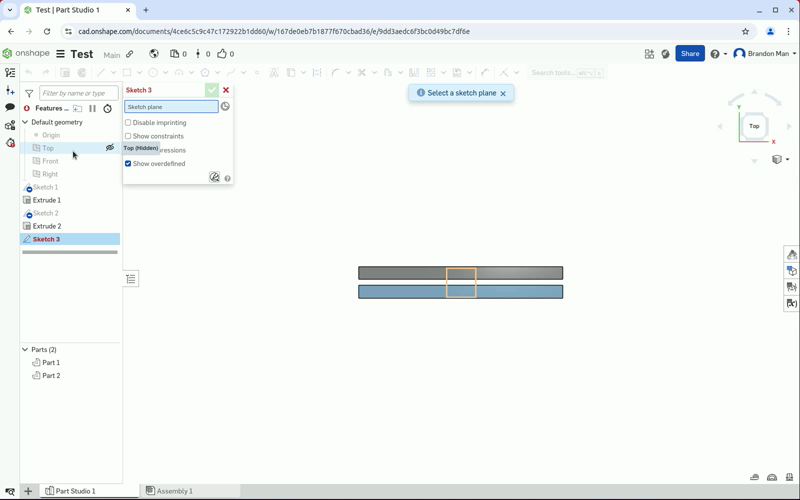
click(73, 150)
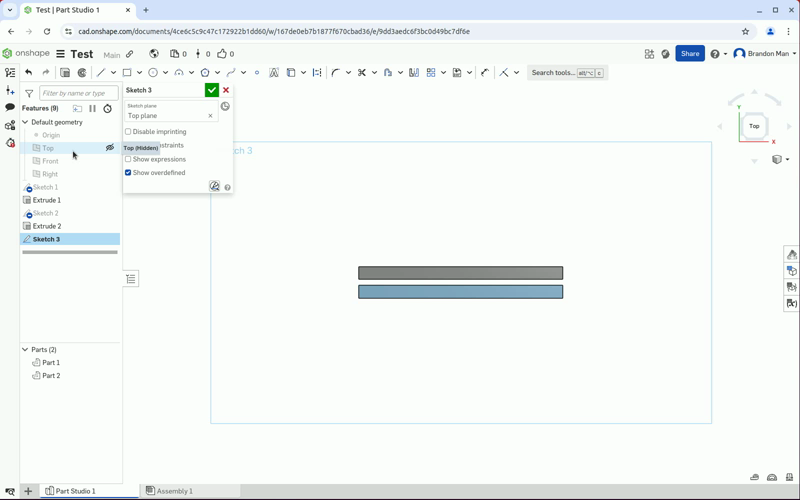
mouse_move(73, 352)
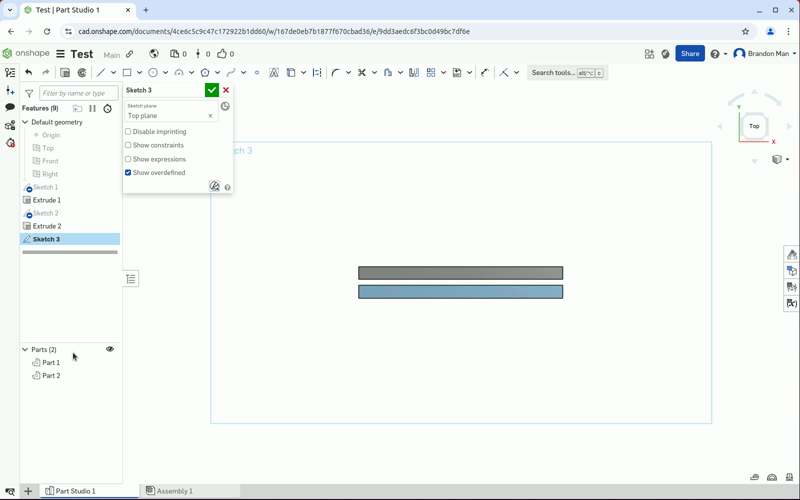
key(y)
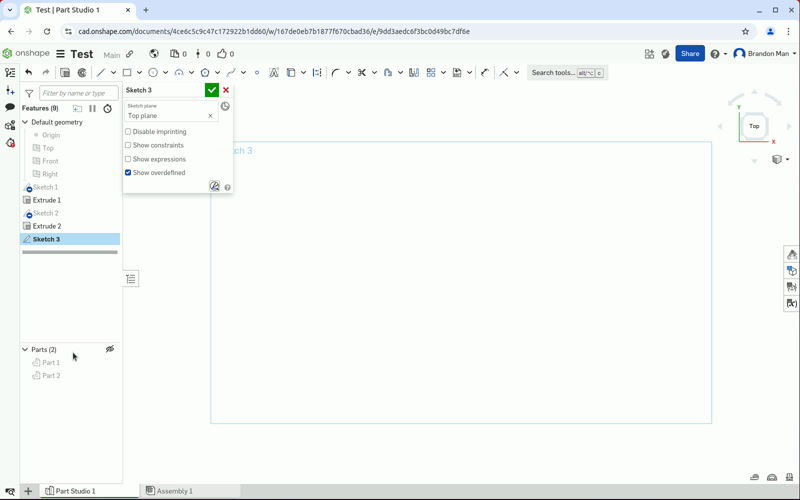
key(l)
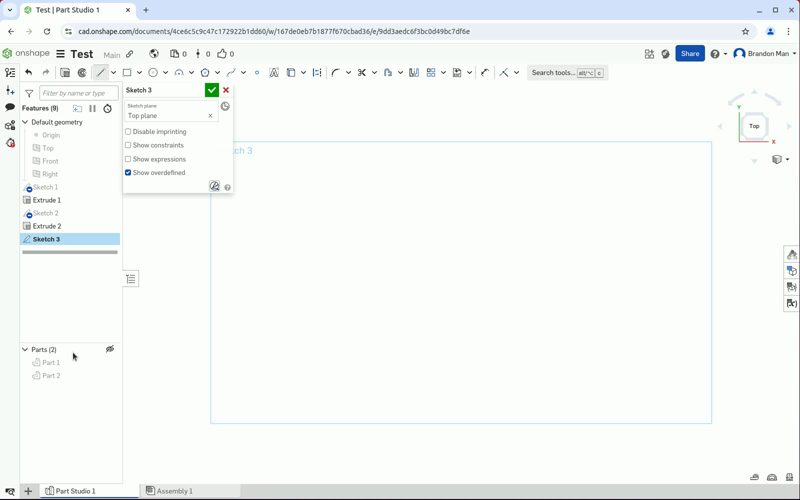
key_down(shift)
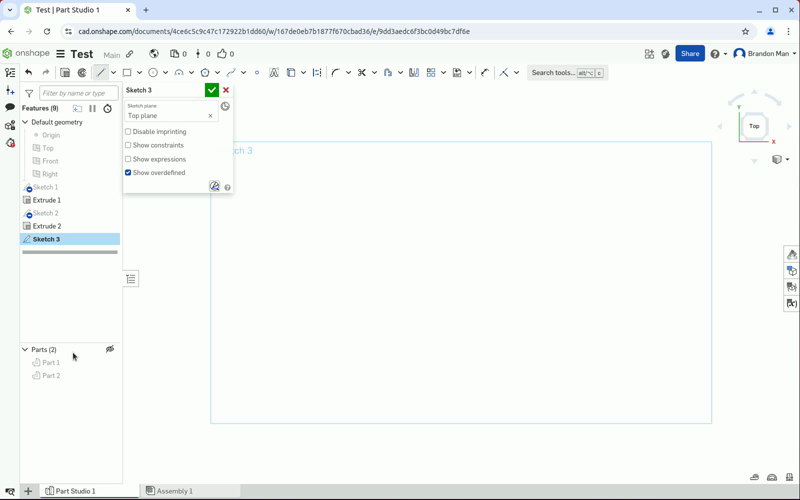
mouse_move(358, 298)
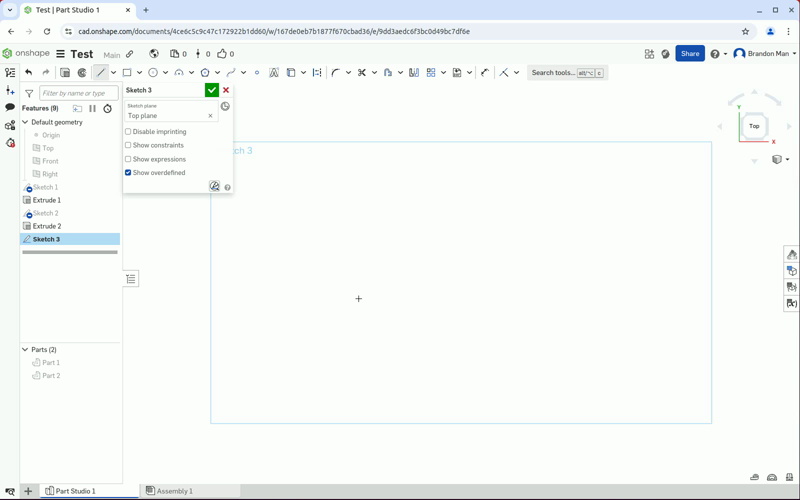
click(358, 298)
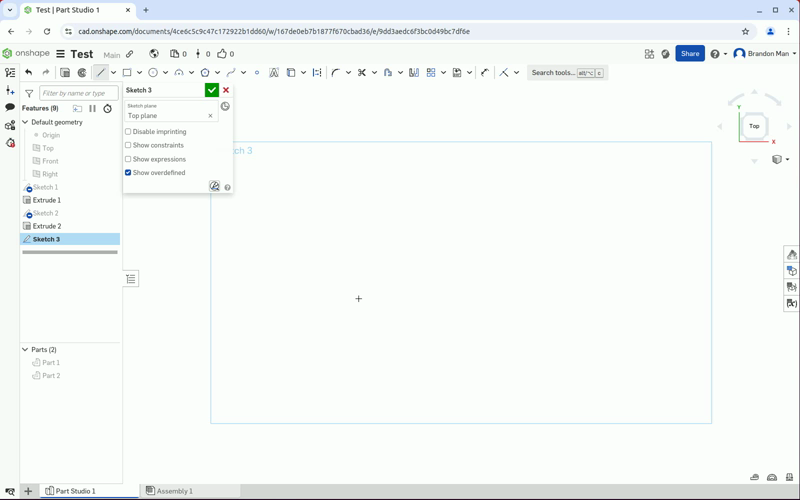
key_up(shift)
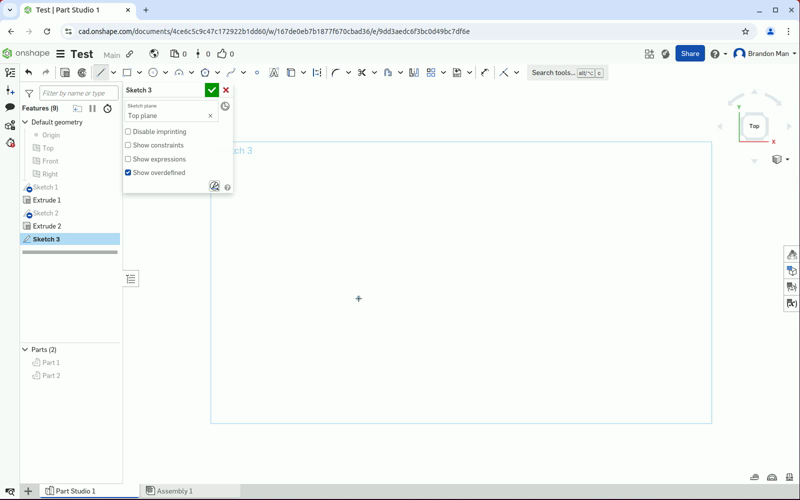
key_down(shift)
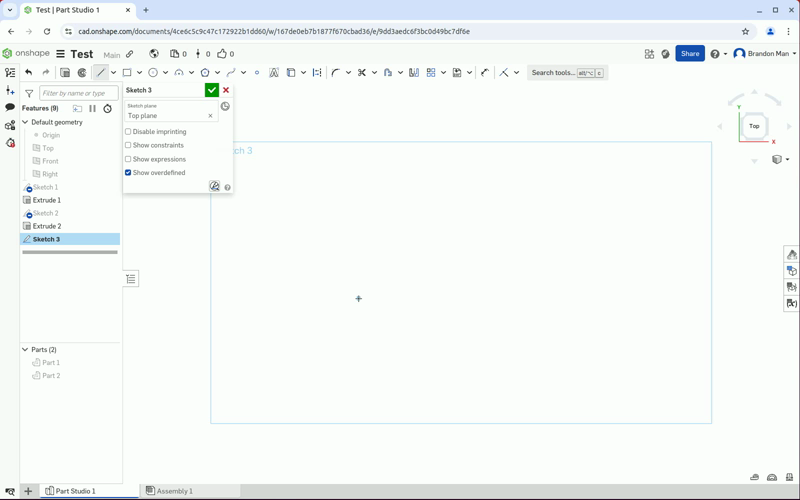
mouse_move(562, 298)
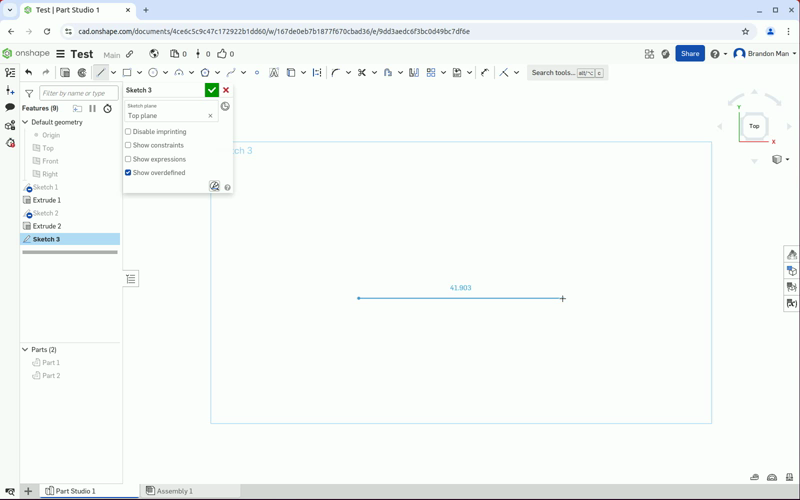
click(562, 298)
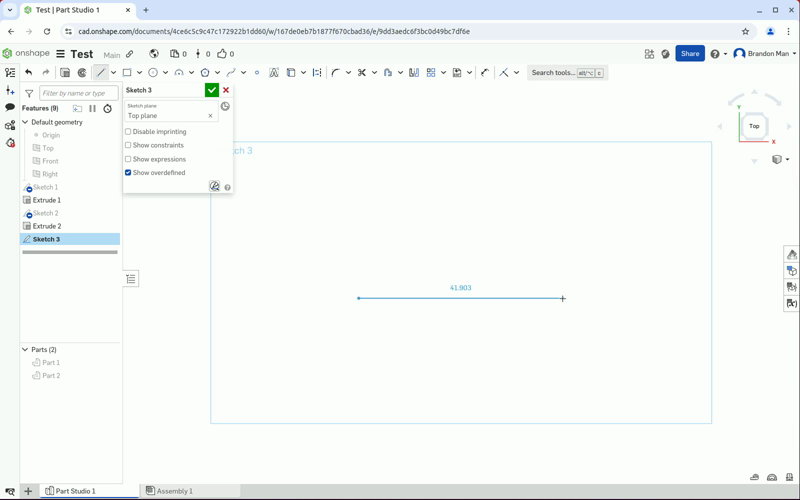
key_up(shift)
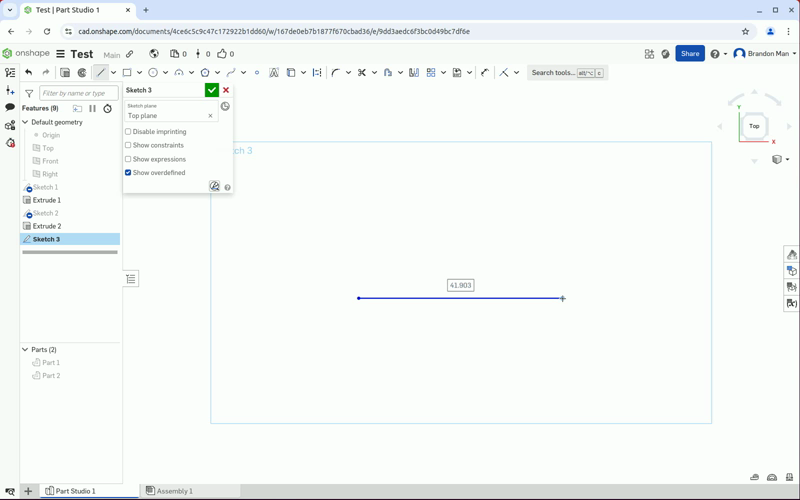
key_down(shift)
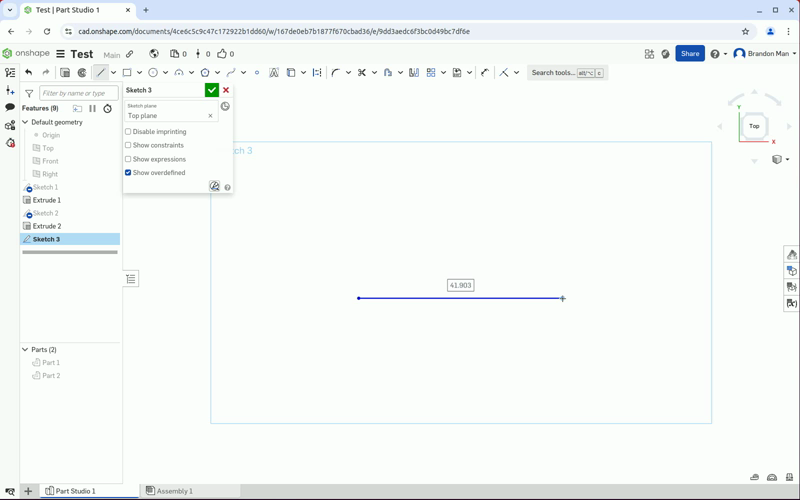
mouse_move(589, 298)
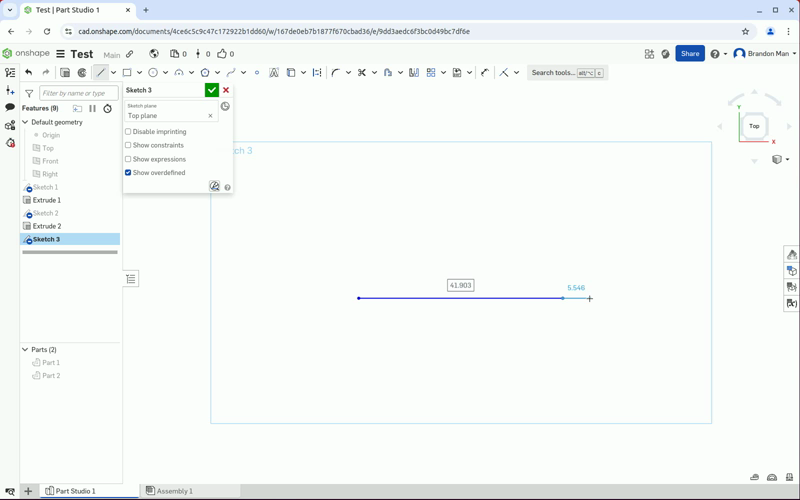
mouse_move(562, 285)
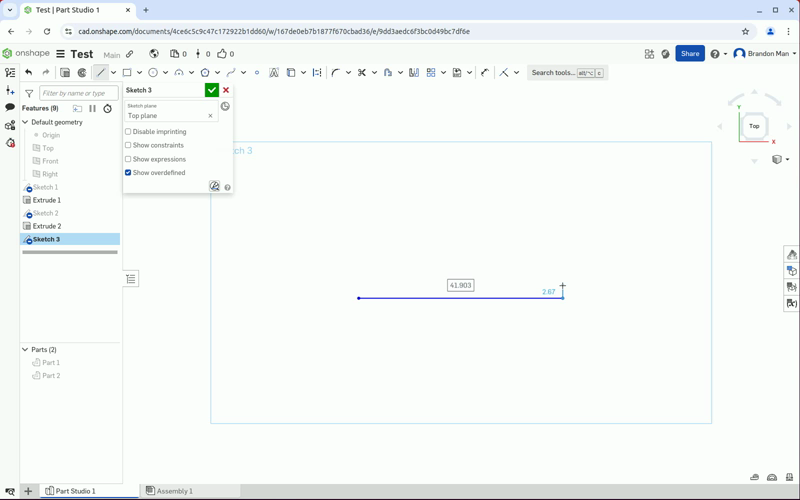
click(562, 285)
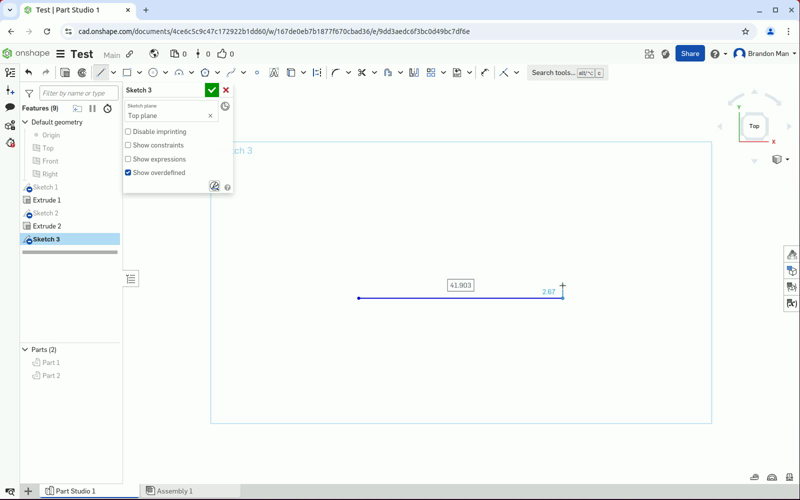
key_up(shift)
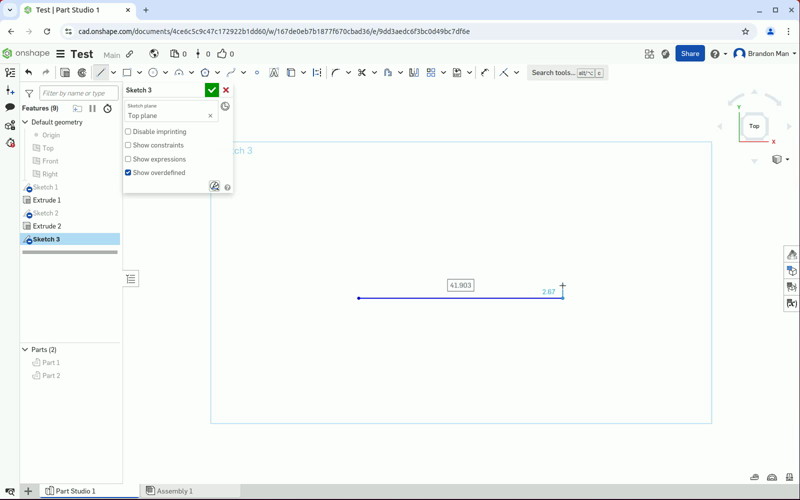
key_down(shift)
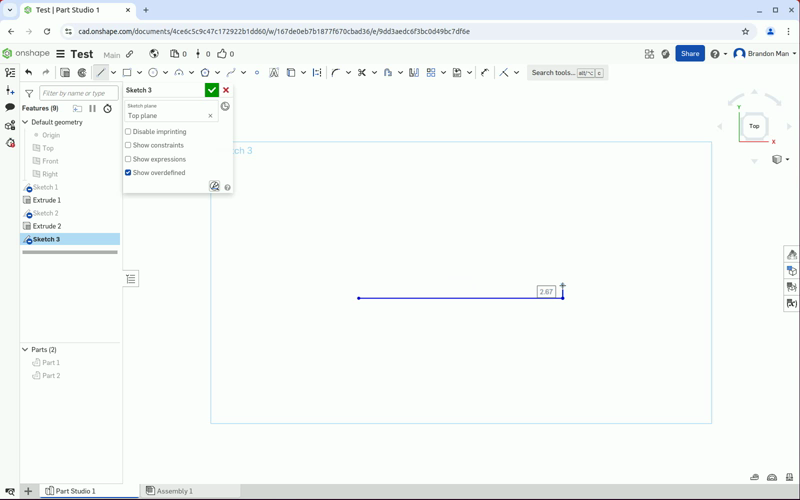
mouse_move(358, 285)
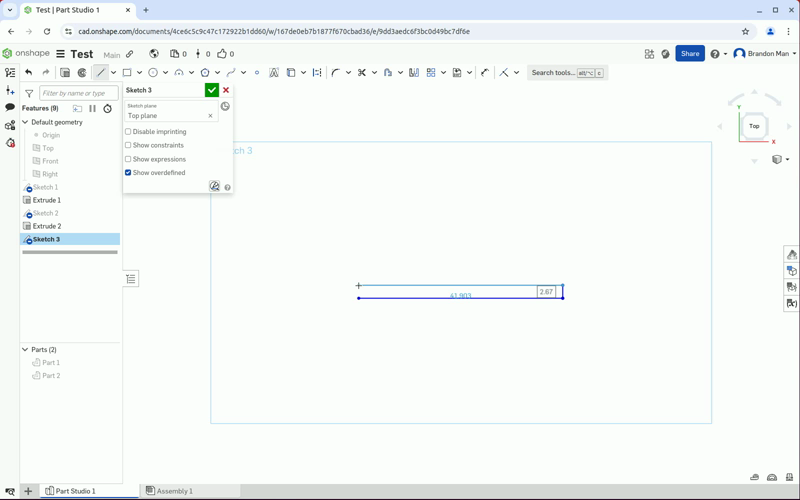
click(358, 285)
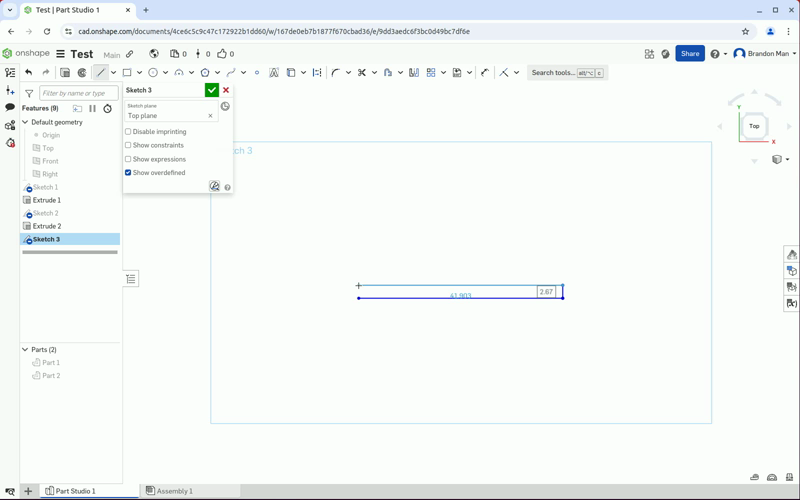
key_up(shift)
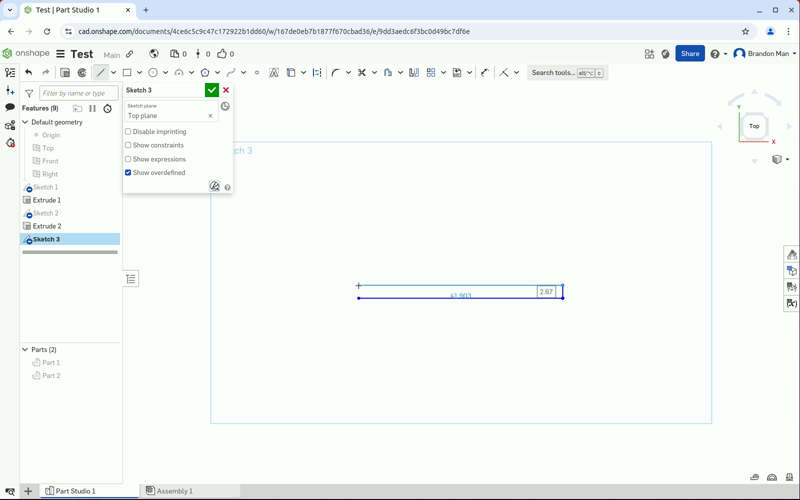
mouse_move(388, 285)
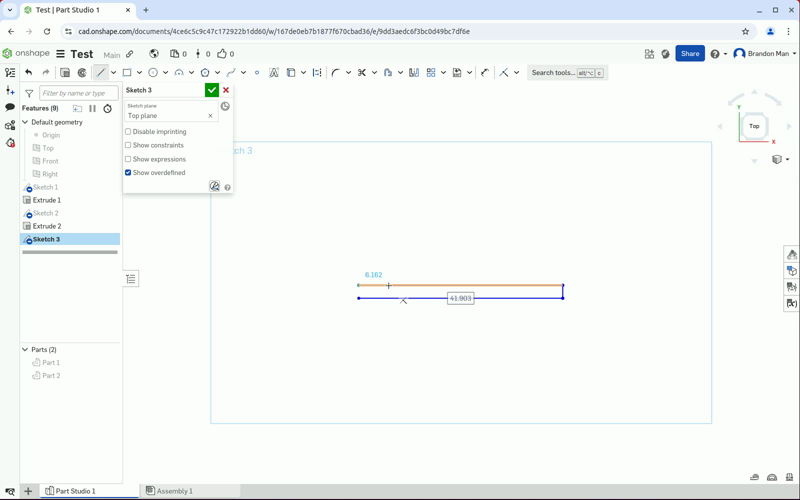
key_down(shift)
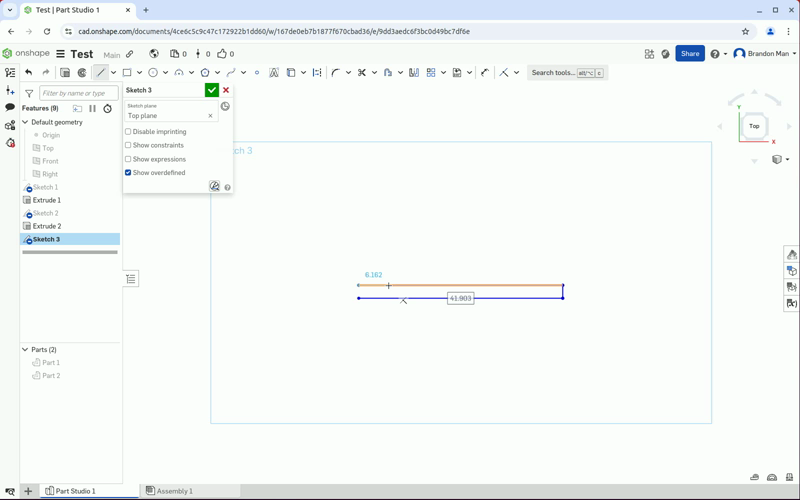
mouse_move(358, 298)
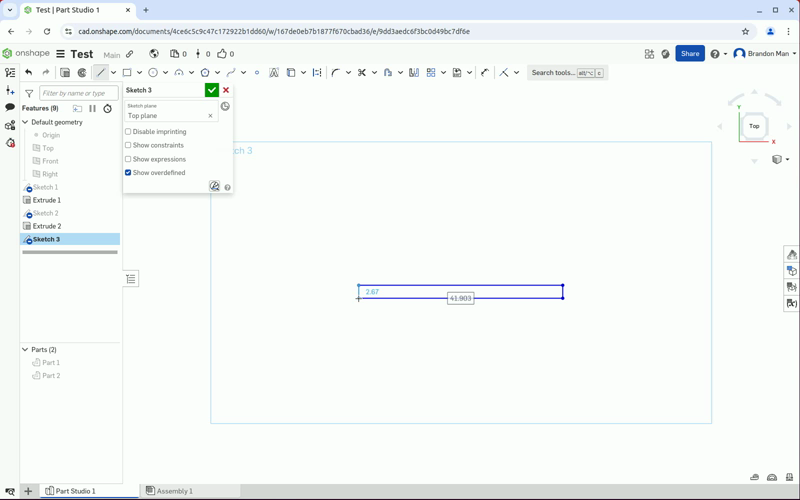
key_up(shift)
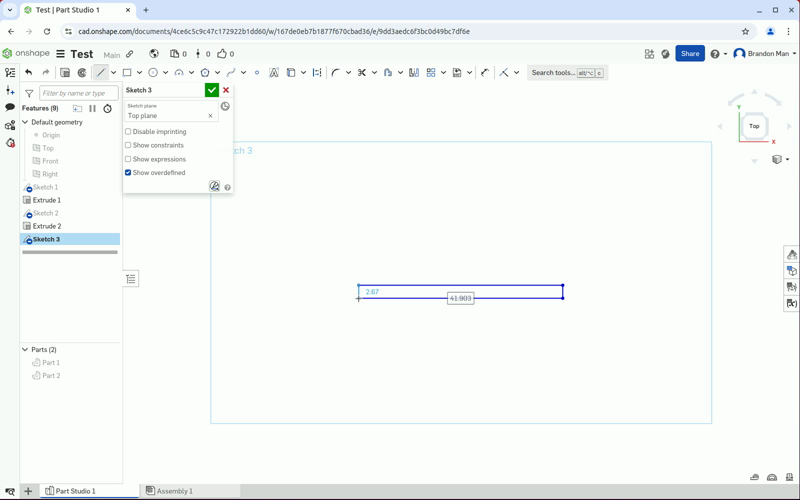
click(358, 298)
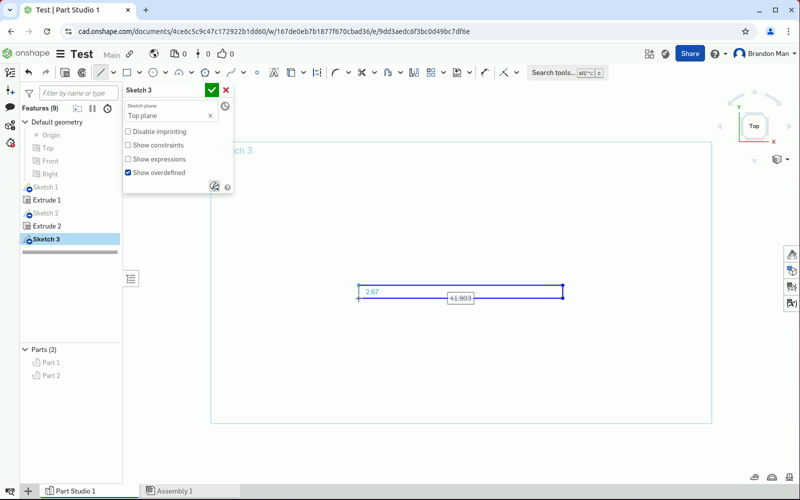
key(esc)
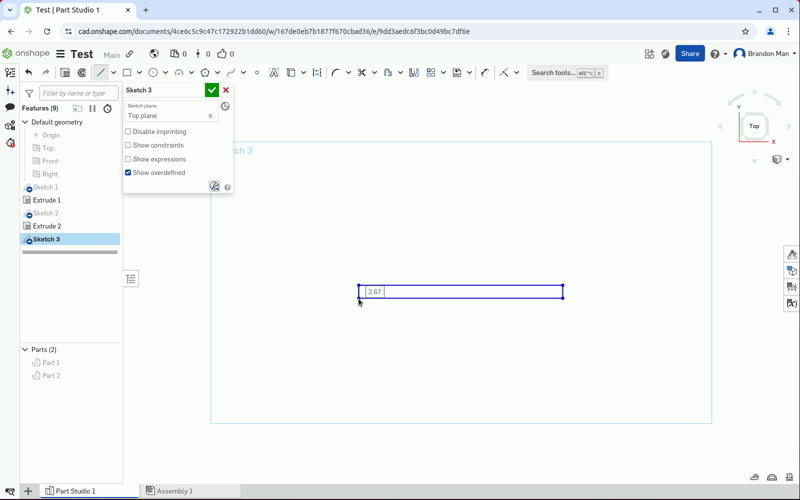
mouse_move(499, 294)
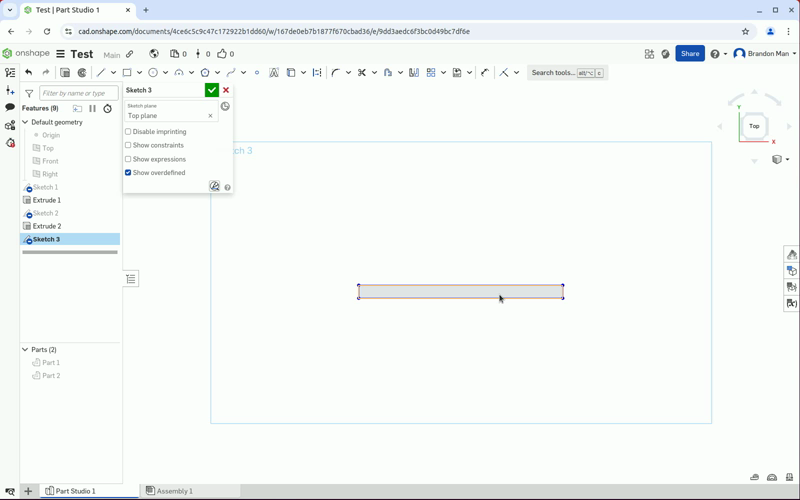
click(499, 294)
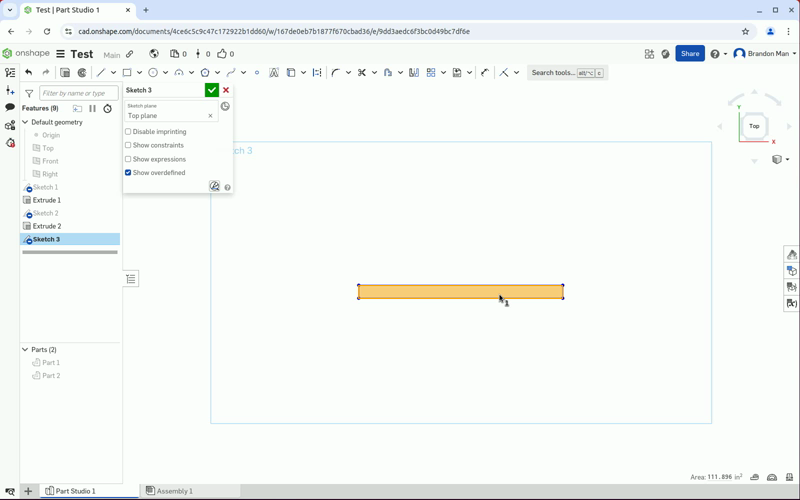
mouse_move(73, 352)
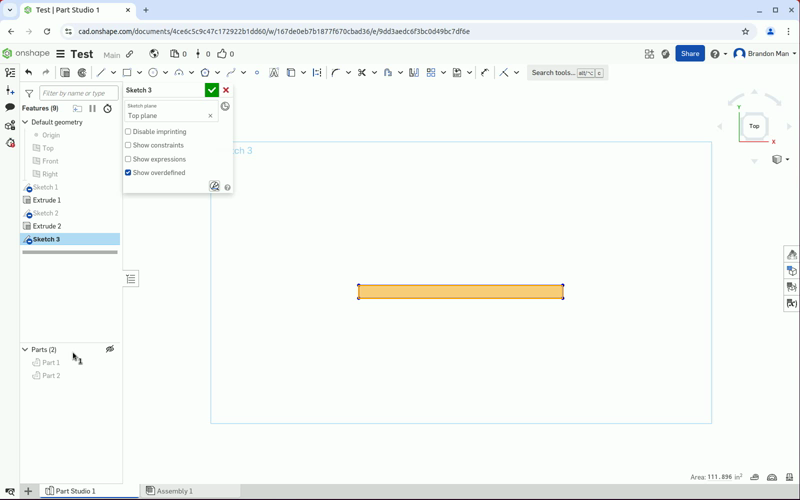
key(shift+y)
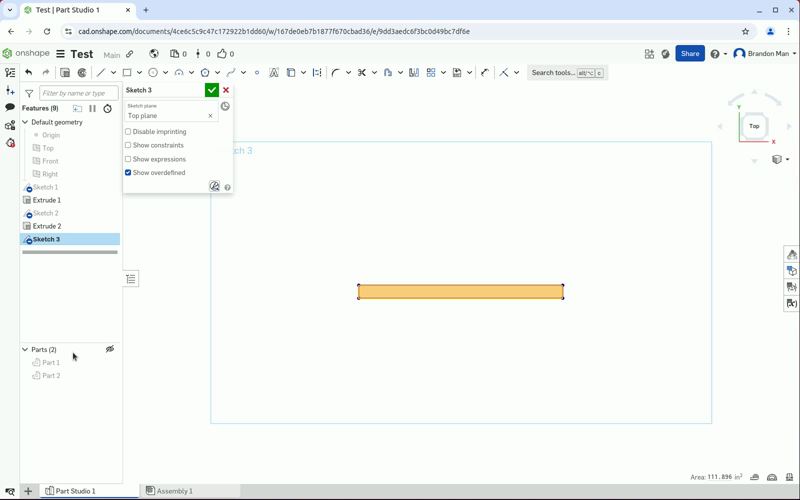
key(shift+e)
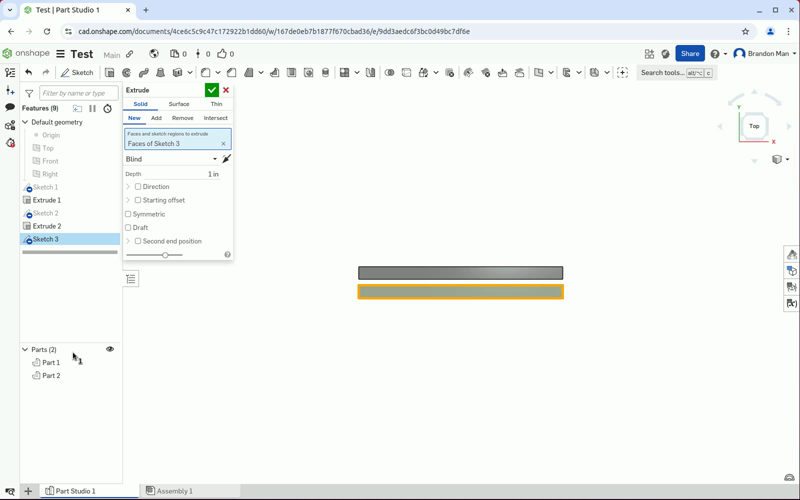
mouse_move(143, 106)
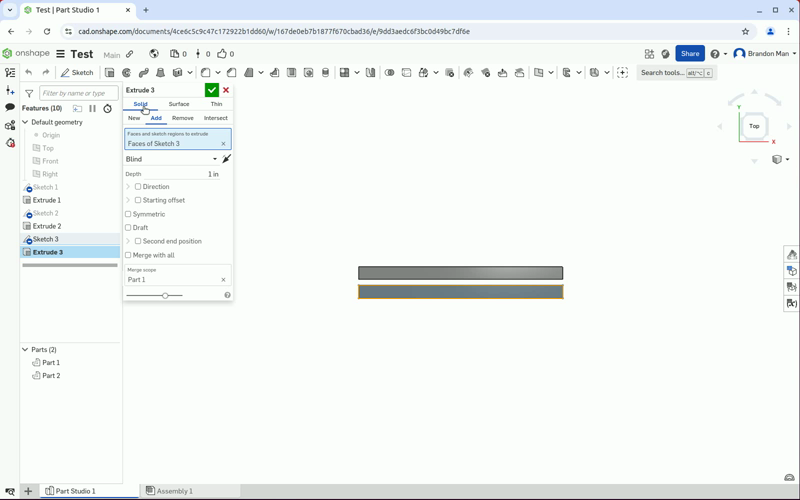
click(143, 106)
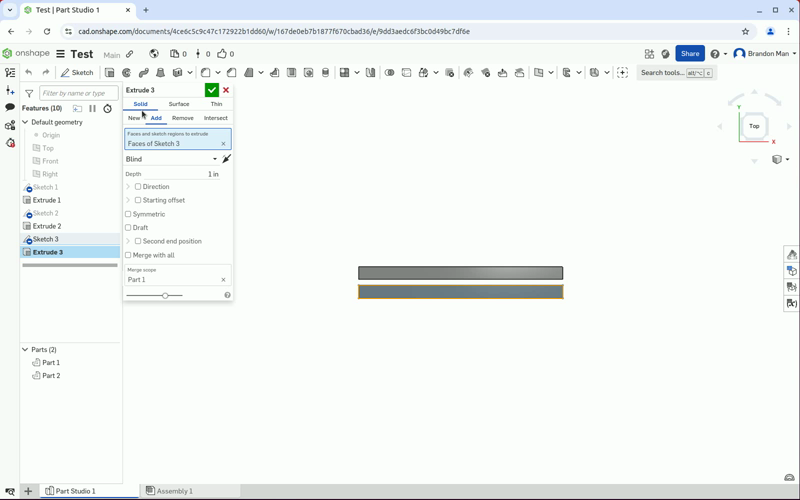
mouse_move(137, 120)
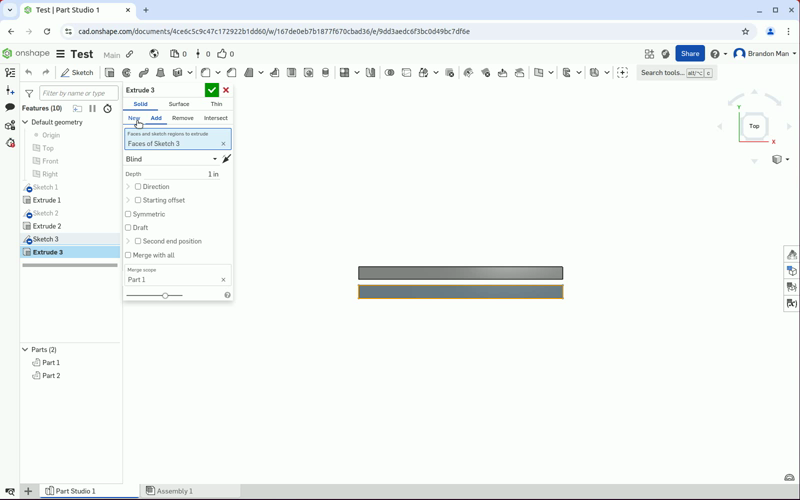
click(137, 120)
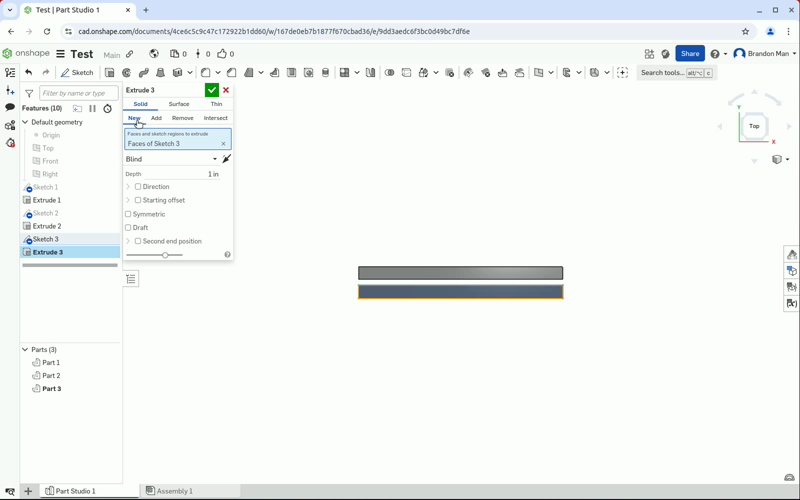
key(tab, 4)
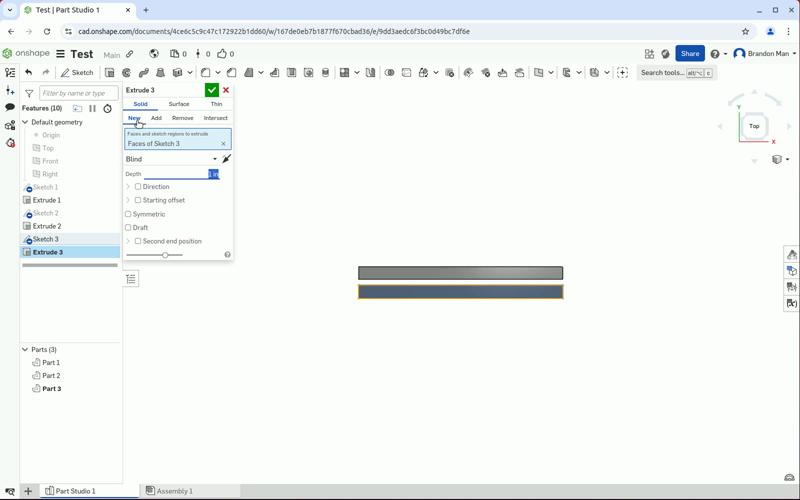
text(-2.166)
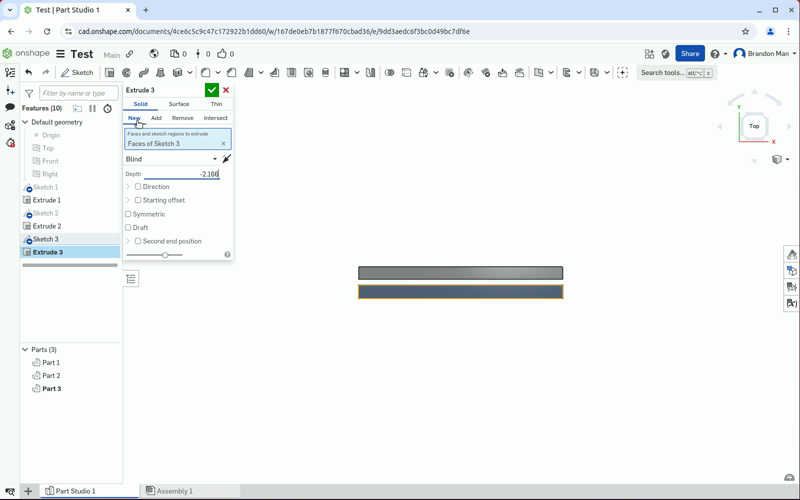
key(enter)
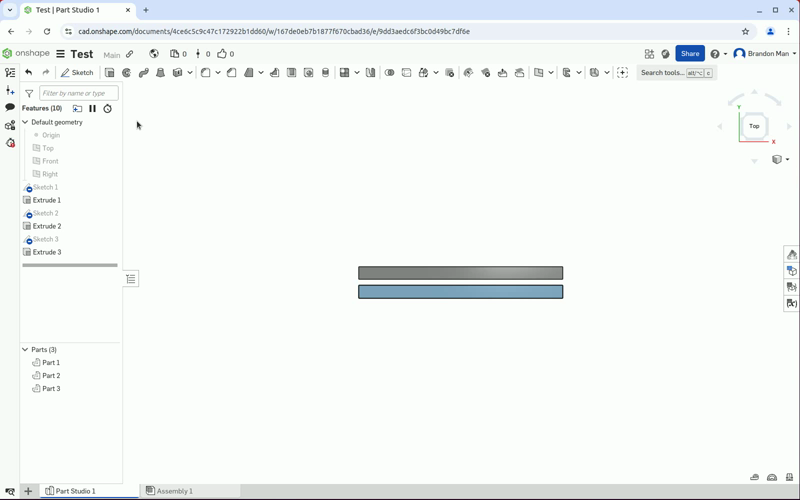
key(shift+h)
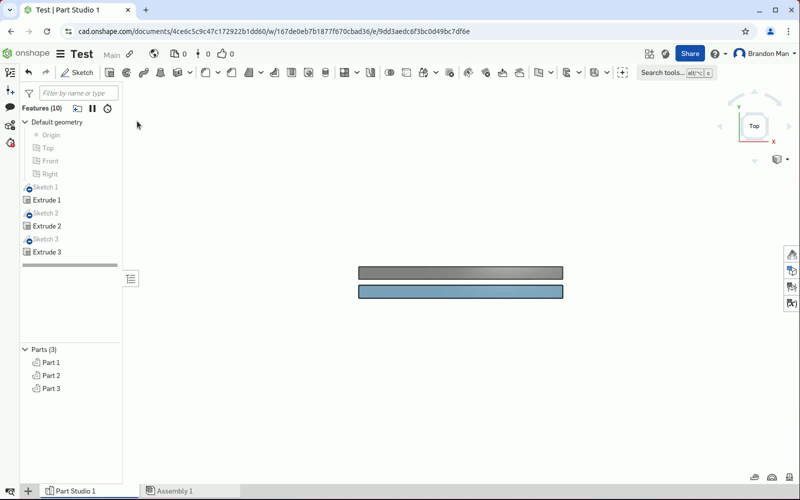
key(shift+h)
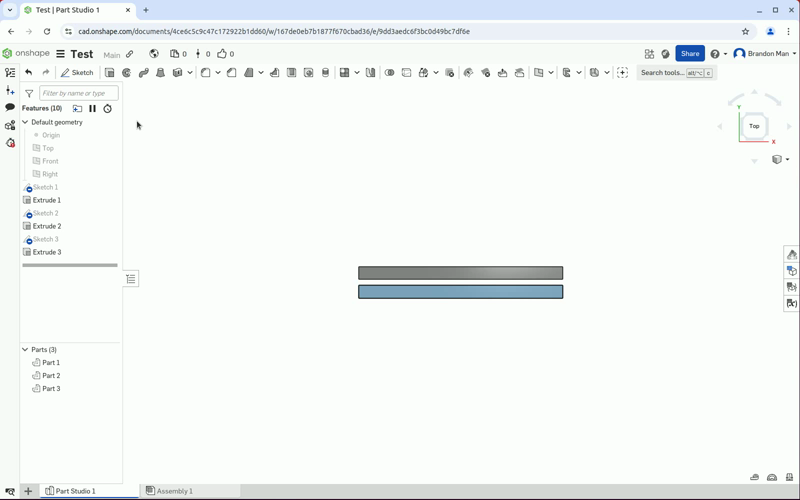
mouse_move(73, 189)
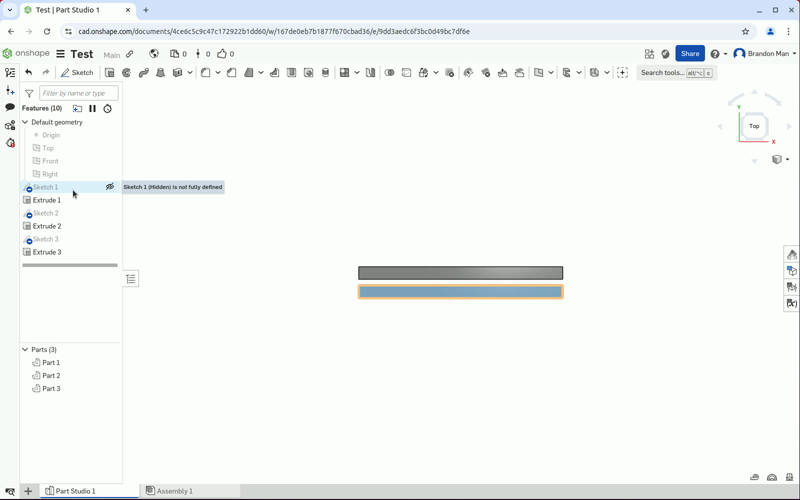
click(73, 189)
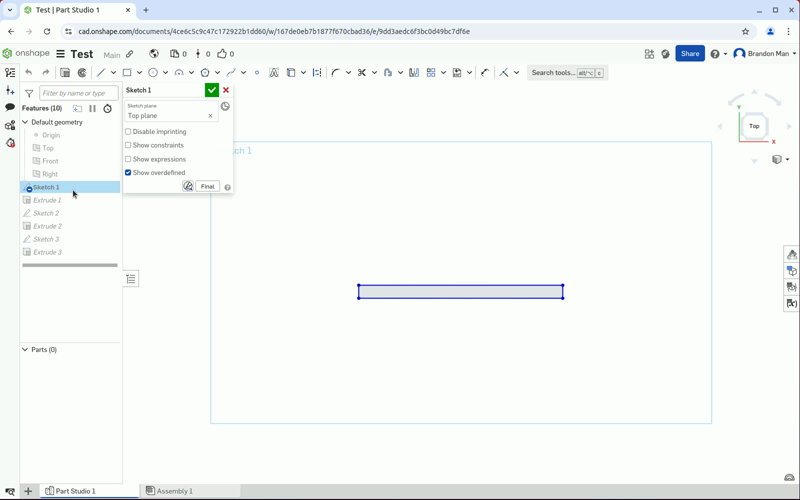
mouse_move(229, 92)
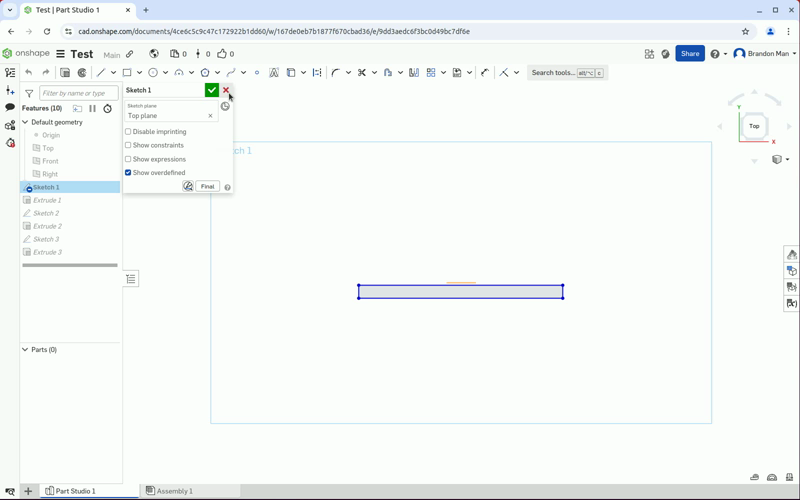
click(229, 92)
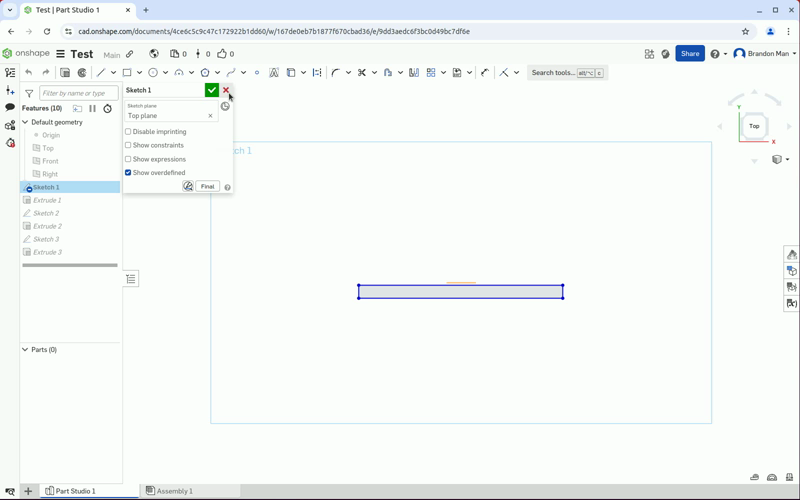
key(shift+s)
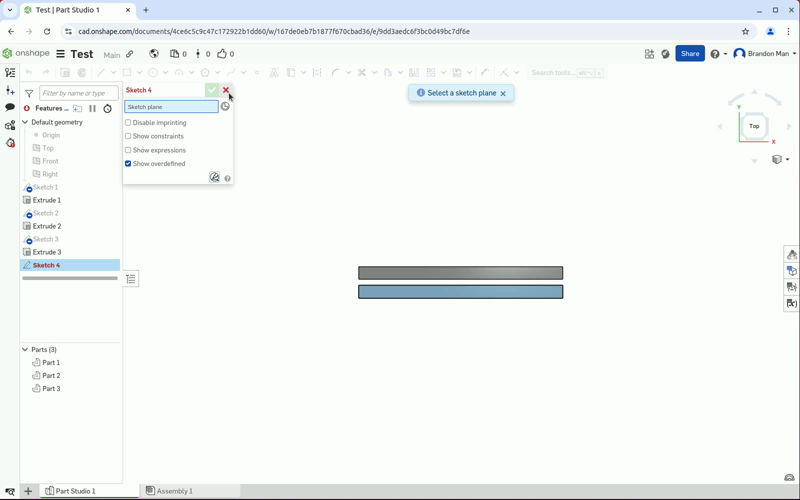
mouse_move(73, 150)
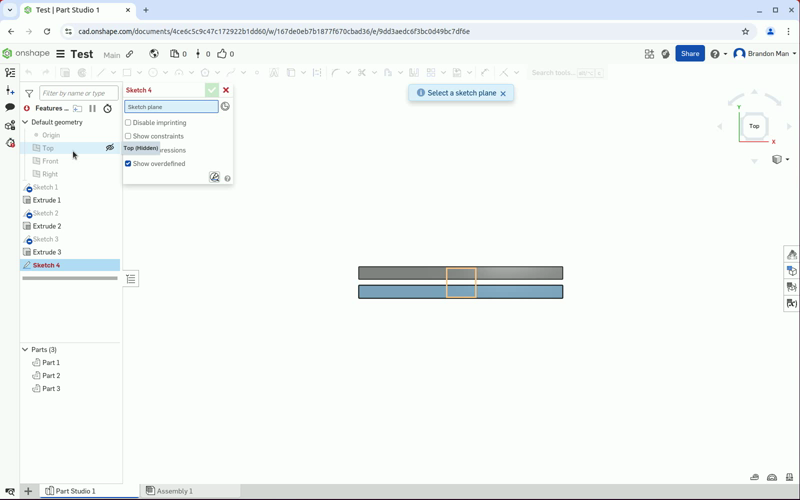
click(73, 150)
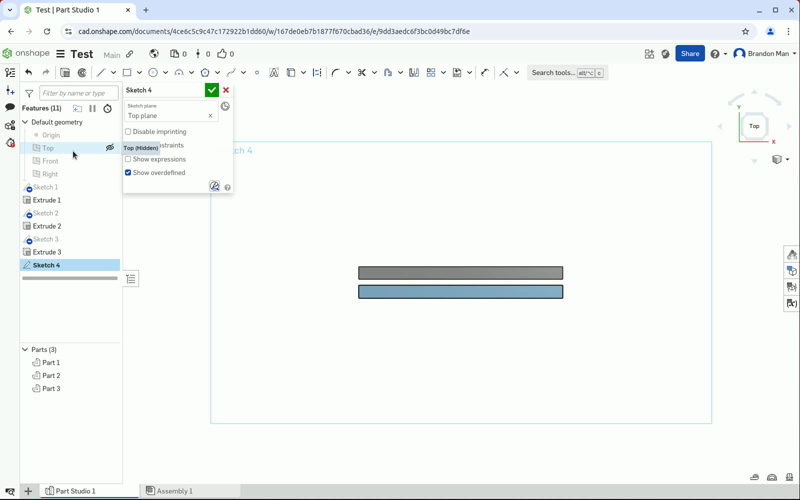
mouse_move(73, 352)
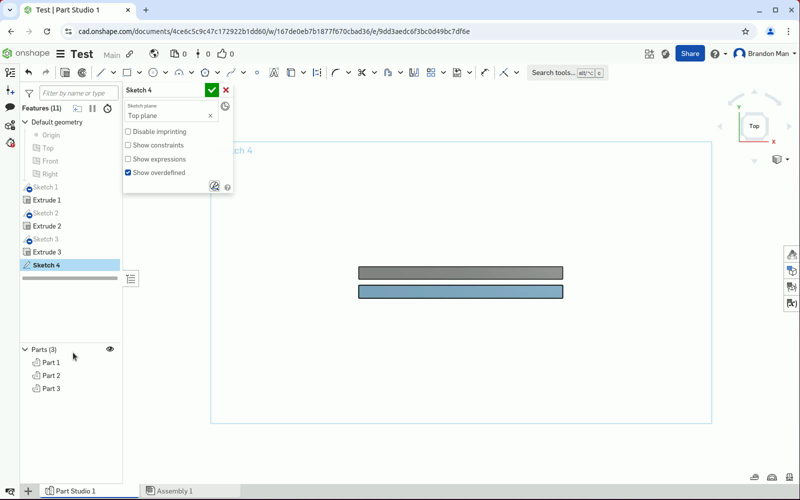
key(y)
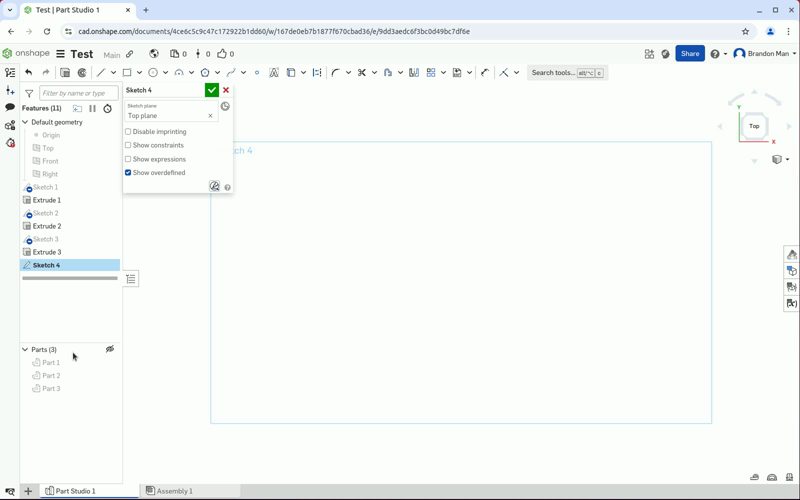
key(l)
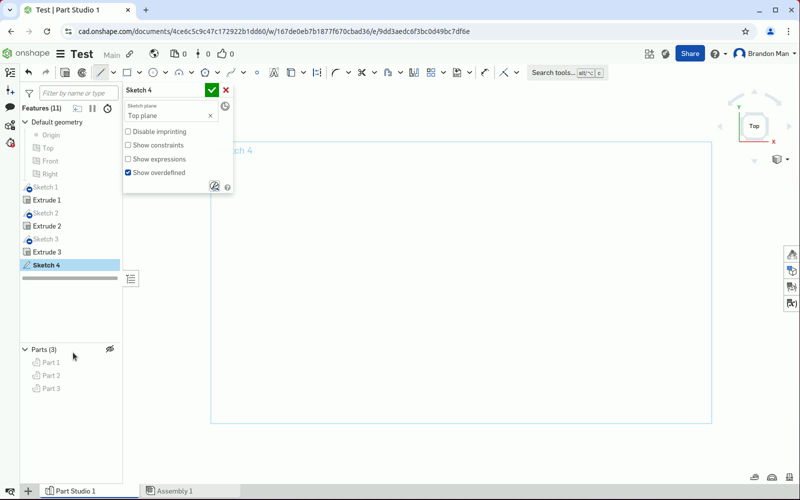
key_down(shift)
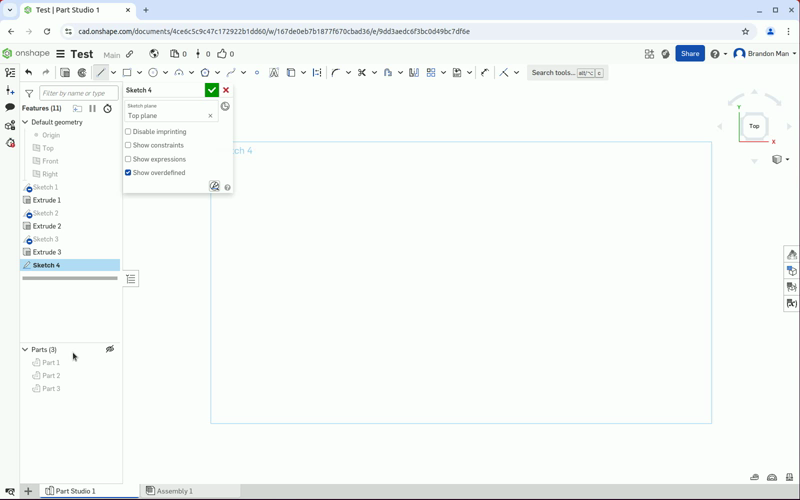
mouse_move(358, 286)
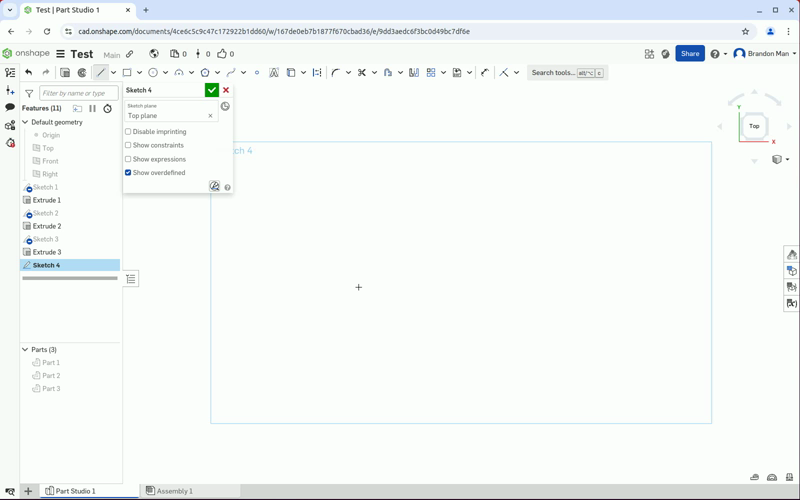
click(358, 286)
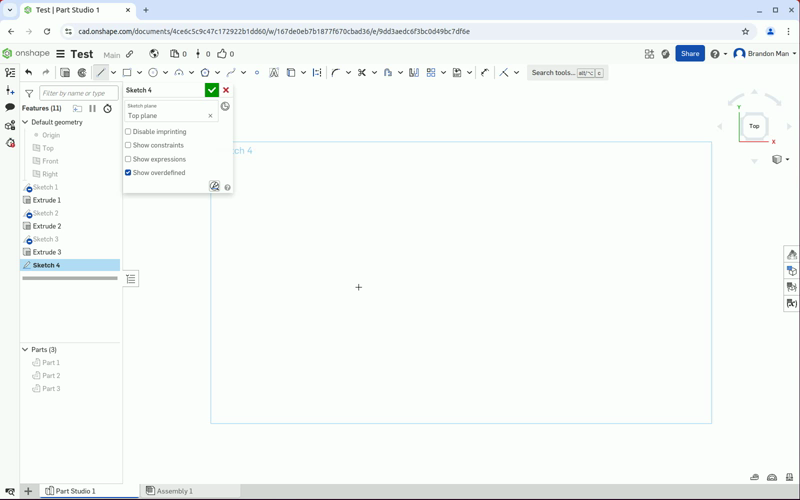
key_up(shift)
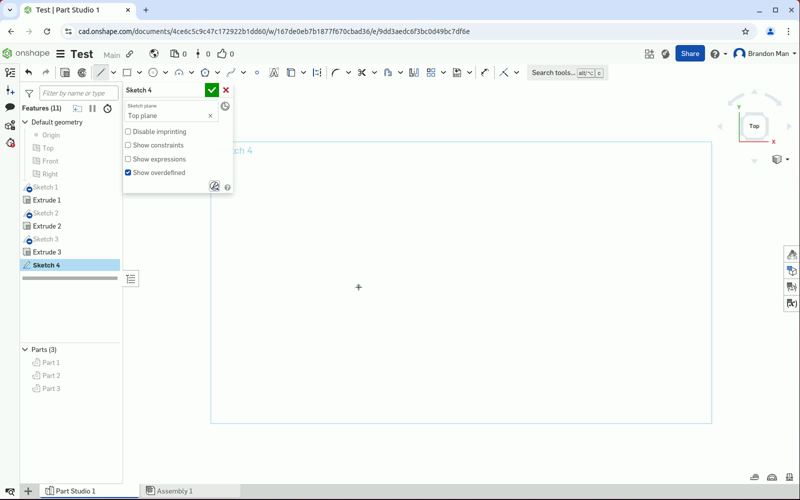
key_down(shift)
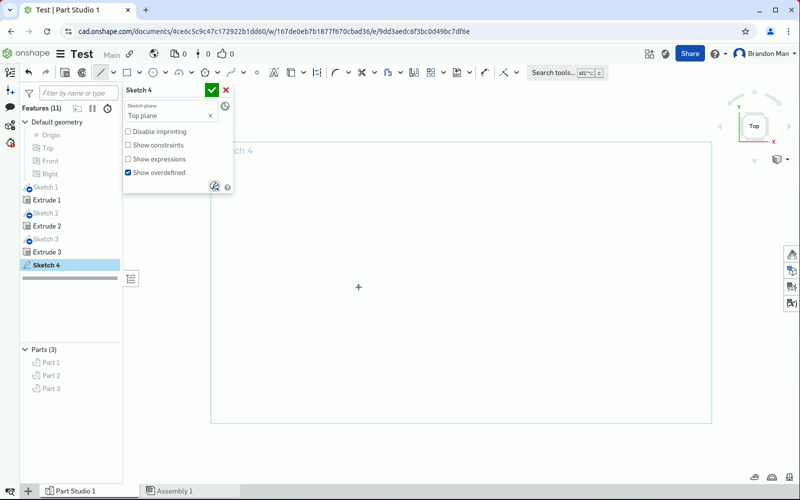
mouse_move(562, 286)
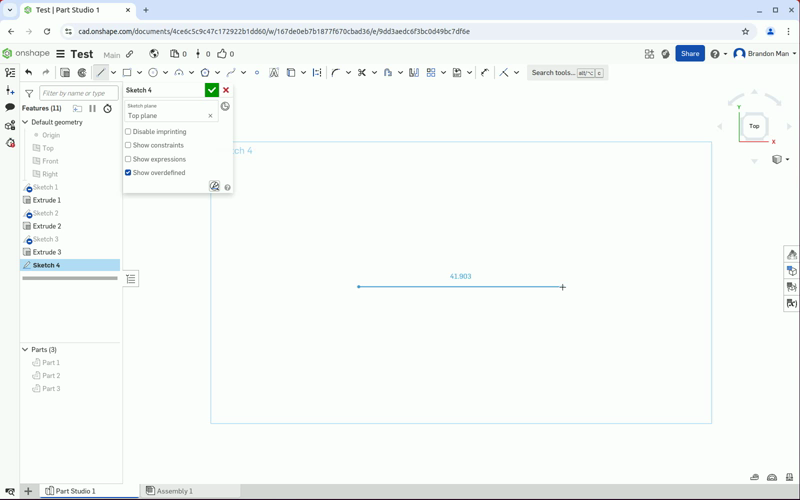
click(562, 286)
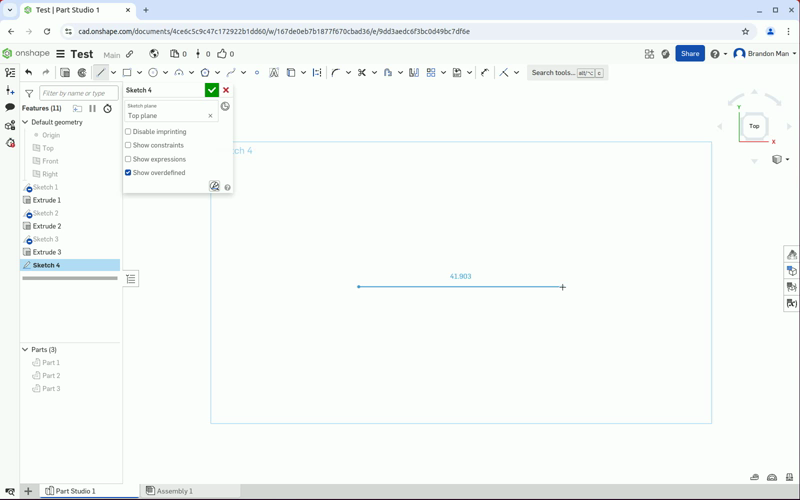
key_up(shift)
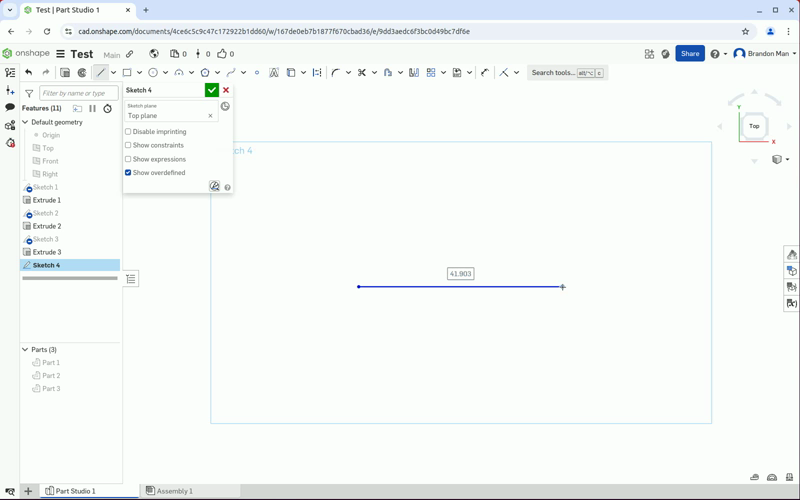
key_down(shift)
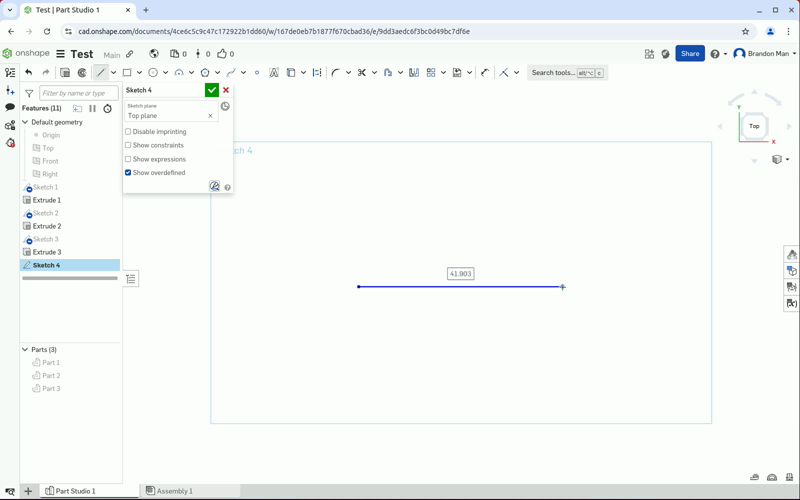
mouse_move(589, 286)
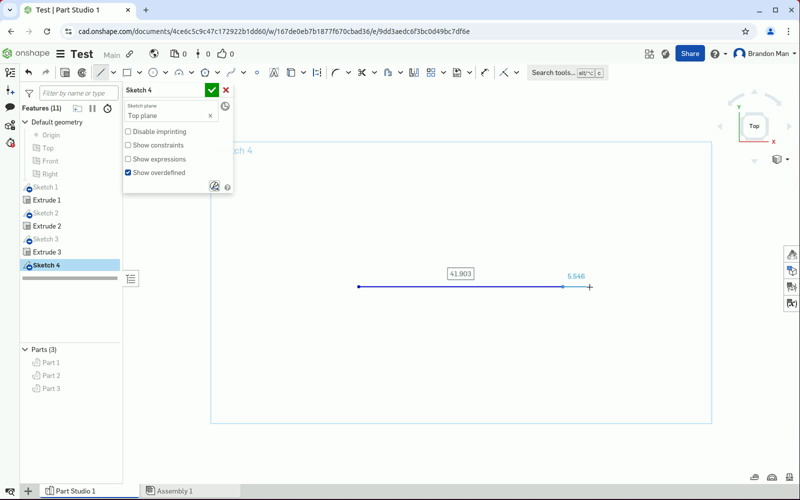
mouse_move(562, 279)
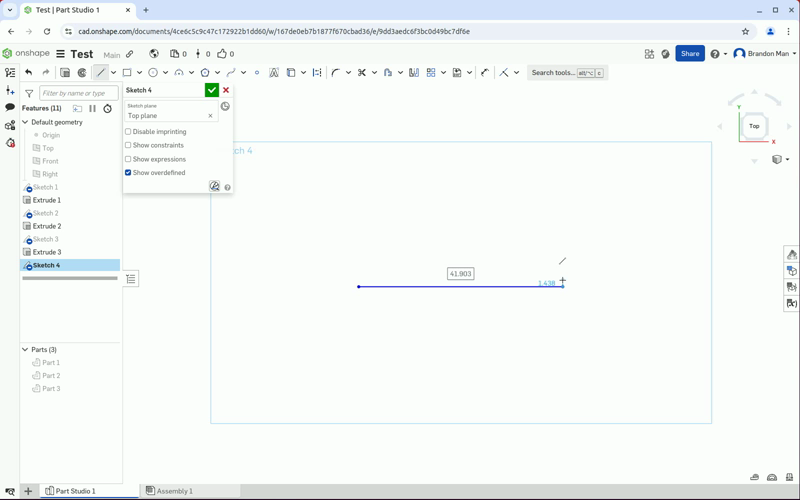
scroll(6)
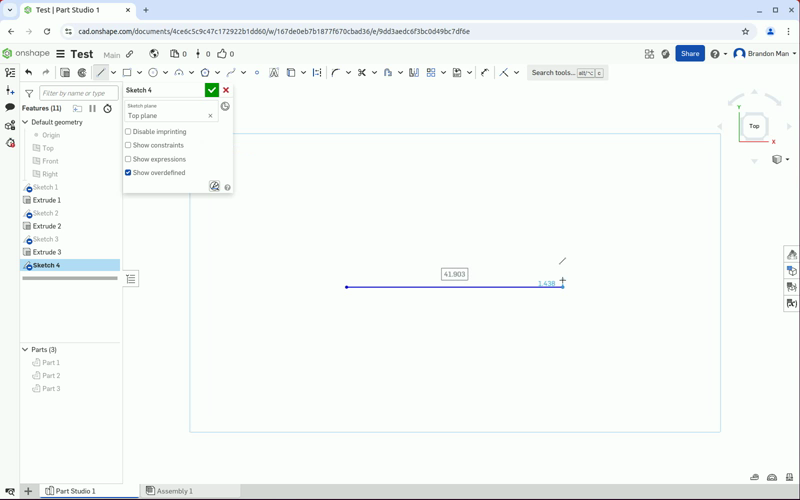
scroll(6)
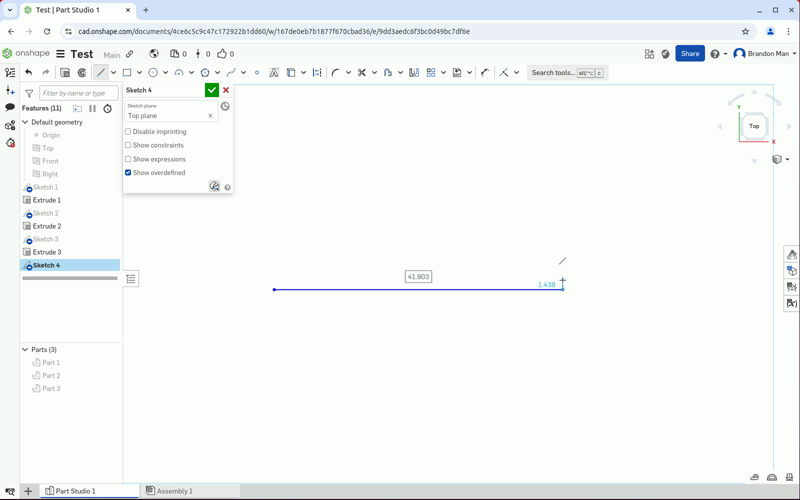
scroll(6)
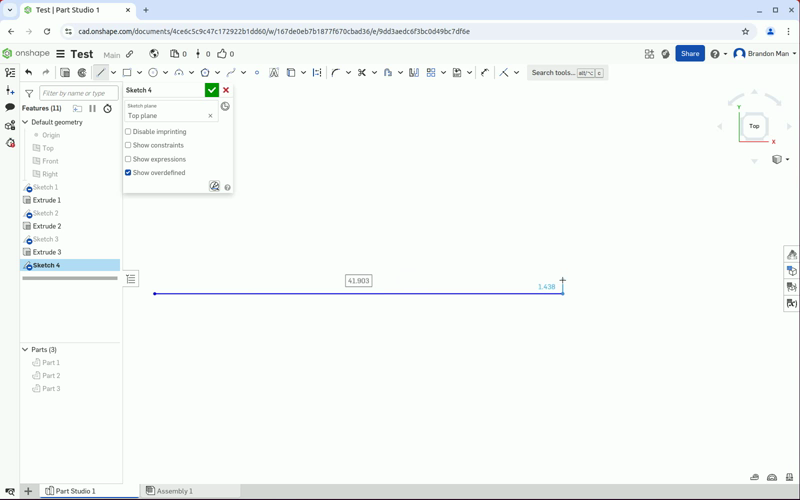
scroll(6)
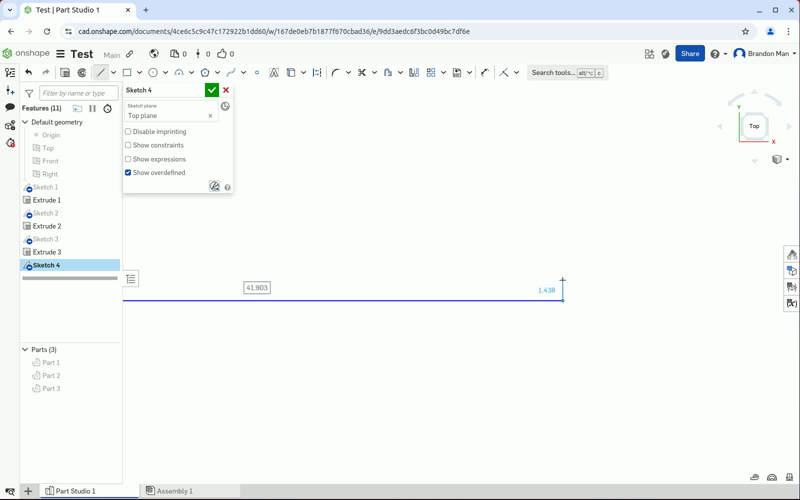
scroll(6)
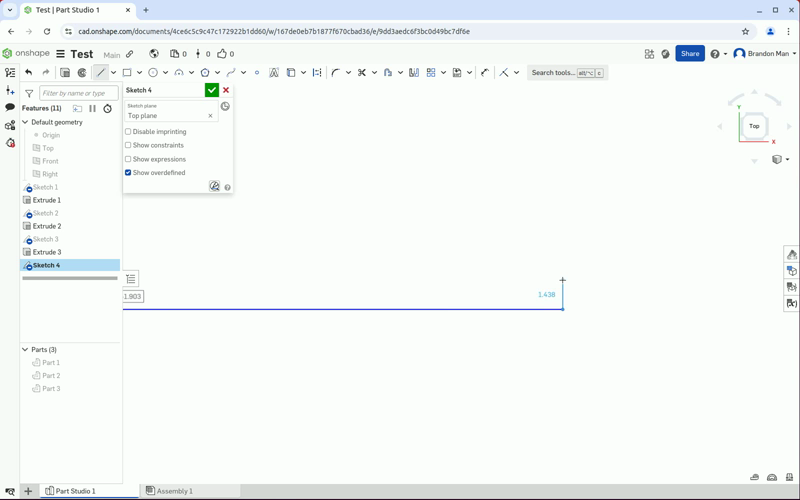
scroll(6)
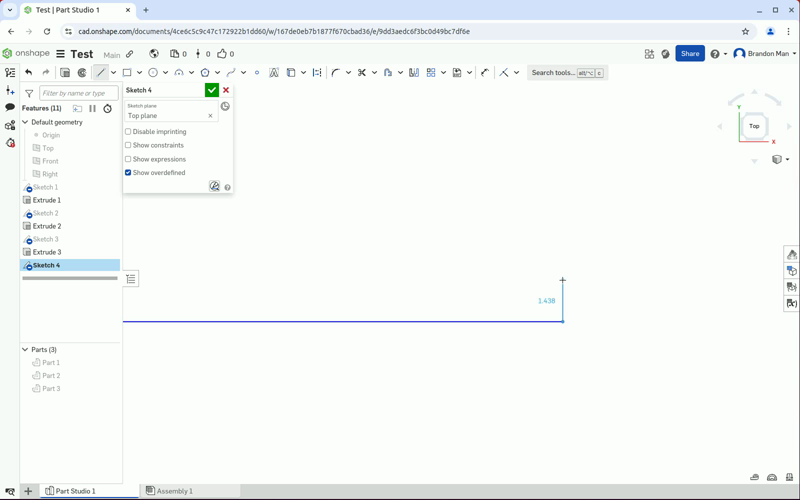
scroll(6)
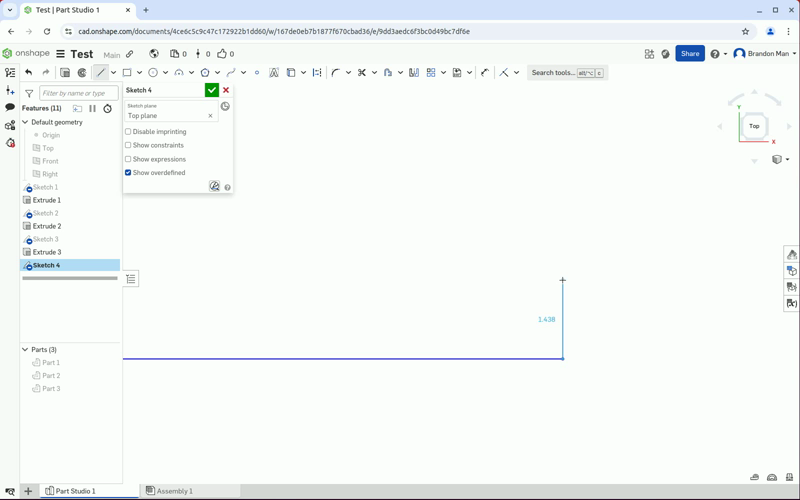
click(562, 279)
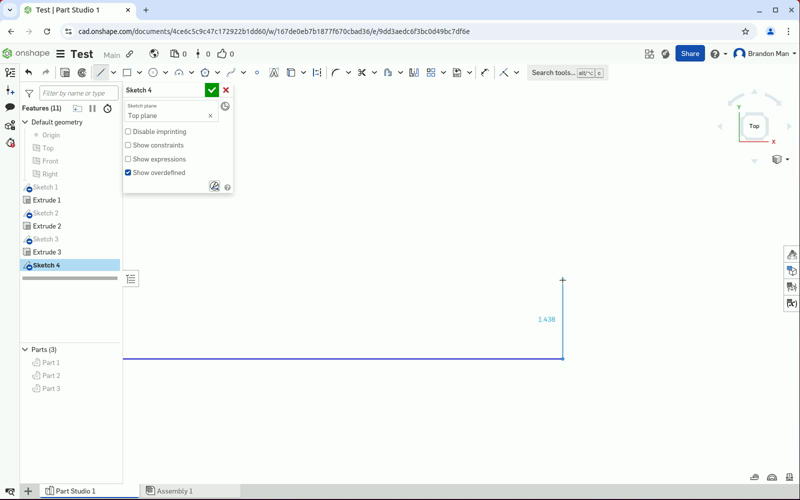
scroll(-6)
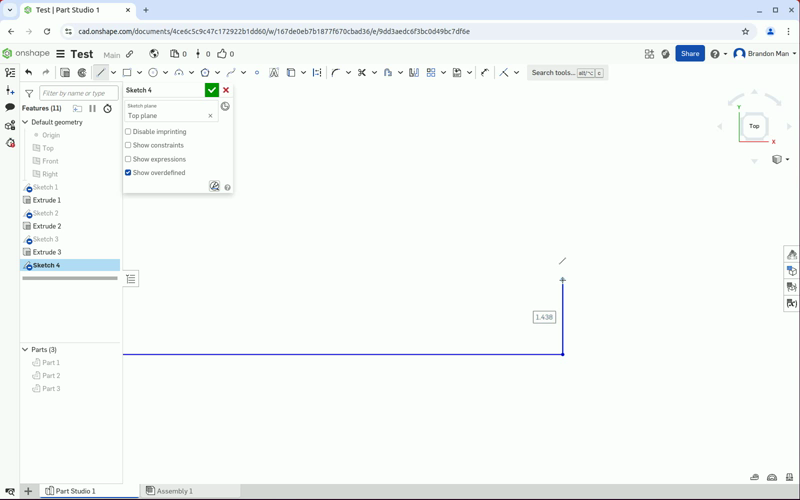
scroll(-6)
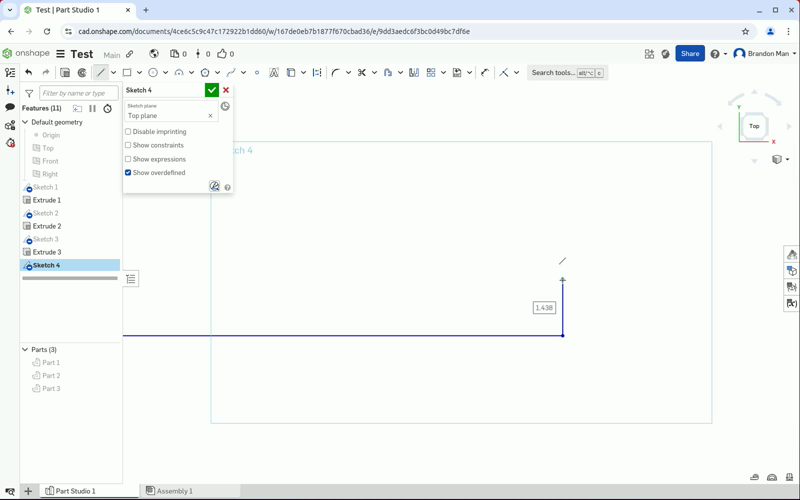
scroll(-6)
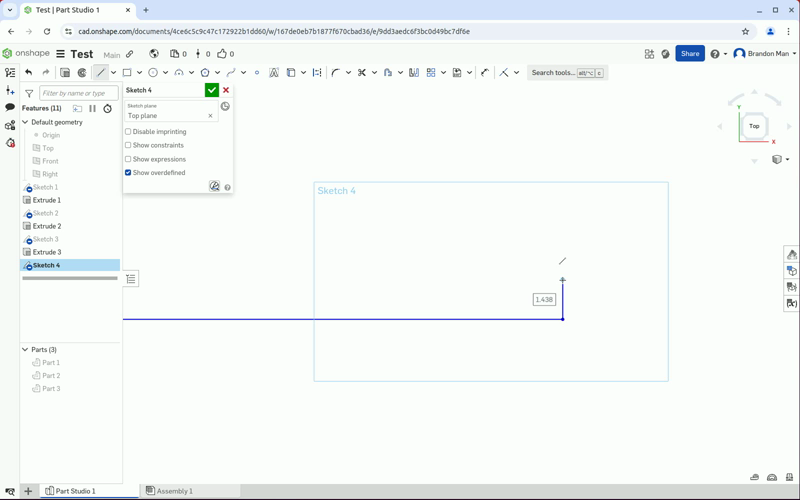
scroll(-6)
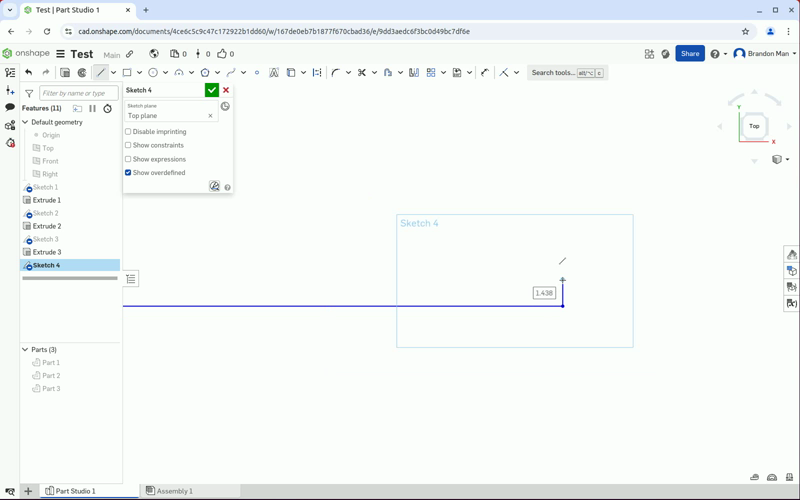
scroll(-6)
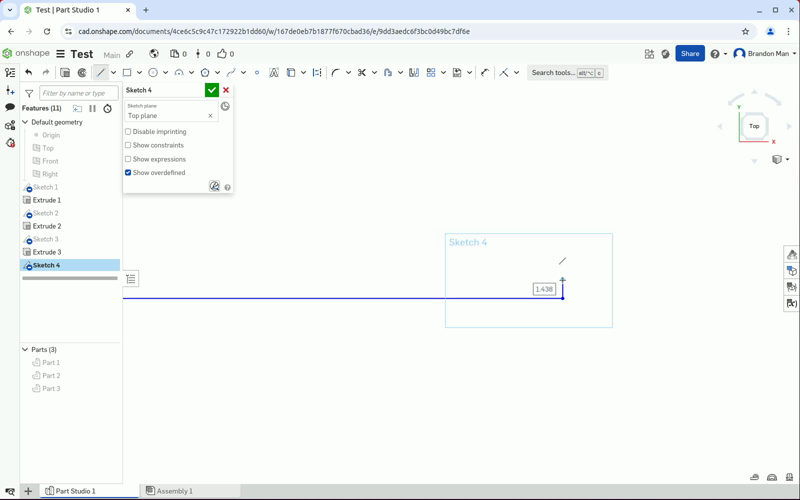
scroll(-6)
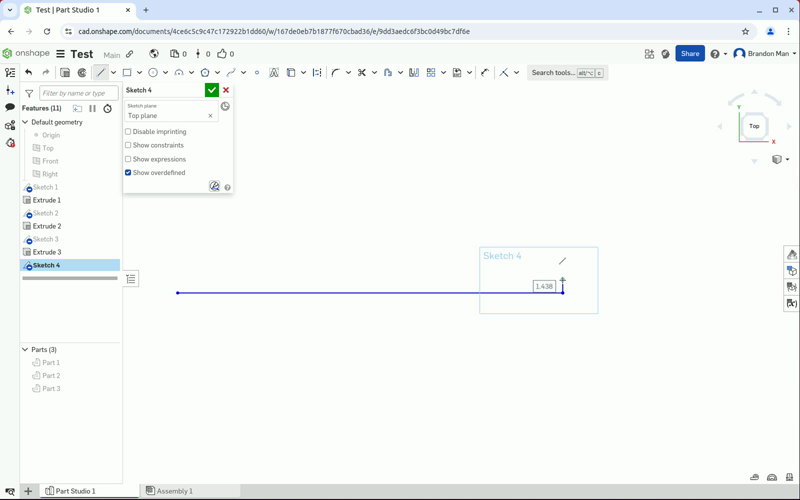
scroll(-6)
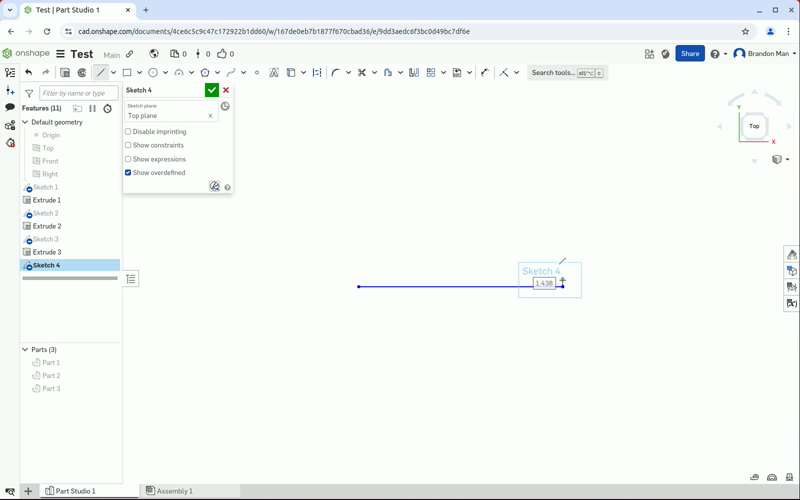
key_up(shift)
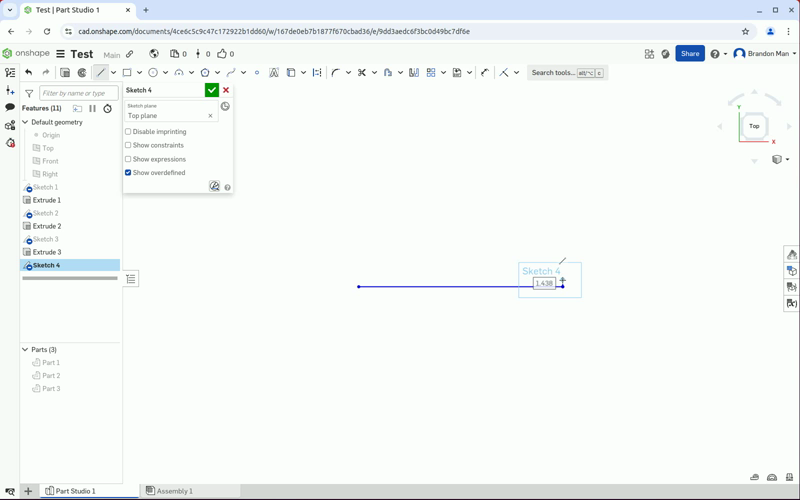
key_down(shift)
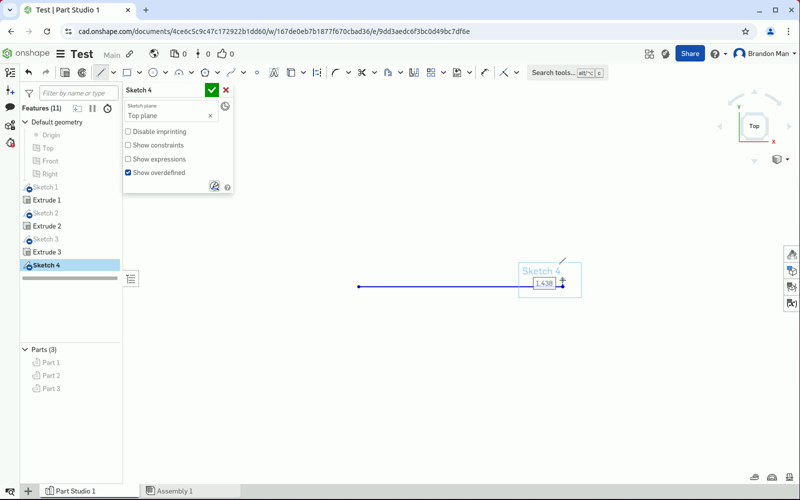
mouse_move(358, 279)
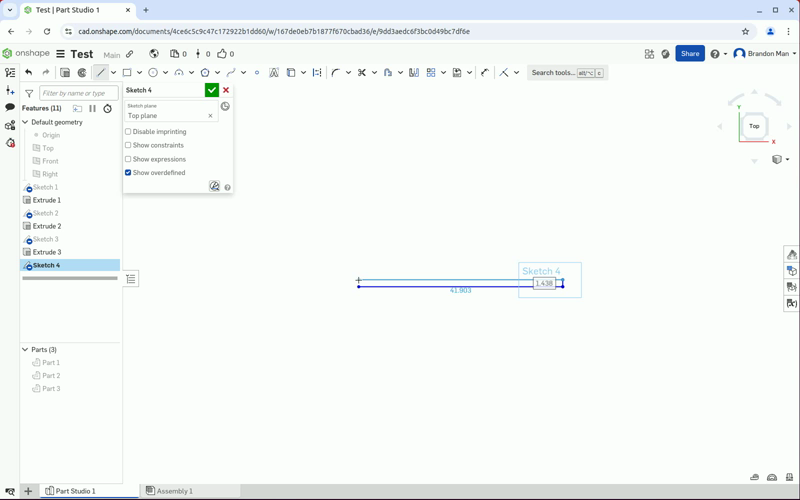
click(358, 279)
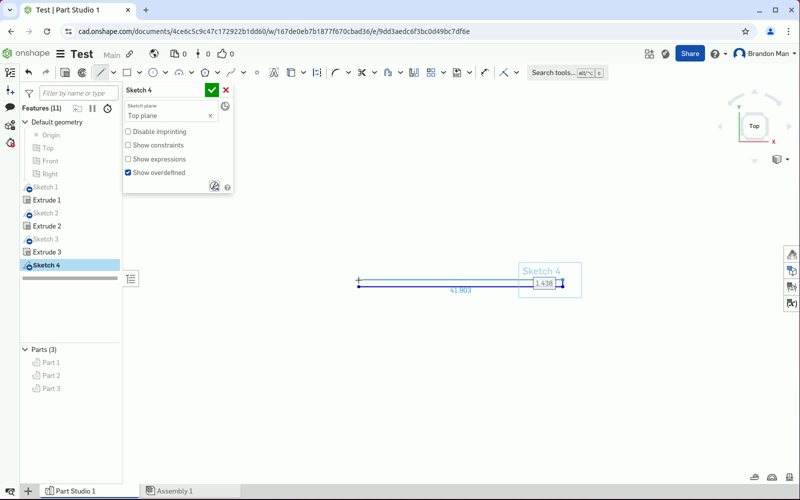
key_up(shift)
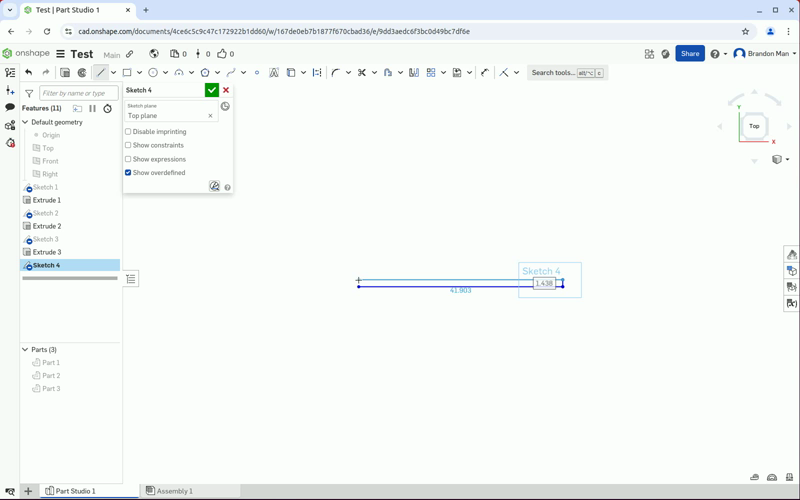
mouse_move(388, 279)
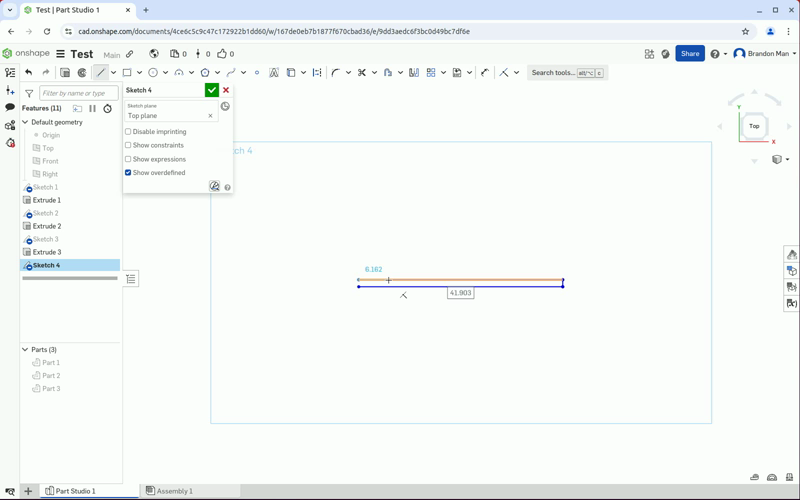
key_down(shift)
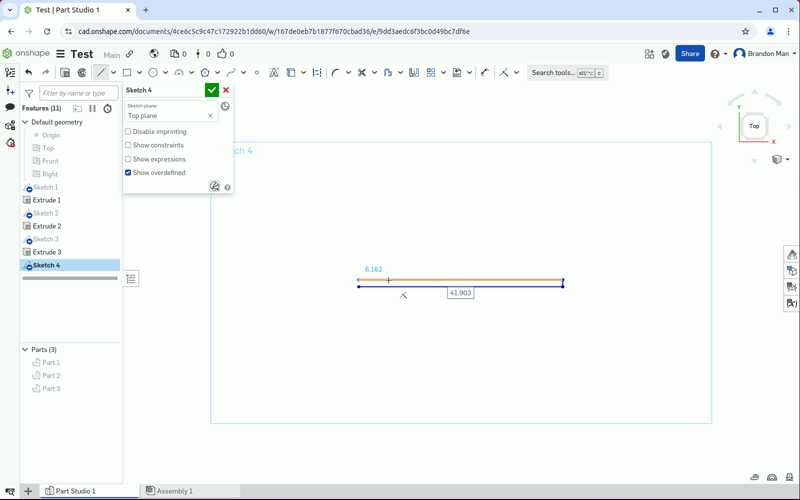
mouse_move(358, 286)
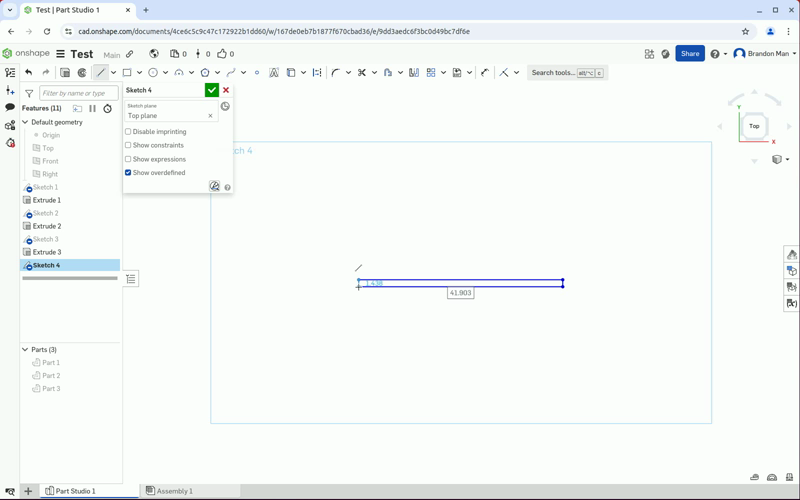
scroll(6)
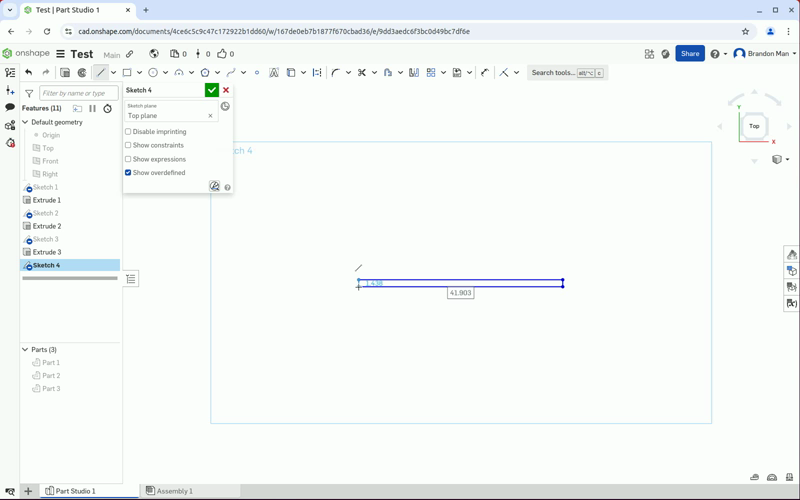
scroll(6)
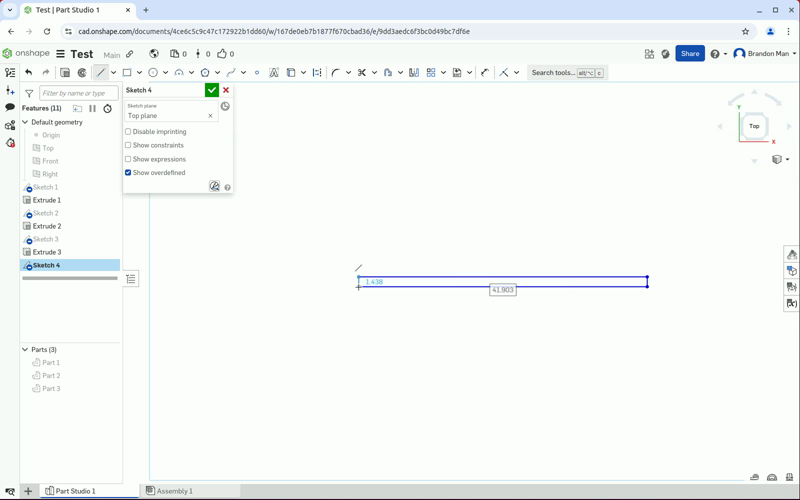
scroll(6)
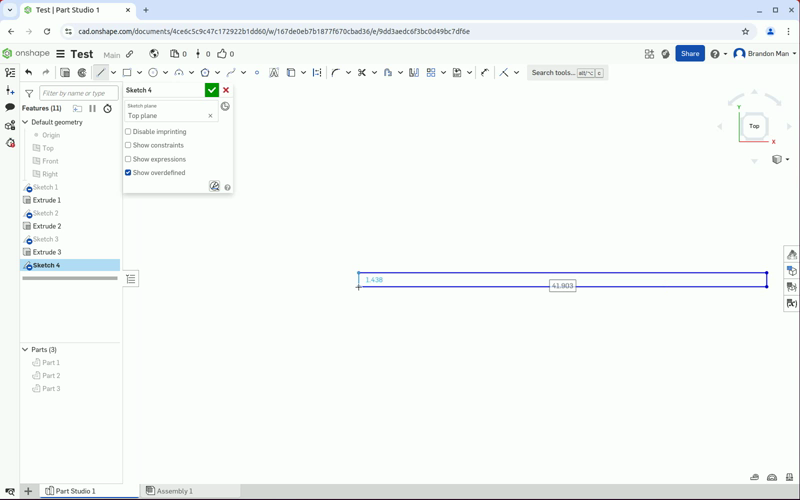
scroll(6)
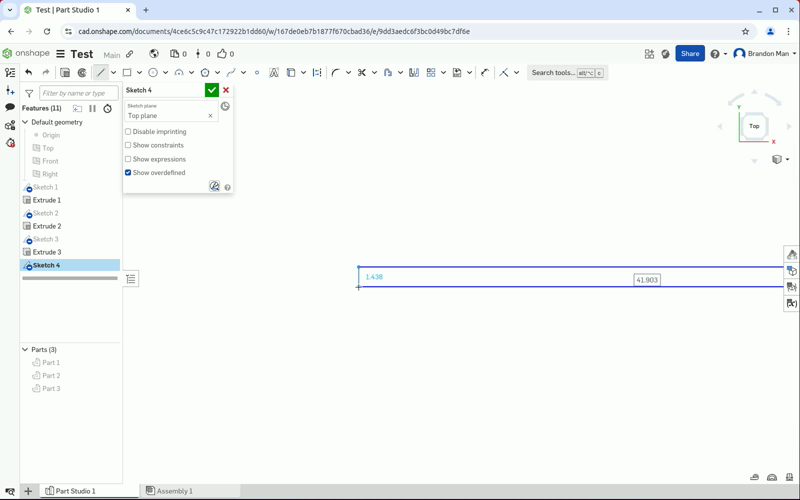
scroll(6)
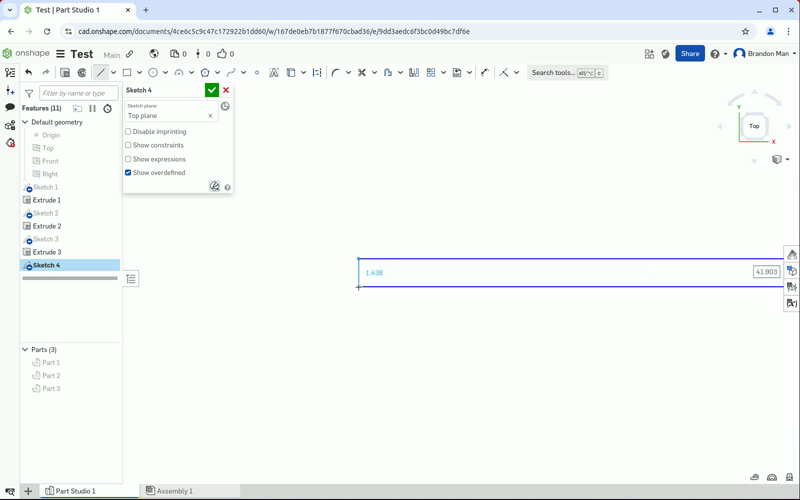
scroll(6)
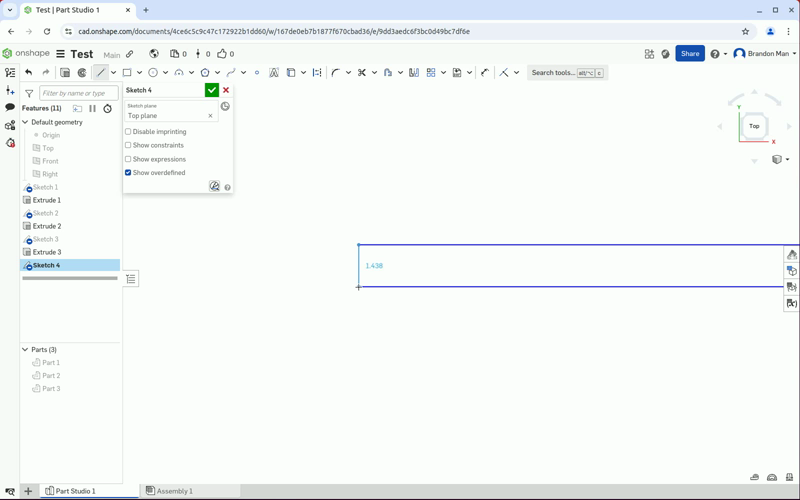
scroll(6)
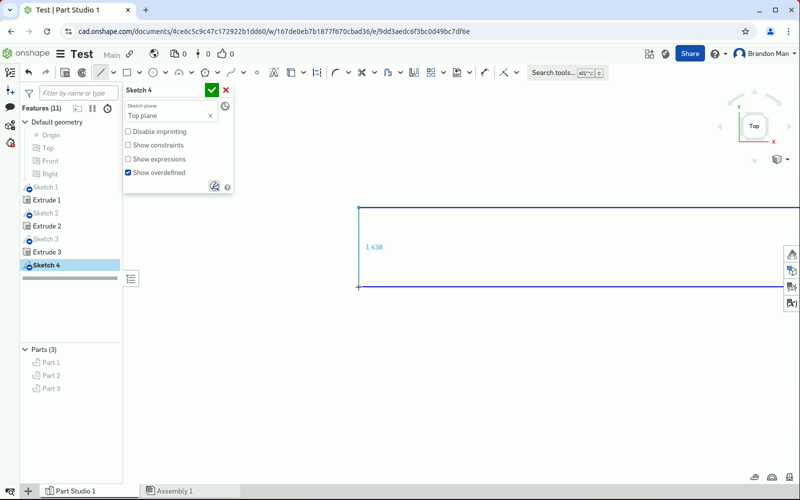
key_up(shift)
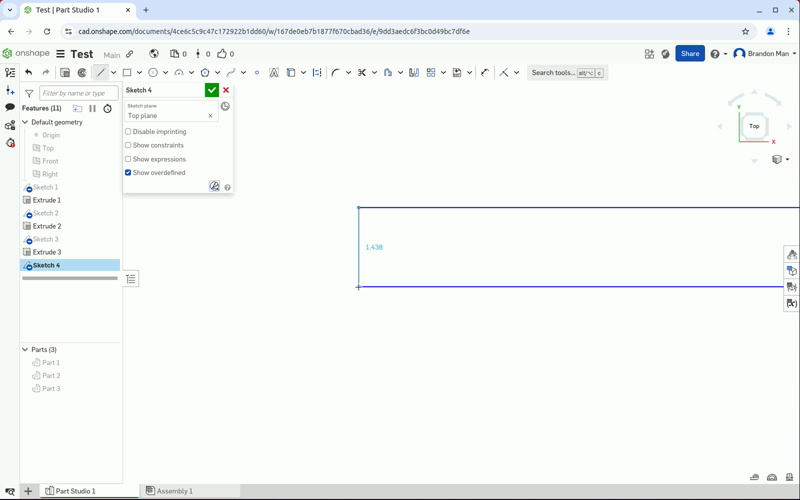
click(358, 286)
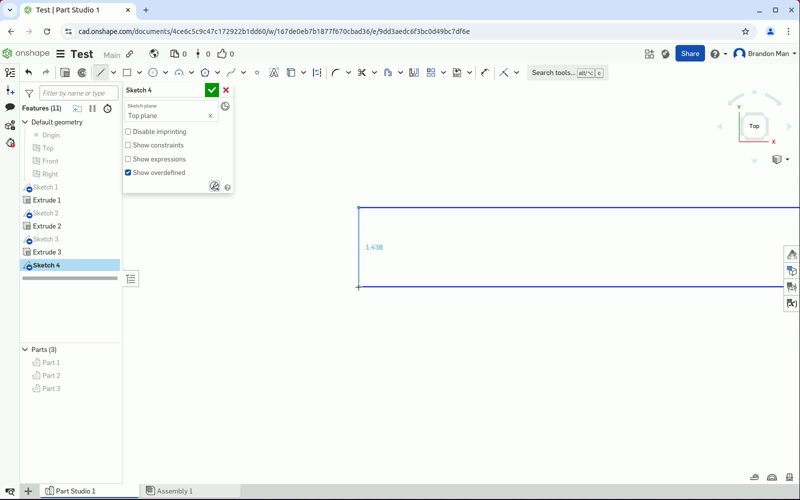
scroll(-6)
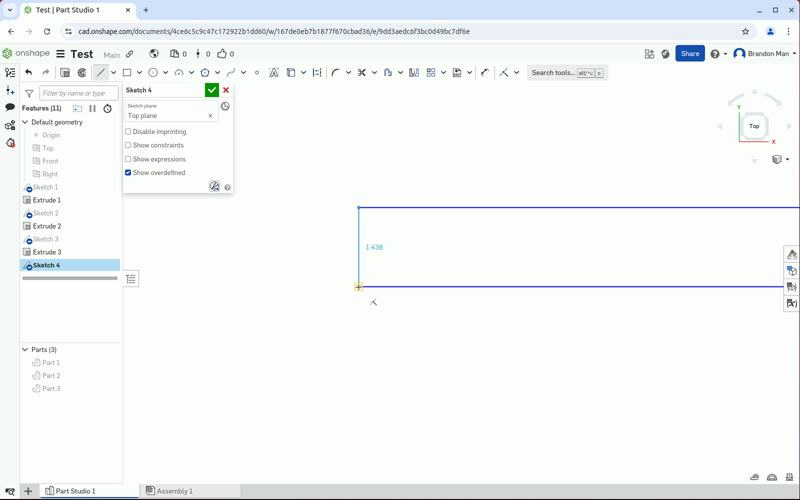
scroll(-6)
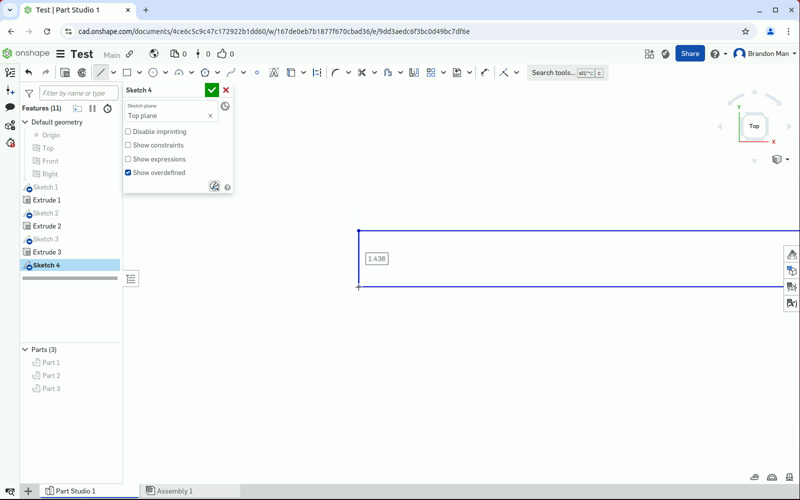
scroll(-6)
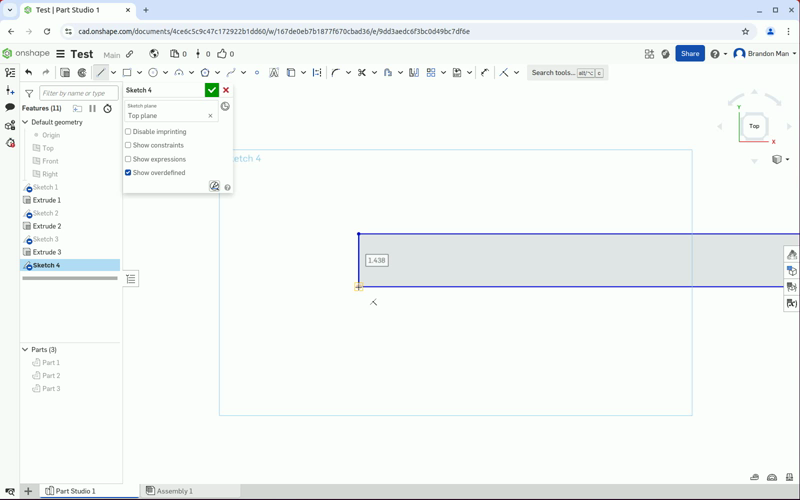
scroll(-6)
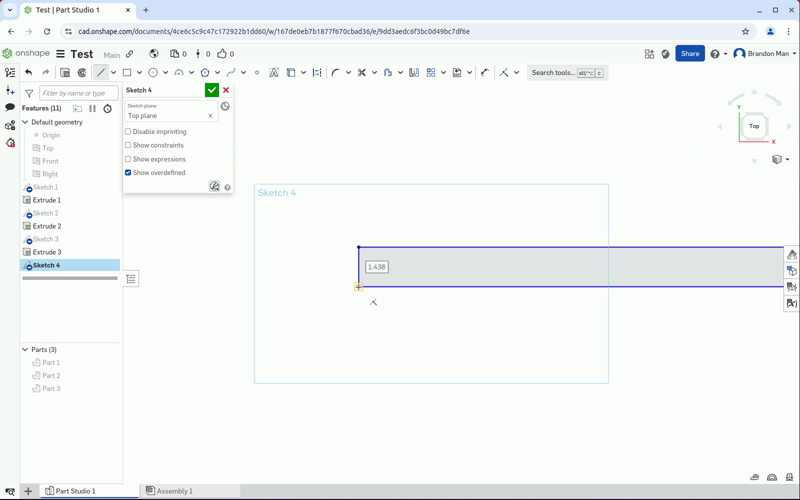
scroll(-6)
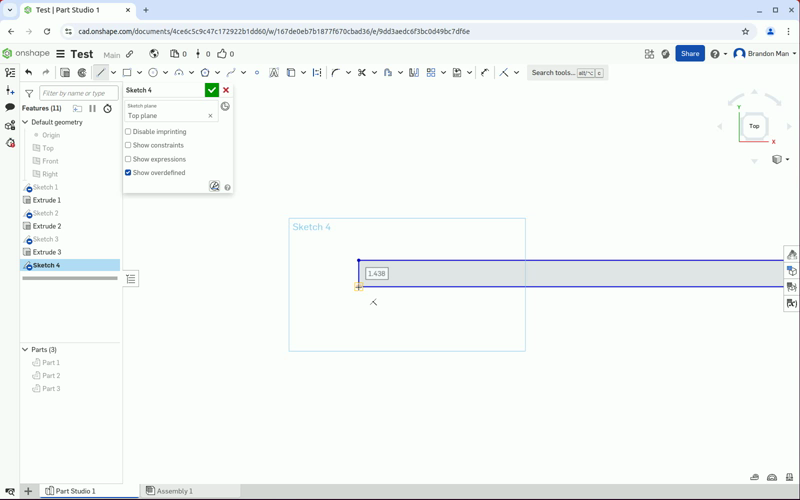
scroll(-6)
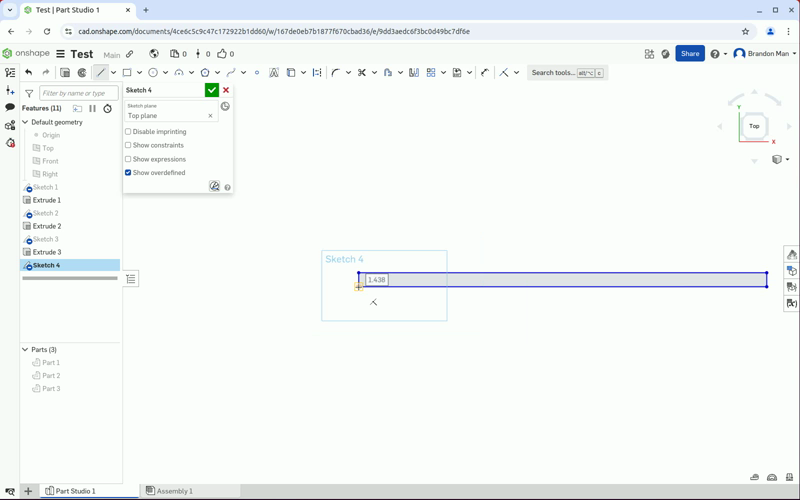
scroll(-6)
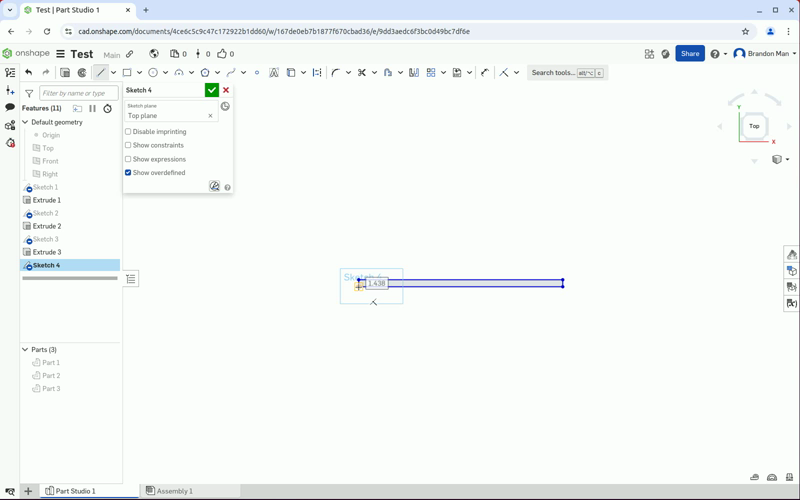
key(esc)
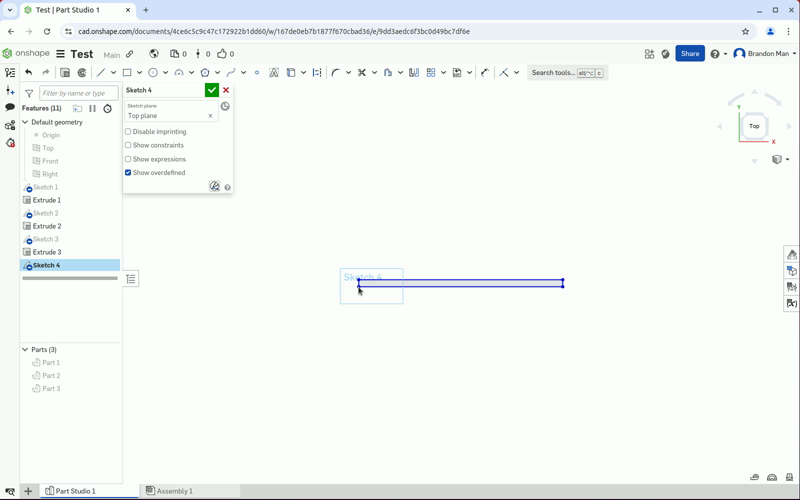
mouse_move(418, 281)
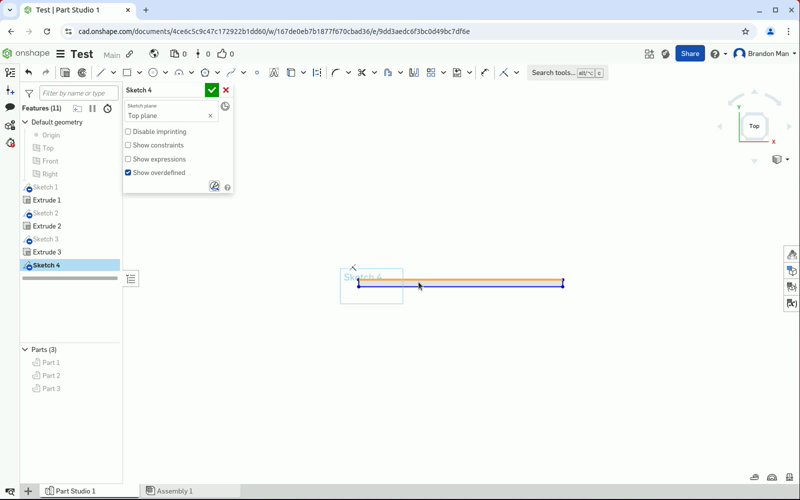
scroll(6)
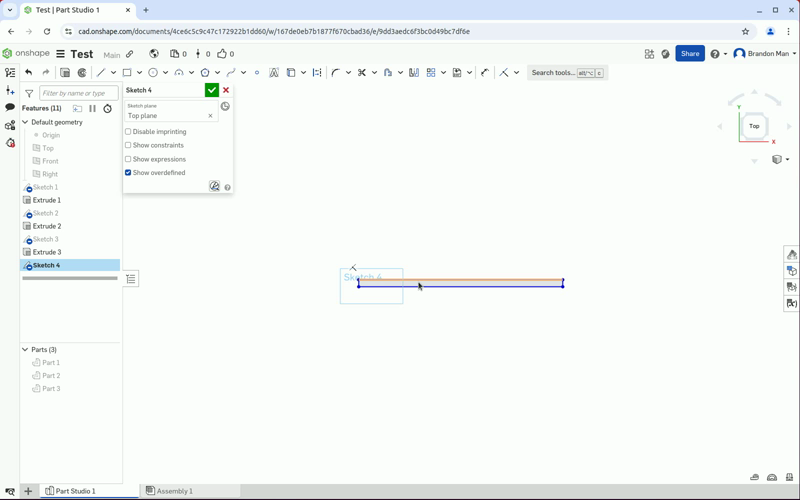
scroll(6)
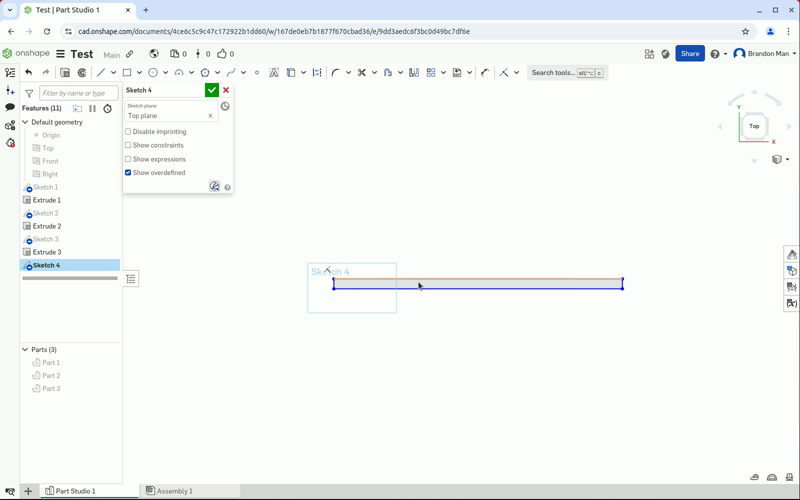
scroll(6)
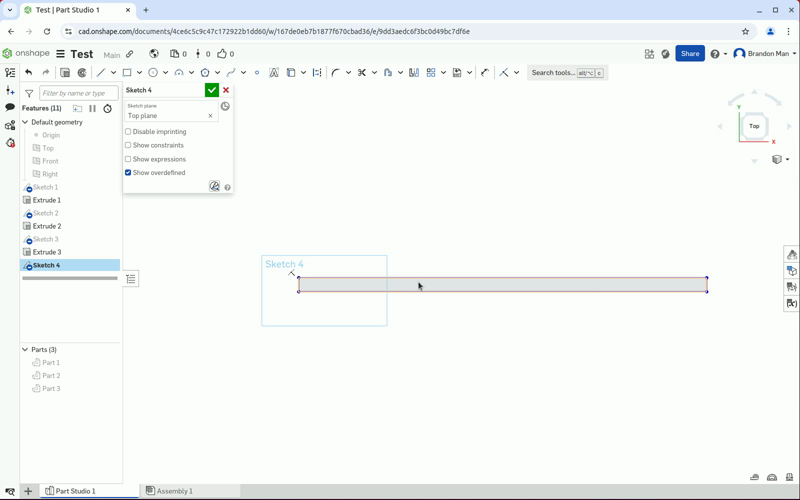
scroll(6)
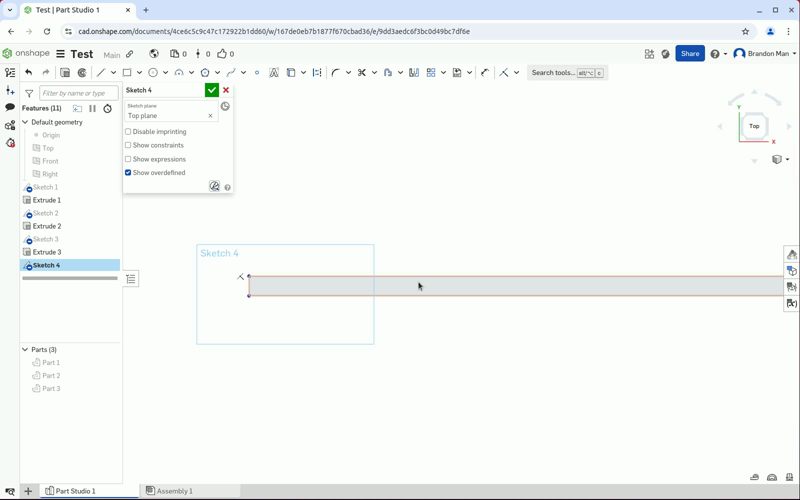
scroll(6)
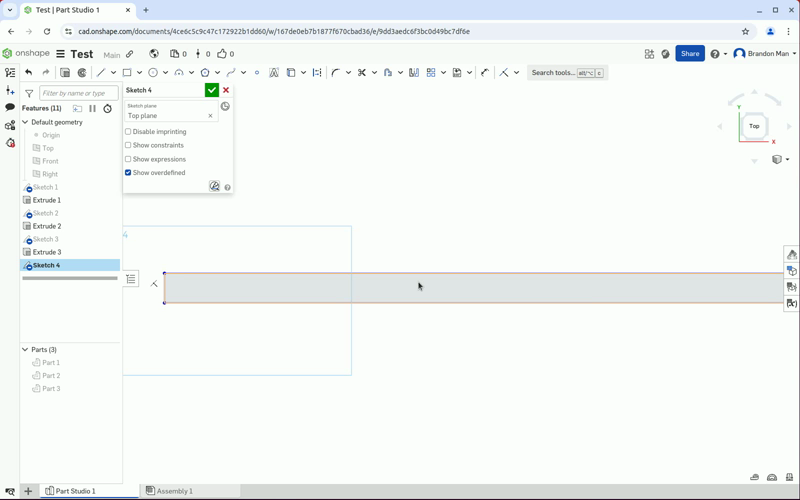
scroll(6)
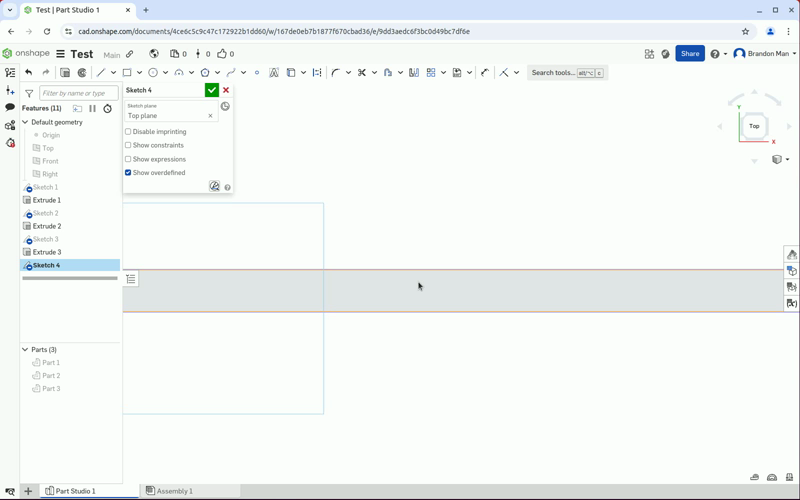
scroll(6)
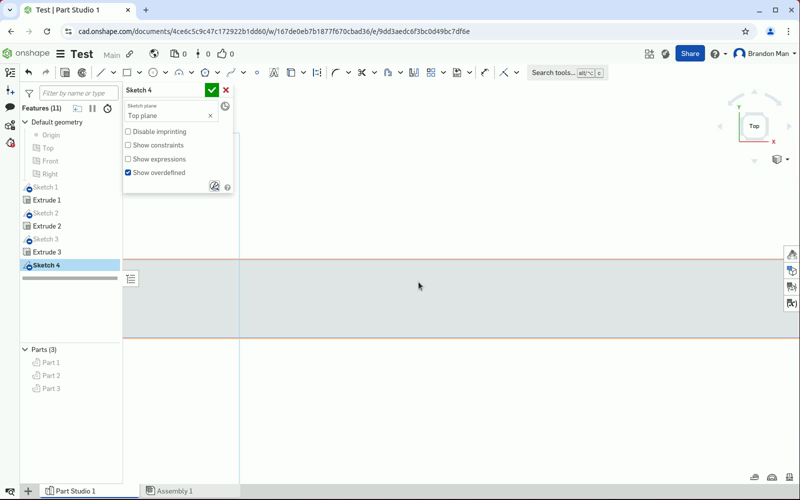
click(418, 281)
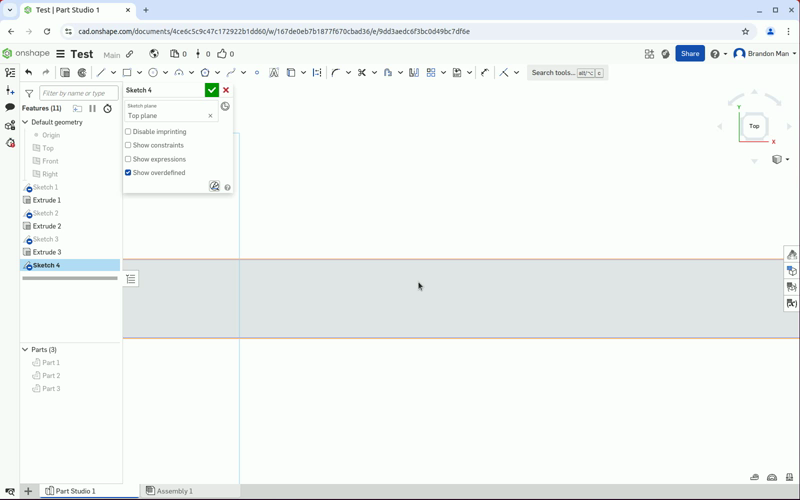
scroll(-6)
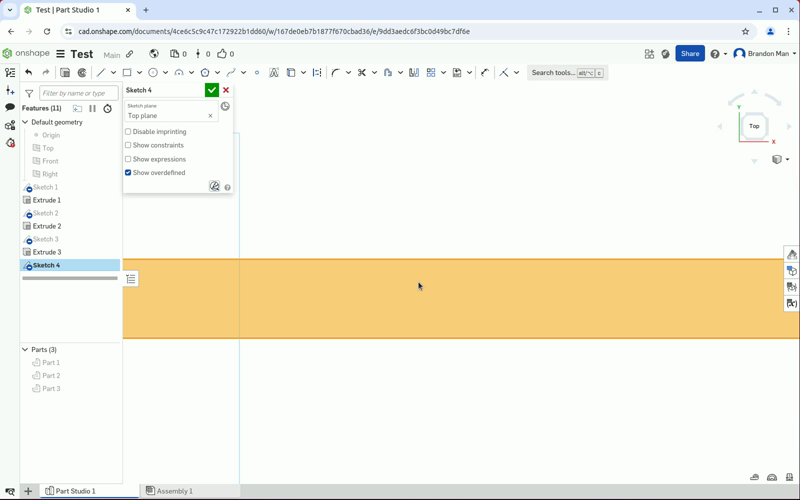
scroll(-6)
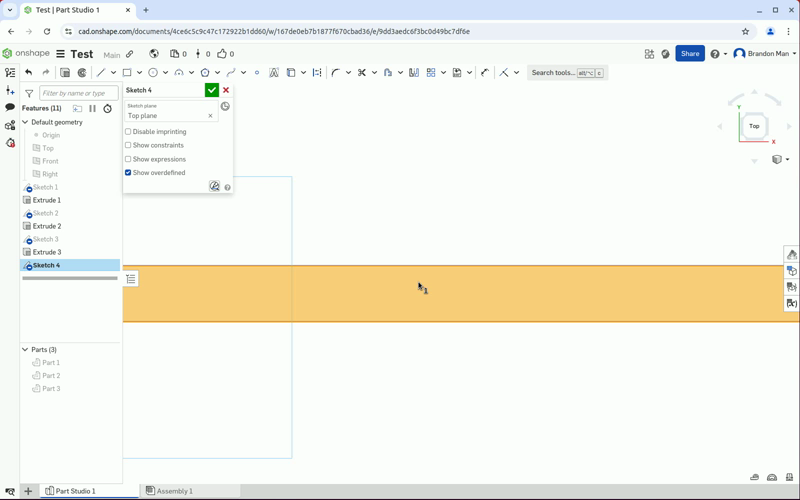
scroll(-6)
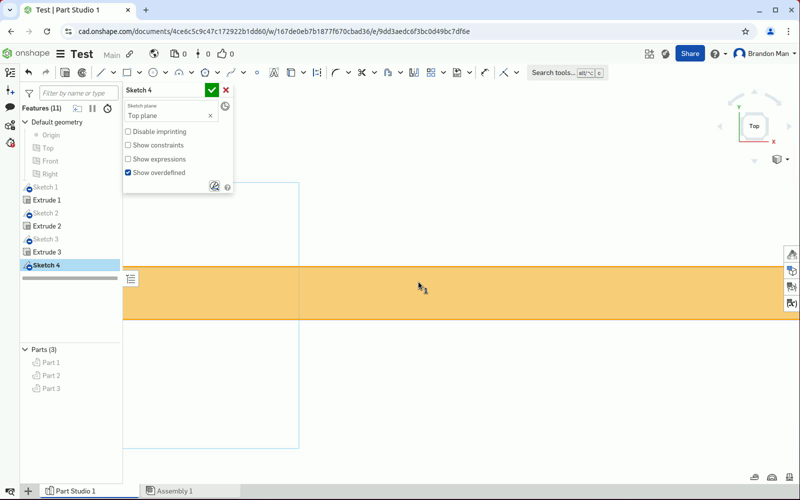
scroll(-6)
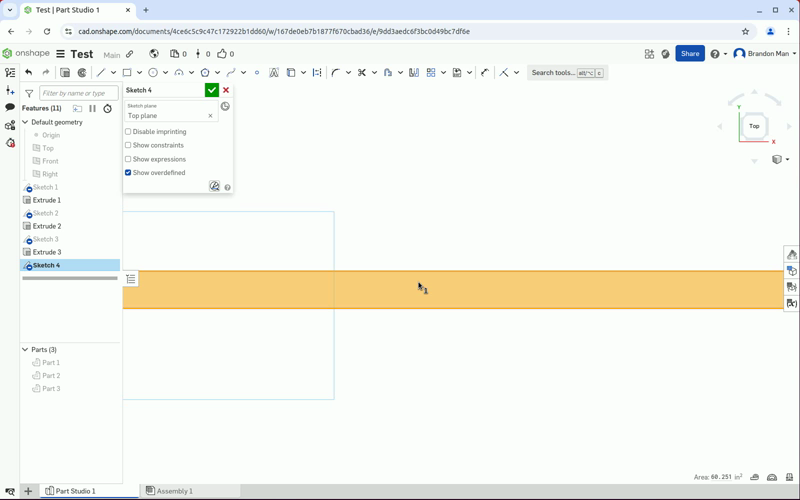
scroll(-6)
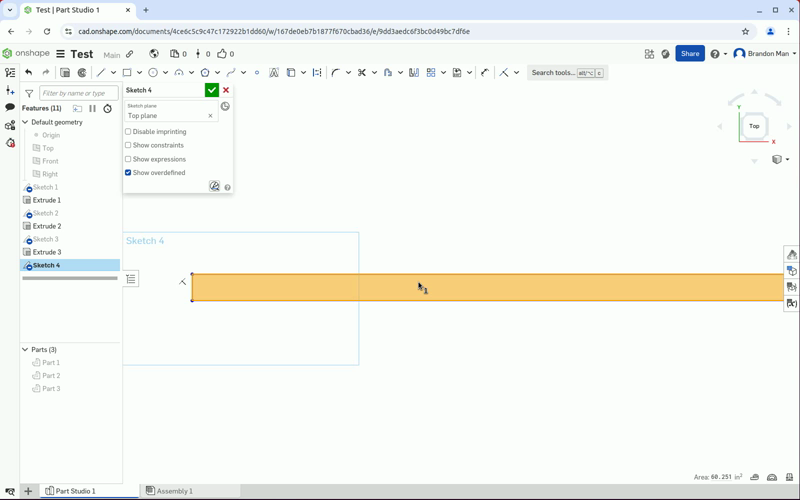
scroll(-6)
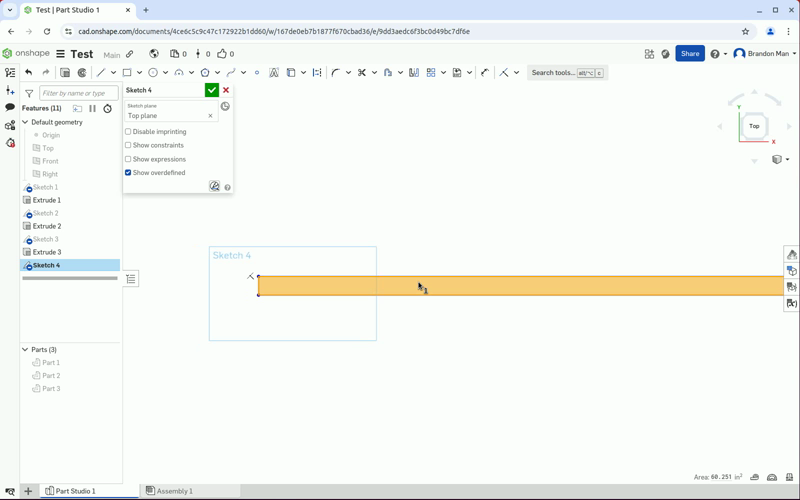
scroll(-6)
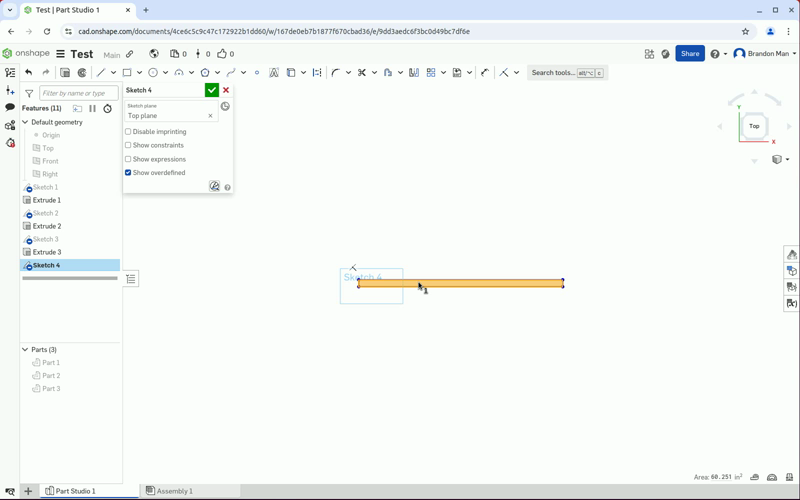
mouse_move(73, 352)
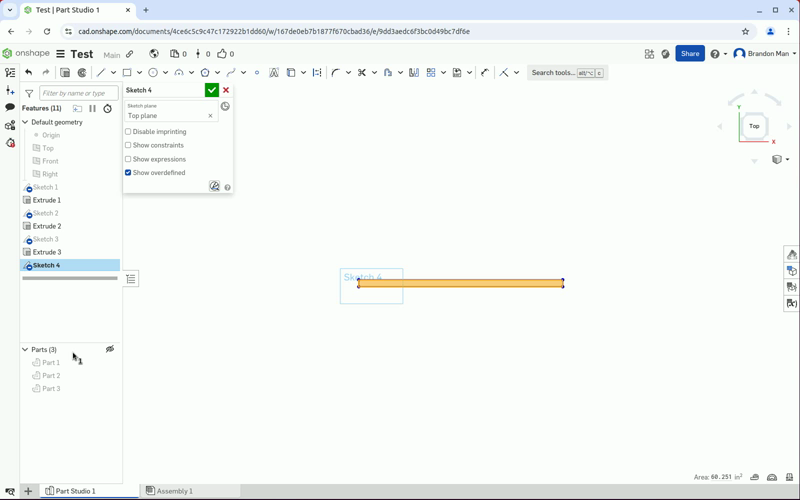
key(shift+y)
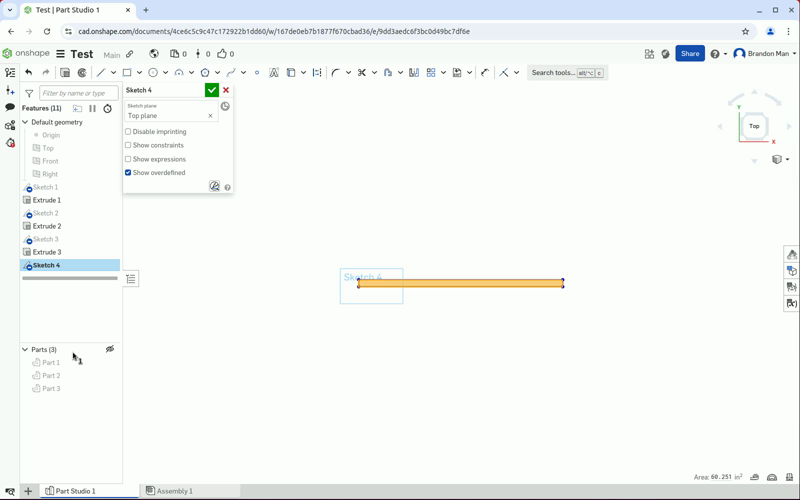
key(shift+e)
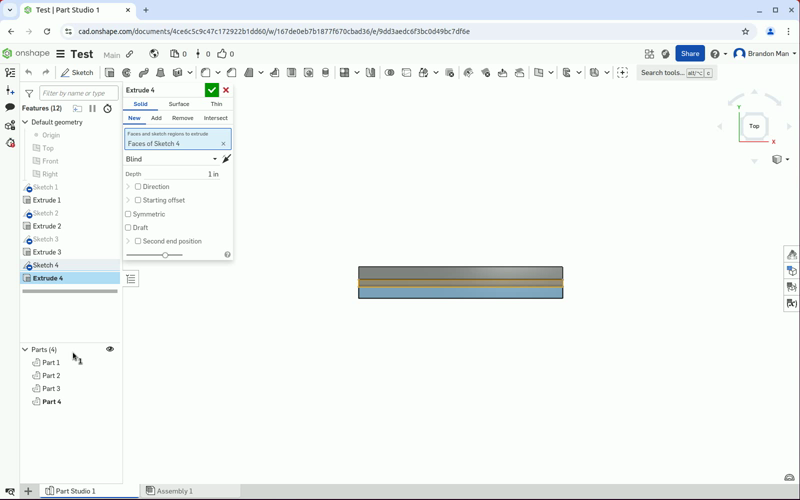
mouse_move(143, 106)
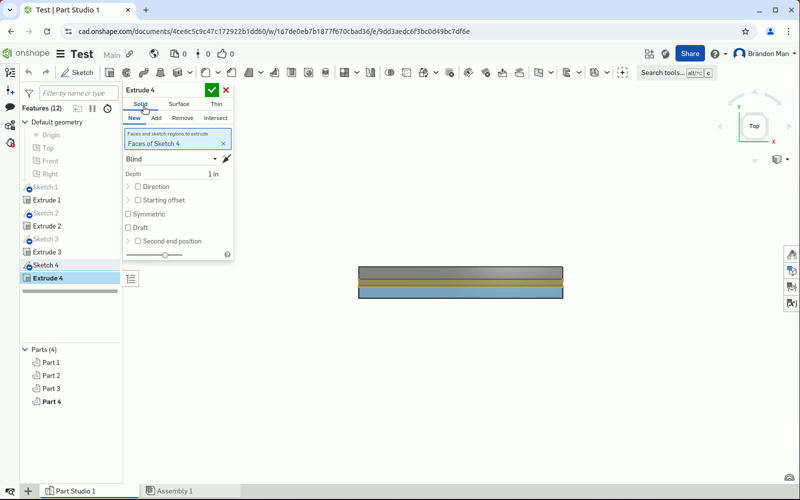
click(143, 106)
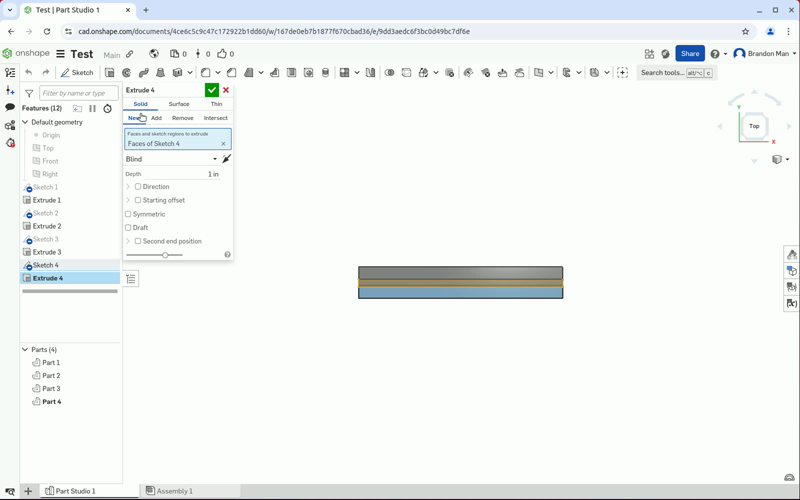
mouse_move(137, 120)
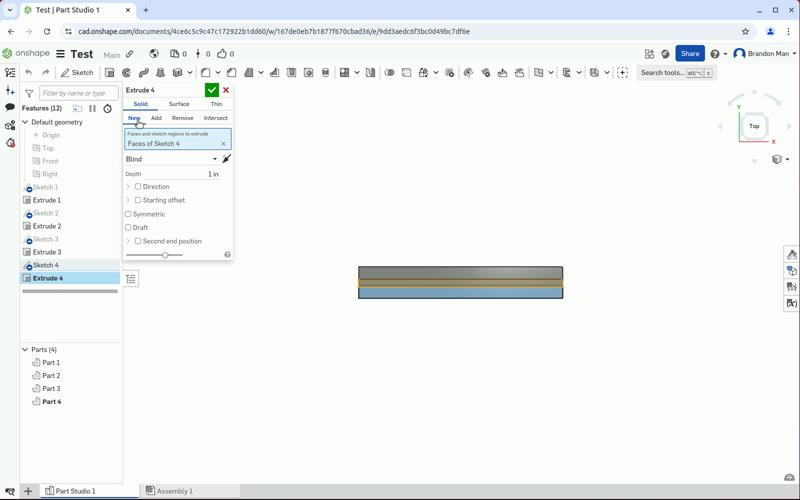
click(137, 120)
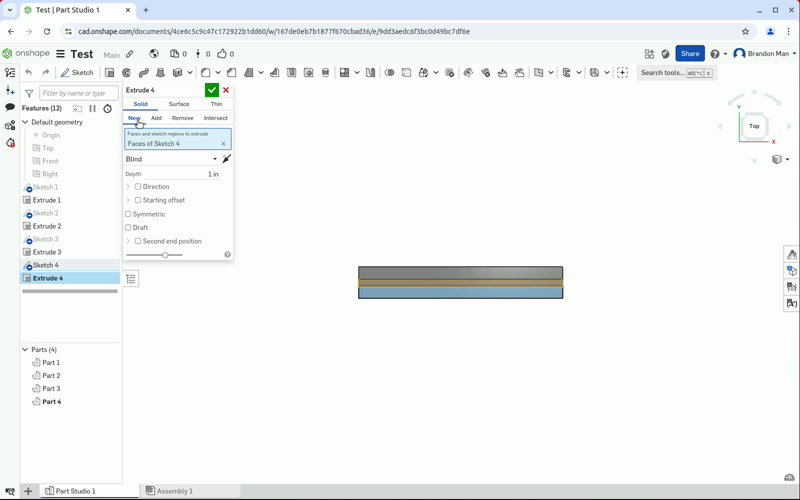
key(tab, 4)
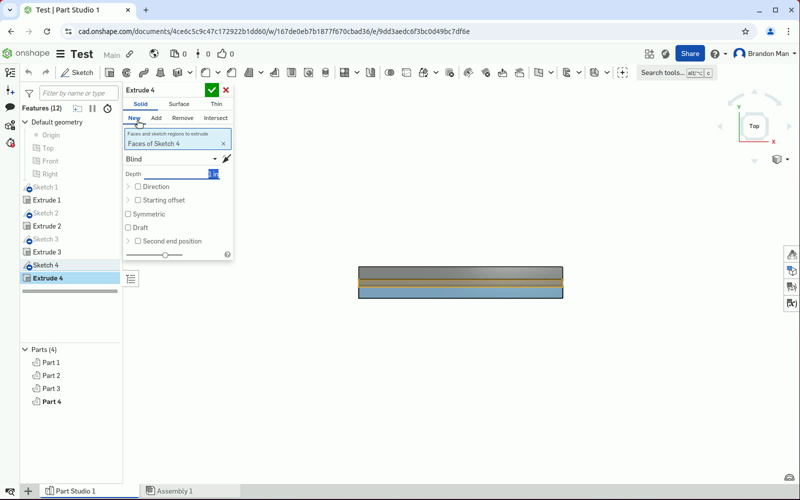
text(-2.166)
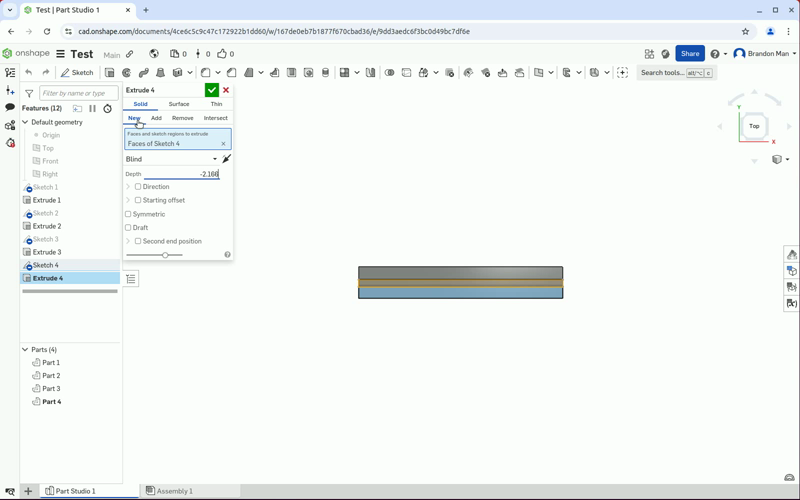
key(enter)
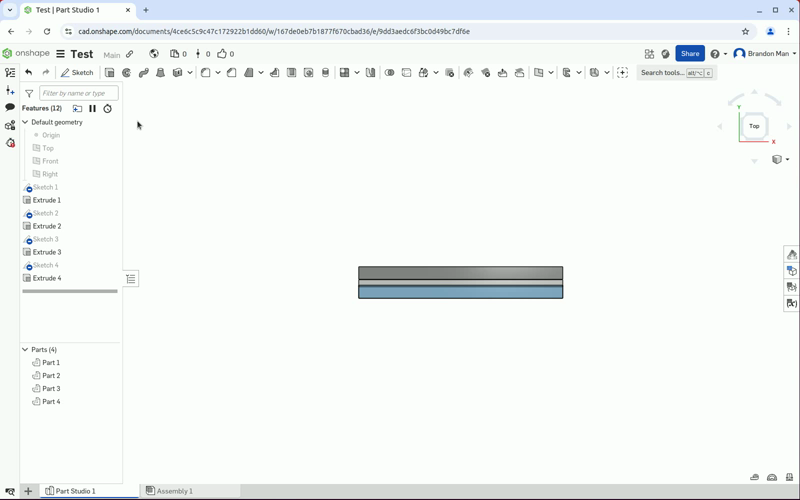
key(shift+h)
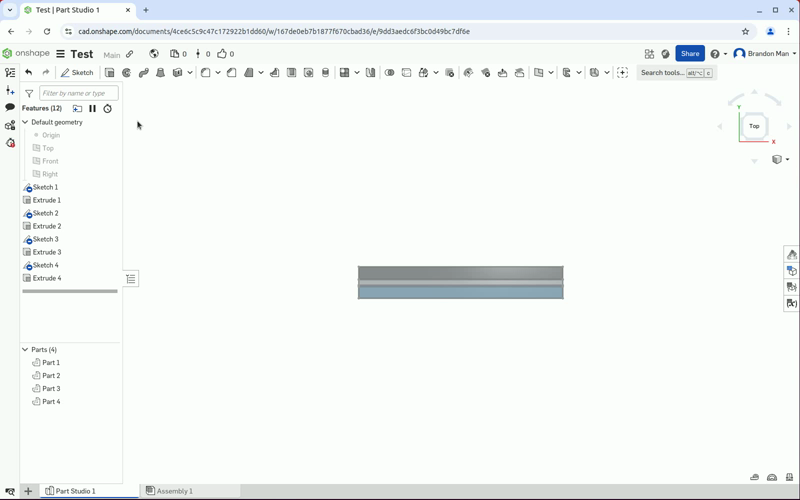
key(shift+h)
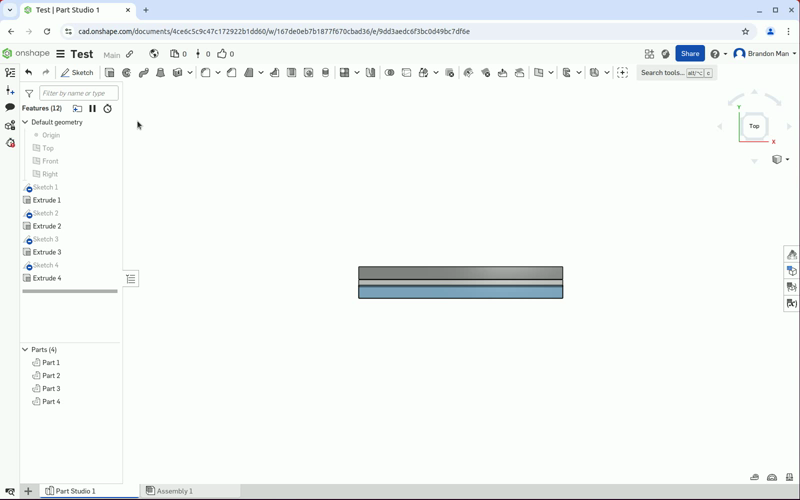
mouse_move(73, 189)
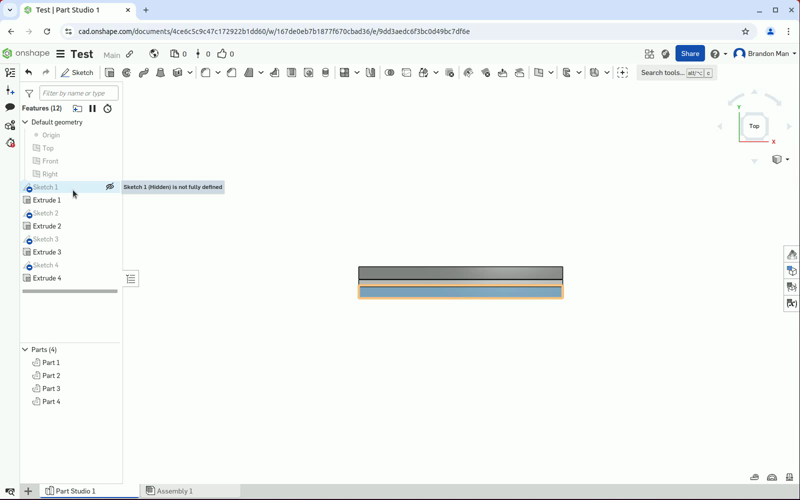
click(73, 189)
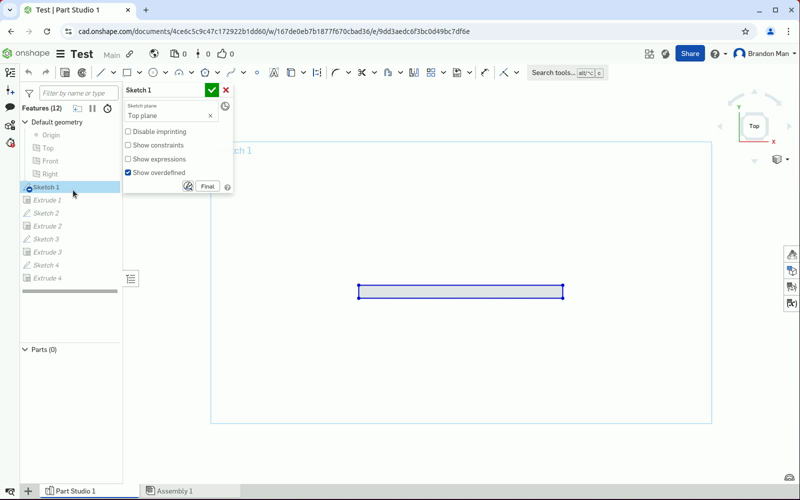
mouse_move(229, 92)
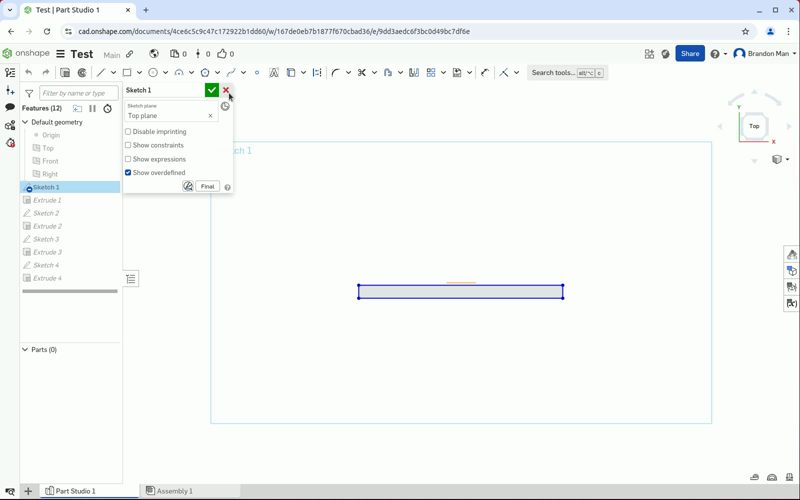
click(229, 92)
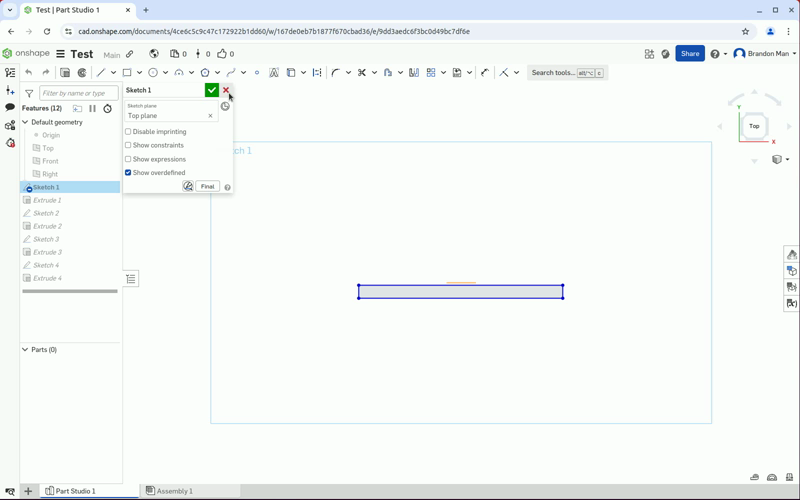
key(shift+s)
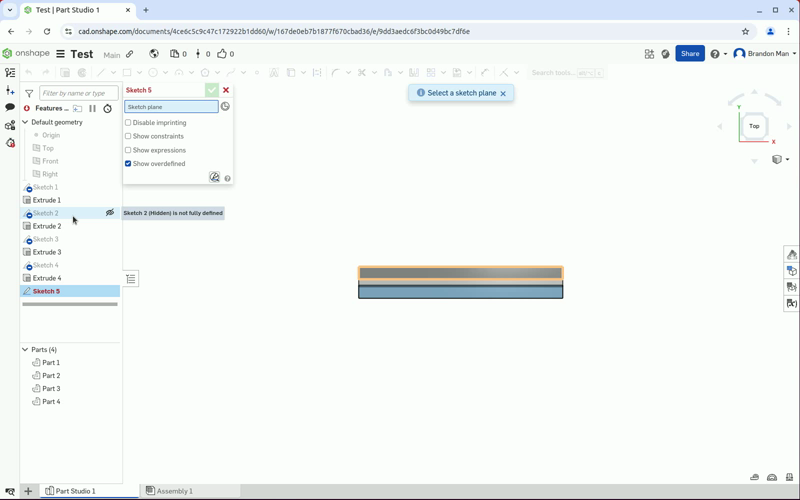
scroll(3)
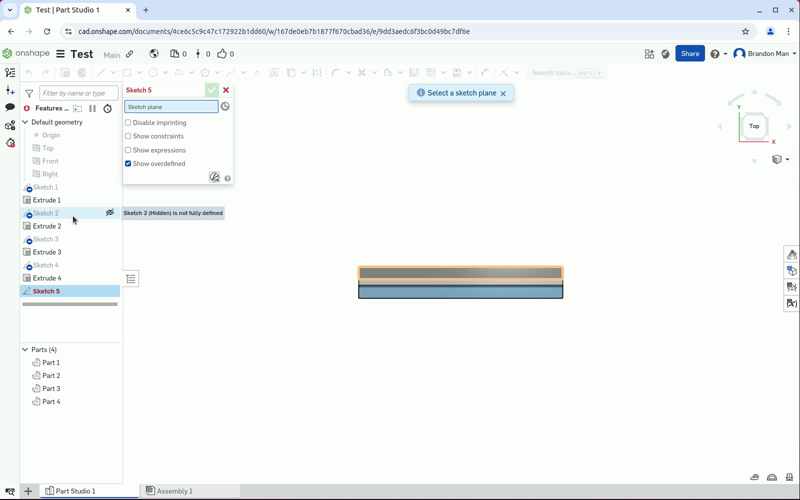
mouse_move(73, 150)
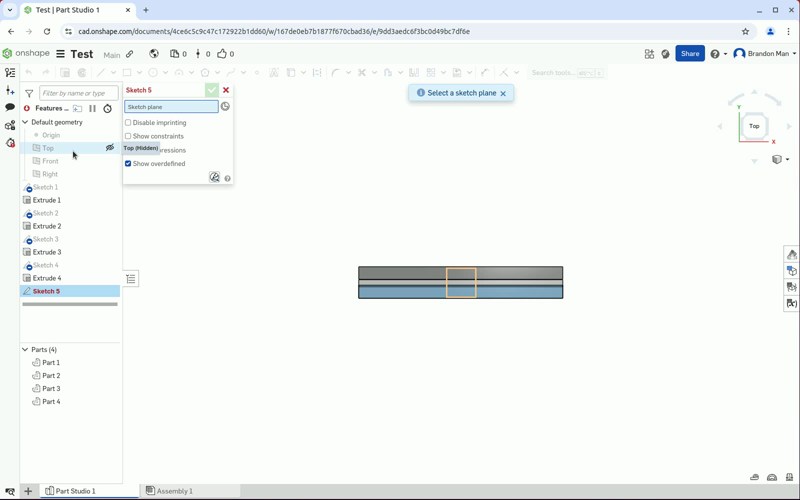
click(73, 150)
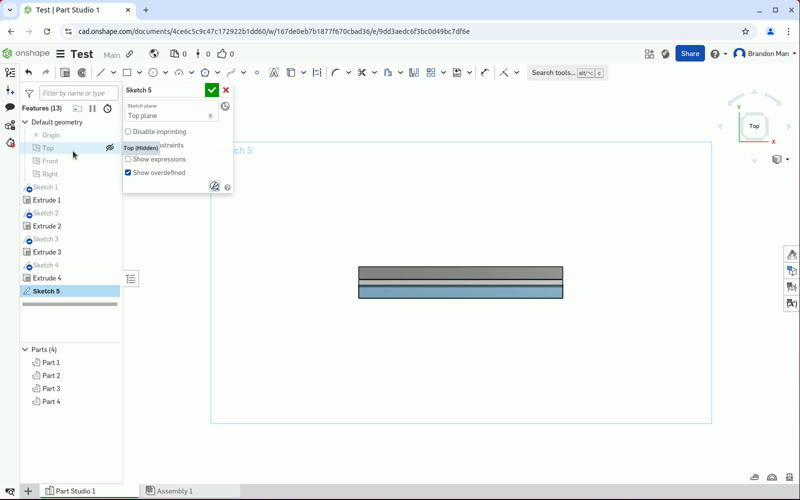
mouse_move(73, 352)
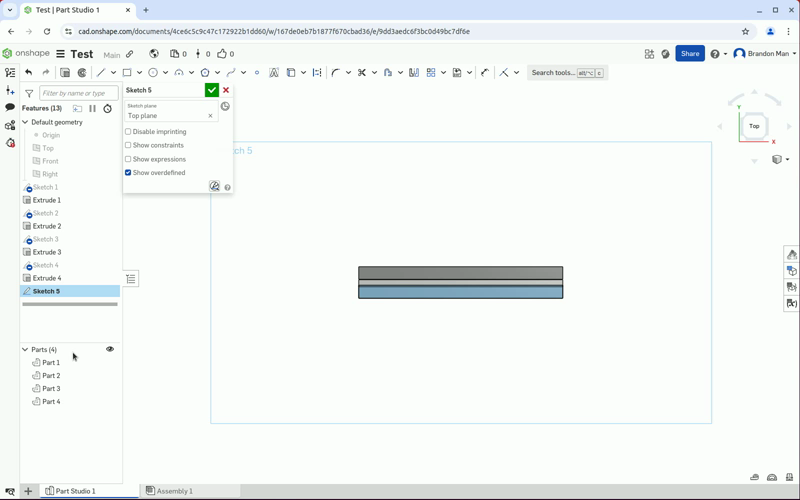
key(y)
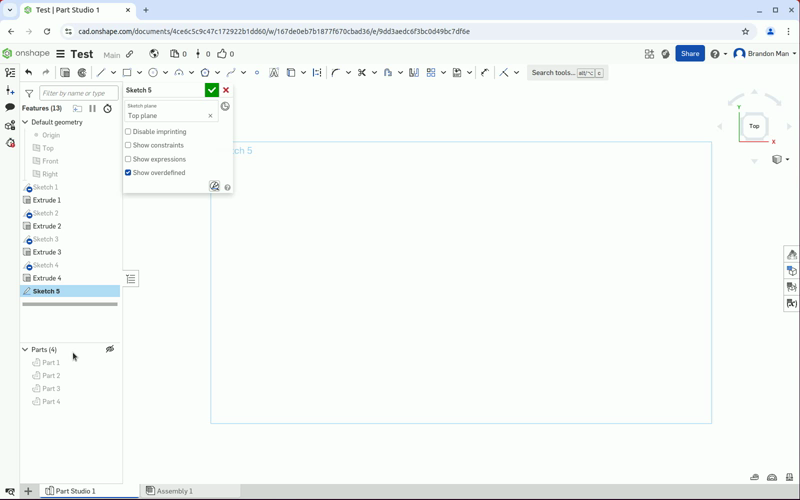
key(l)
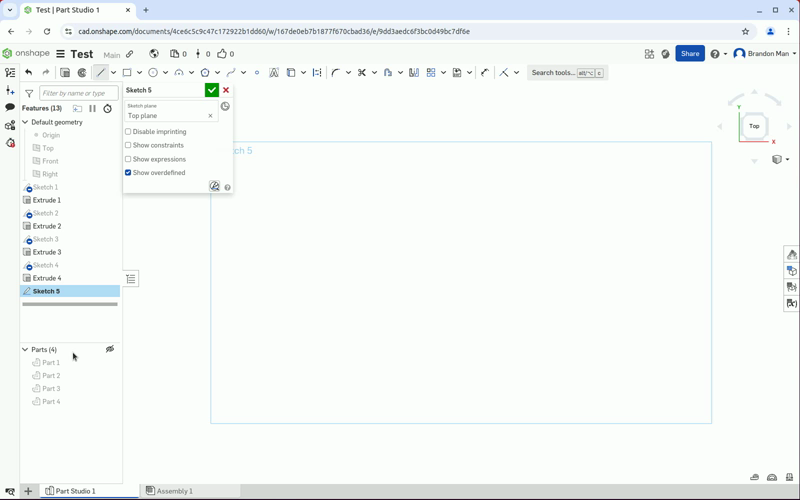
key_down(shift)
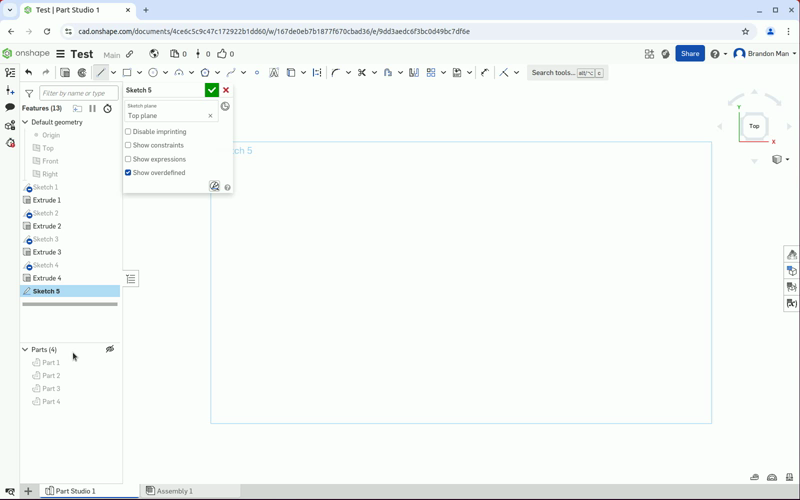
mouse_move(358, 279)
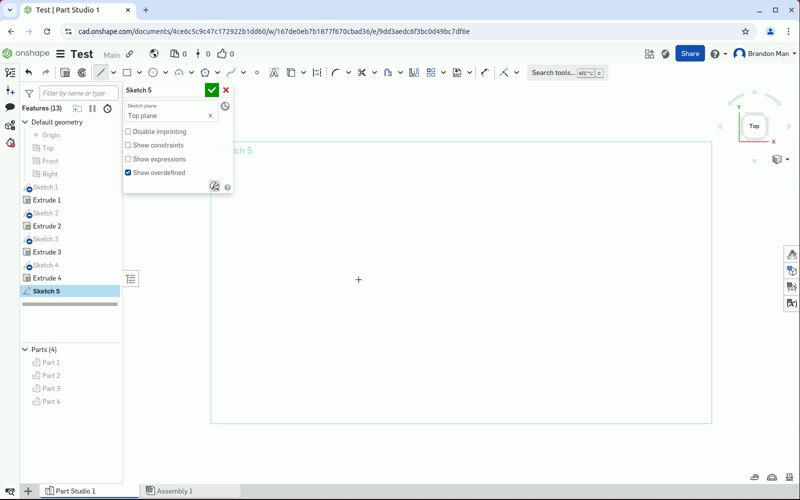
click(358, 279)
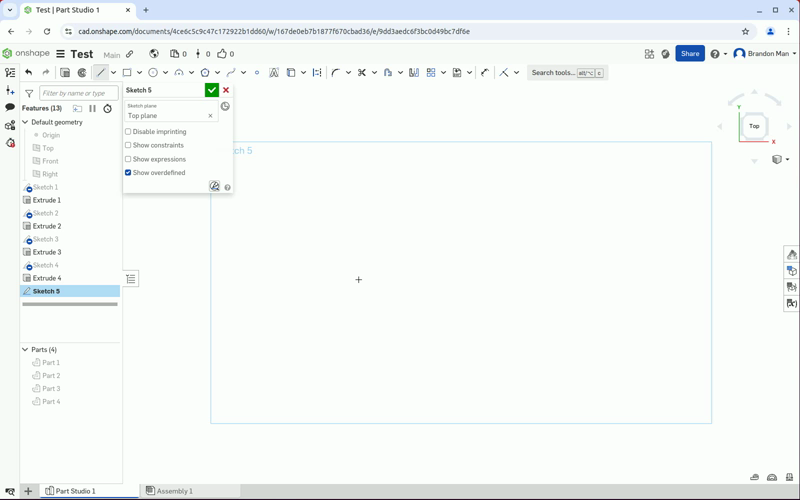
key_up(shift)
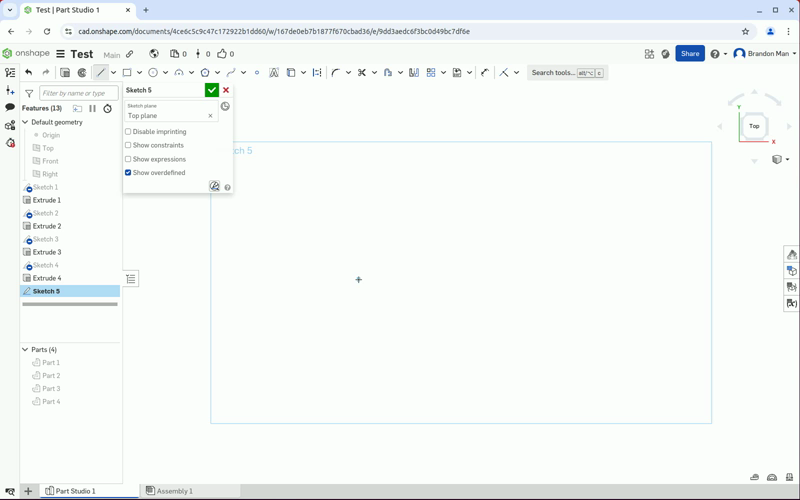
key_down(shift)
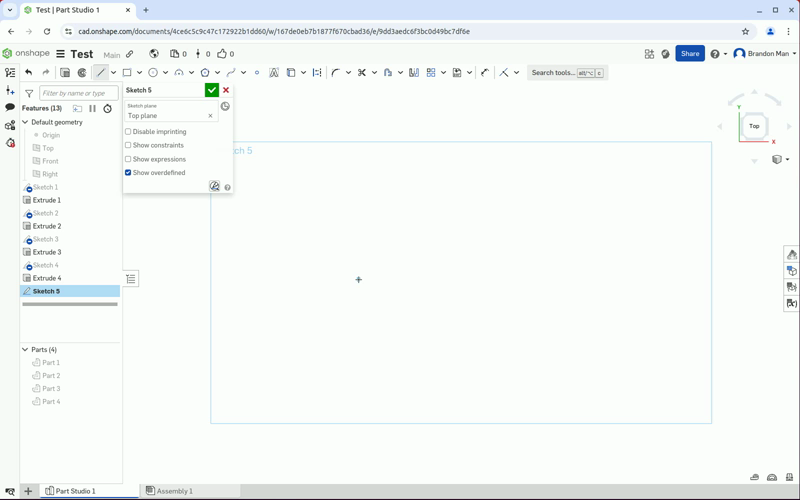
mouse_move(562, 279)
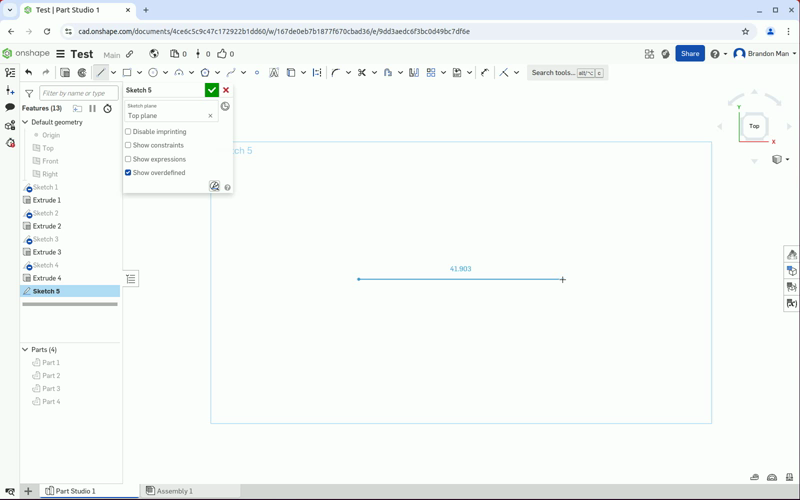
click(562, 279)
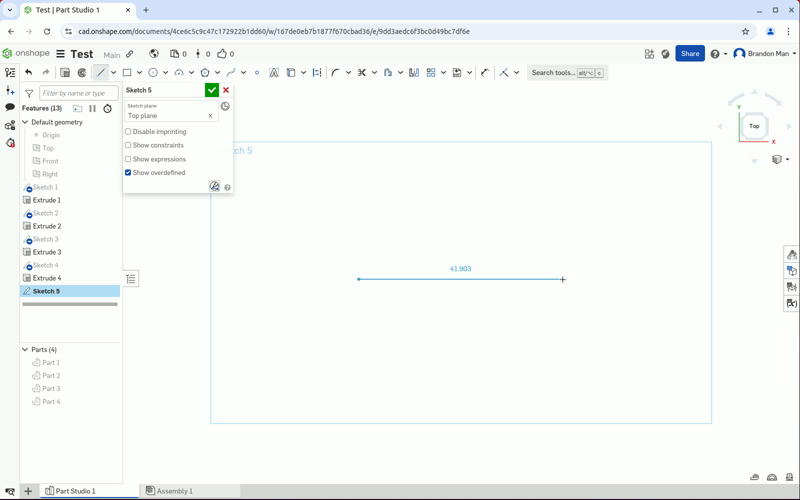
key_up(shift)
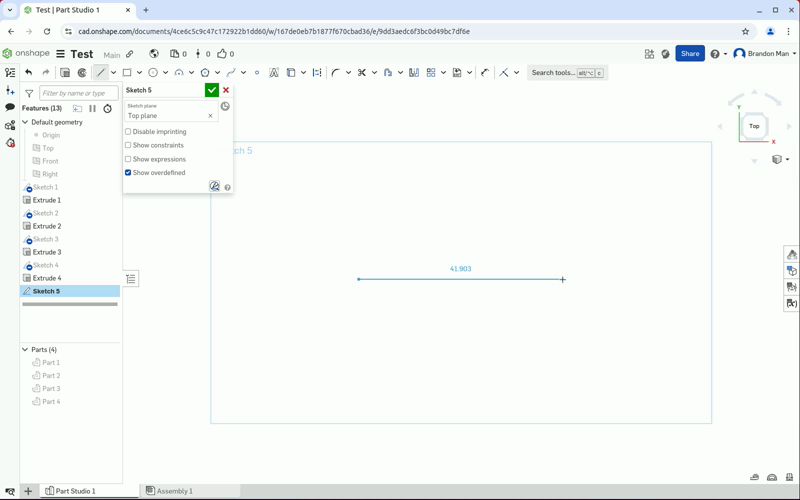
key_down(shift)
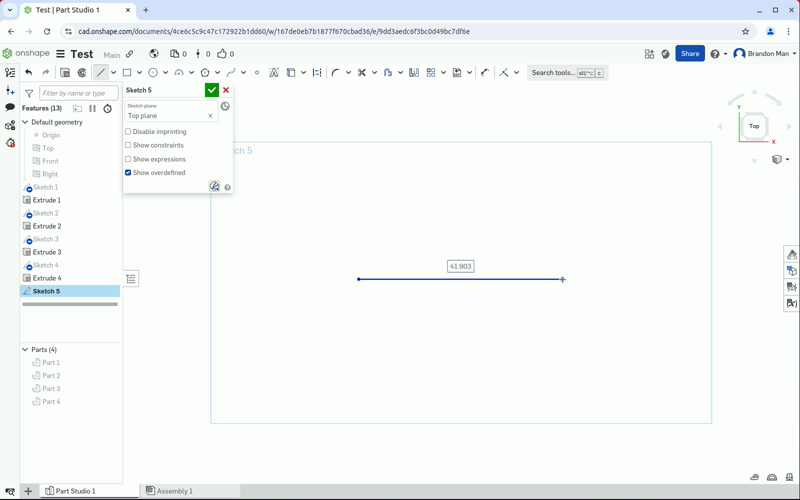
mouse_move(589, 279)
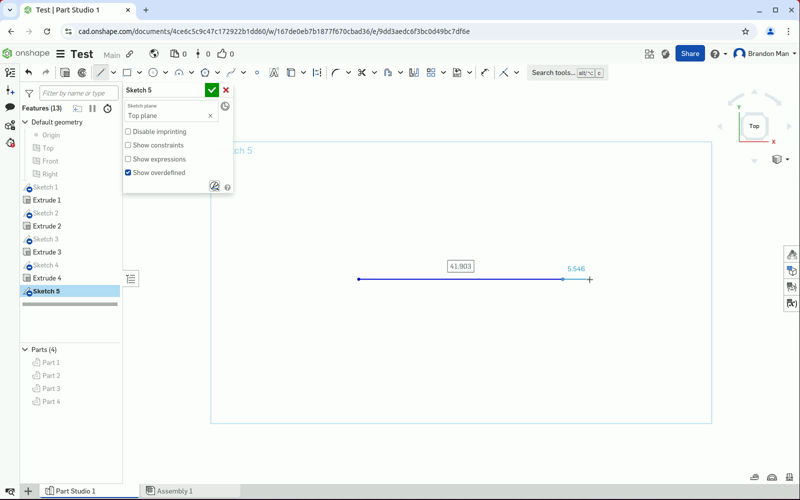
mouse_move(562, 266)
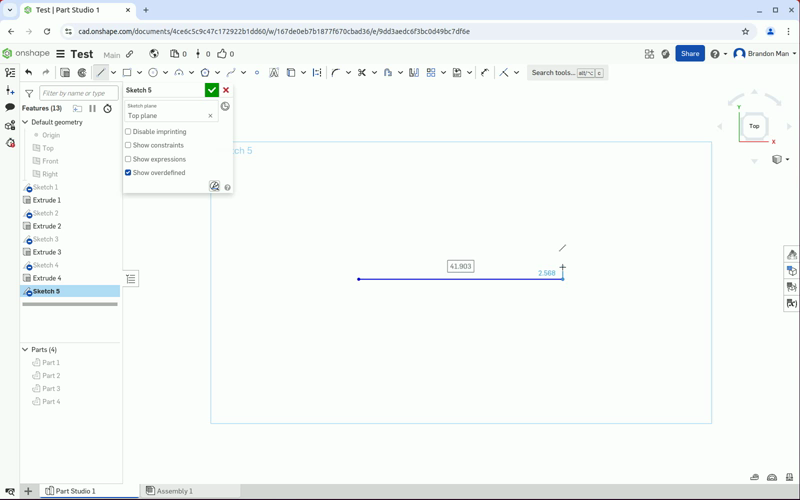
click(562, 266)
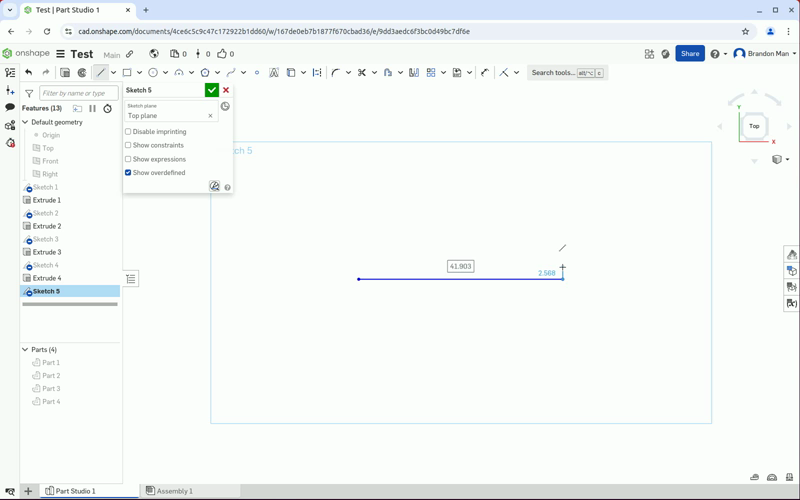
key_up(shift)
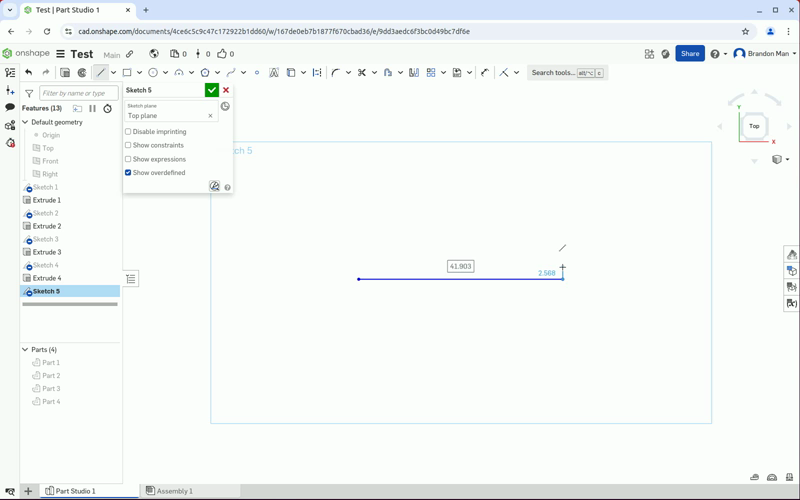
key_down(shift)
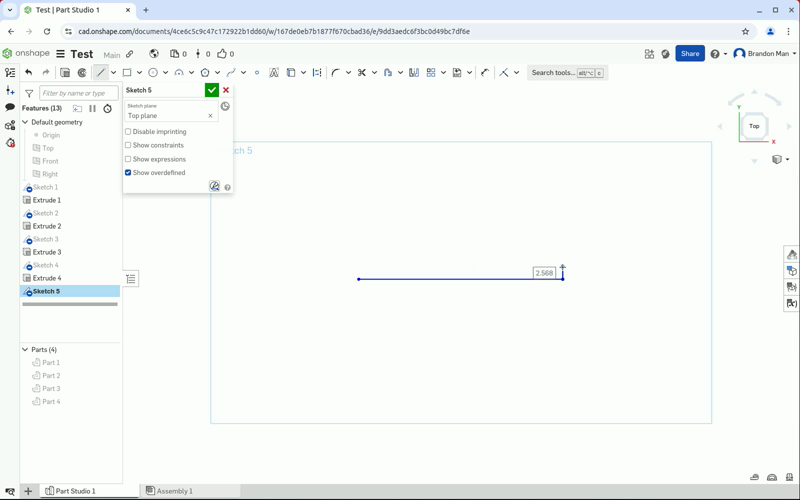
mouse_move(358, 266)
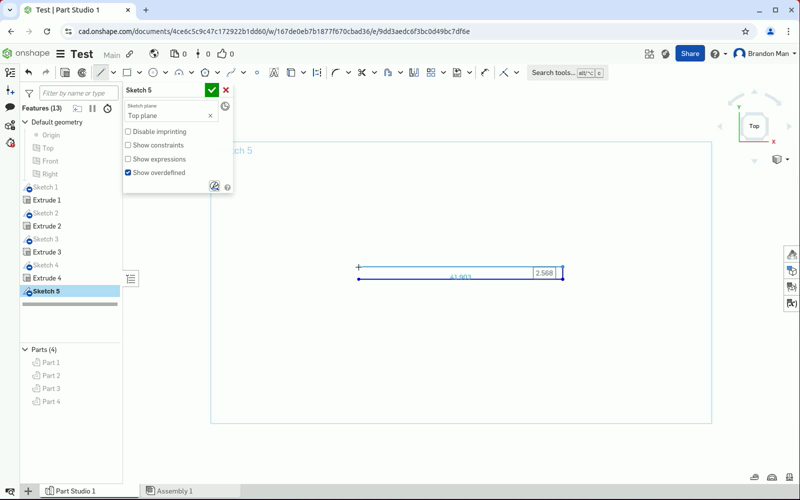
click(358, 266)
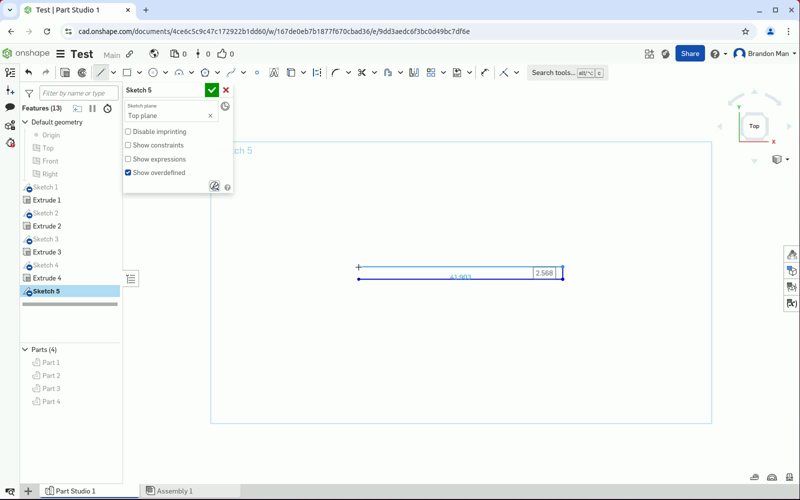
key_up(shift)
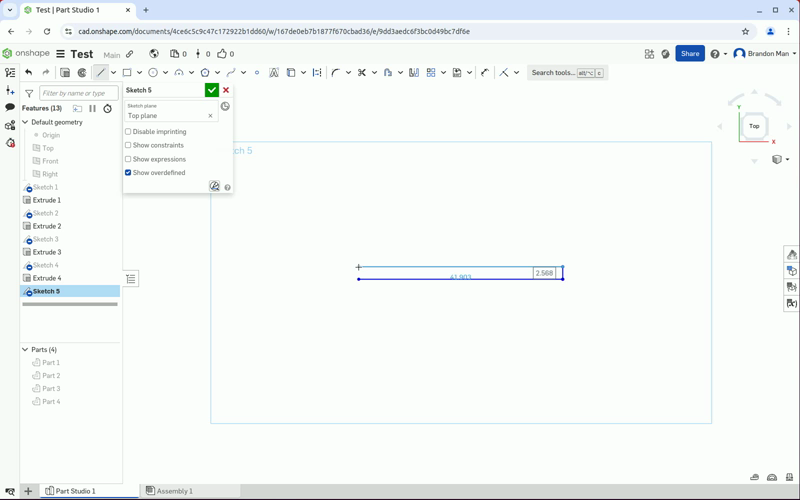
mouse_move(388, 266)
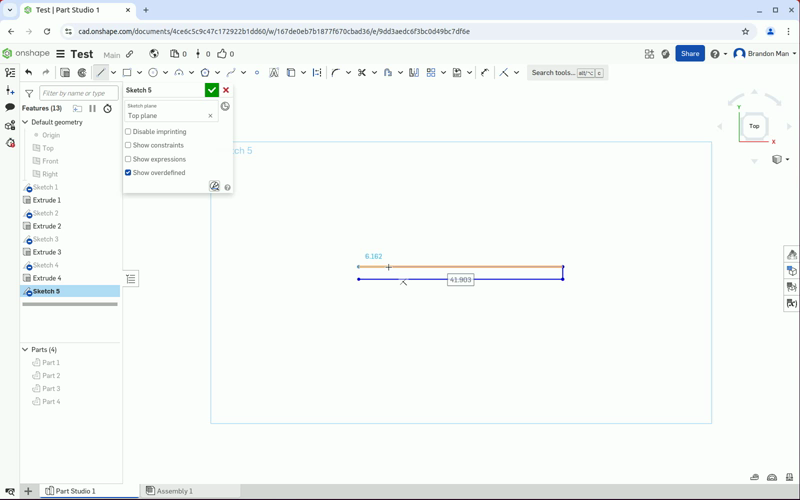
key_down(shift)
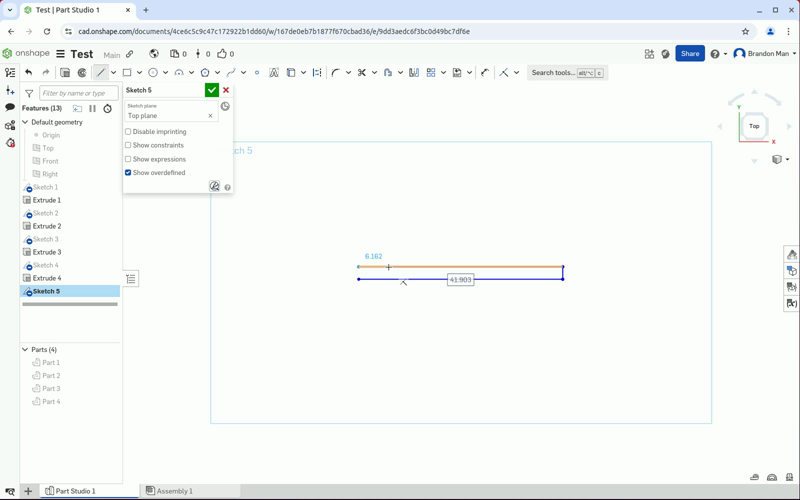
mouse_move(358, 279)
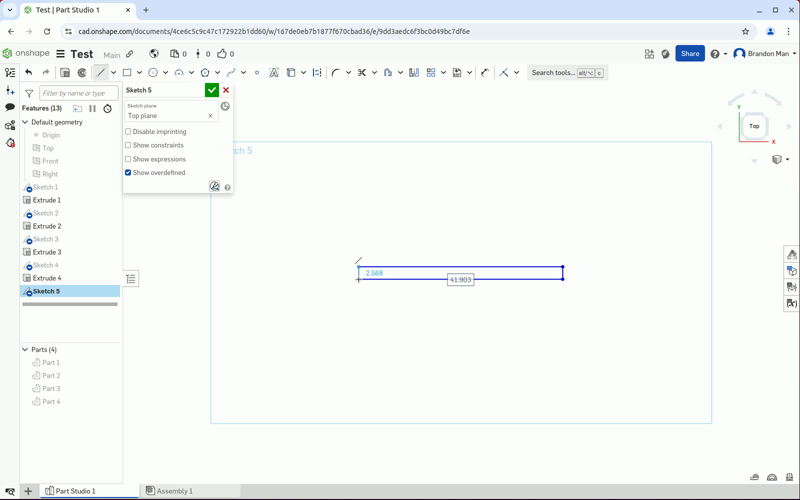
key_up(shift)
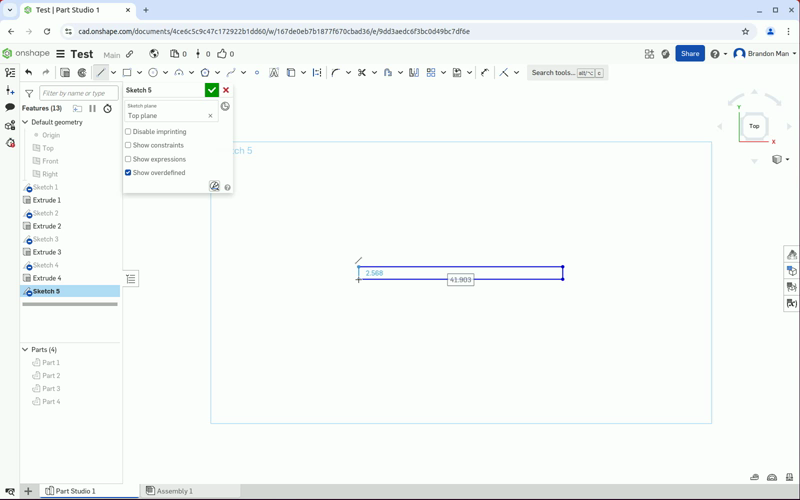
click(358, 279)
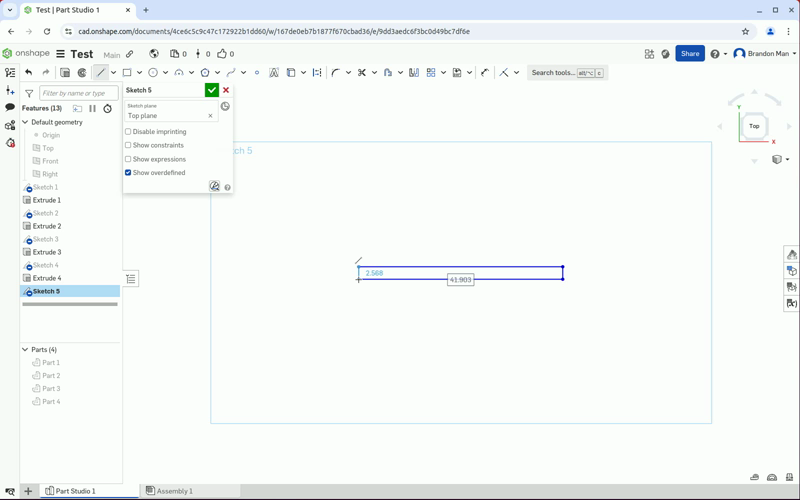
key(esc)
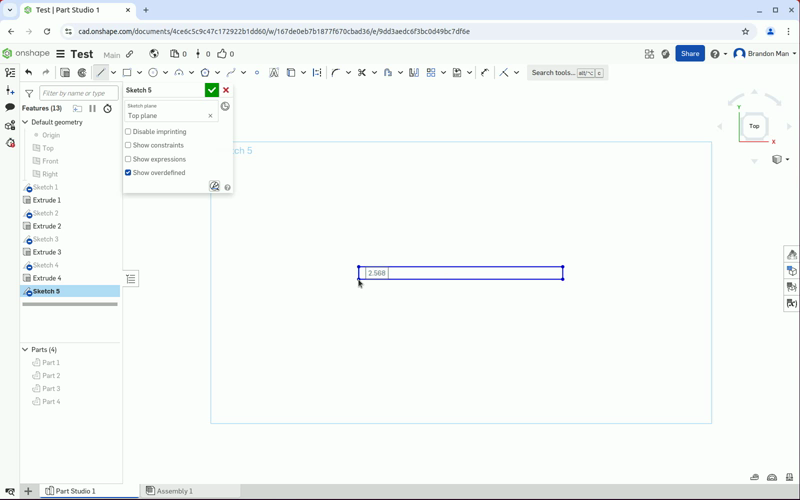
mouse_move(411, 274)
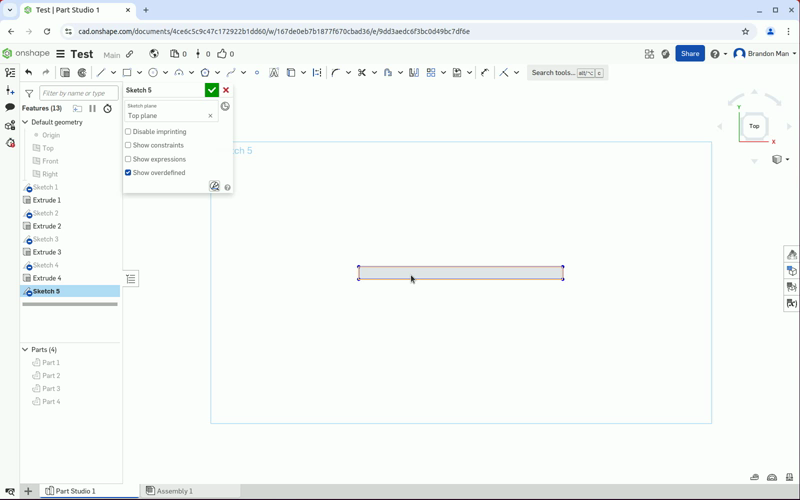
click(411, 274)
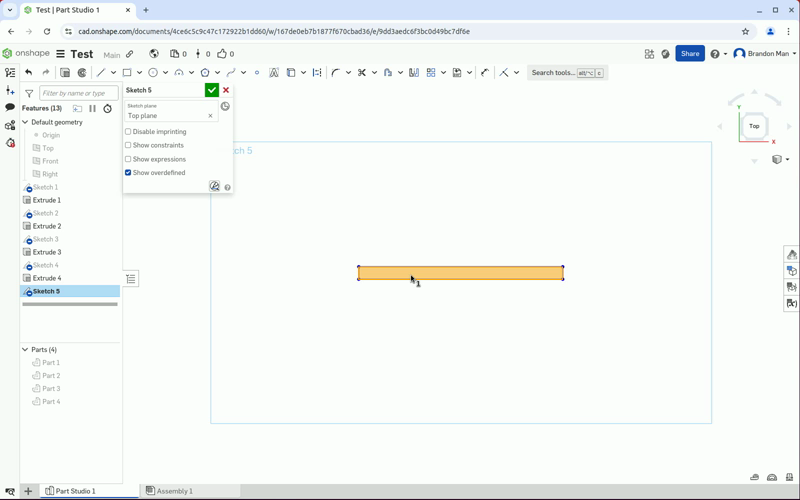
mouse_move(73, 352)
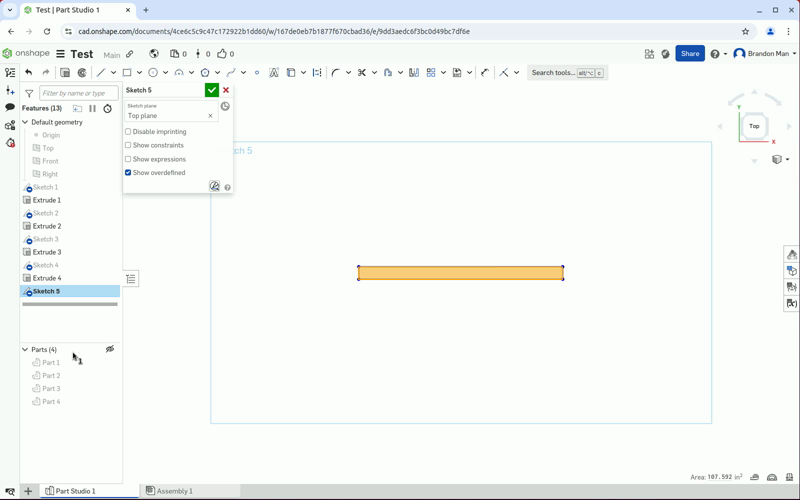
key(shift+y)
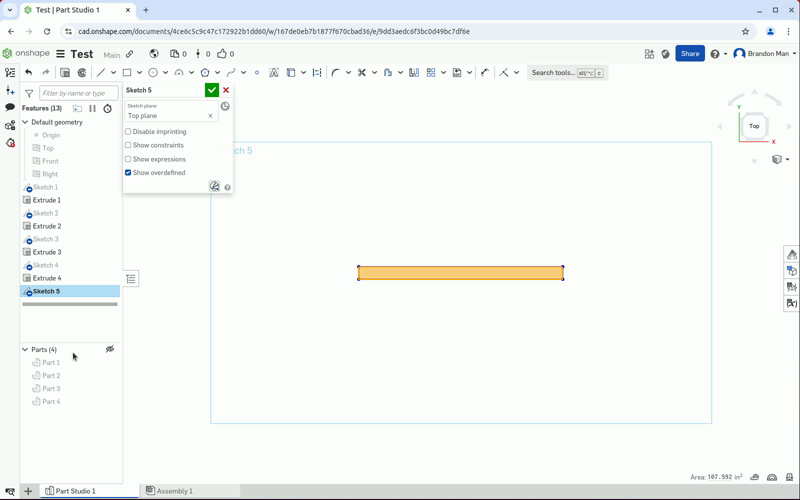
key(shift+e)
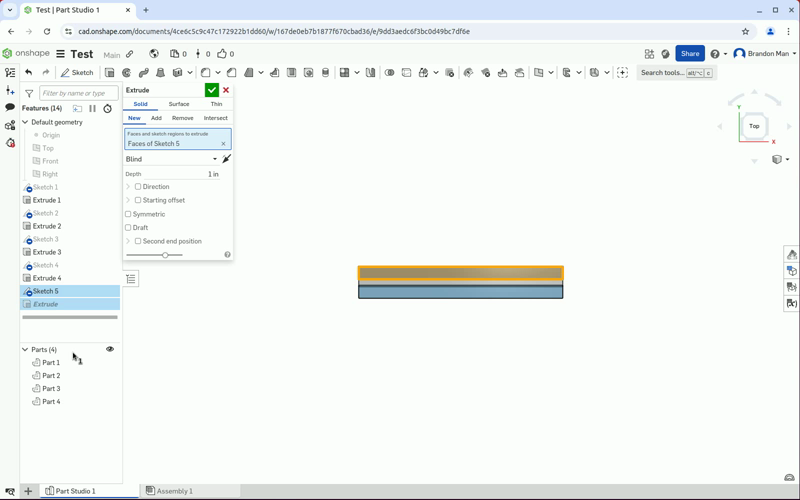
mouse_move(143, 106)
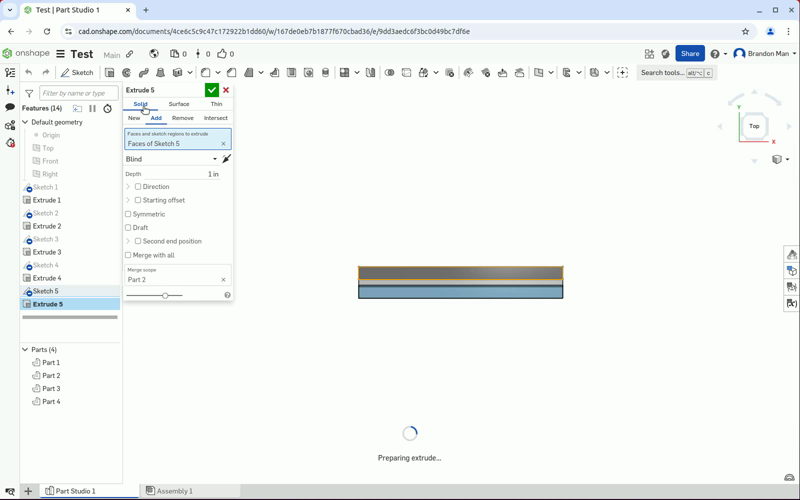
click(143, 106)
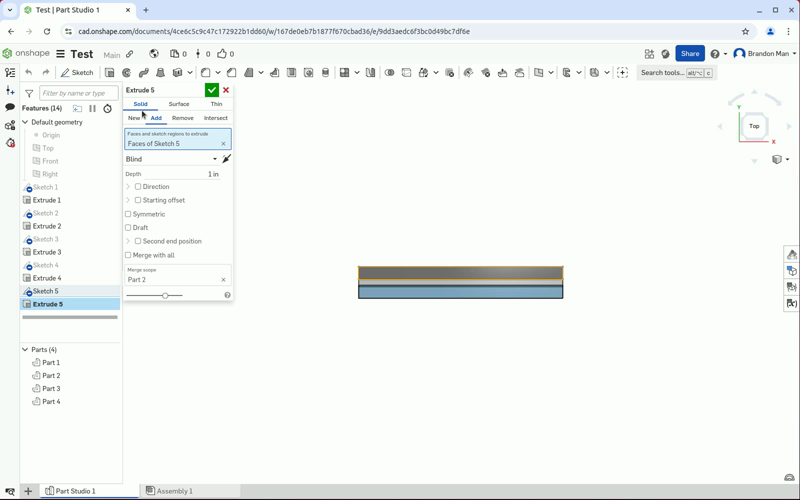
mouse_move(137, 120)
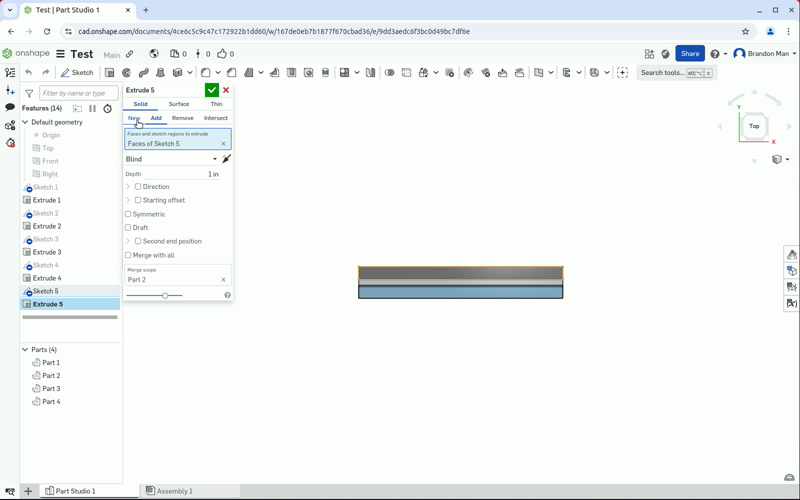
click(137, 120)
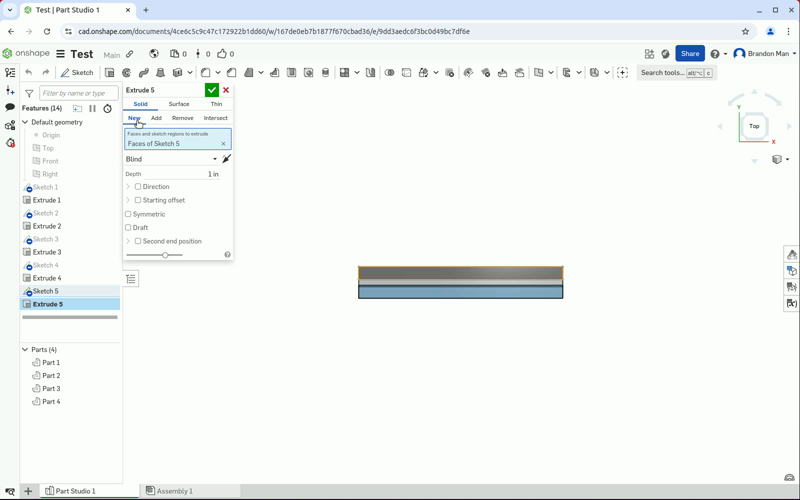
key(tab, 4)
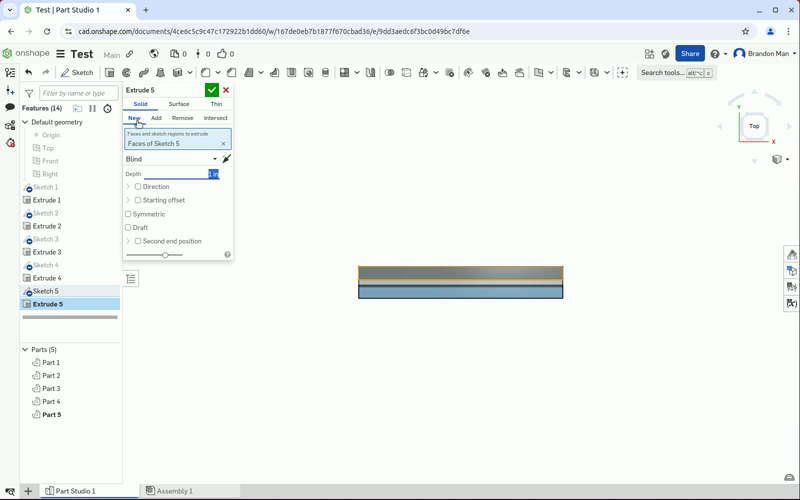
text(-23.108)
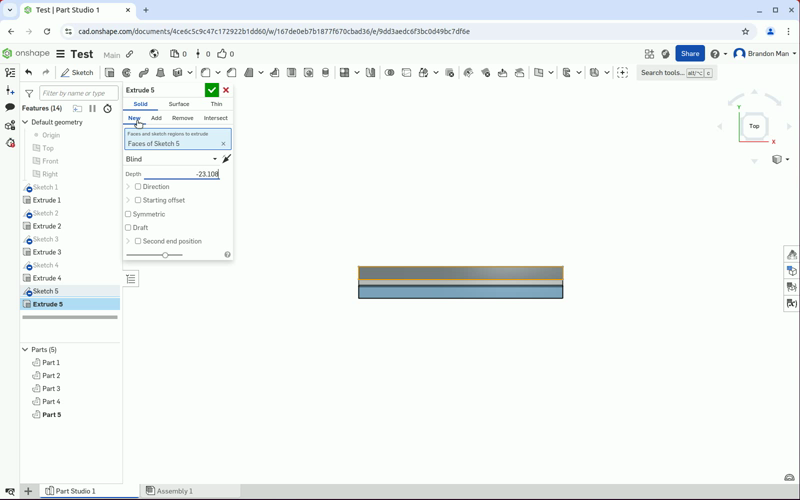
key(enter)
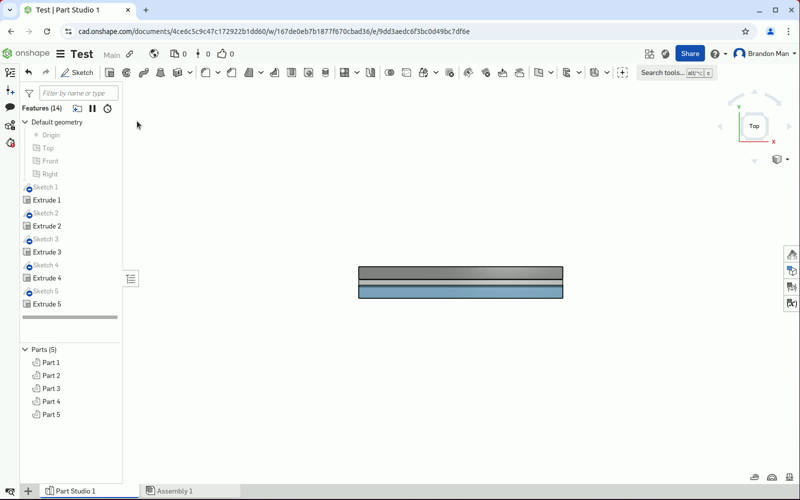
key(shift+h)
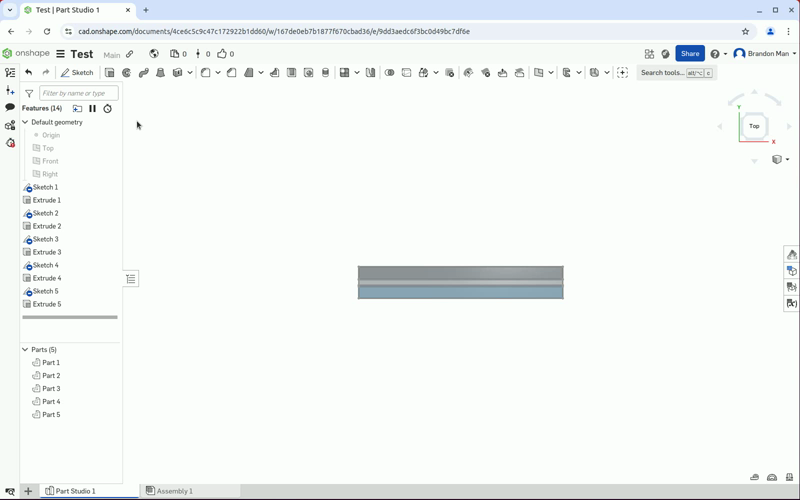
key(shift+h)
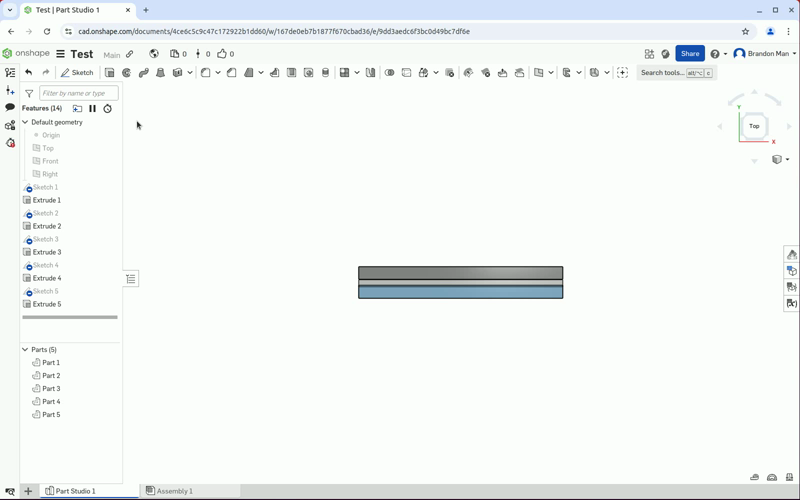
mouse_move(73, 189)
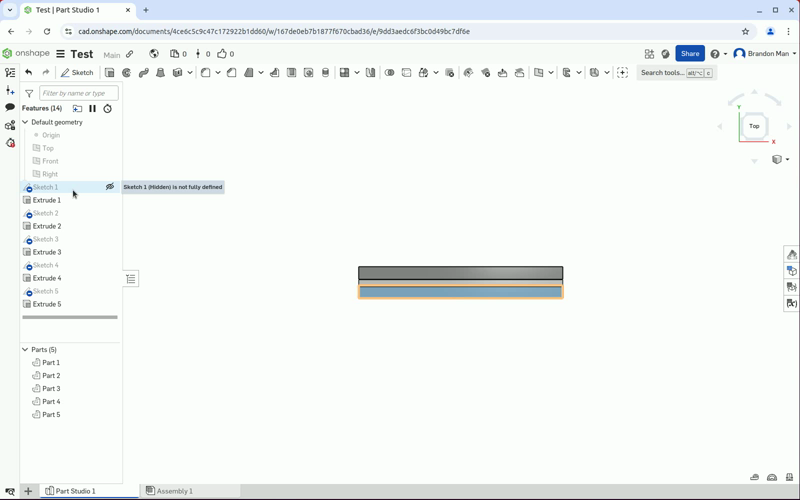
click(73, 189)
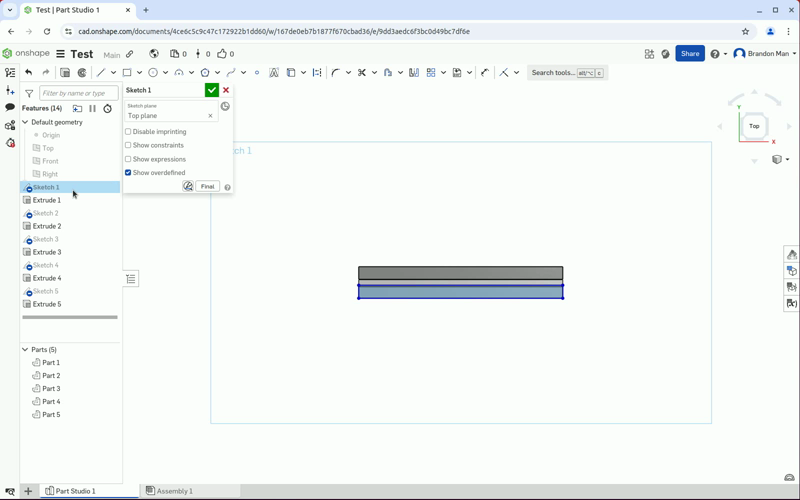
mouse_move(229, 92)
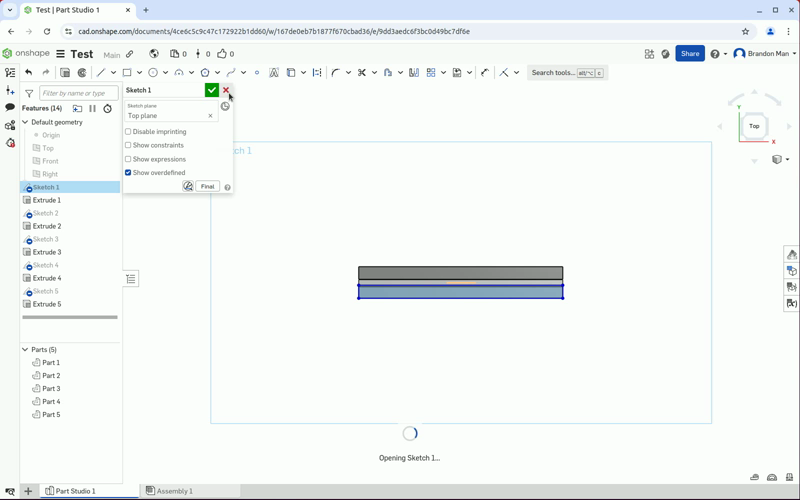
click(229, 92)
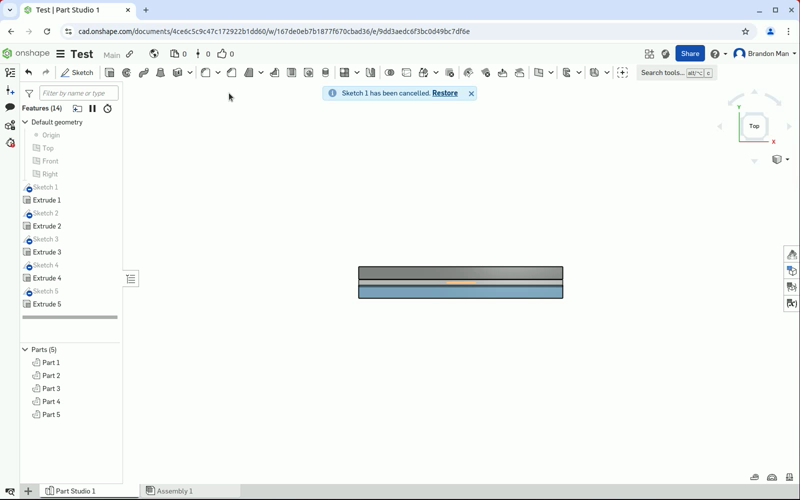
mouse_move(73, 352)
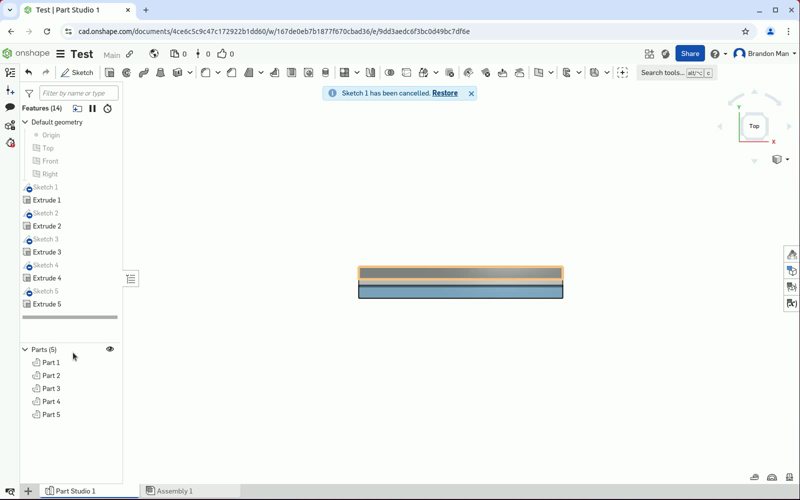
key(y)
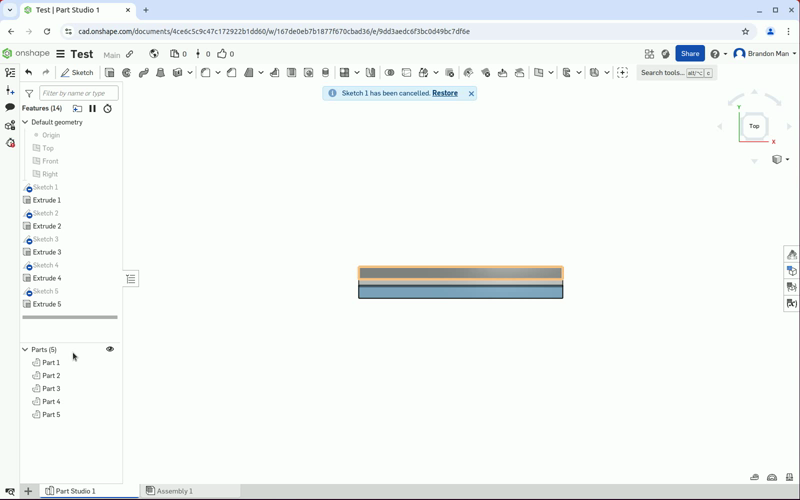
key(shift+p)
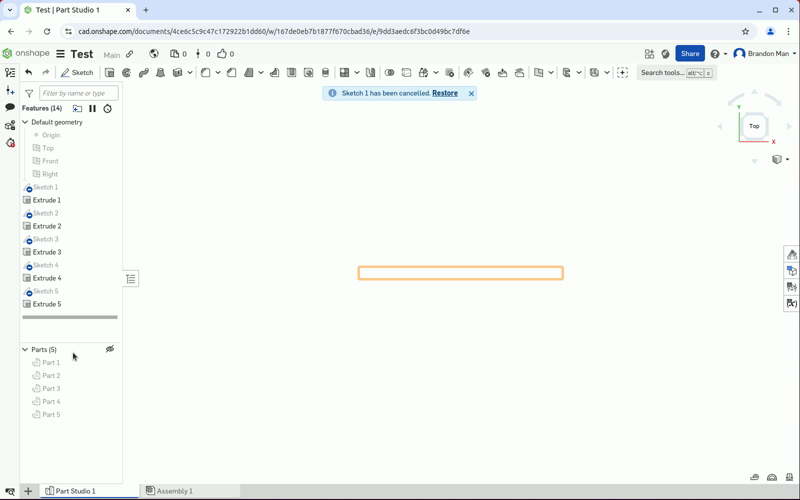
key(space)
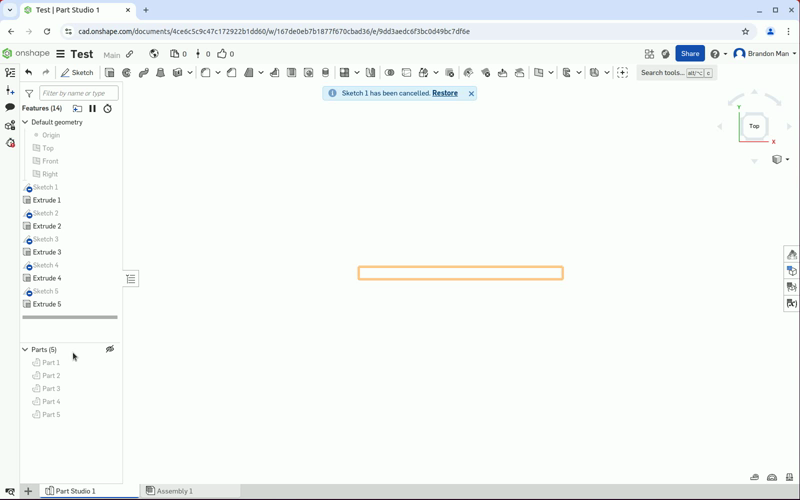
key_down(shift)
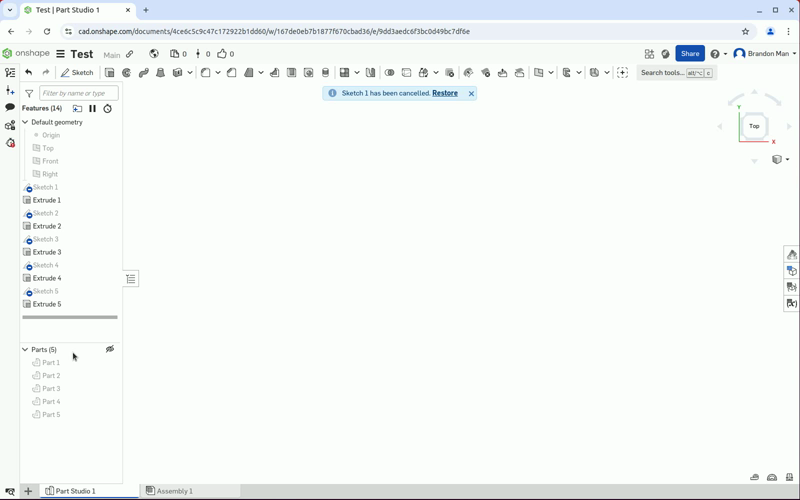
key(up)
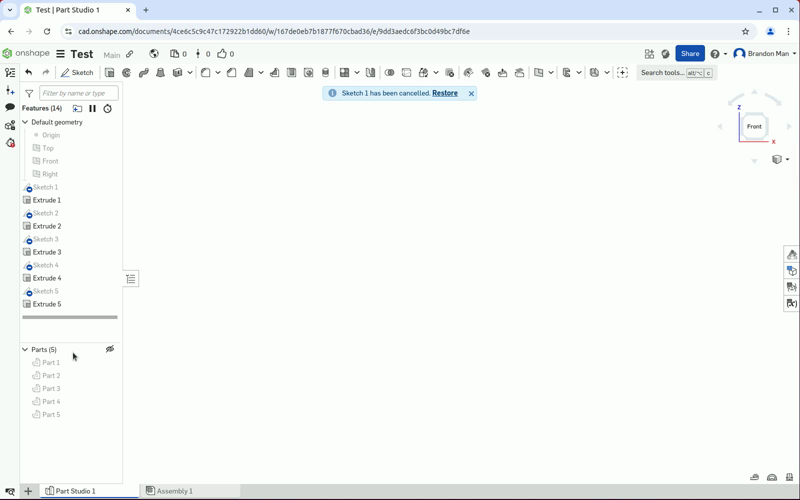
key_up(shift)
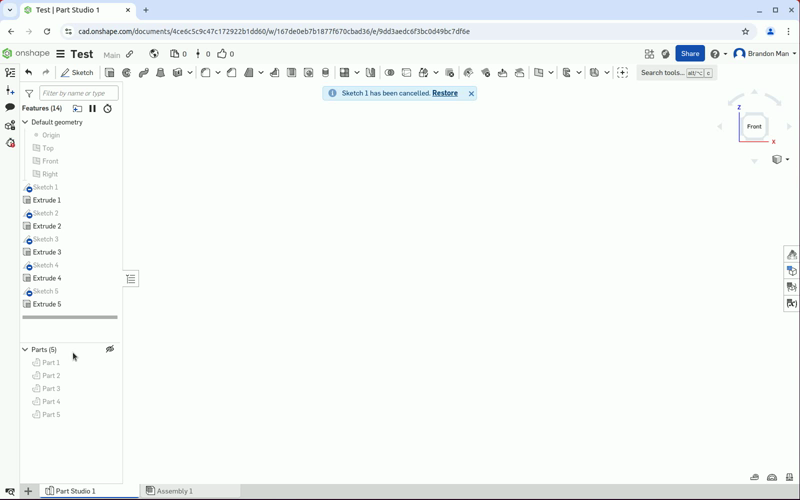
key(space)
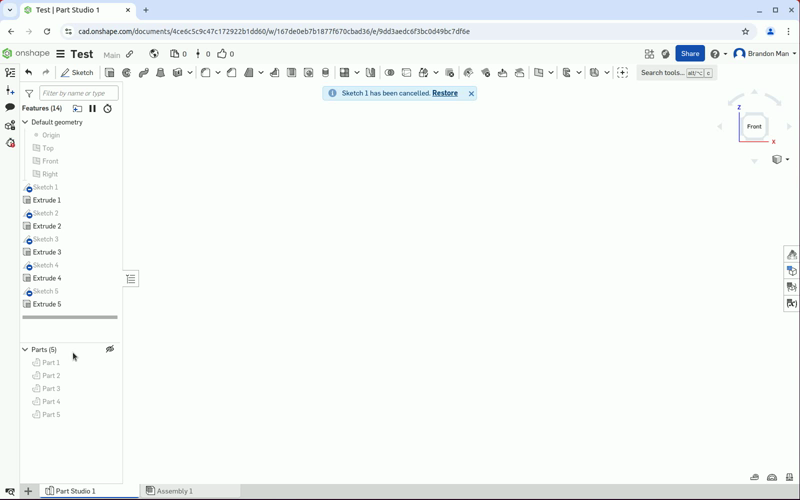
key_down(shift)
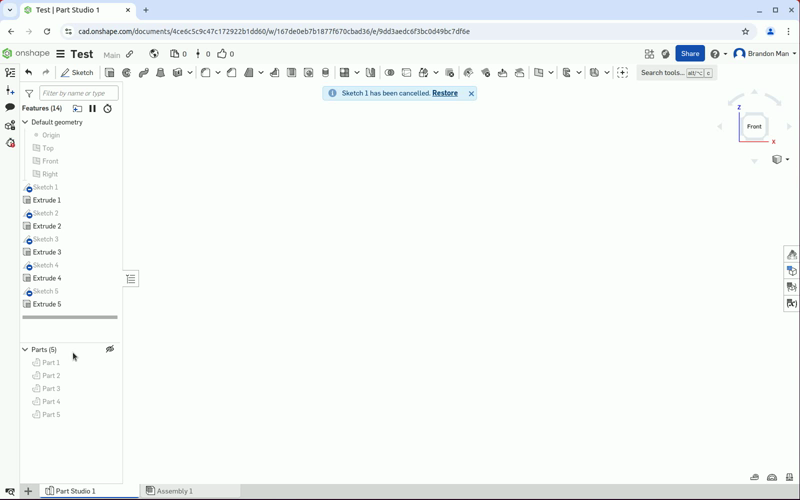
key(left)
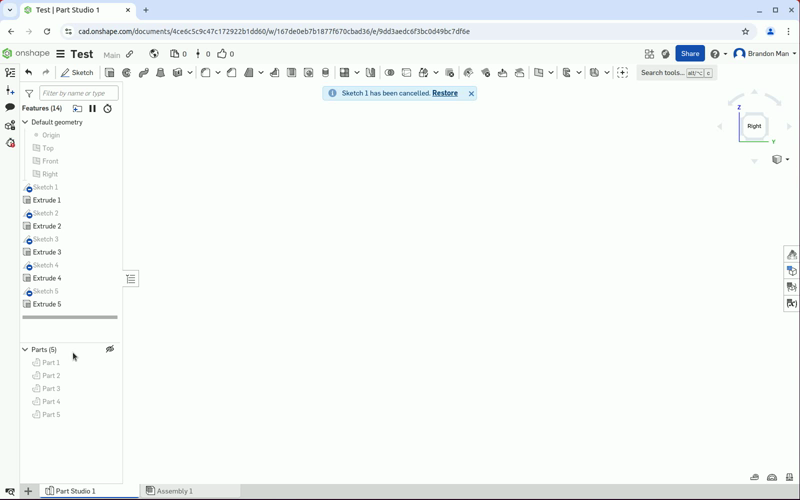
key_up(shift)
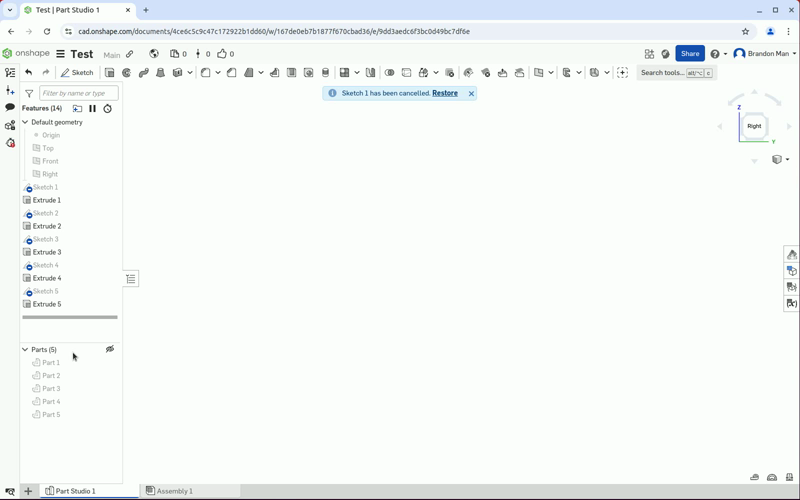
mouse_move(73, 352)
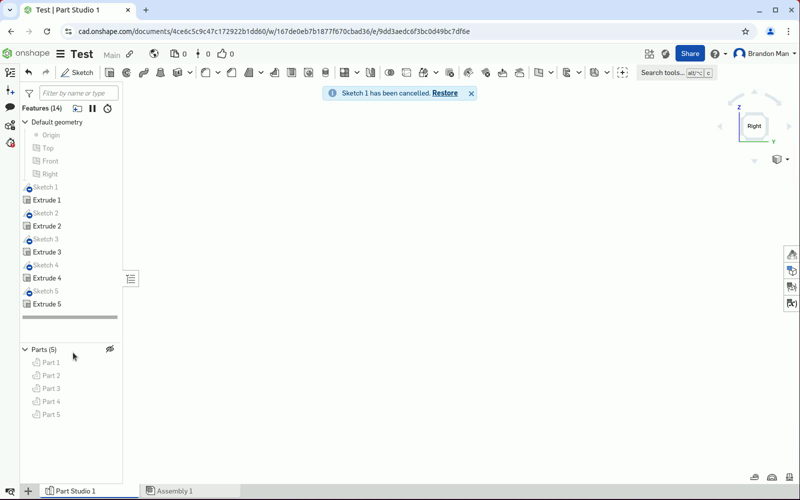
key(shift+y)
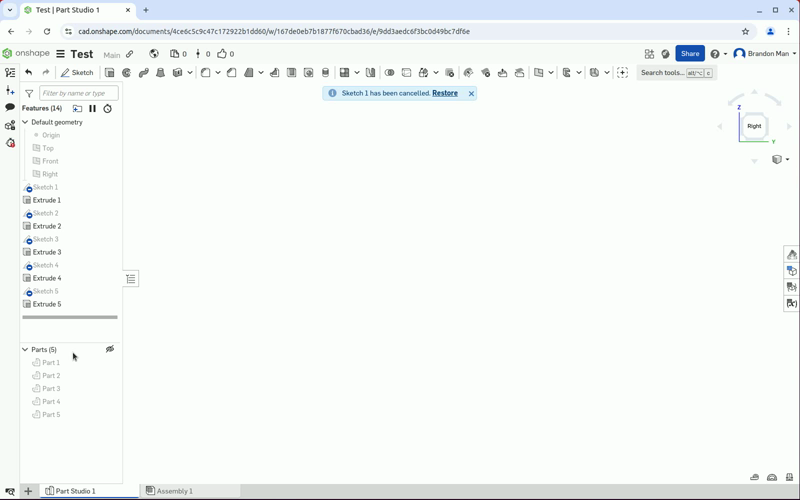
key(shift+s)
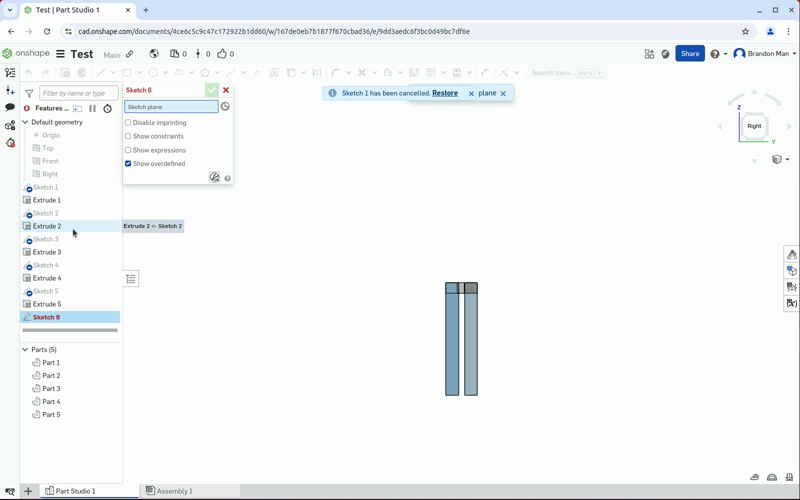
scroll(3)
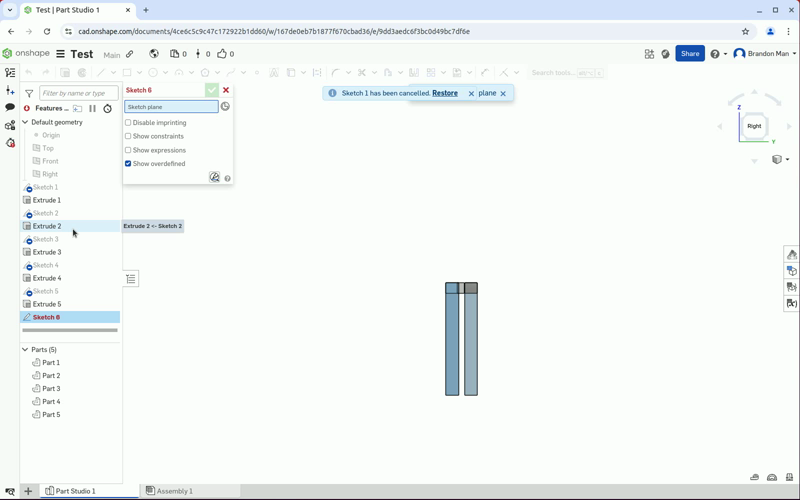
mouse_move(73, 176)
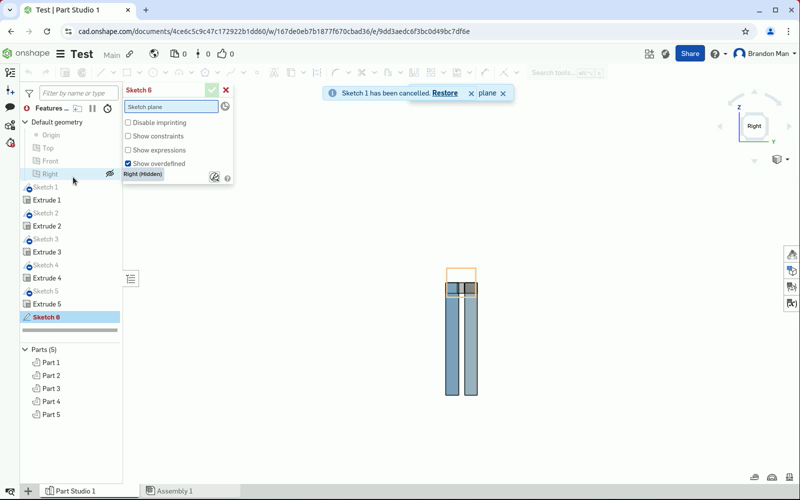
click(73, 176)
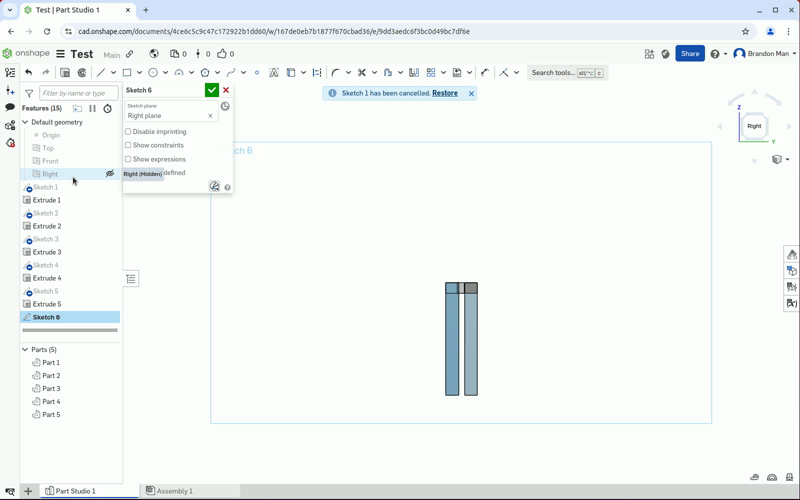
mouse_move(73, 352)
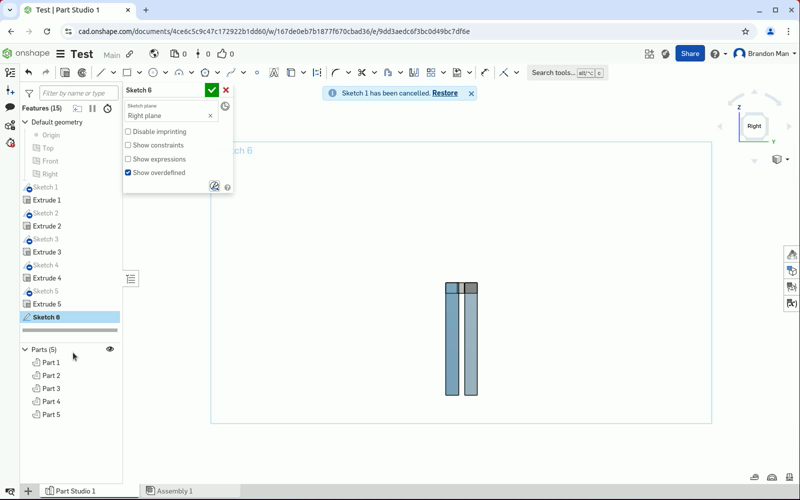
key(y)
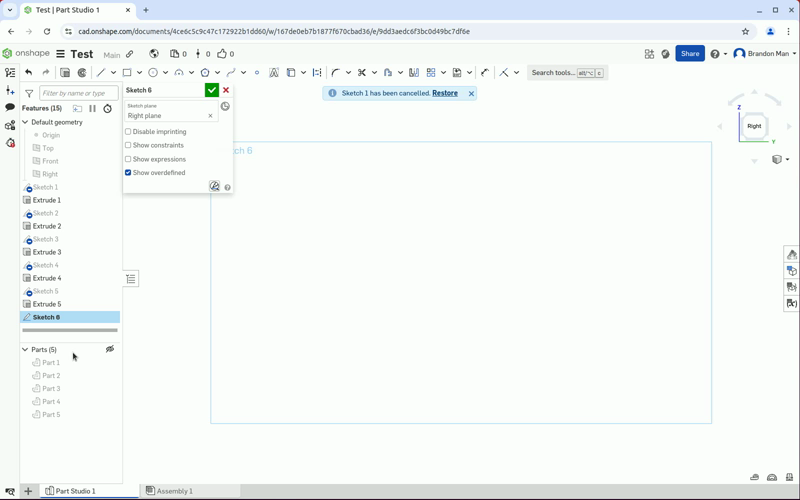
key(a)
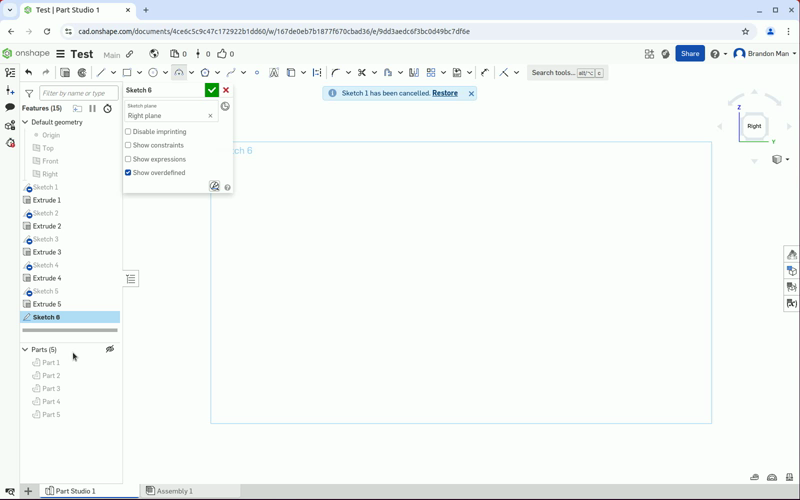
key_down(shift)
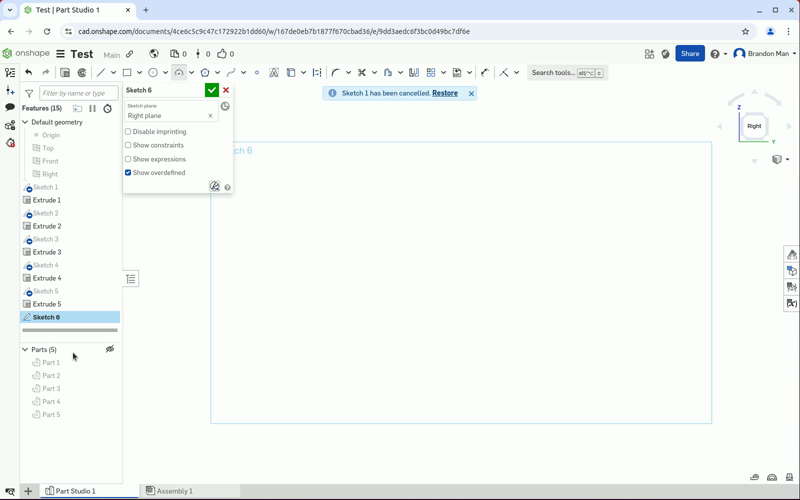
mouse_move(454, 297)
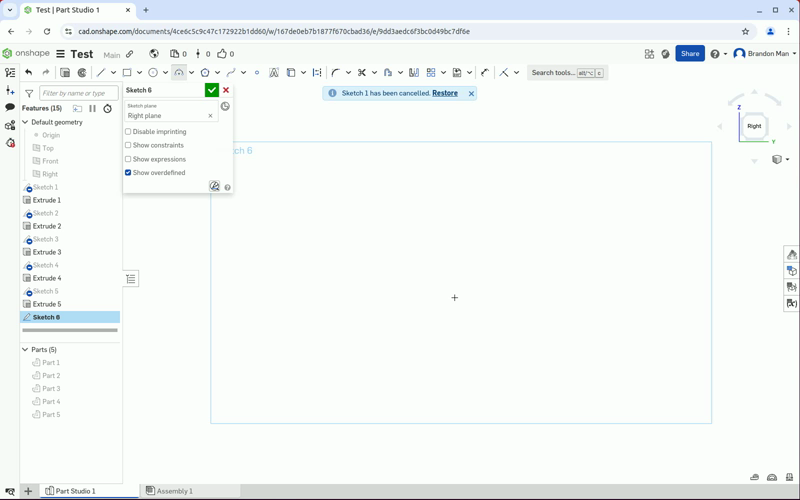
click(454, 297)
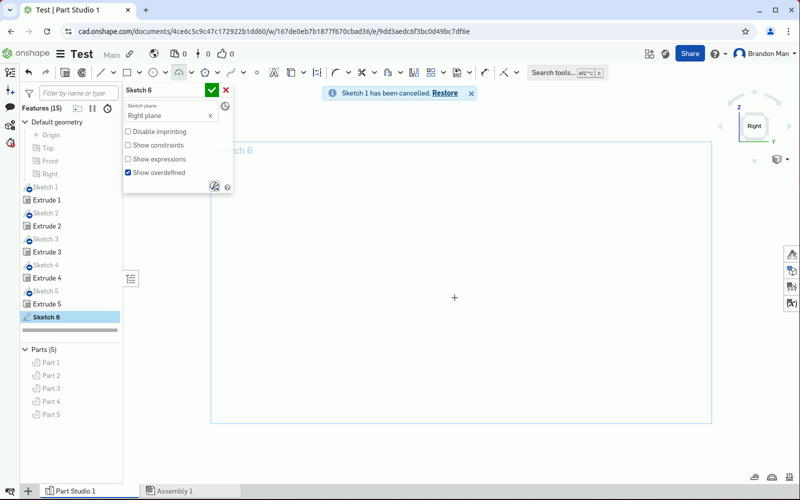
key_up(shift)
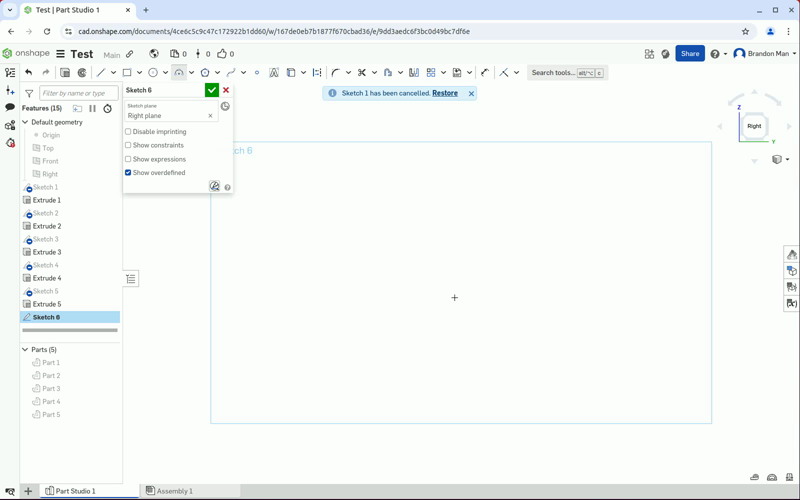
key_down(shift)
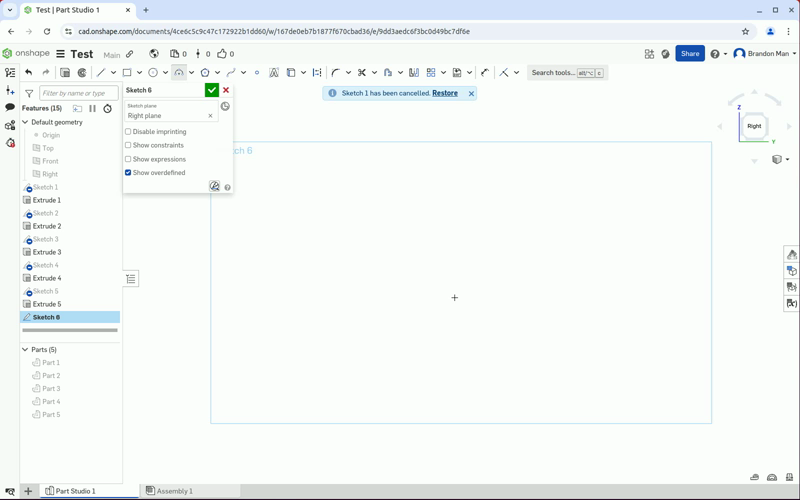
mouse_move(467, 296)
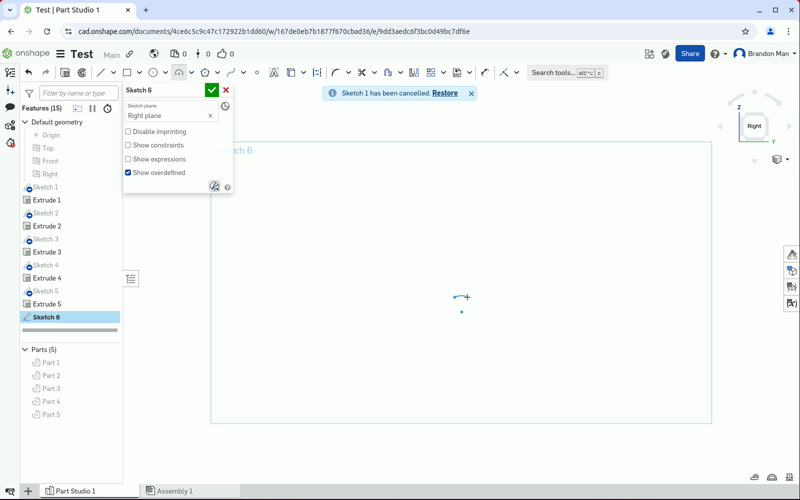
click(467, 296)
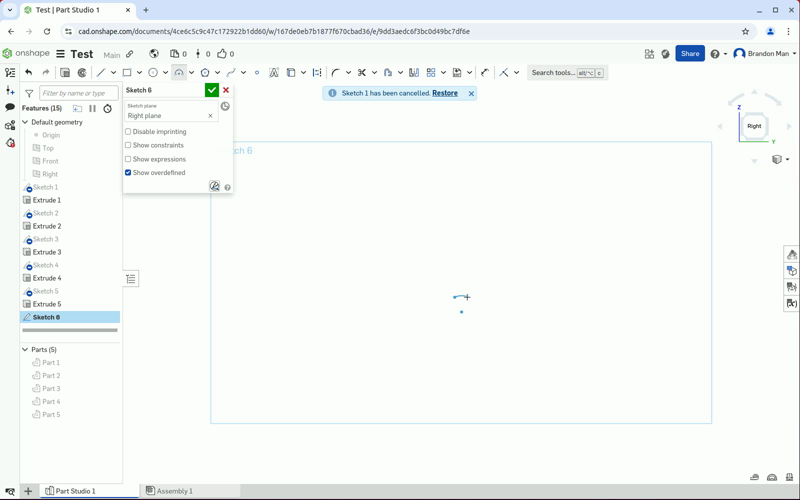
mouse_move(460, 266)
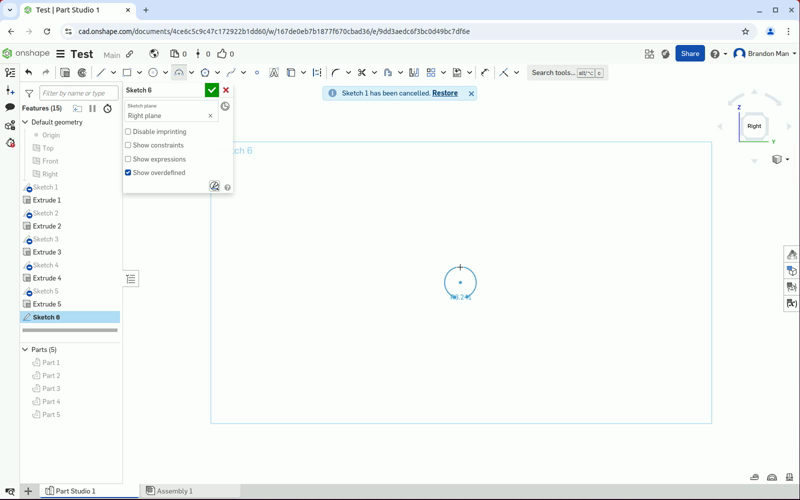
click(460, 266)
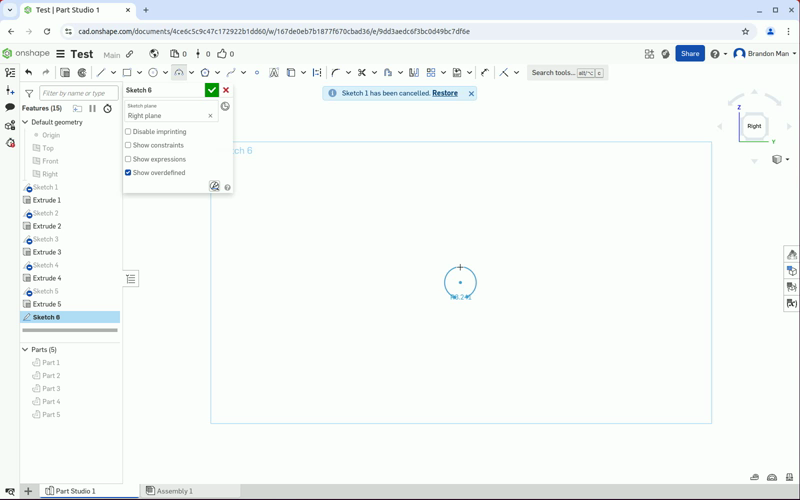
key_up(shift)
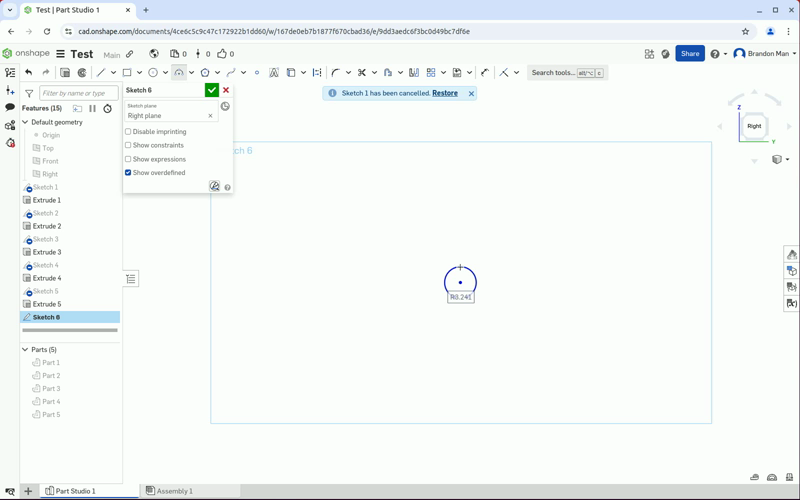
key(esc)
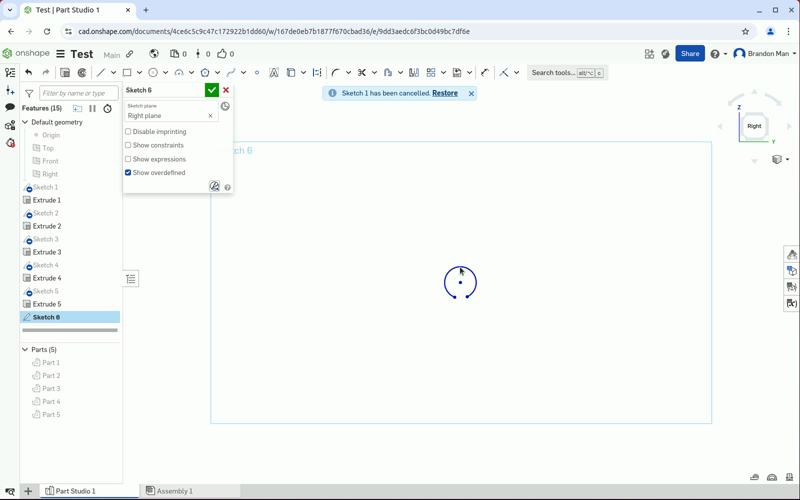
key(l)
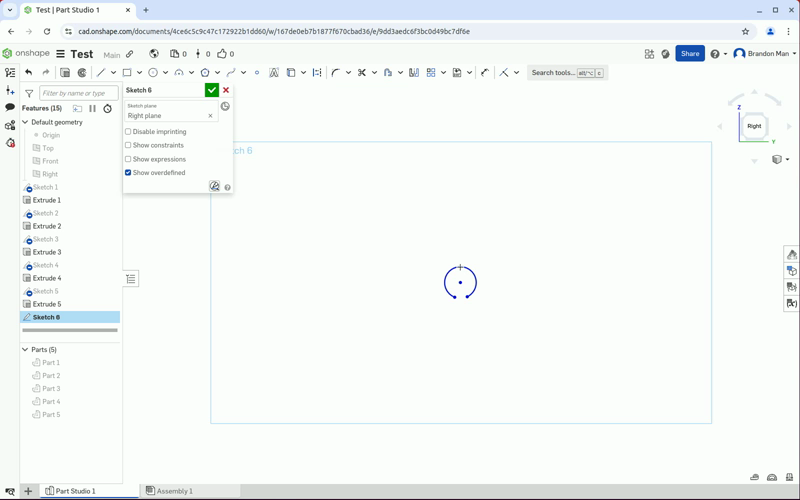
mouse_move(467, 296)
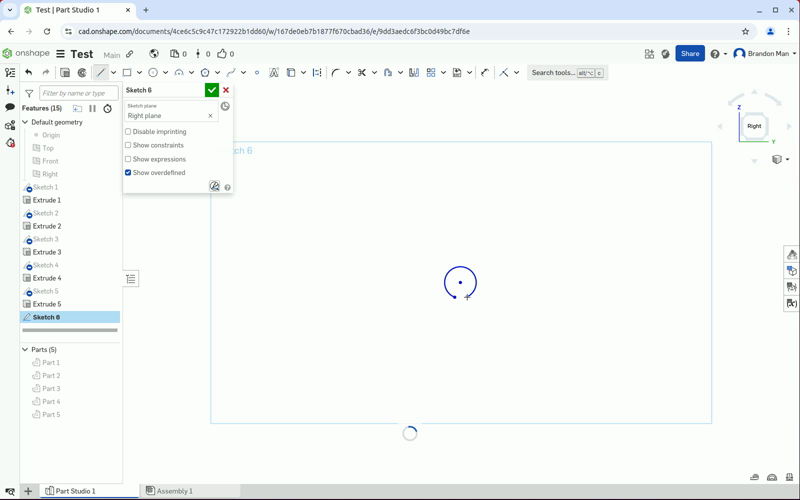
click(467, 296)
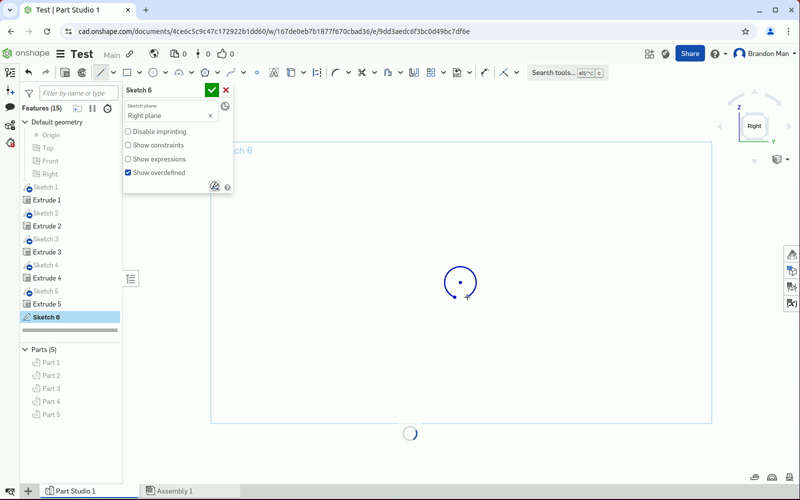
key_down(shift)
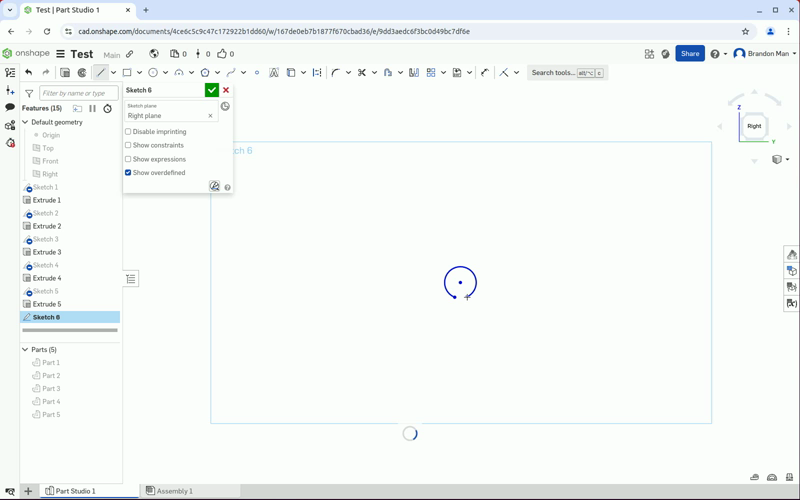
mouse_move(497, 296)
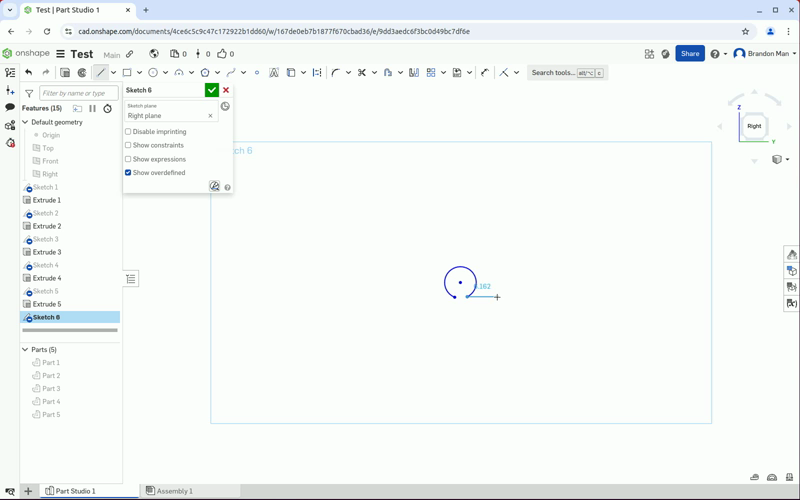
mouse_move(467, 290)
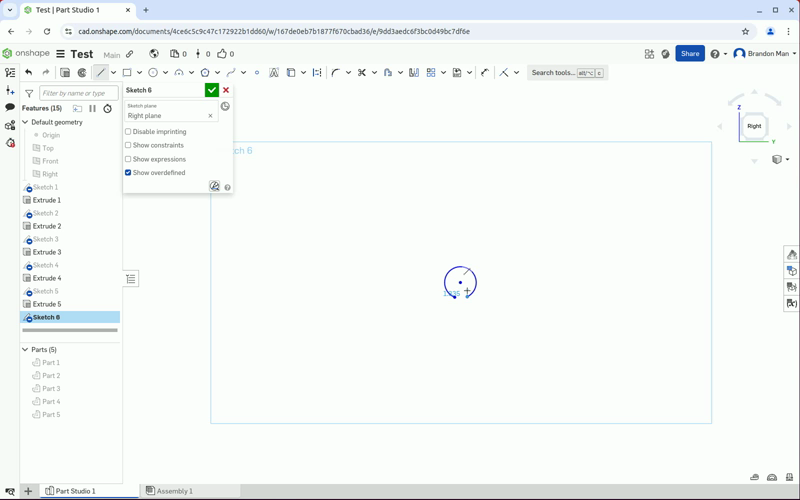
scroll(6)
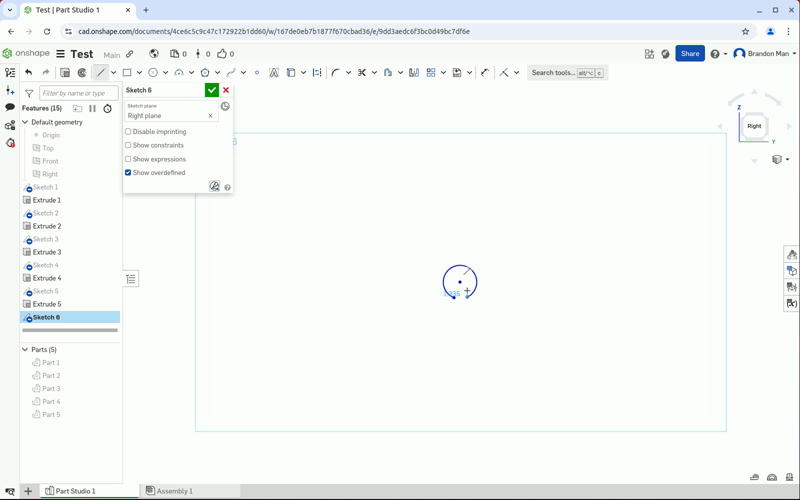
scroll(6)
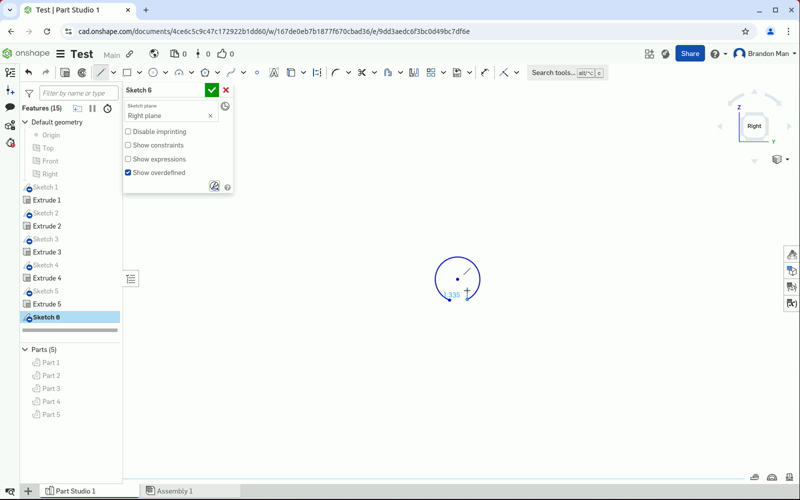
scroll(6)
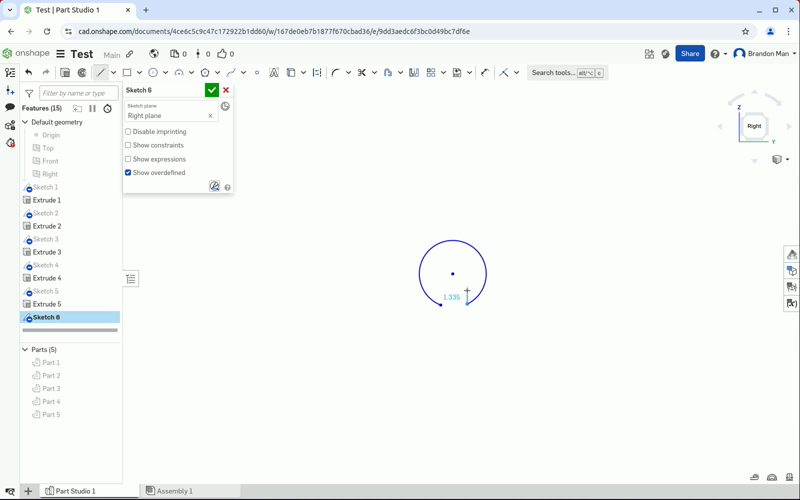
scroll(6)
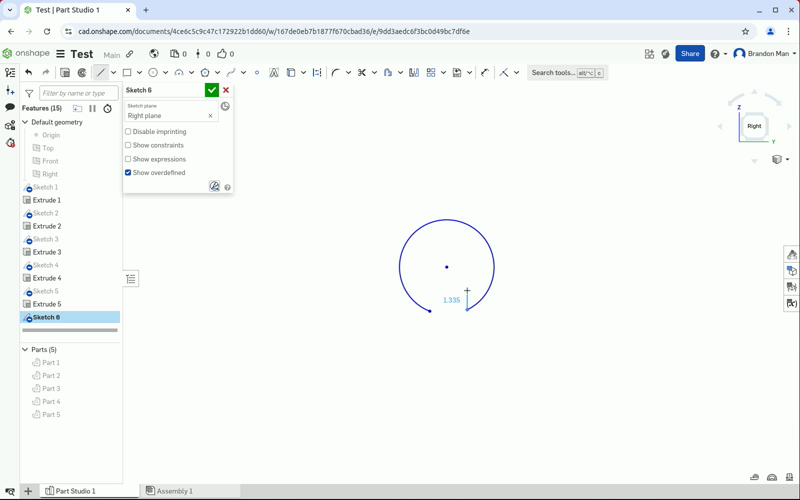
scroll(6)
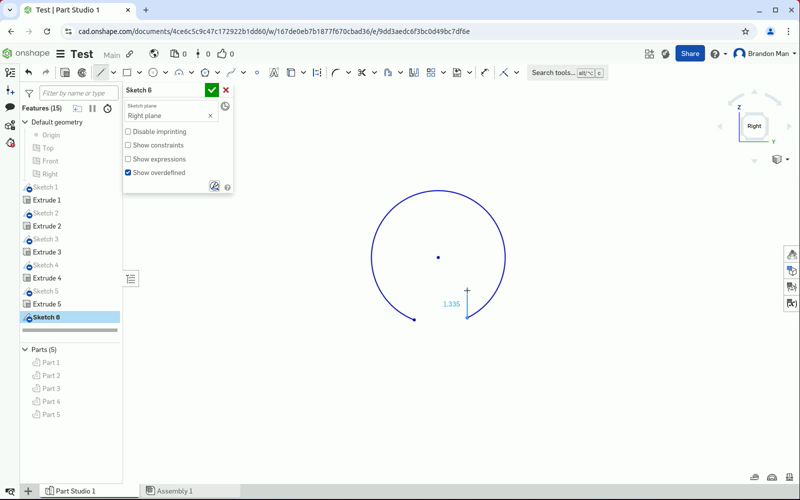
scroll(6)
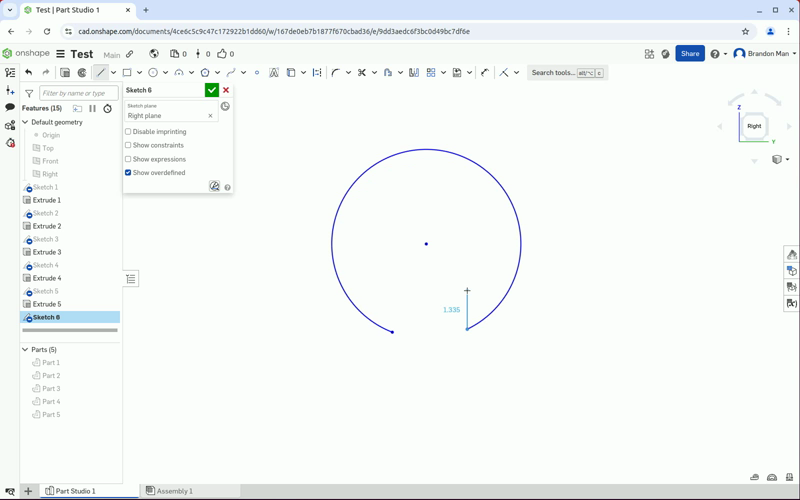
scroll(6)
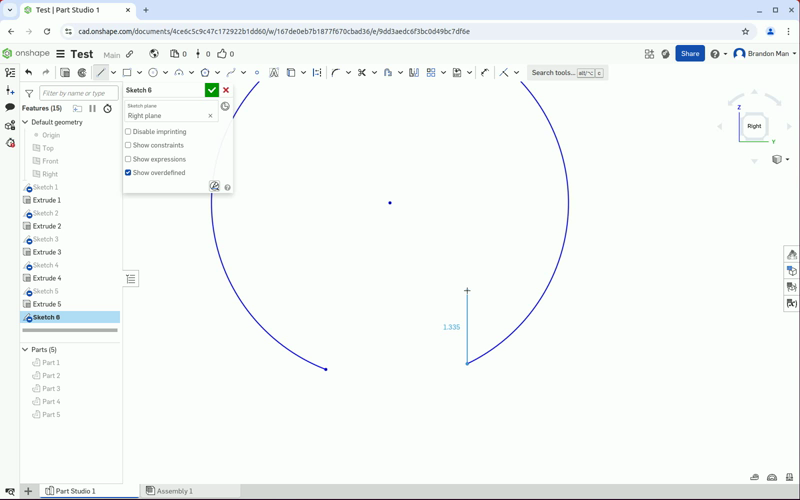
click(467, 290)
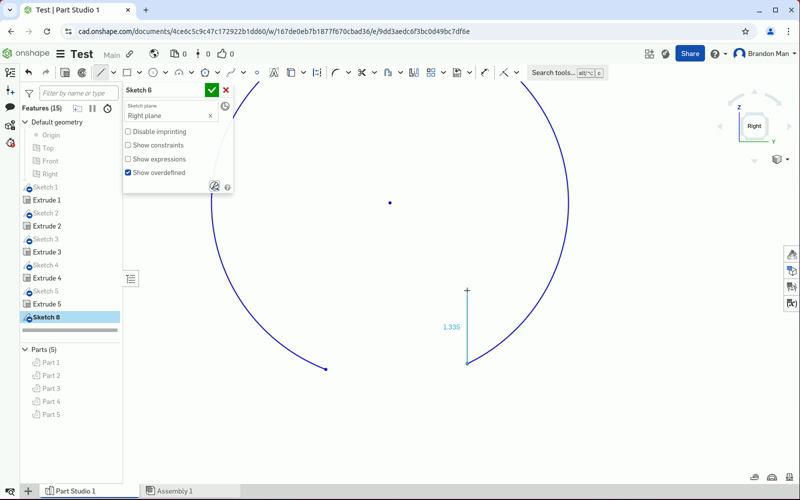
scroll(-6)
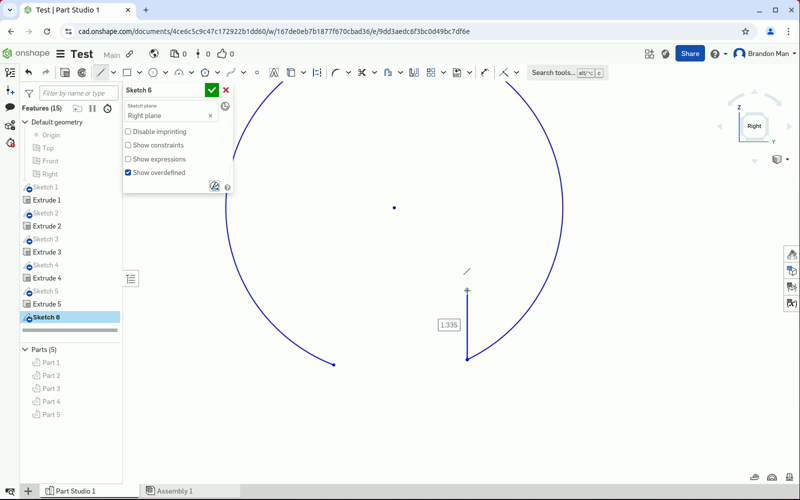
scroll(-6)
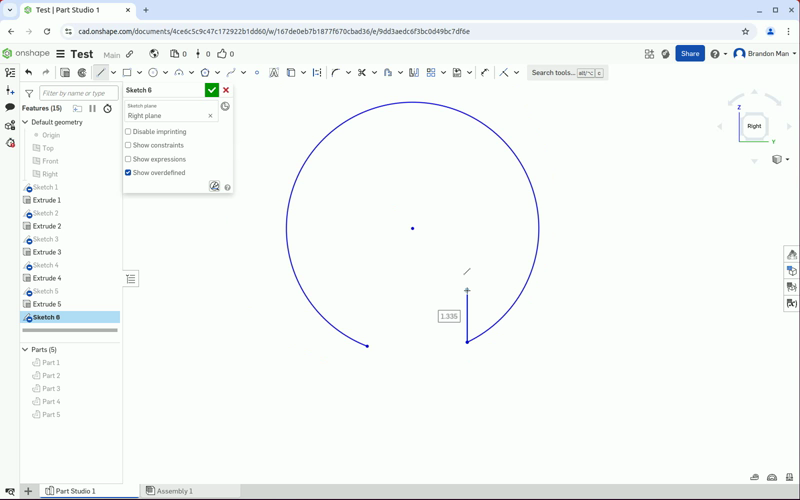
scroll(-6)
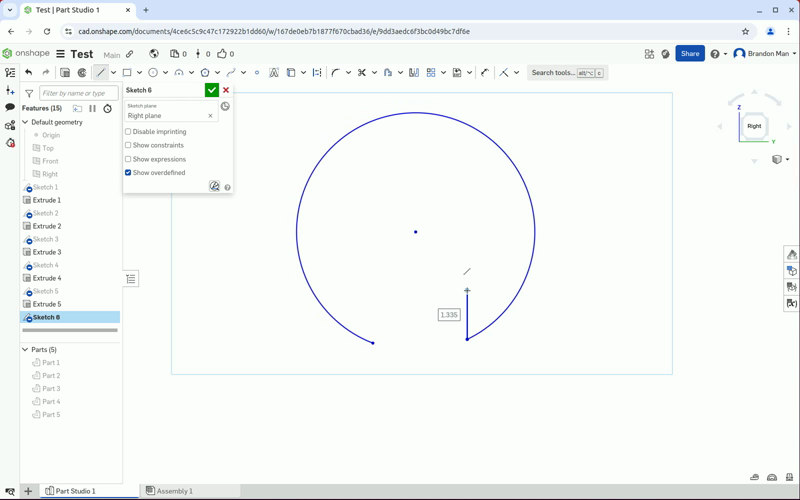
scroll(-6)
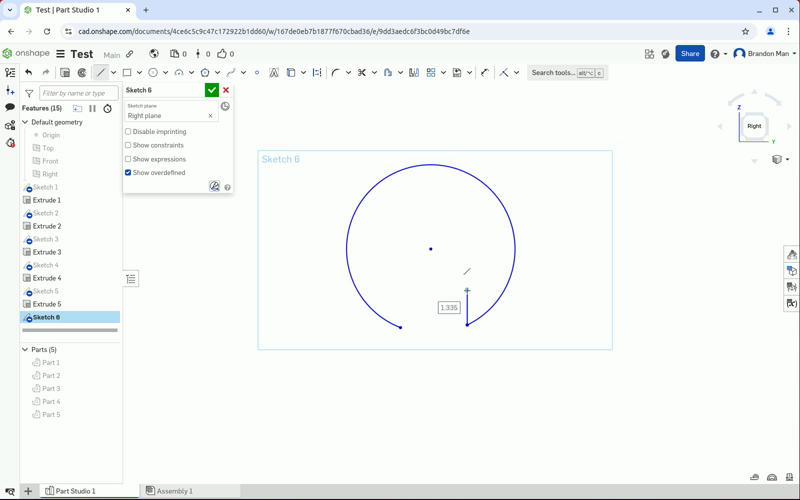
scroll(-6)
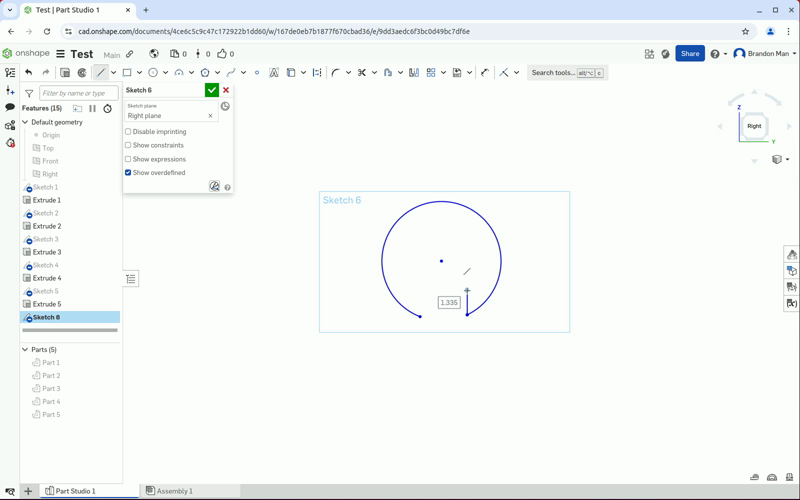
scroll(-6)
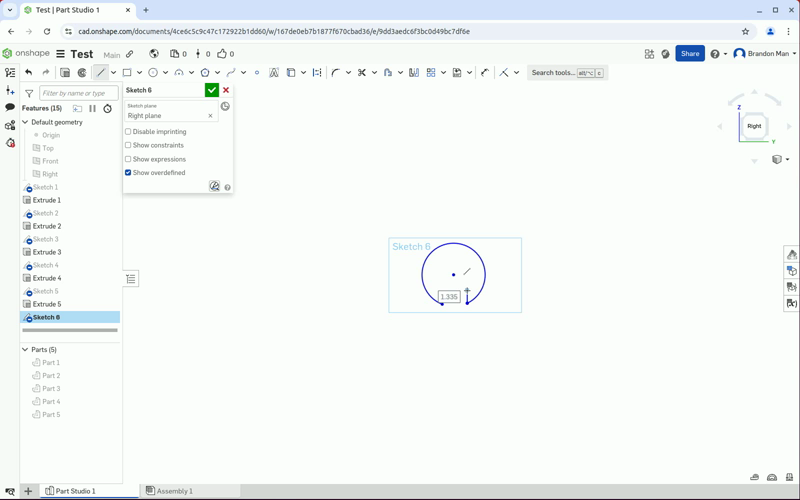
scroll(-6)
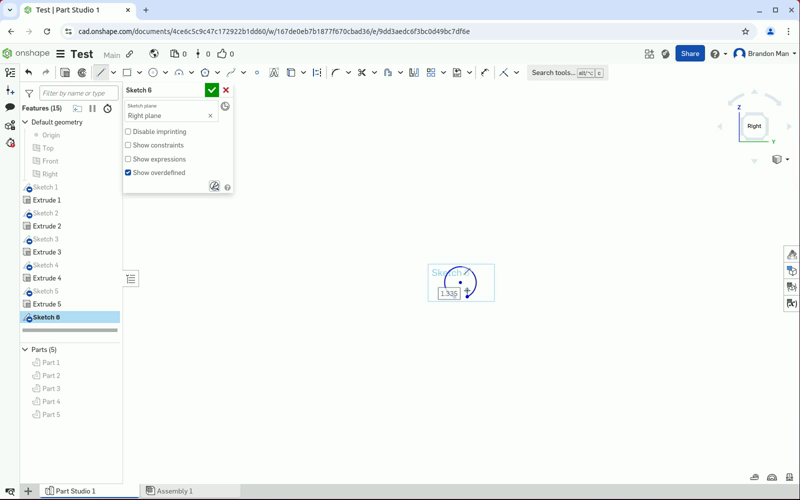
key_up(shift)
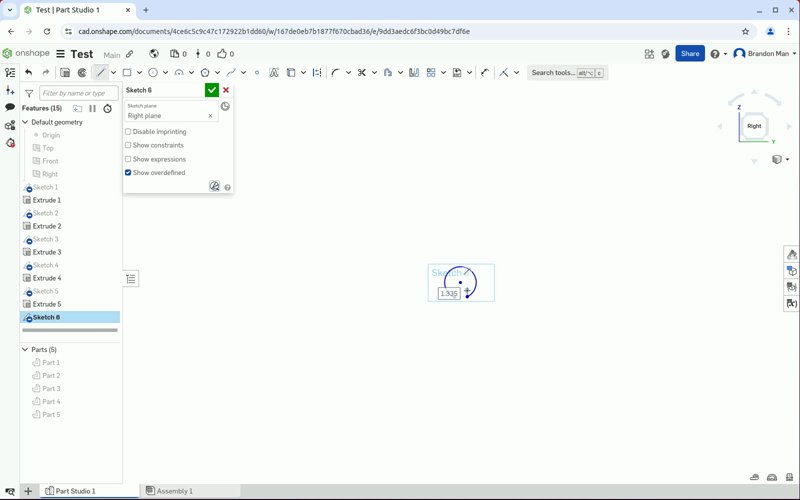
key_down(shift)
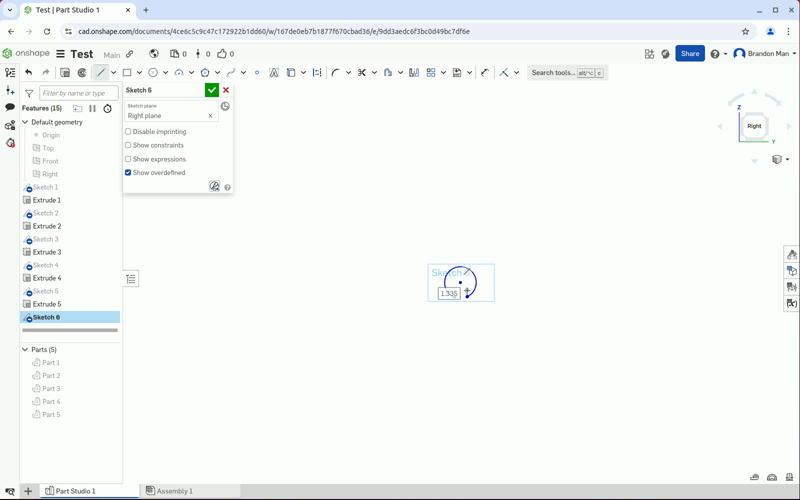
mouse_move(497, 290)
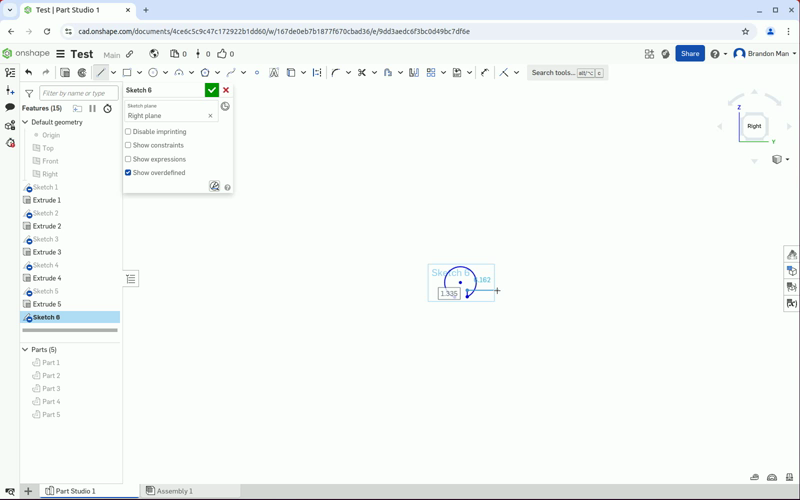
mouse_move(454, 290)
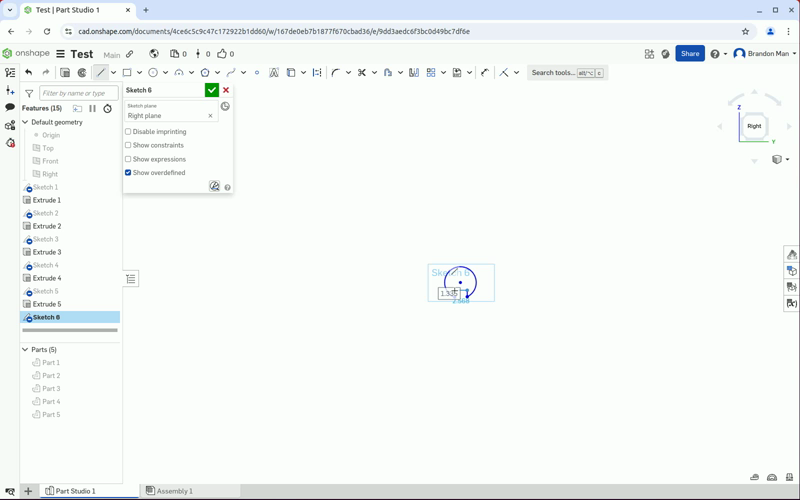
click(454, 290)
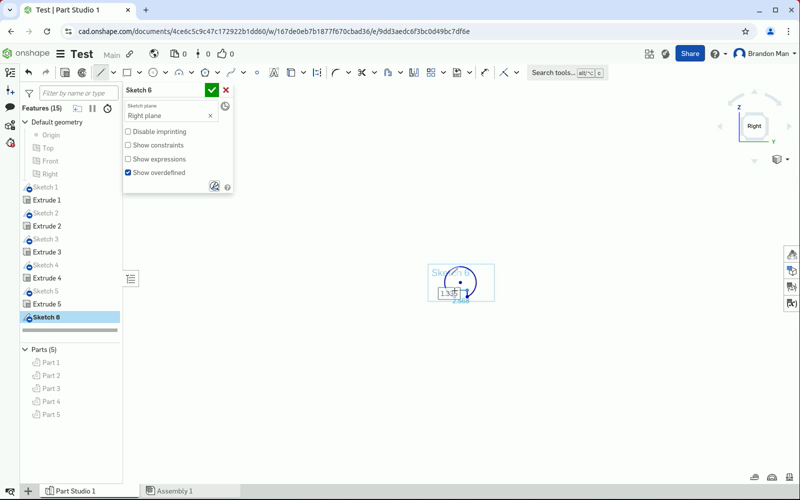
key_up(shift)
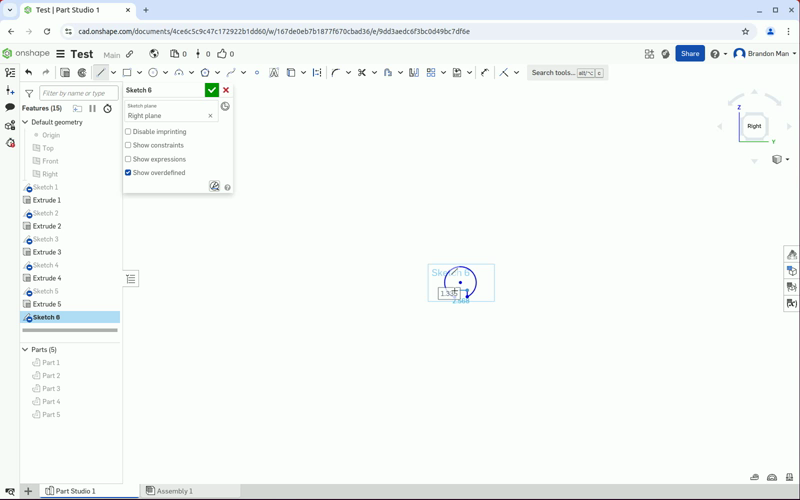
mouse_move(484, 290)
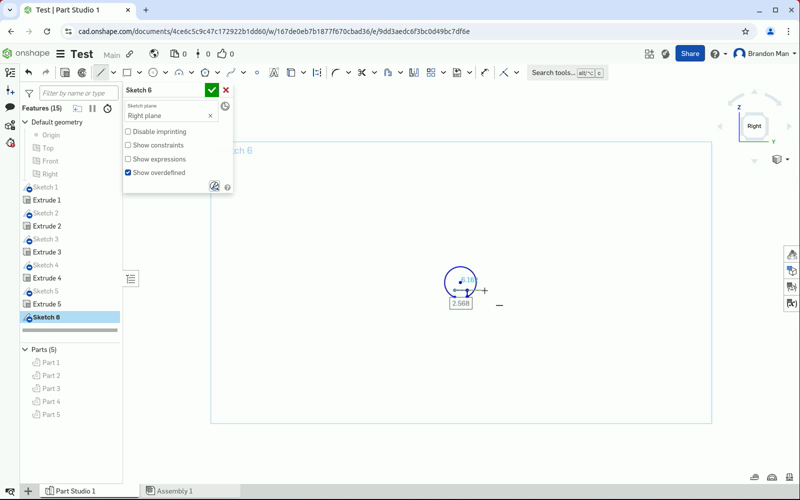
key_down(shift)
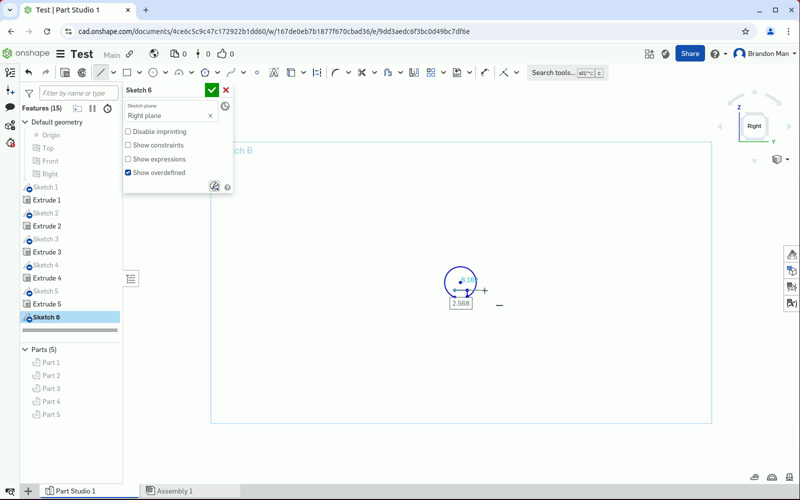
mouse_move(454, 297)
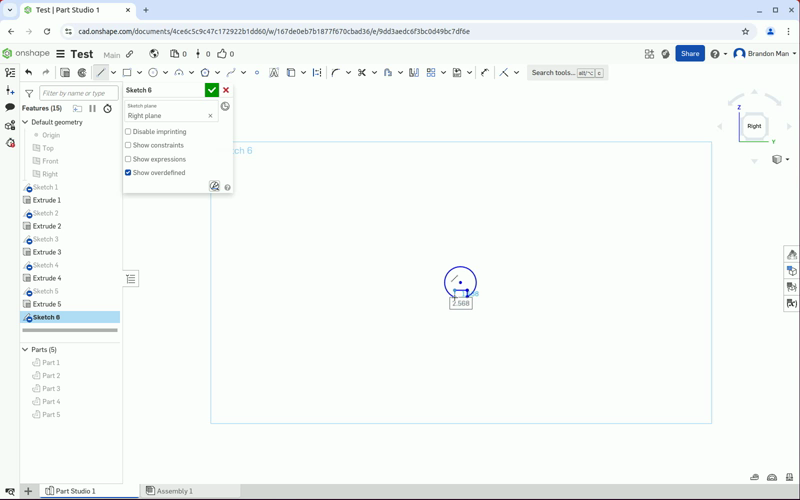
scroll(6)
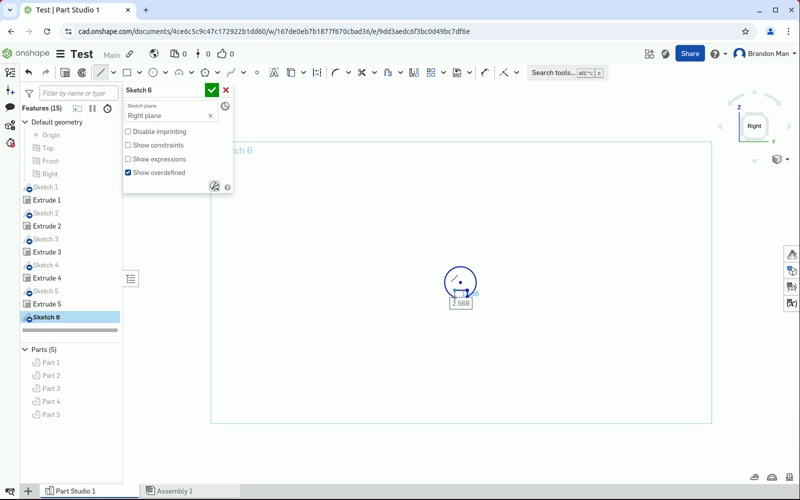
scroll(6)
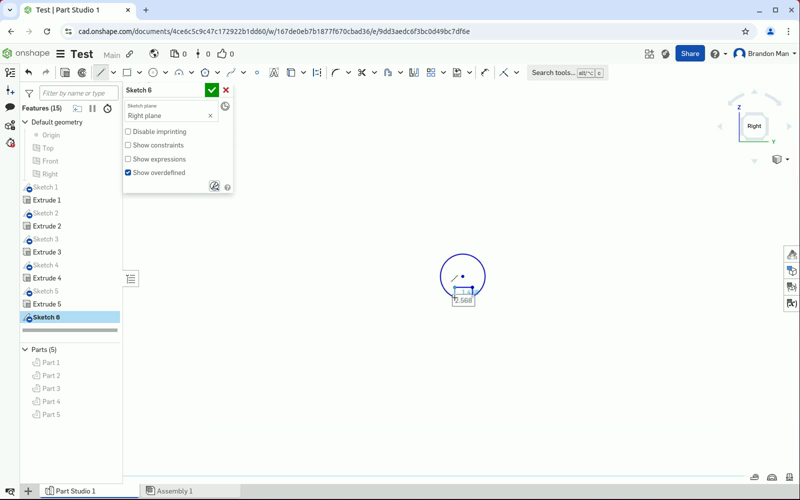
scroll(6)
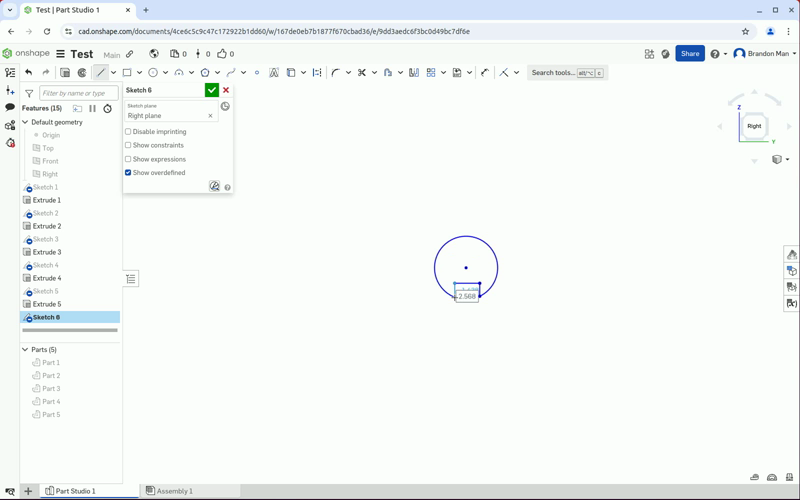
scroll(6)
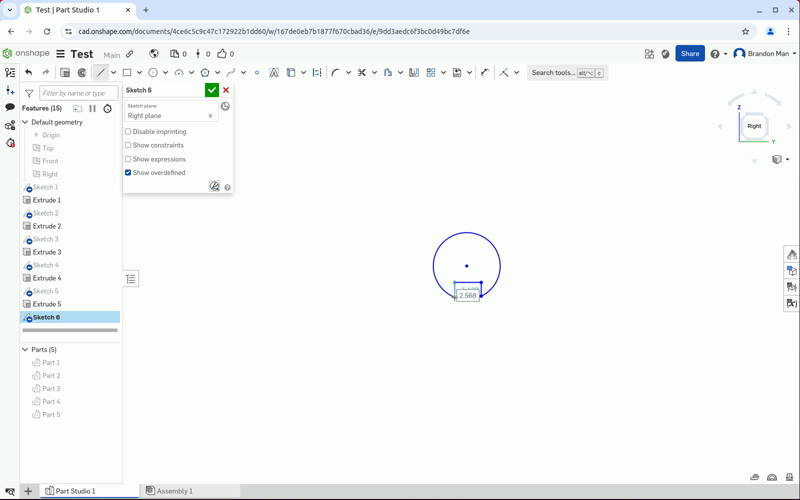
scroll(6)
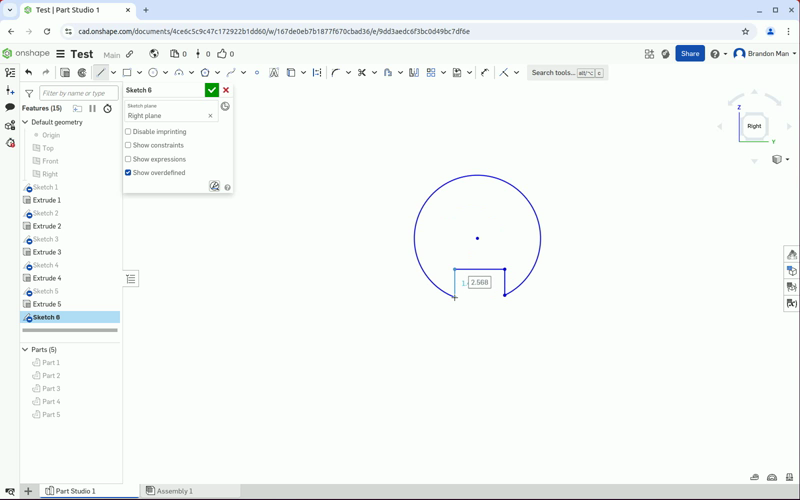
scroll(6)
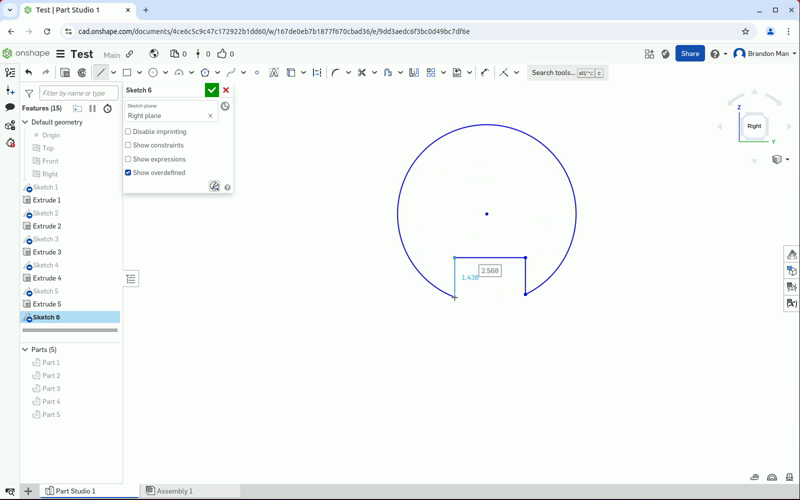
scroll(6)
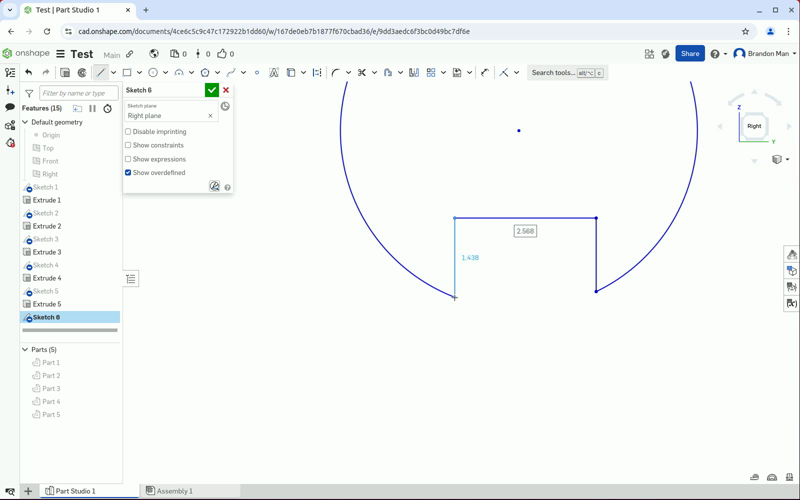
key_up(shift)
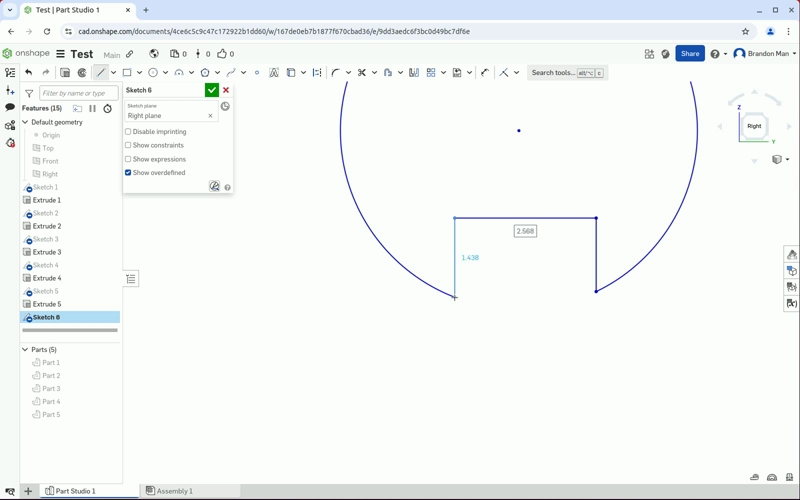
click(454, 297)
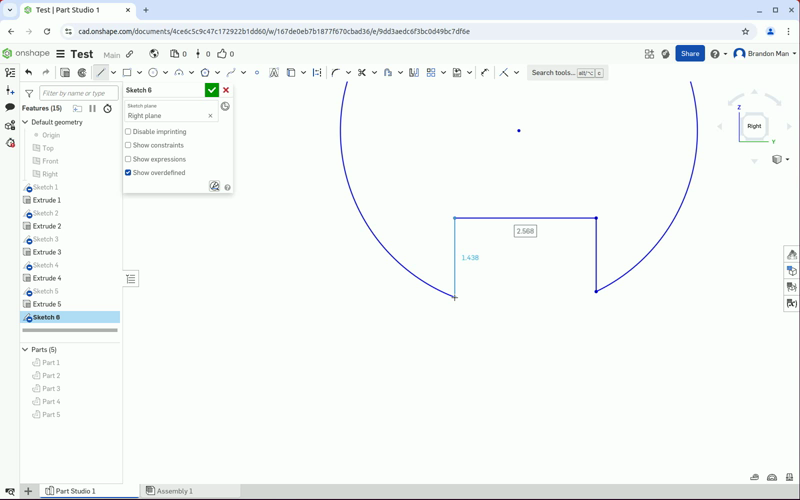
scroll(-6)
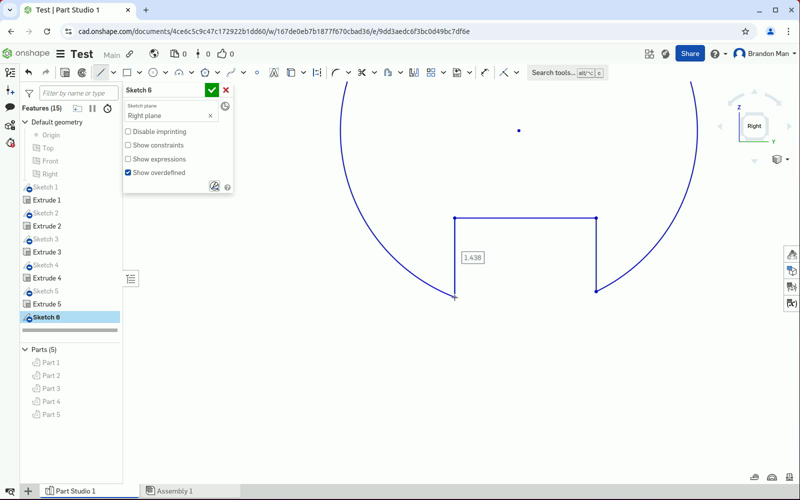
scroll(-6)
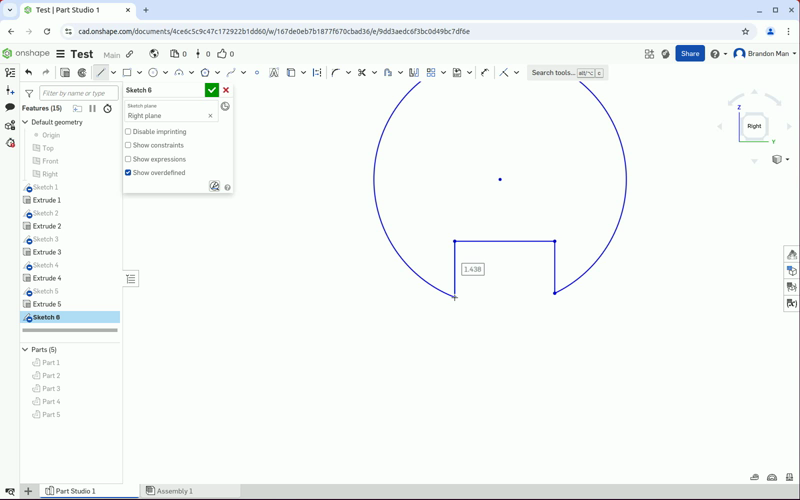
scroll(-6)
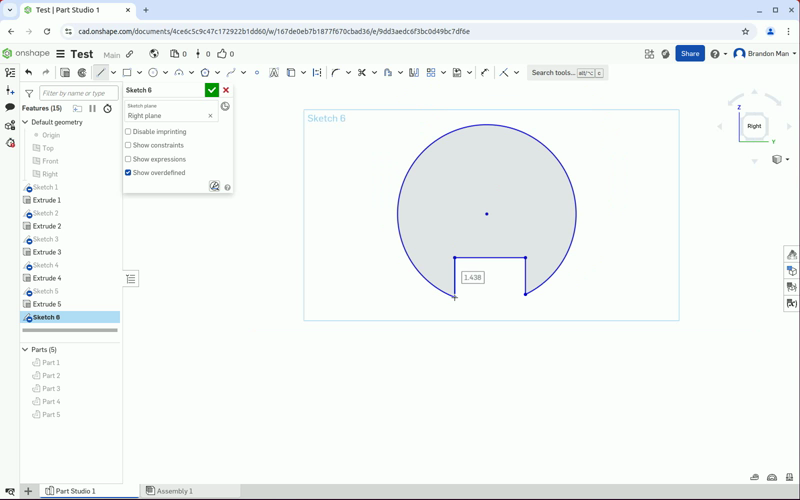
scroll(-6)
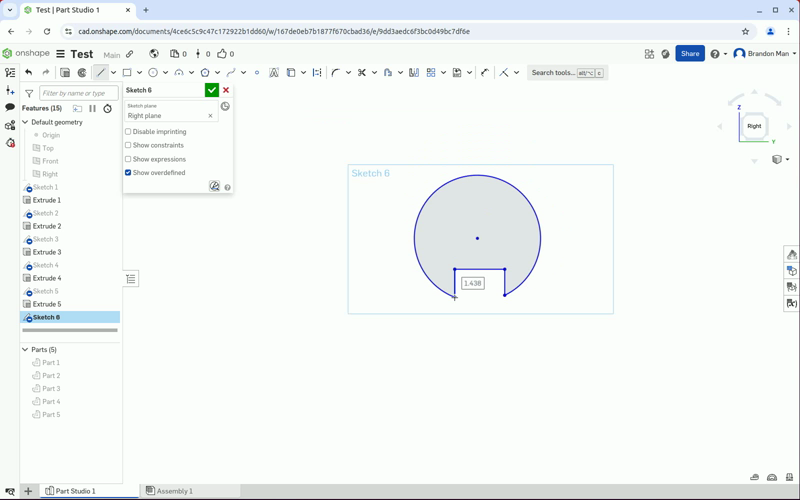
scroll(-6)
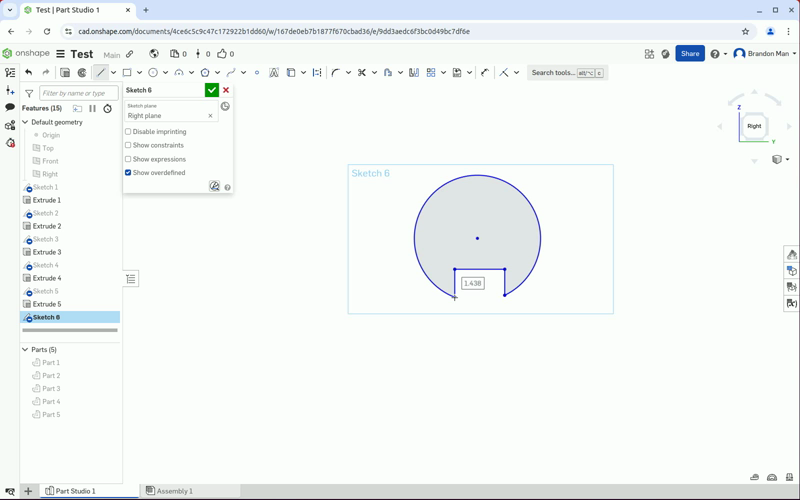
scroll(-6)
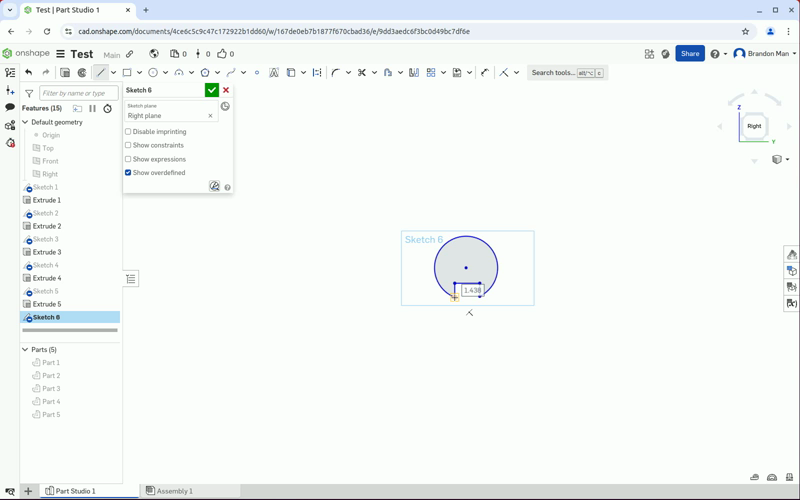
scroll(-6)
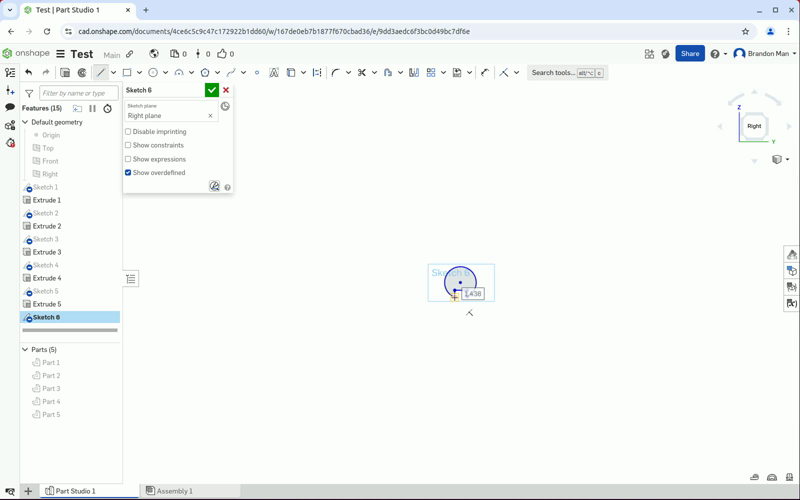
key(esc)
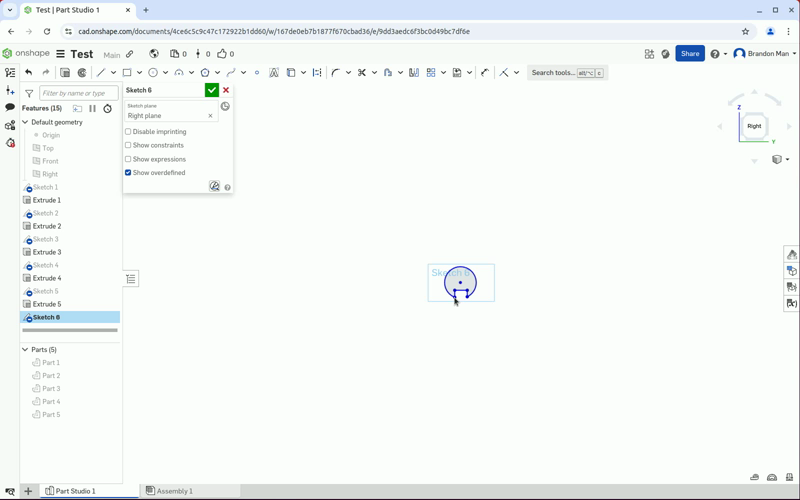
mouse_move(471, 280)
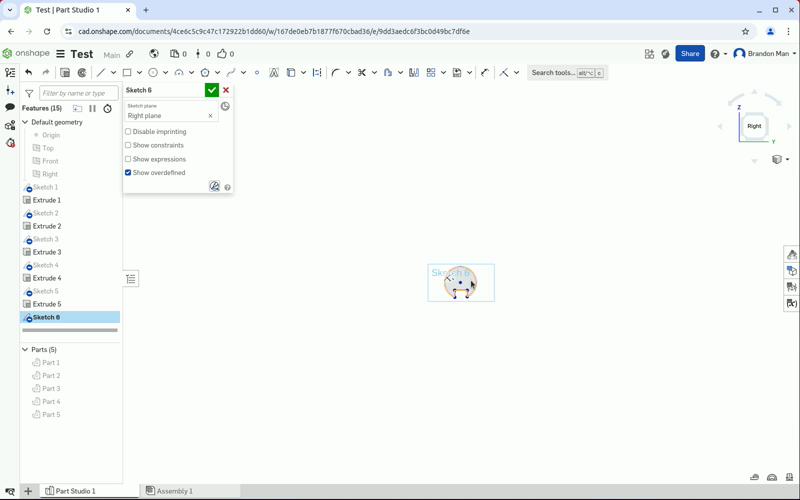
scroll(6)
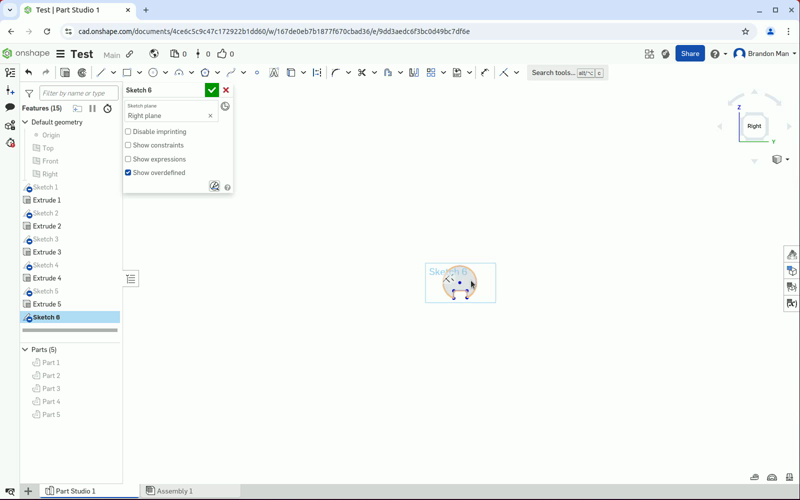
scroll(6)
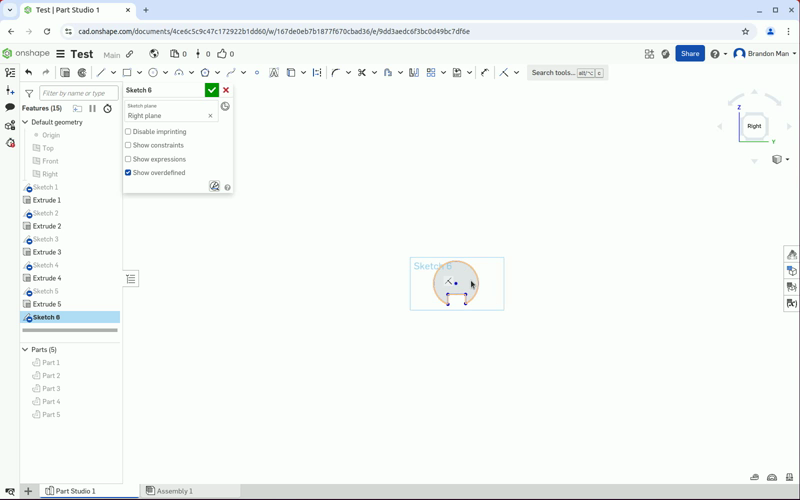
scroll(6)
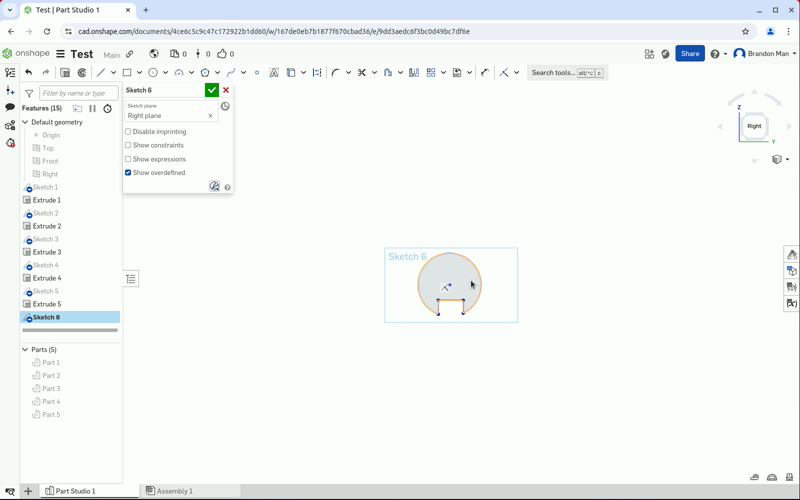
scroll(6)
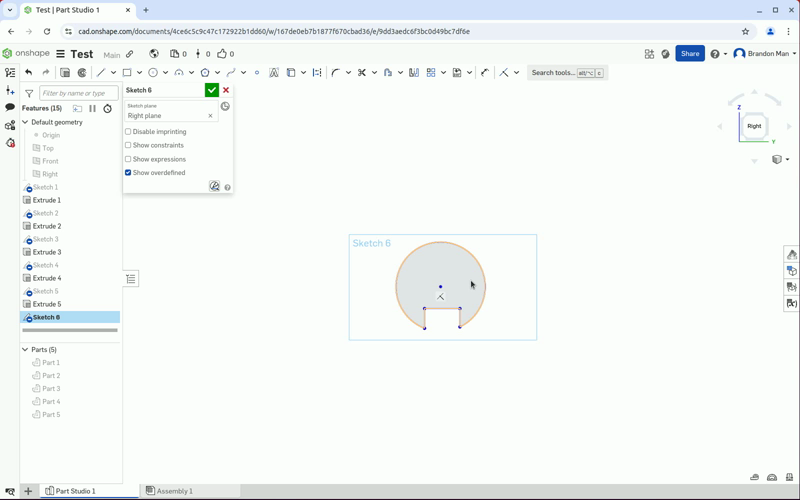
scroll(6)
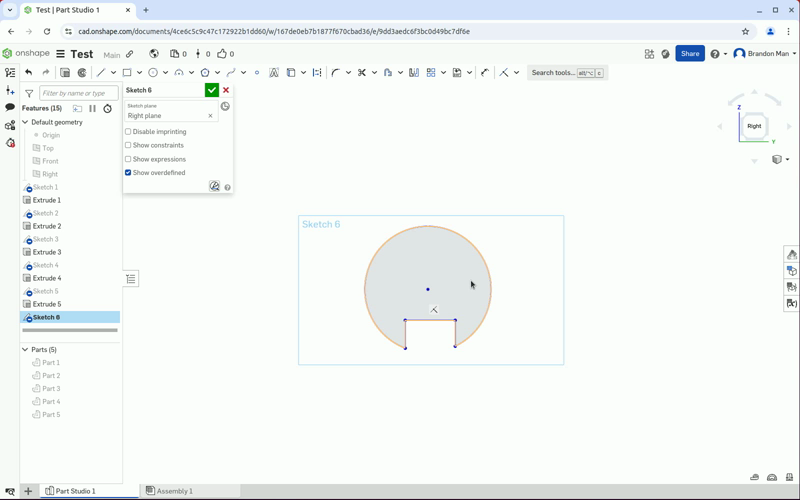
scroll(6)
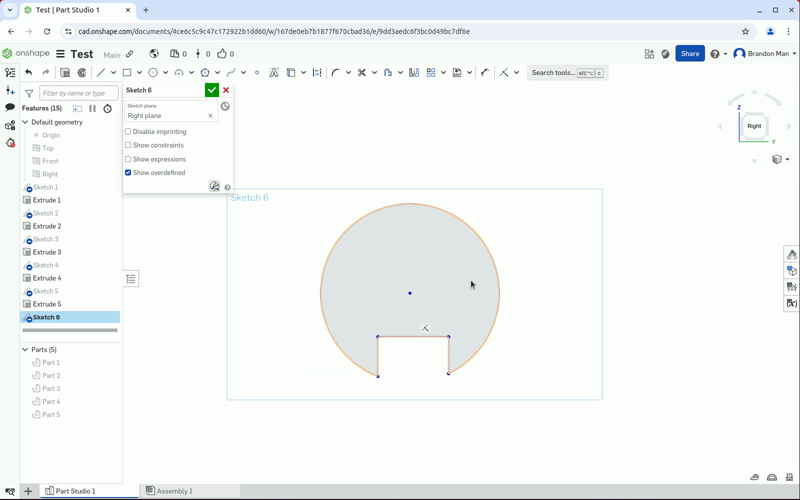
scroll(6)
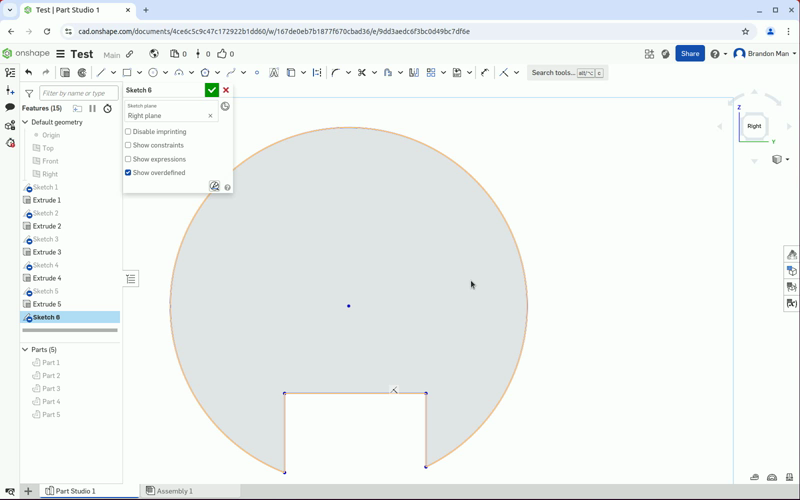
click(471, 280)
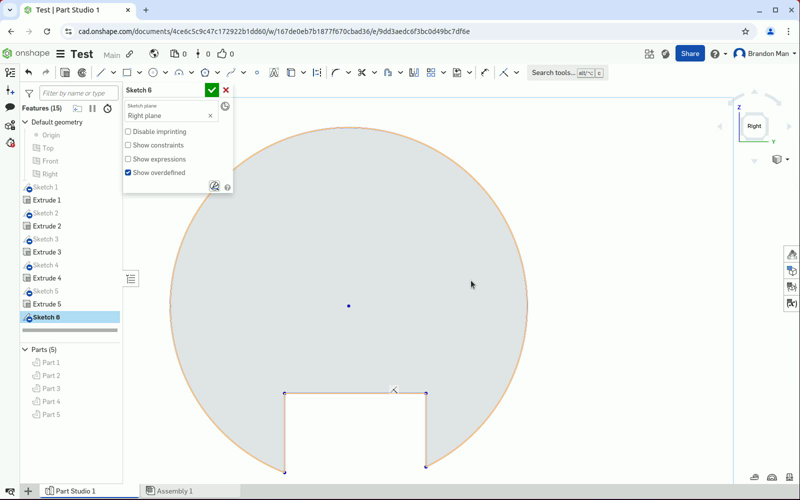
scroll(-6)
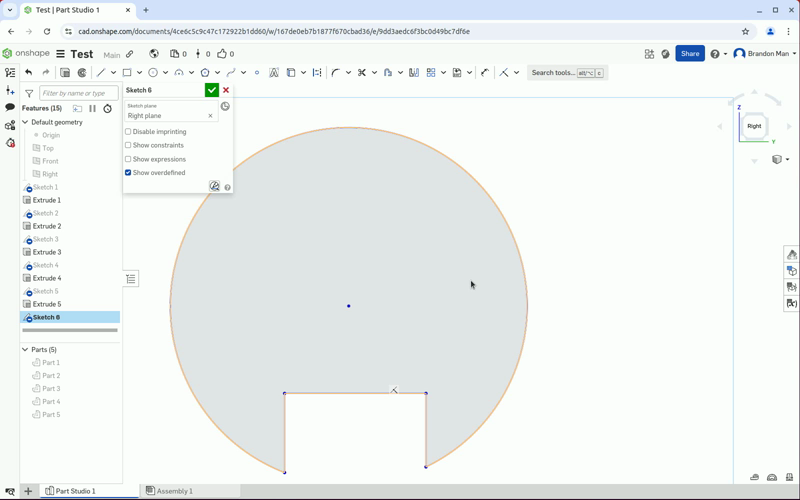
scroll(-6)
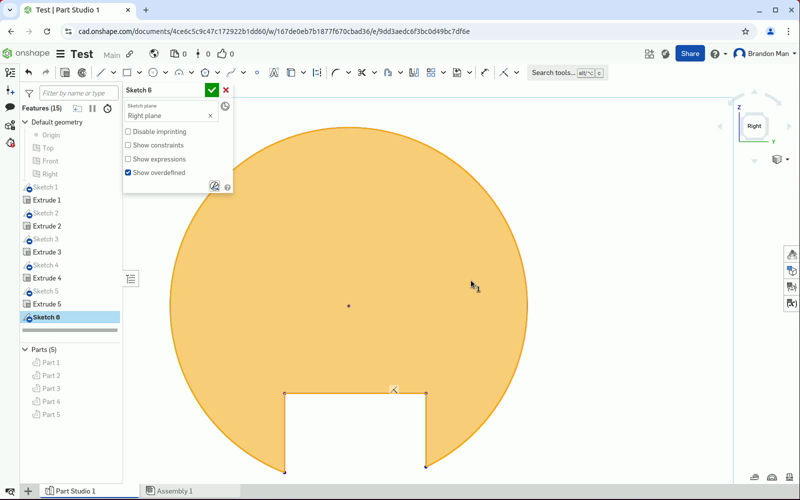
scroll(-6)
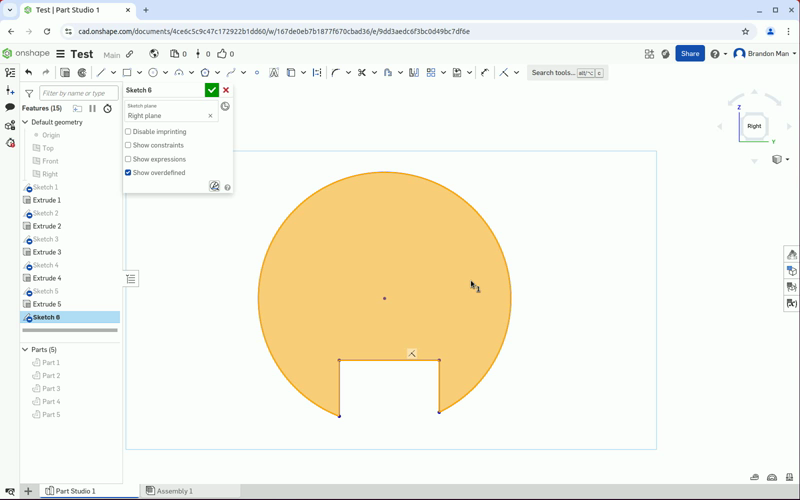
scroll(-6)
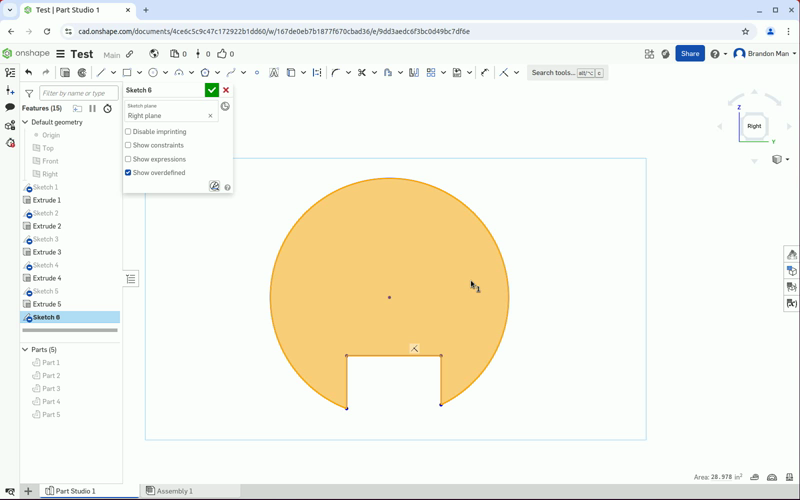
scroll(-6)
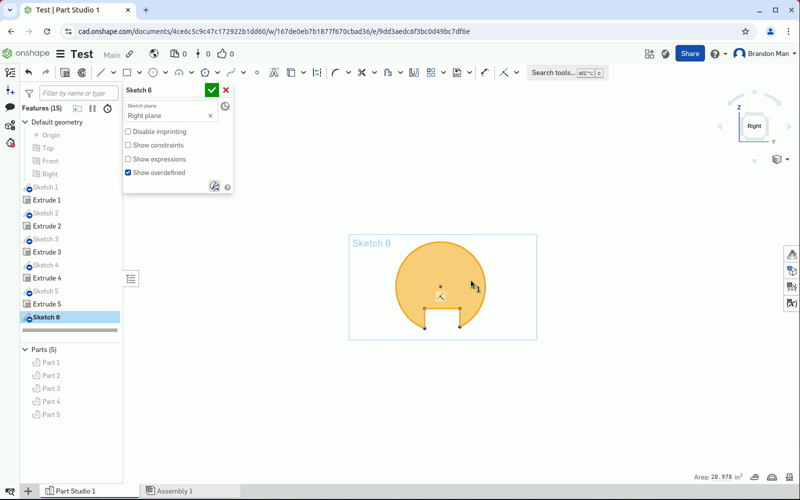
scroll(-6)
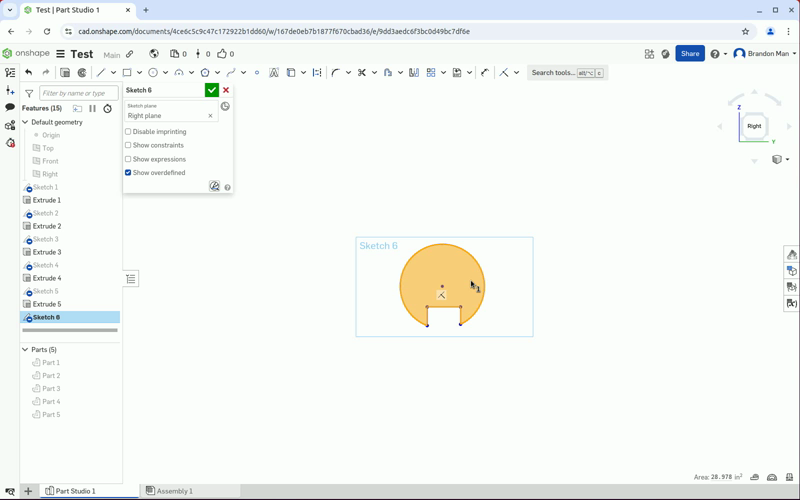
scroll(-6)
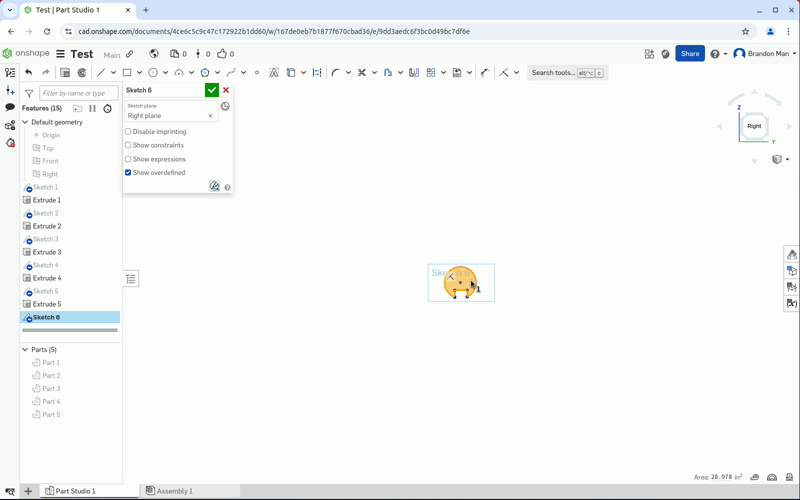
mouse_move(73, 352)
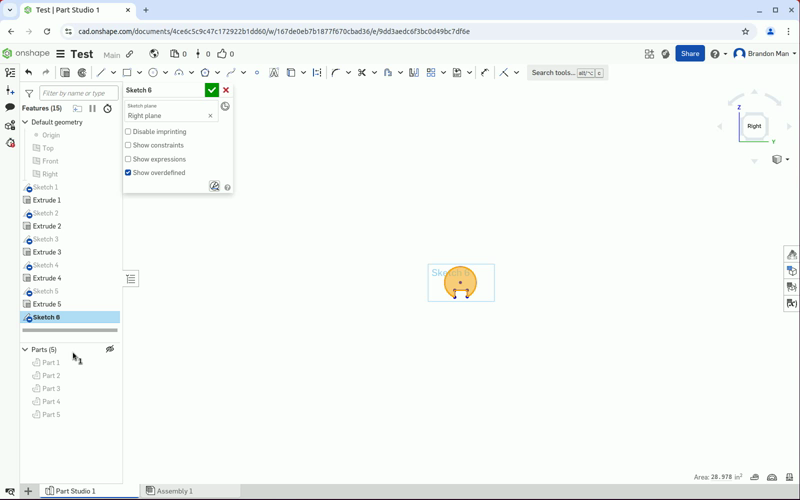
key(shift+y)
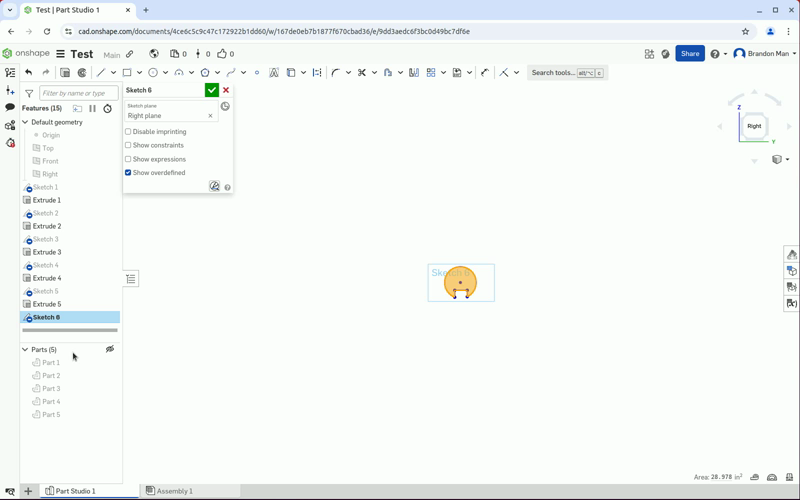
key(shift+e)
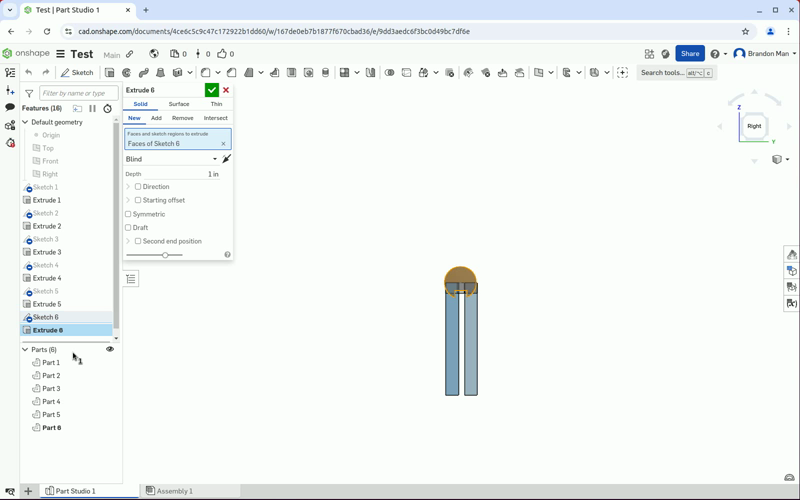
mouse_move(143, 106)
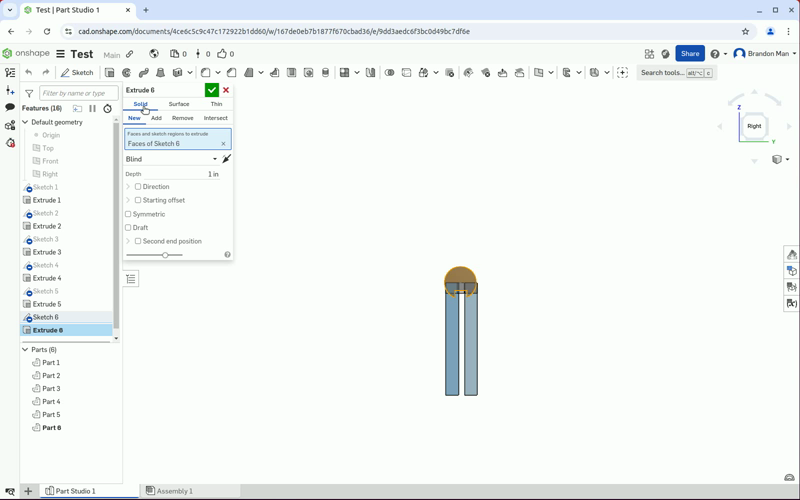
click(143, 106)
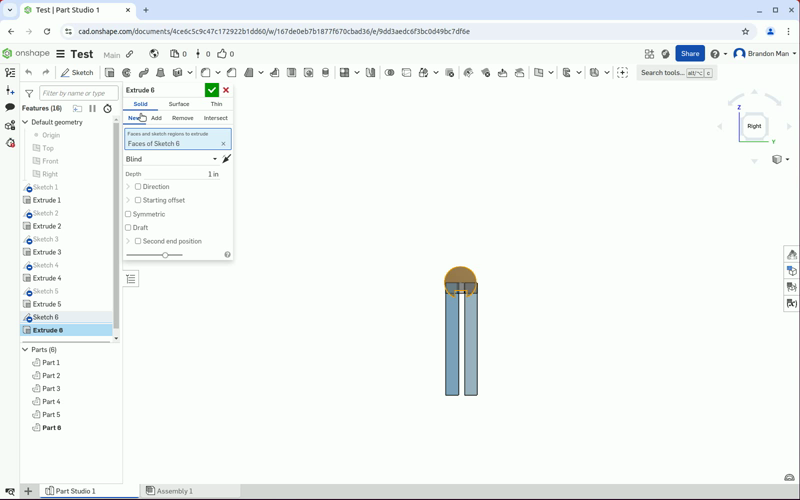
mouse_move(137, 120)
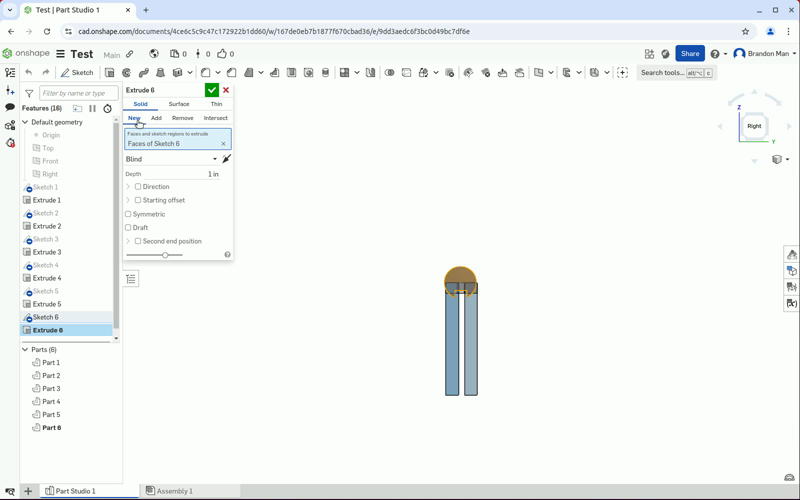
click(137, 120)
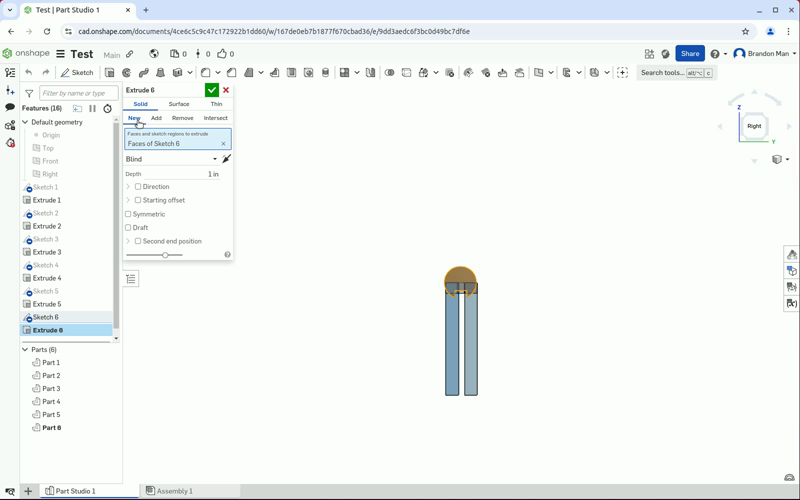
key(tab, 4)
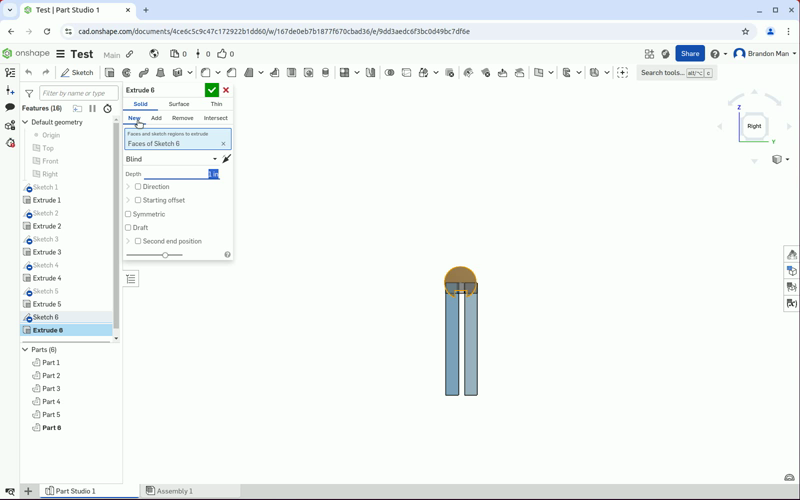
text(41.884)
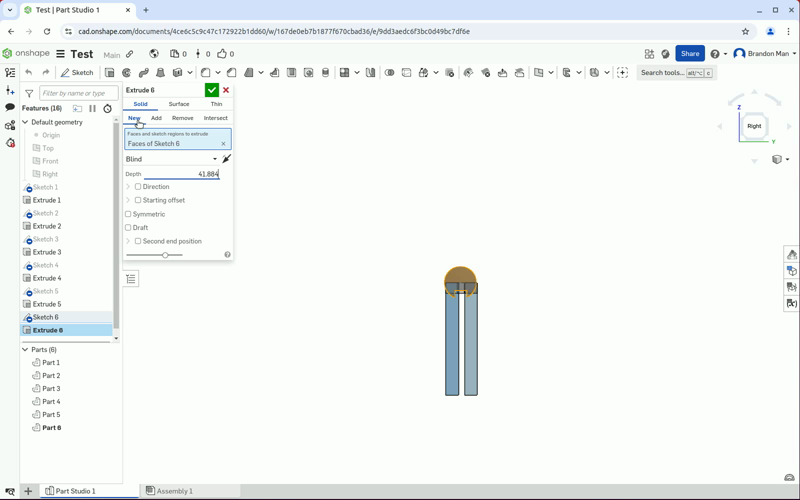
key(tab, 3)
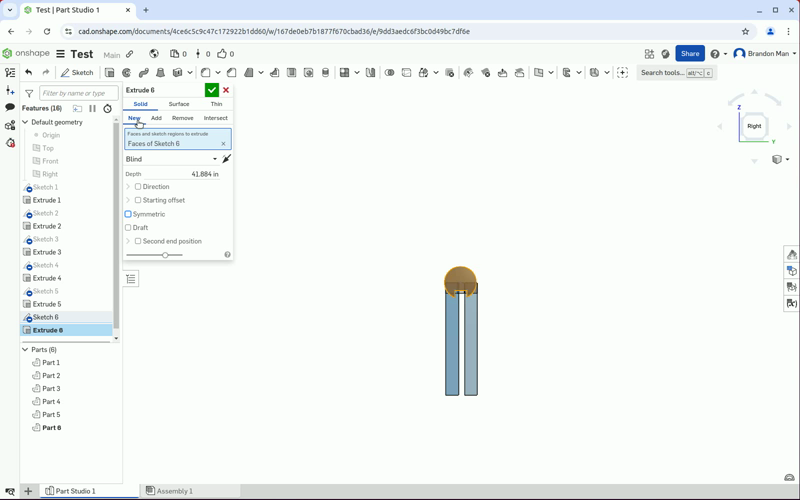
key(space)
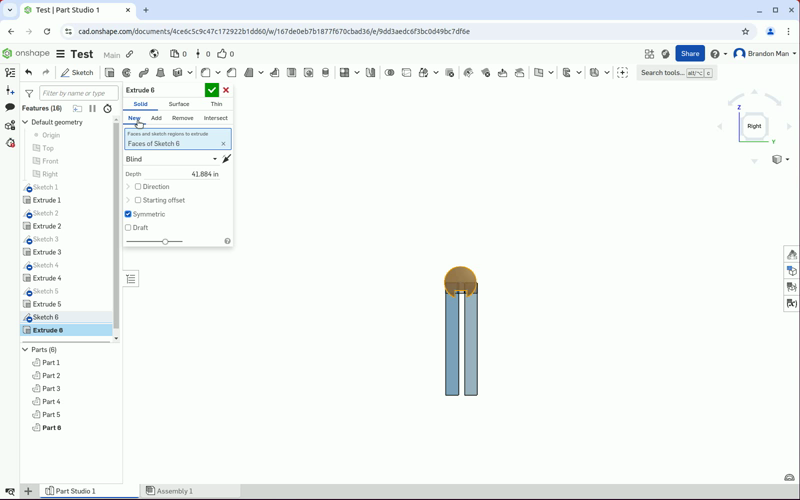
key(enter)
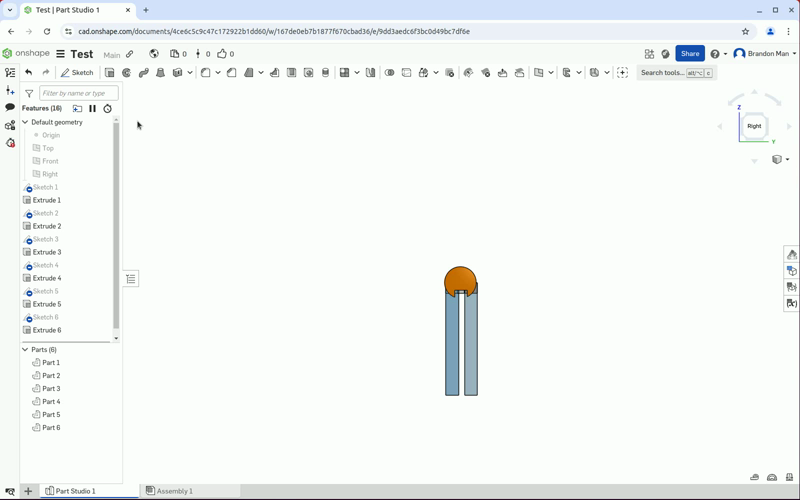
key(shift+h)
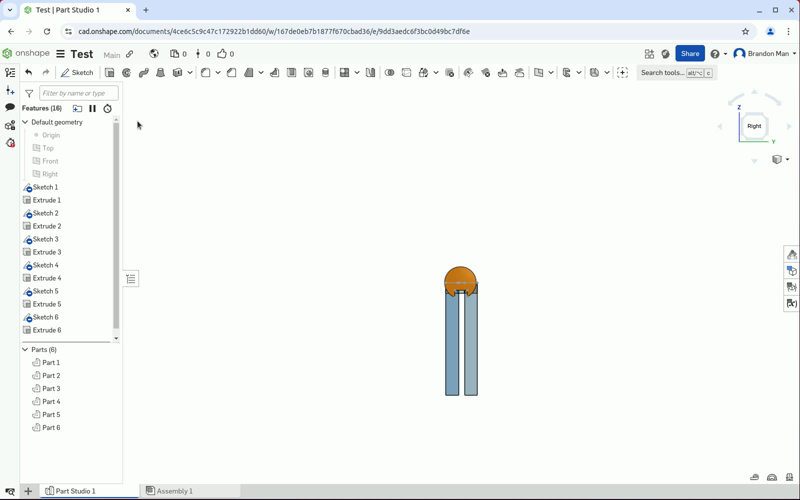
key(shift+h)
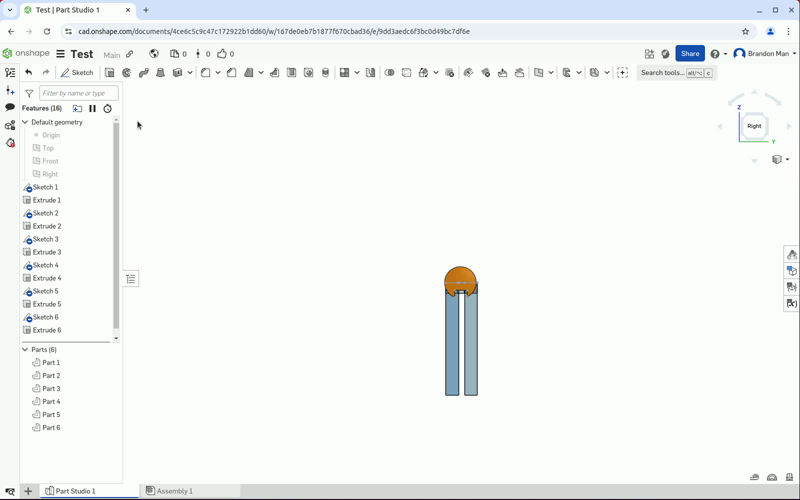
key(shift+7)
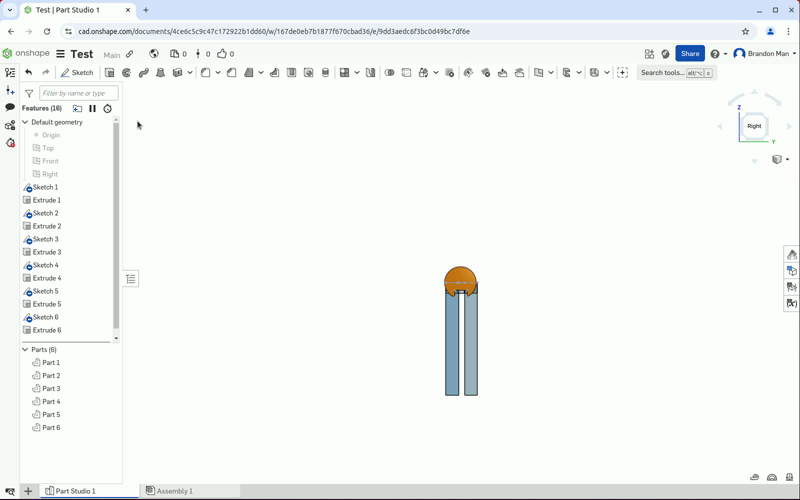
key(right, 2)
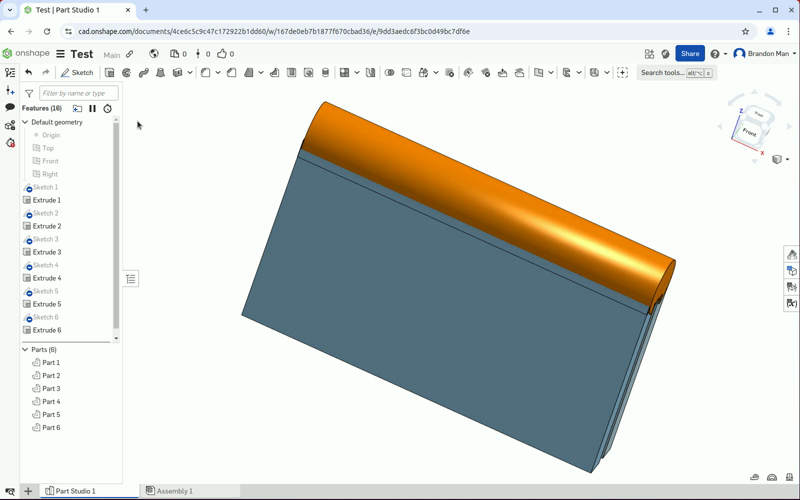
key(down, 2)
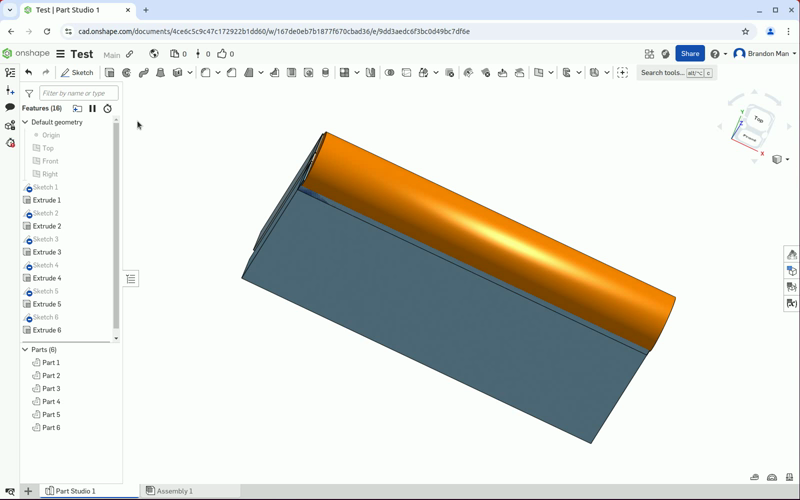
key(up, 2)
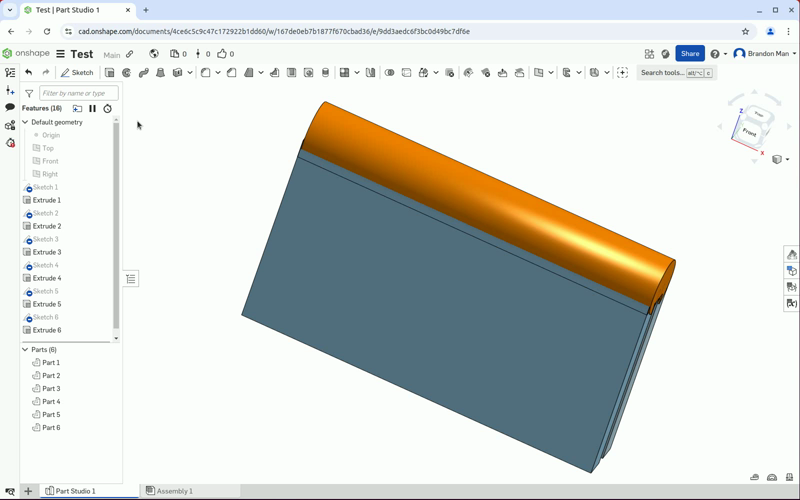
key(left, 2)
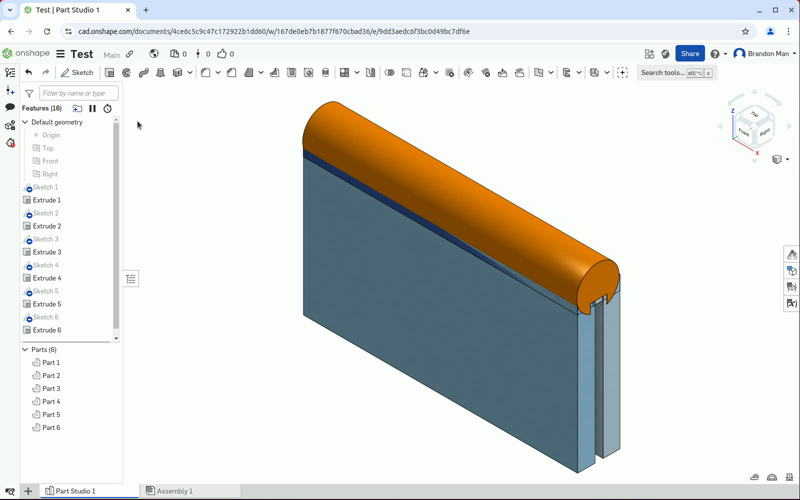
mouse_move(69, 189)
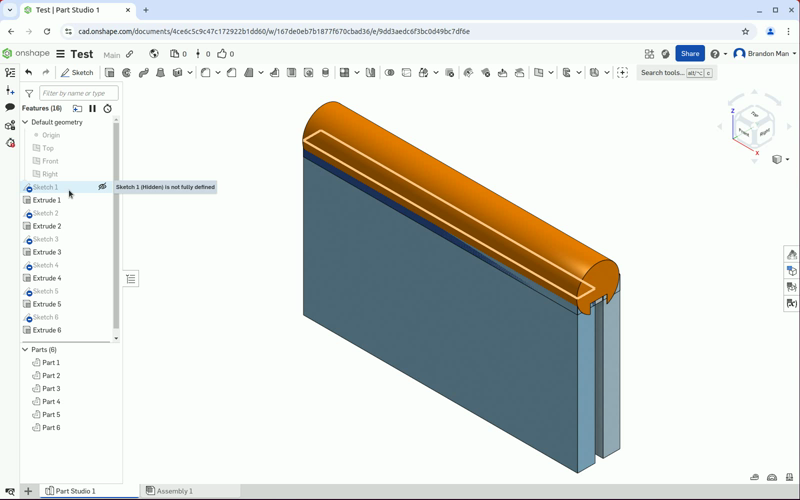
click(69, 189)